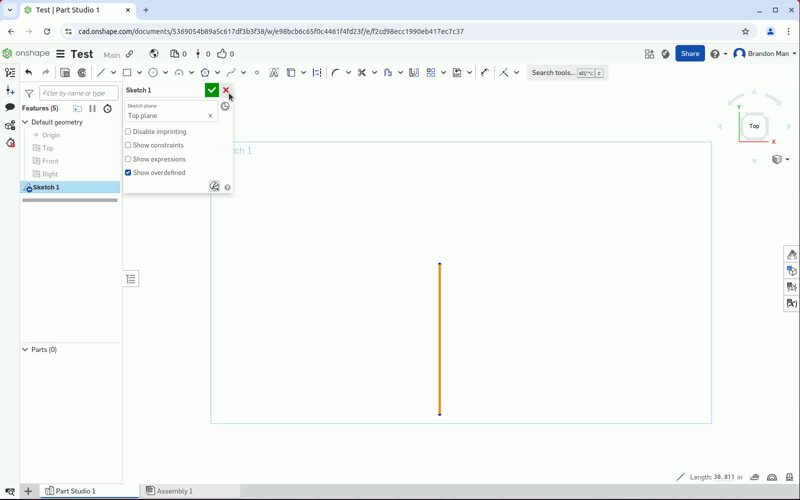
key(shift+h)
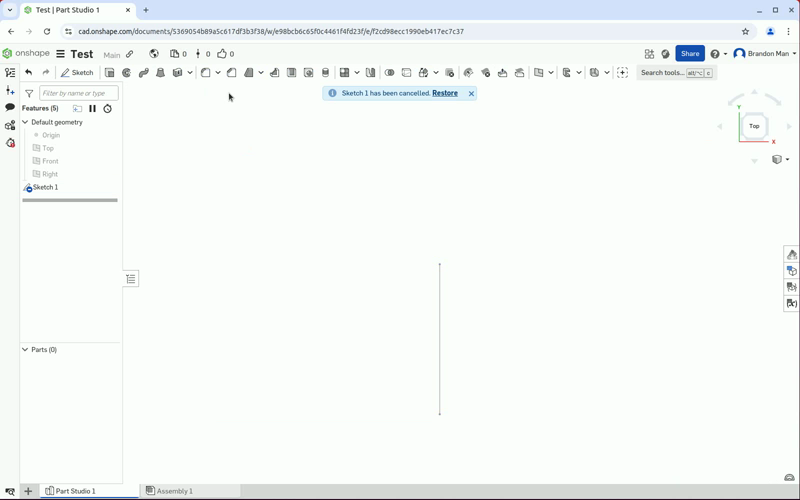
key(shift+s)
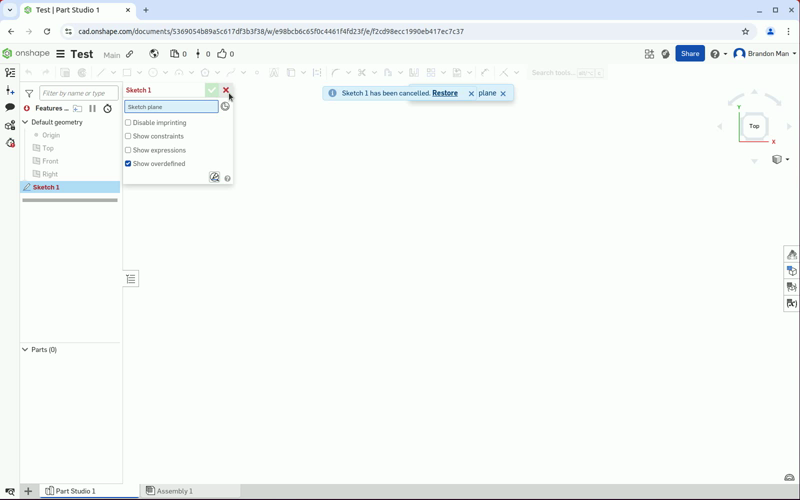
mouse_move(73, 150)
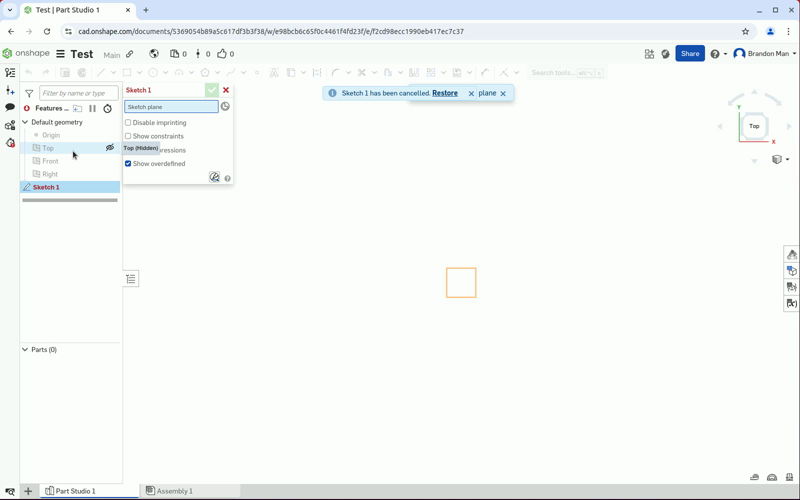
click(73, 150)
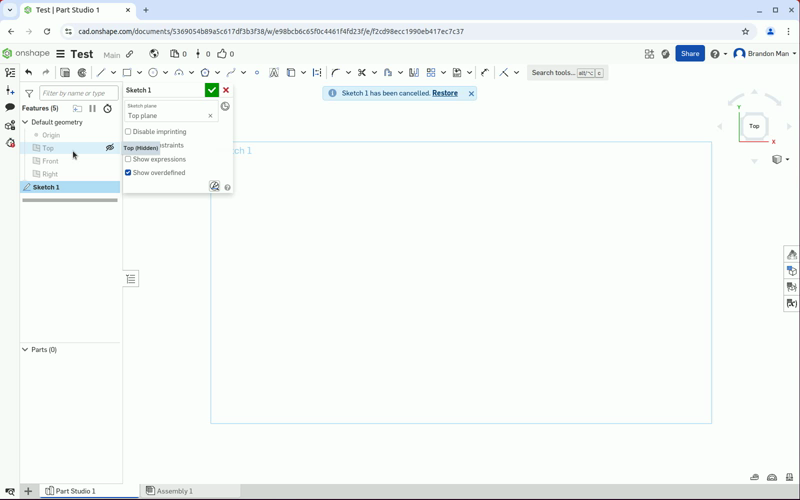
mouse_move(73, 352)
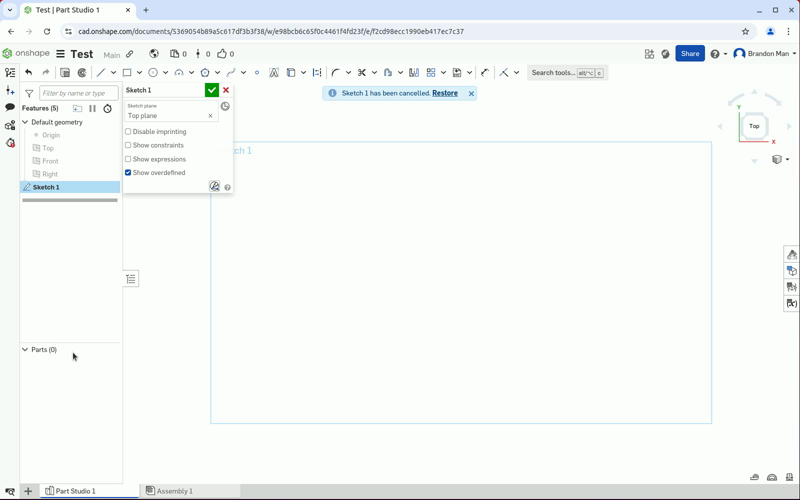
key(y)
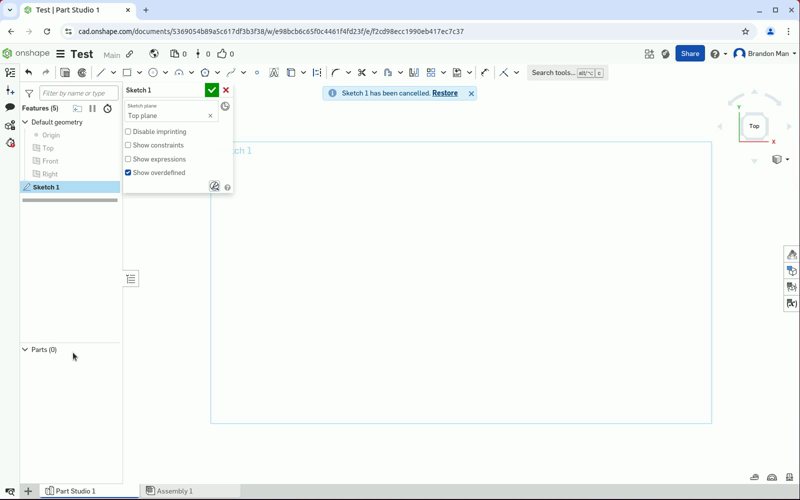
key(c)
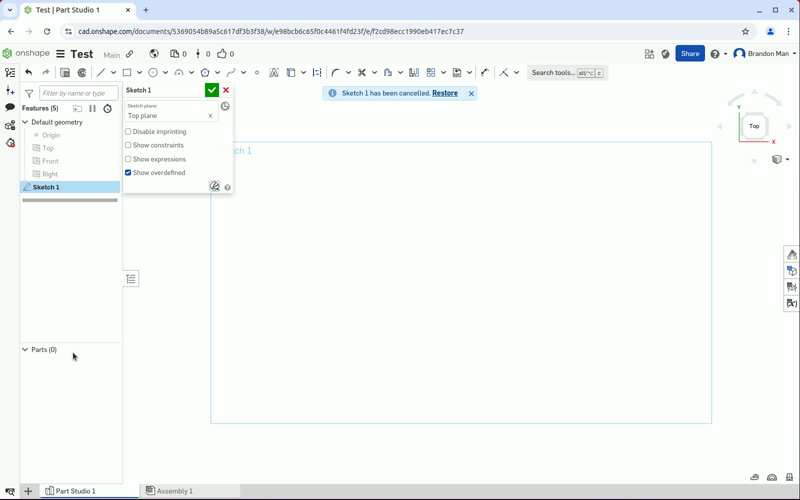
key_down(shift)
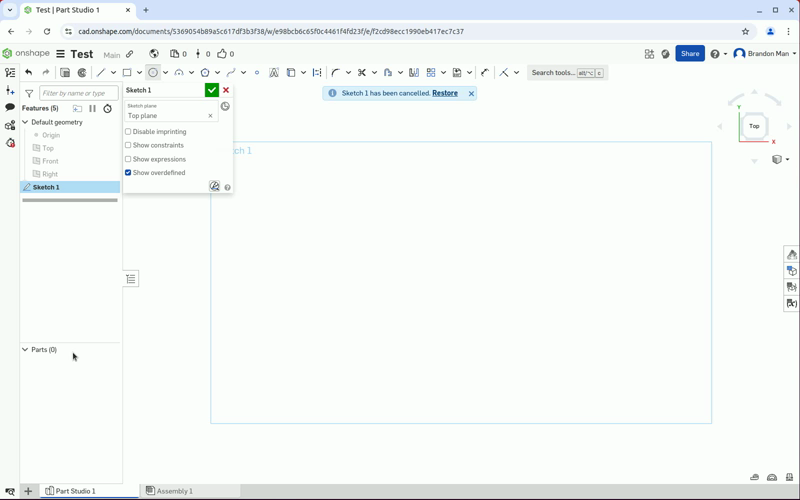
mouse_move(460, 282)
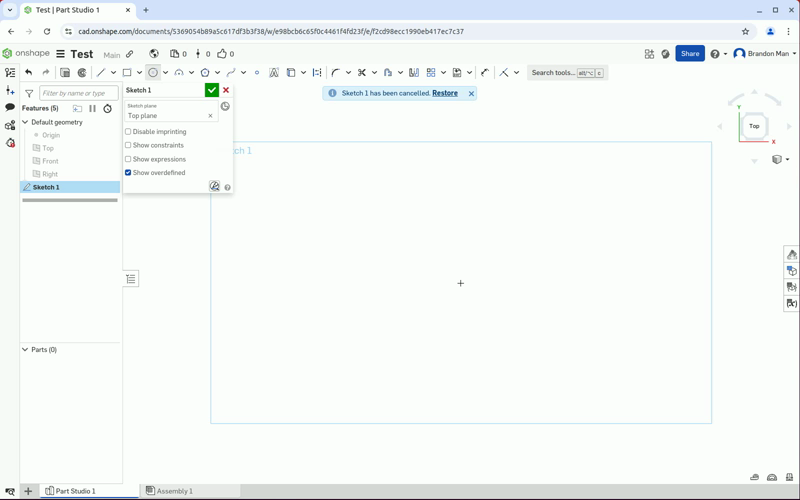
click(460, 282)
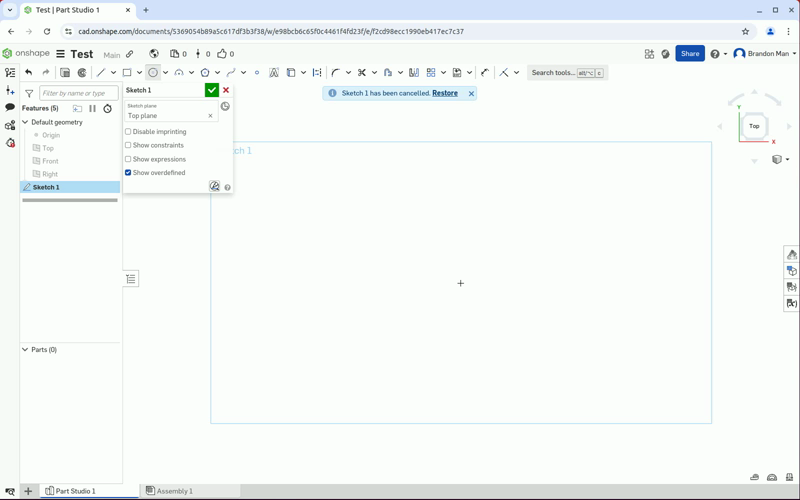
key_up(shift)
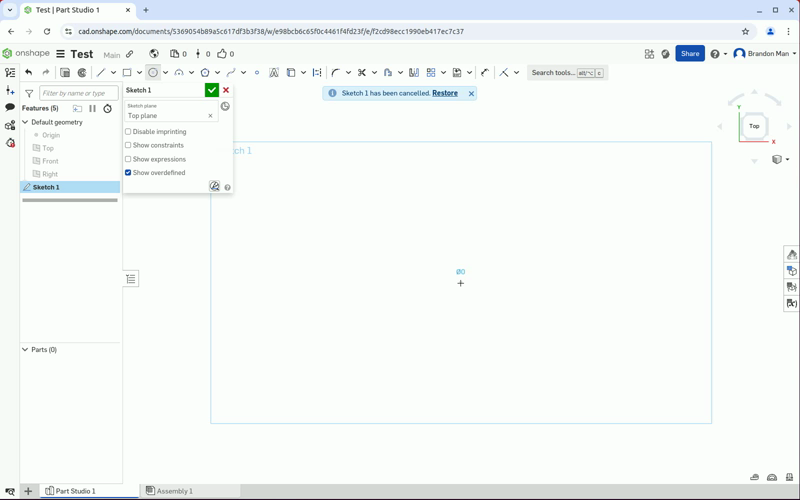
mouse_move(499, 282)
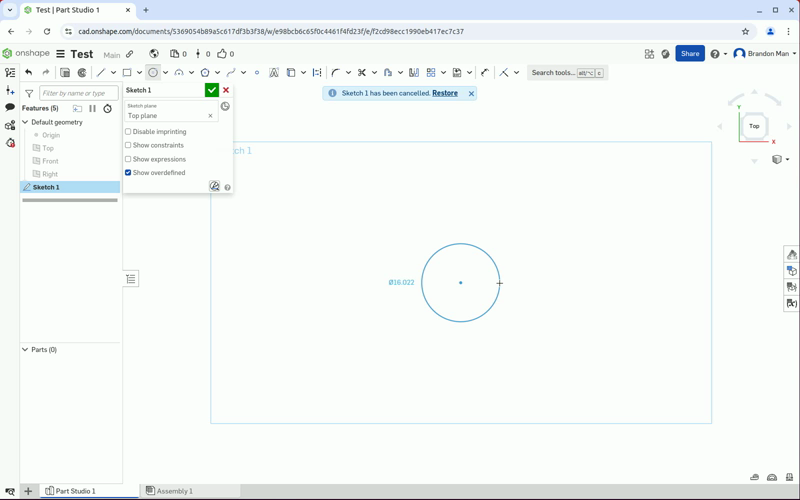
click(499, 282)
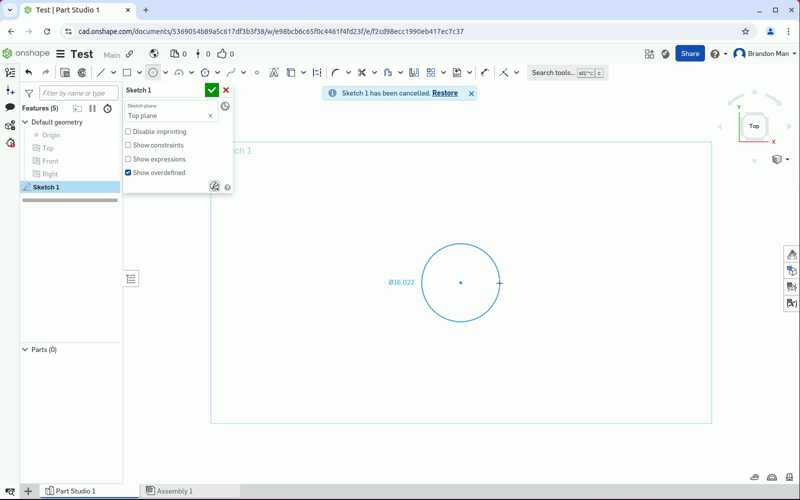
key(esc)
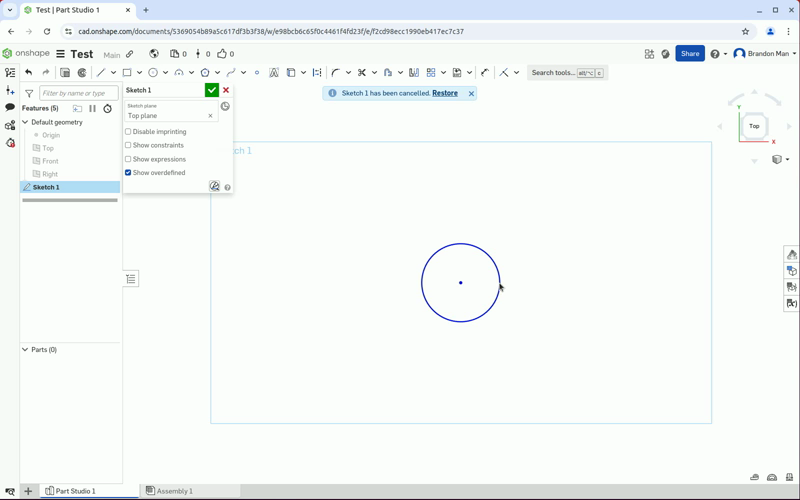
key(c)
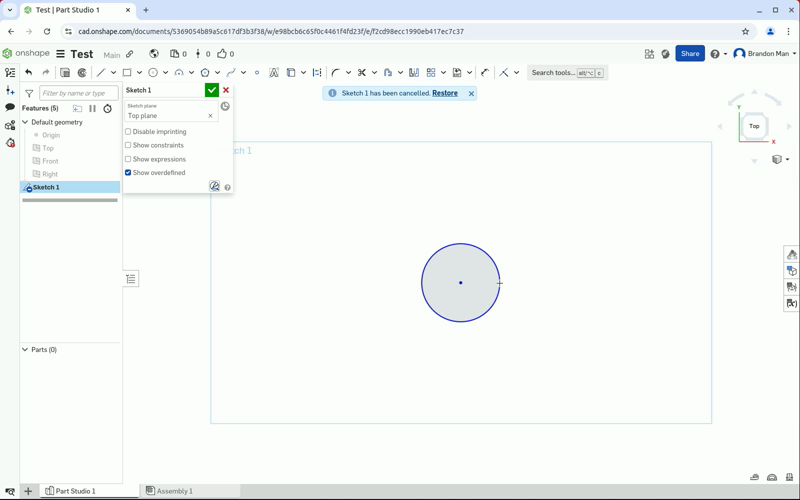
key_down(shift)
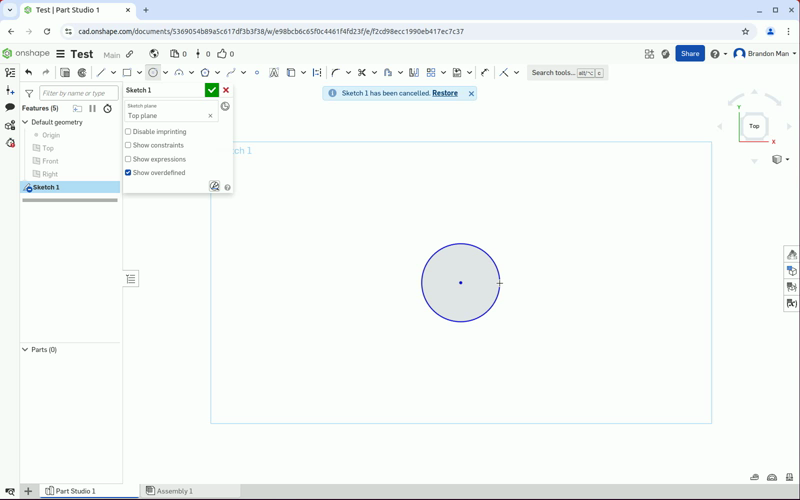
mouse_move(460, 282)
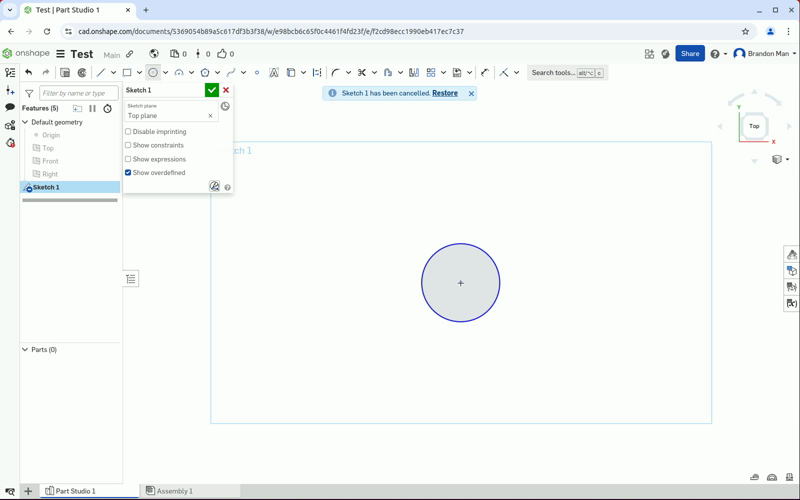
click(460, 282)
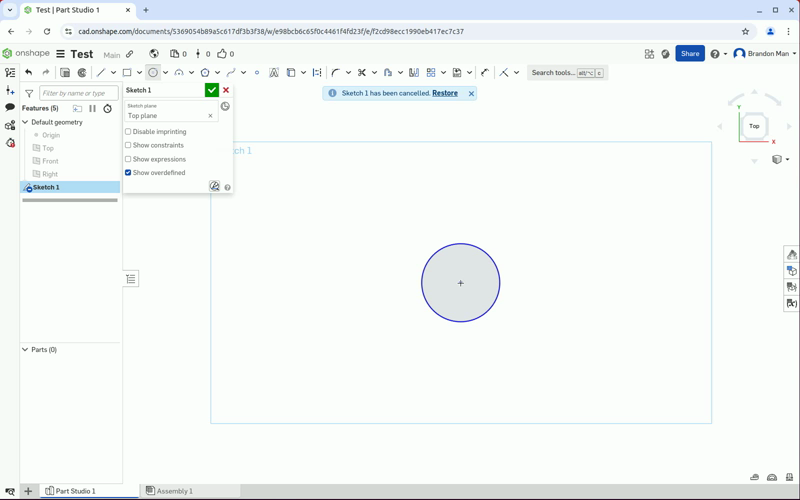
key_up(shift)
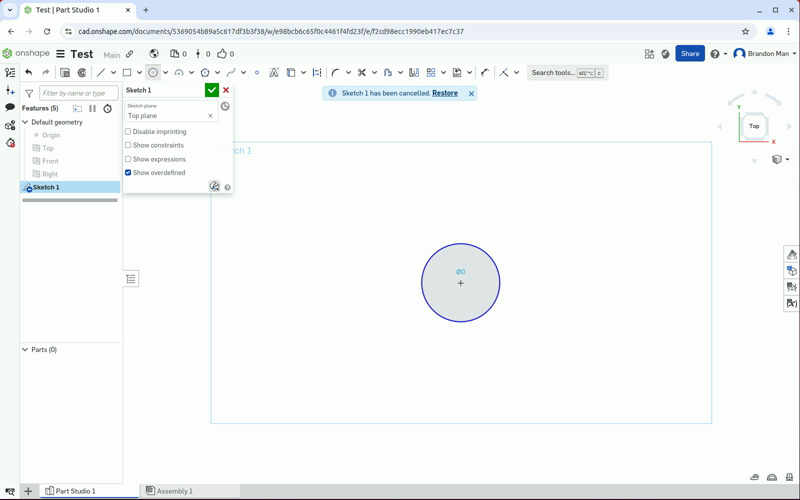
mouse_move(498, 282)
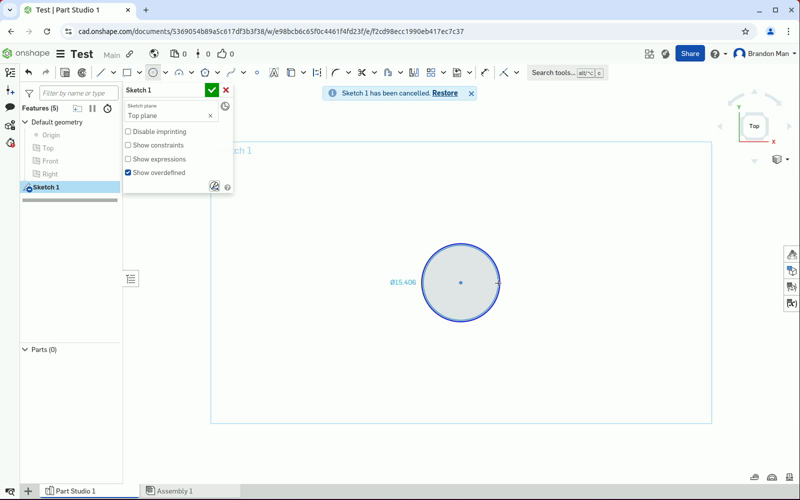
scroll(6)
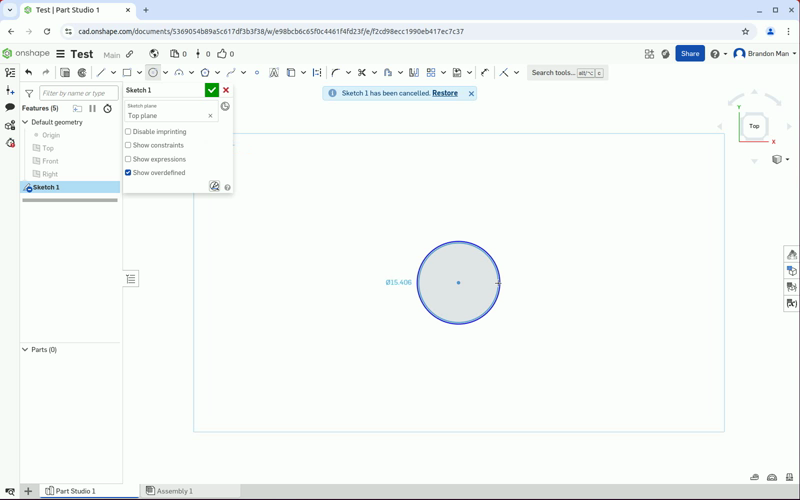
scroll(6)
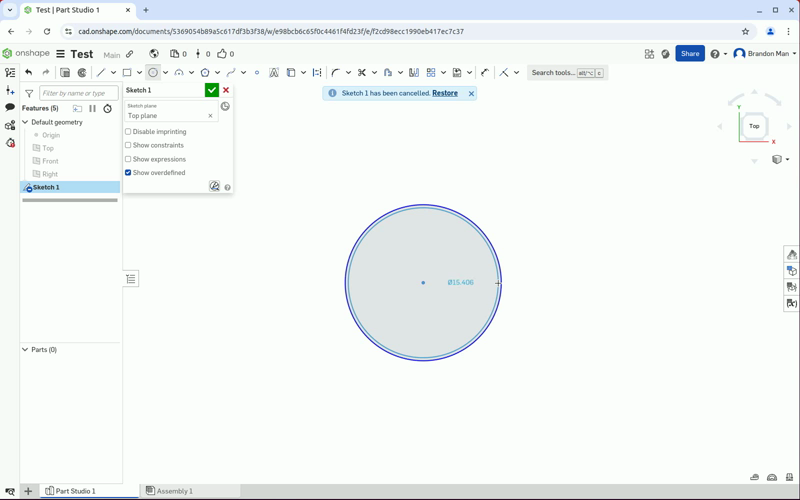
scroll(6)
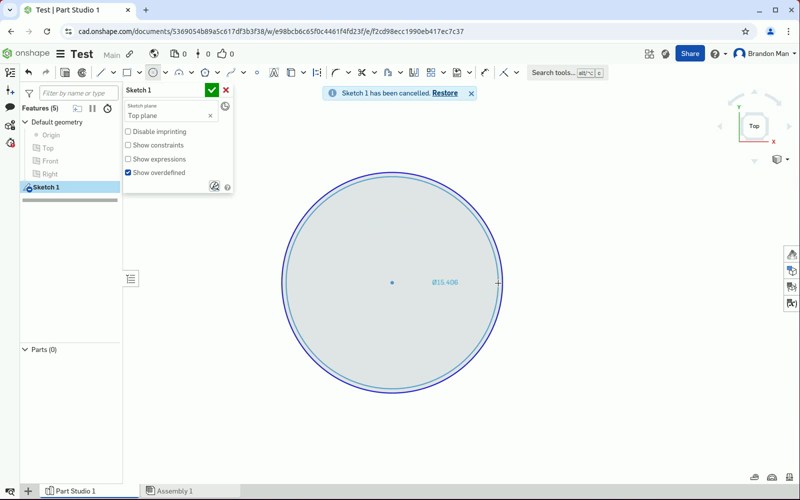
scroll(6)
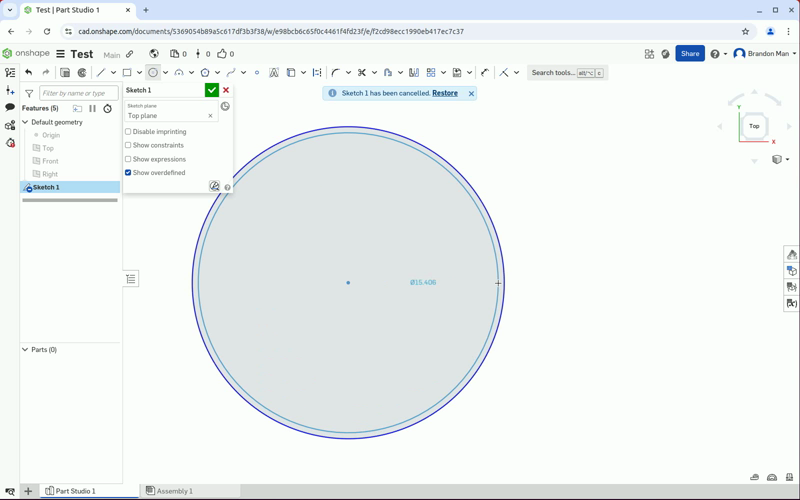
scroll(6)
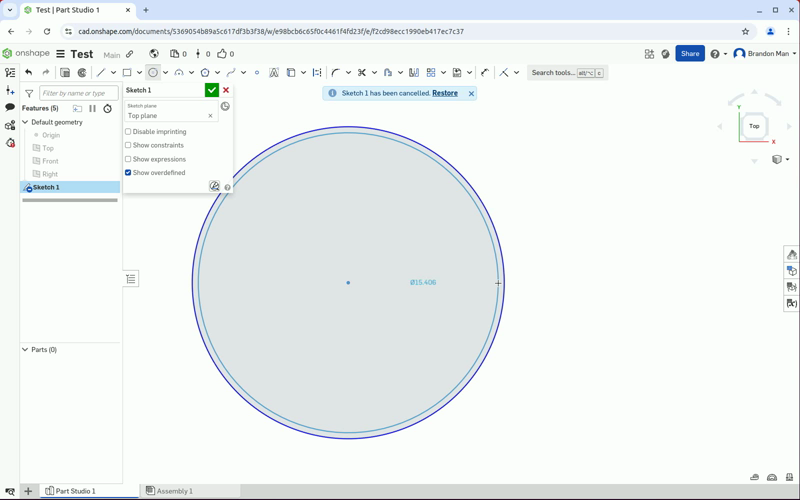
scroll(6)
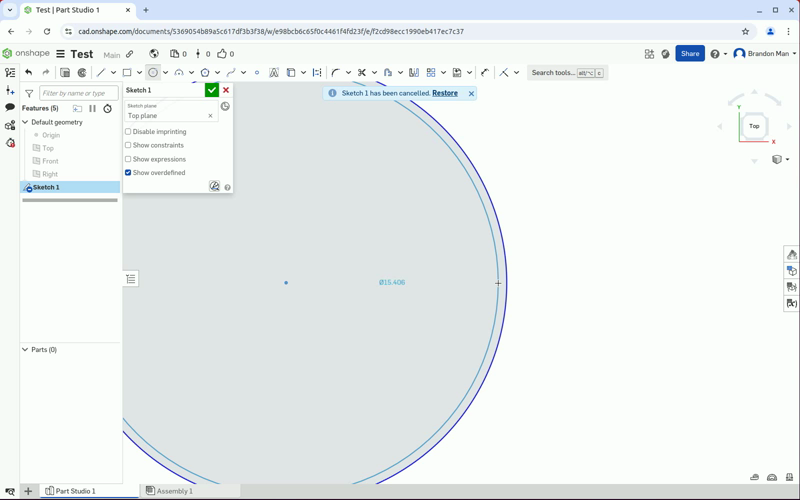
scroll(6)
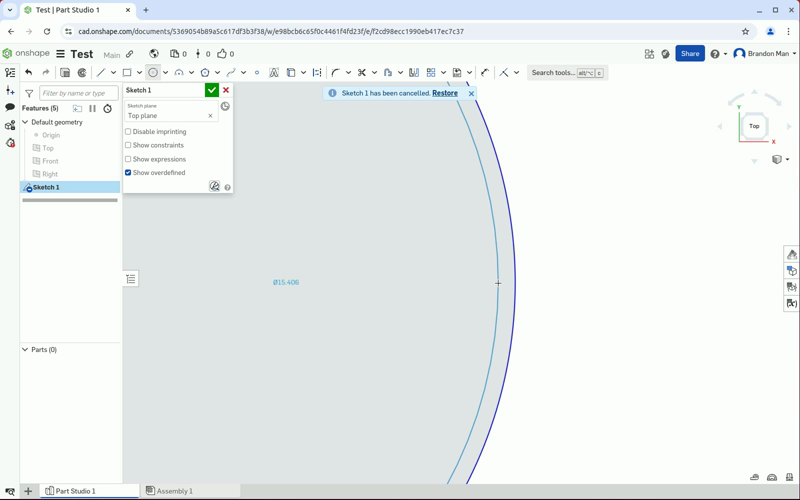
click(498, 282)
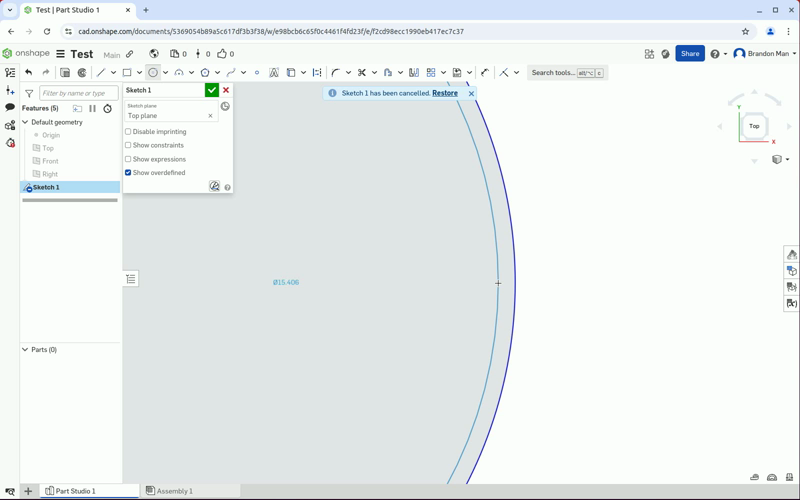
scroll(-6)
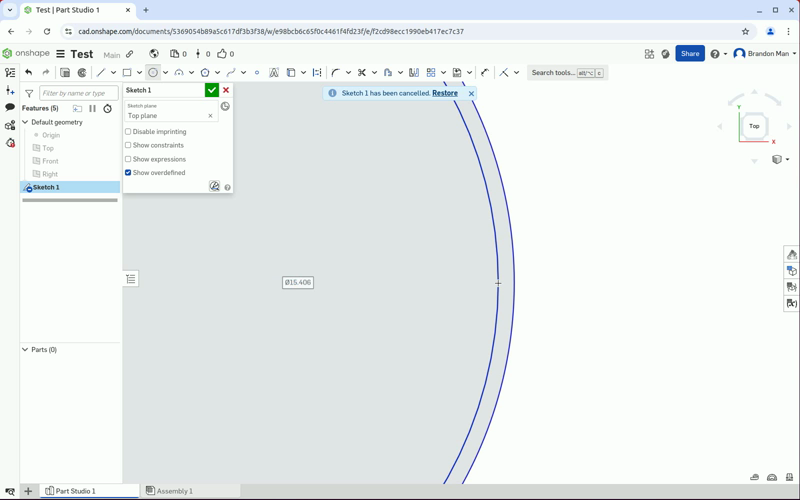
scroll(-6)
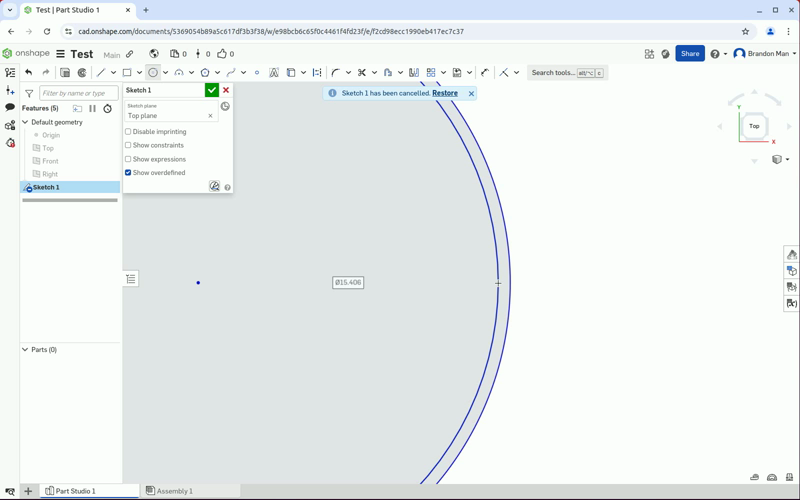
scroll(-6)
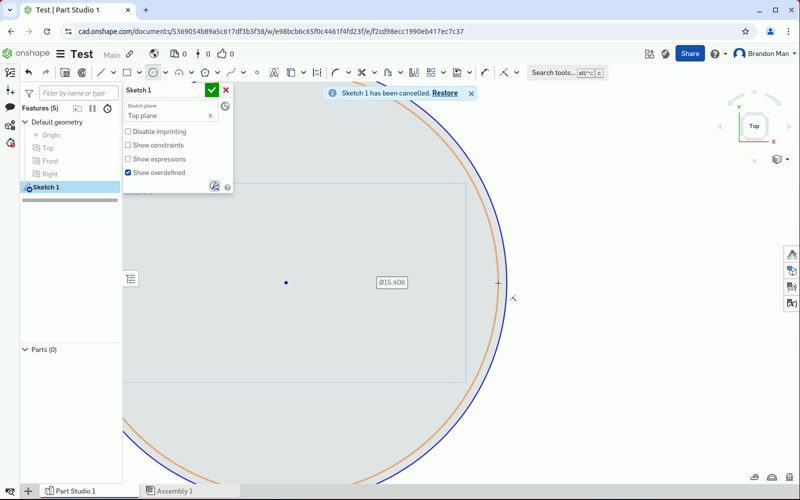
scroll(-6)
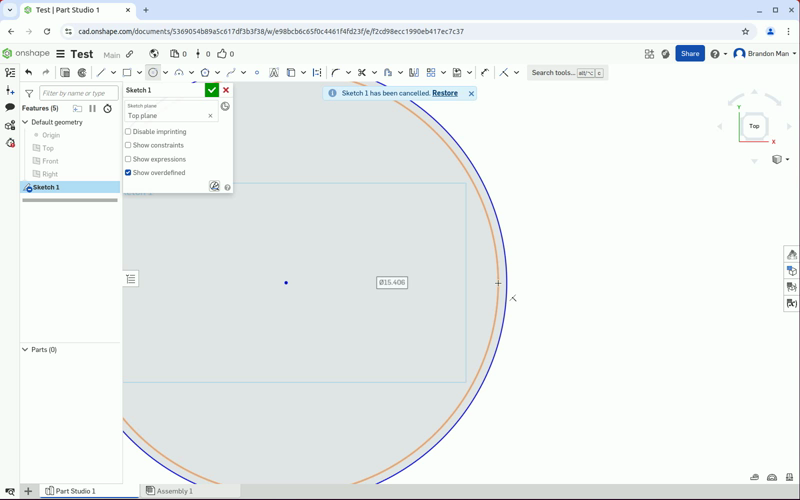
scroll(-6)
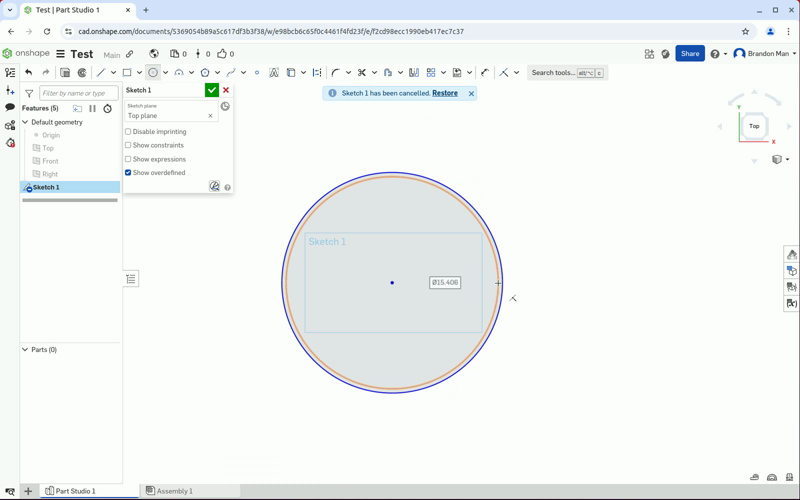
scroll(-6)
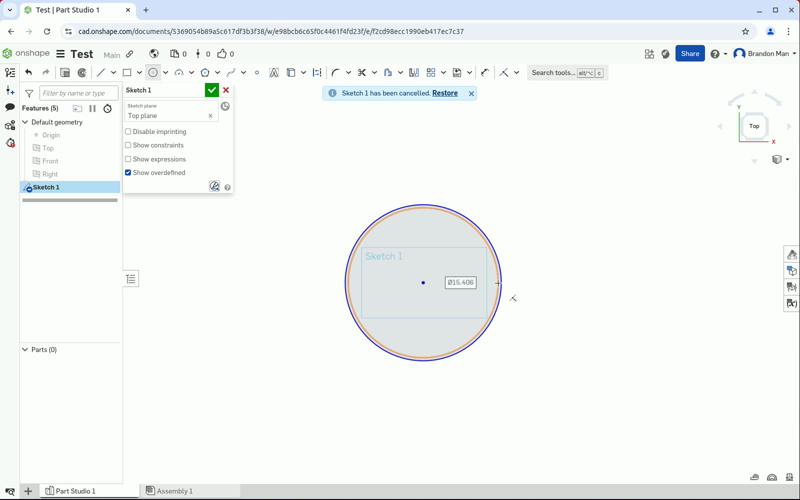
scroll(-6)
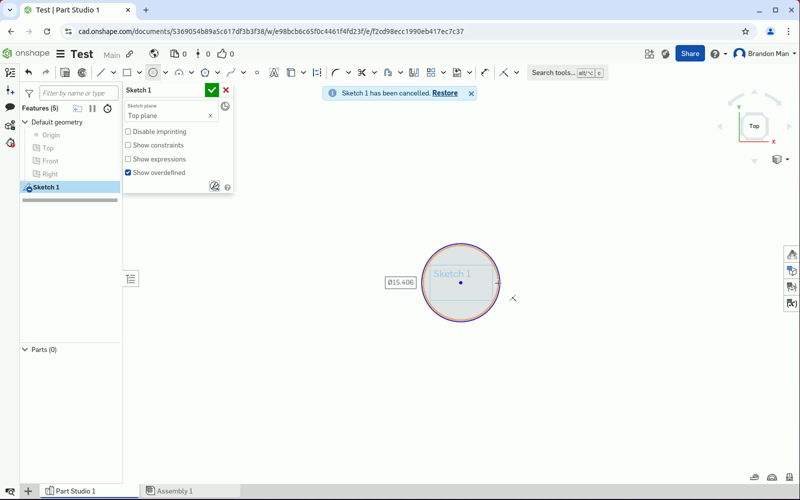
key(esc)
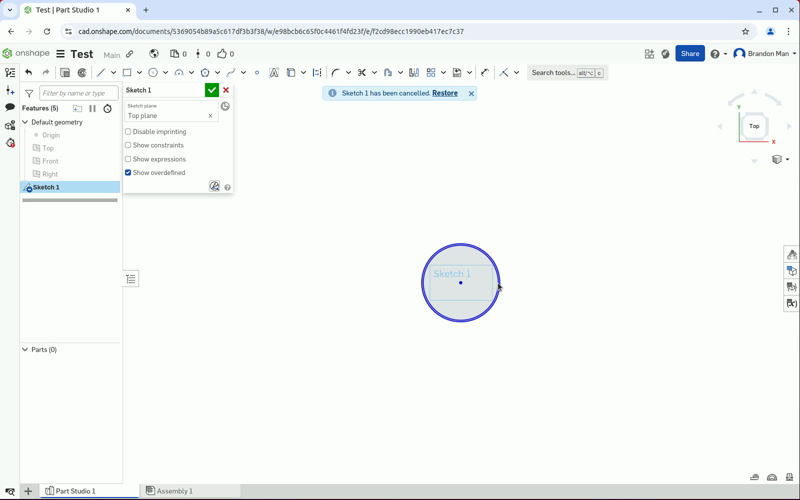
mouse_move(453, 319)
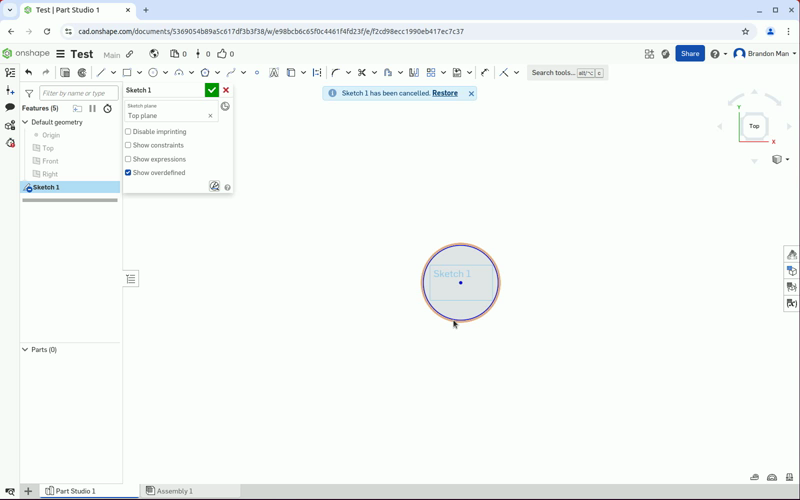
scroll(6)
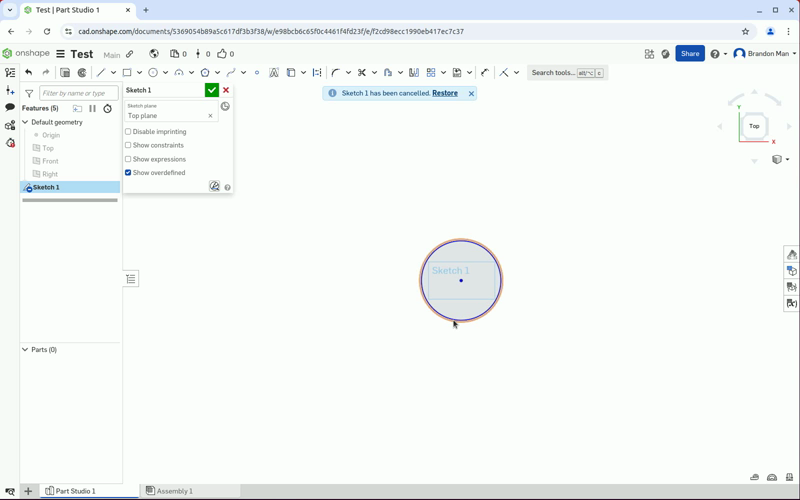
scroll(6)
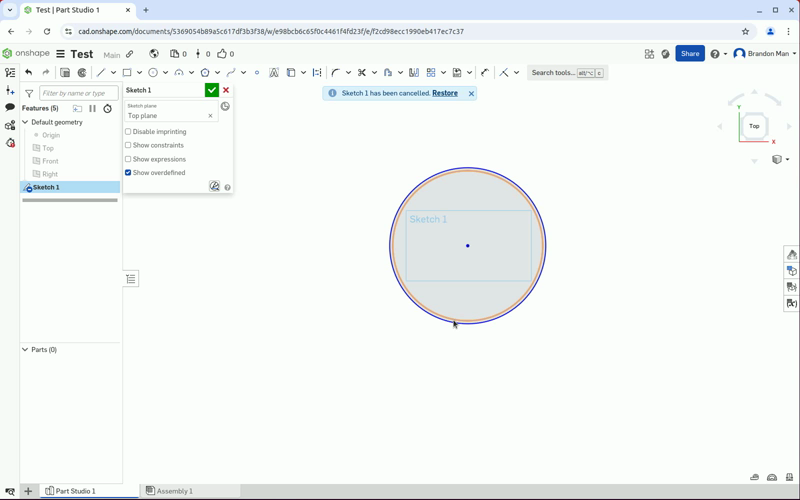
scroll(6)
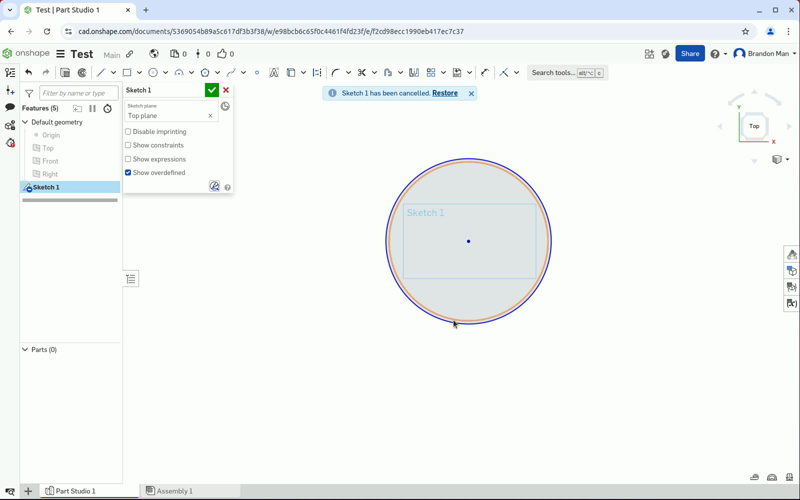
scroll(6)
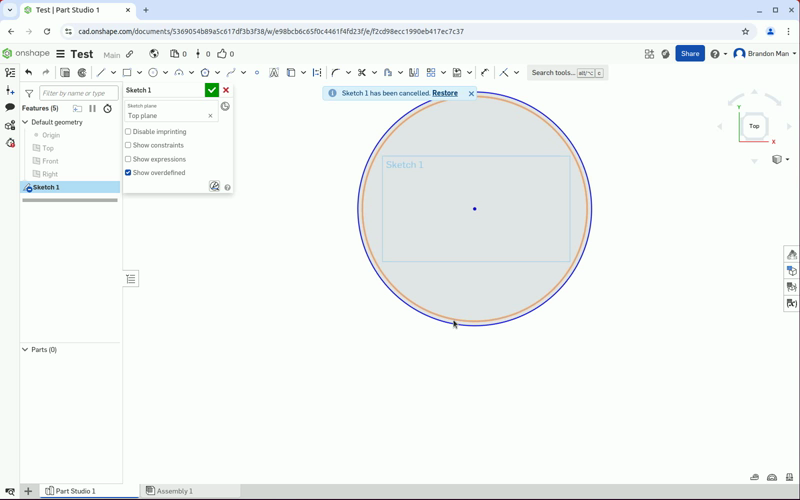
scroll(6)
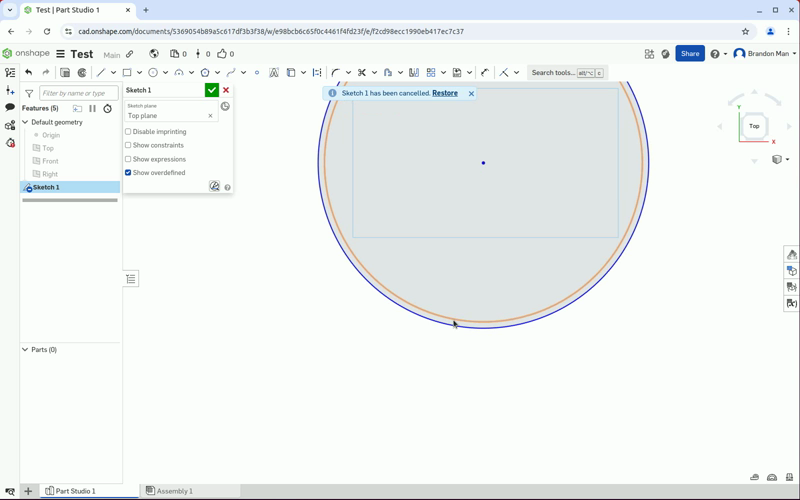
scroll(6)
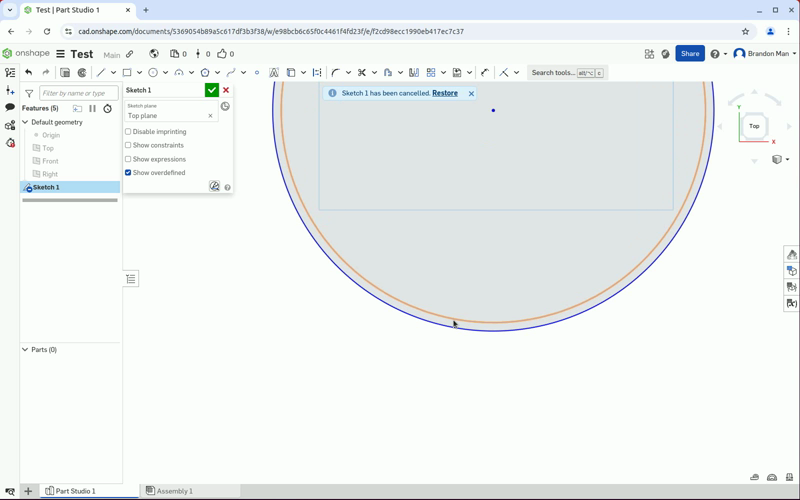
scroll(6)
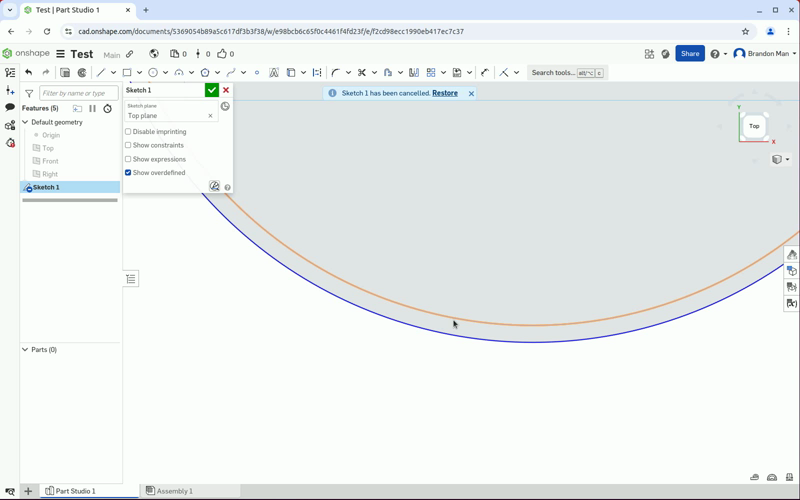
click(453, 319)
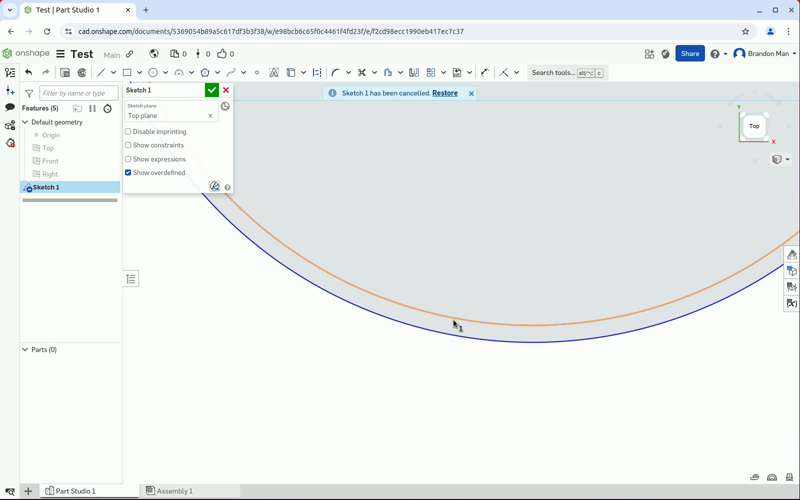
scroll(-6)
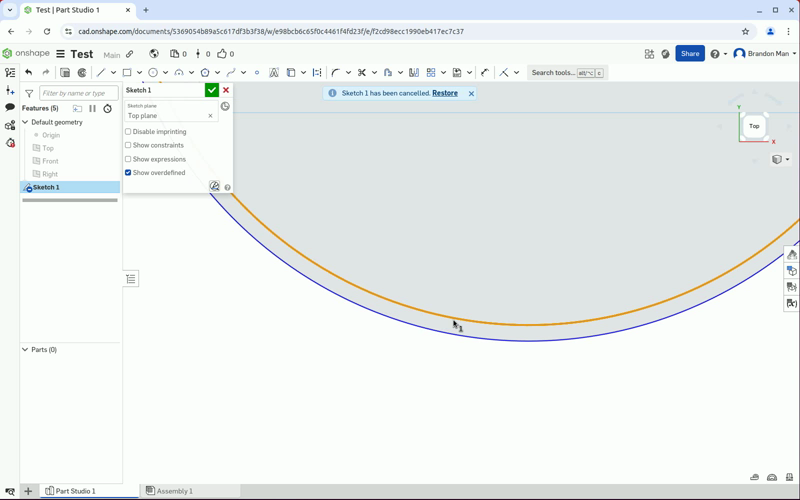
scroll(-6)
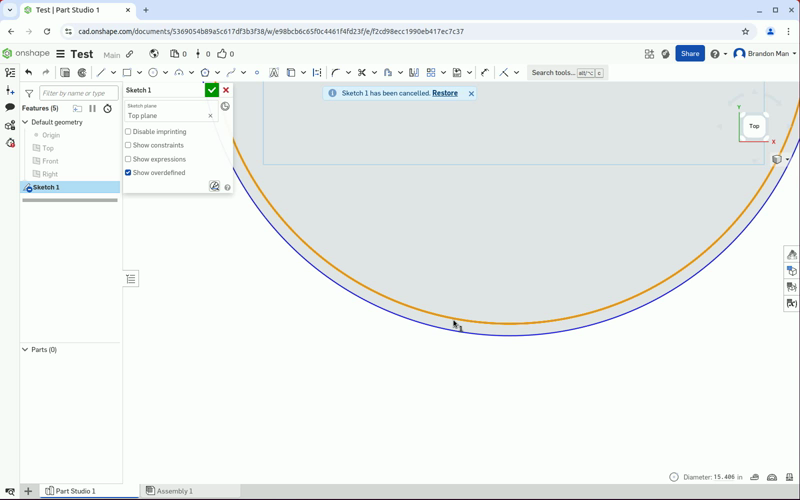
scroll(-6)
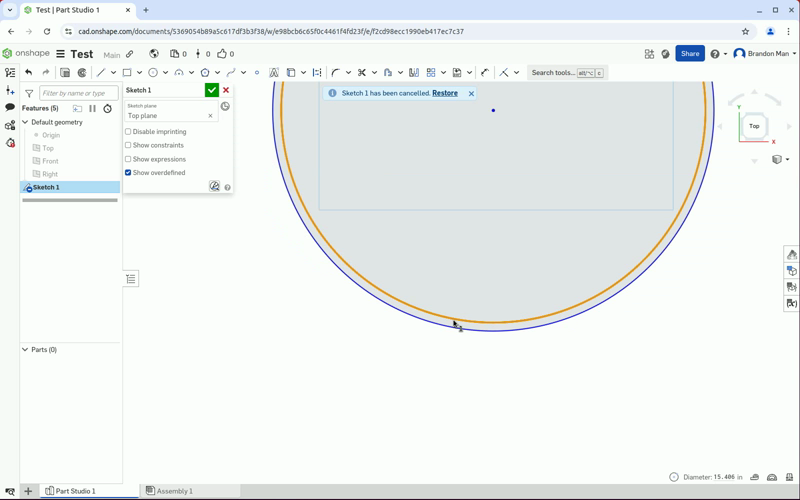
scroll(-6)
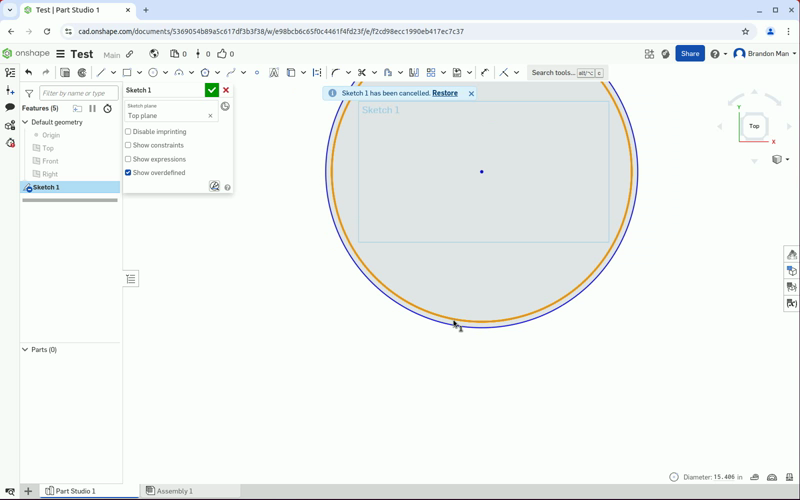
scroll(-6)
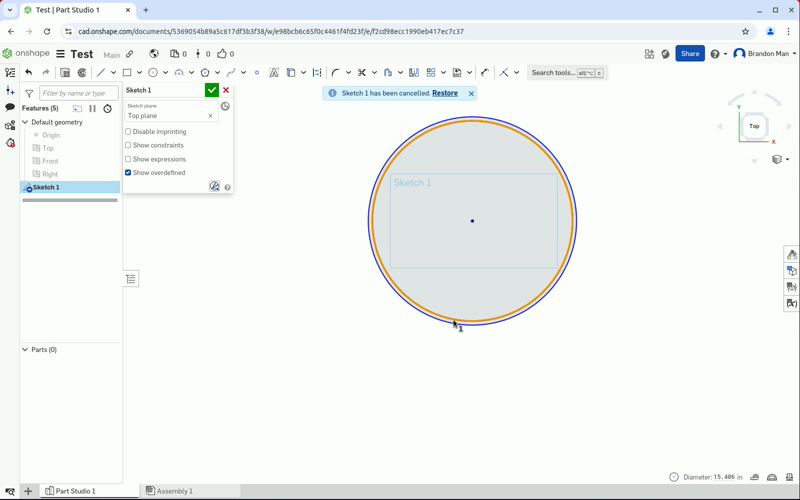
scroll(-6)
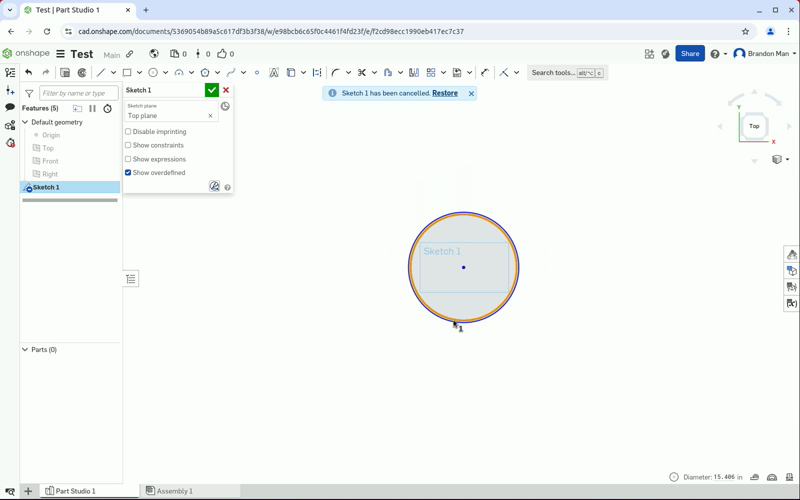
scroll(-6)
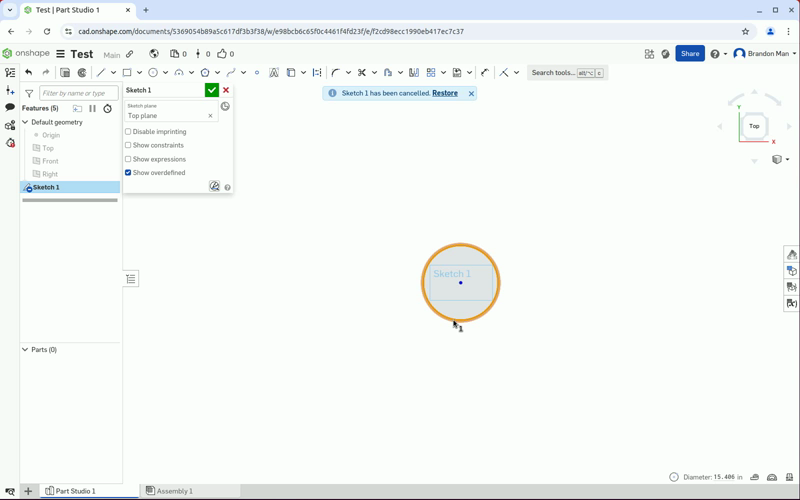
mouse_move(73, 352)
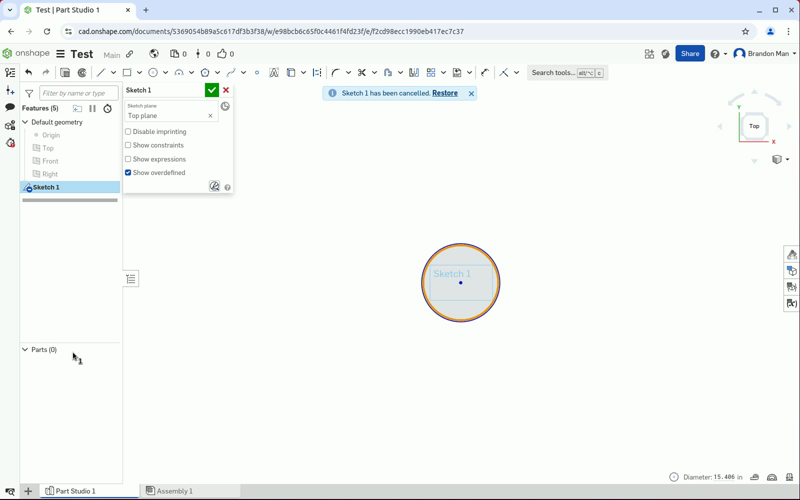
key(shift+y)
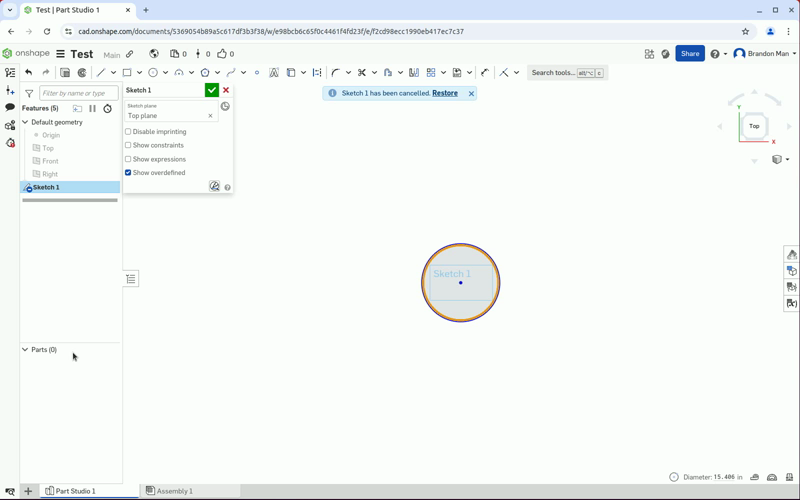
key(shift+e)
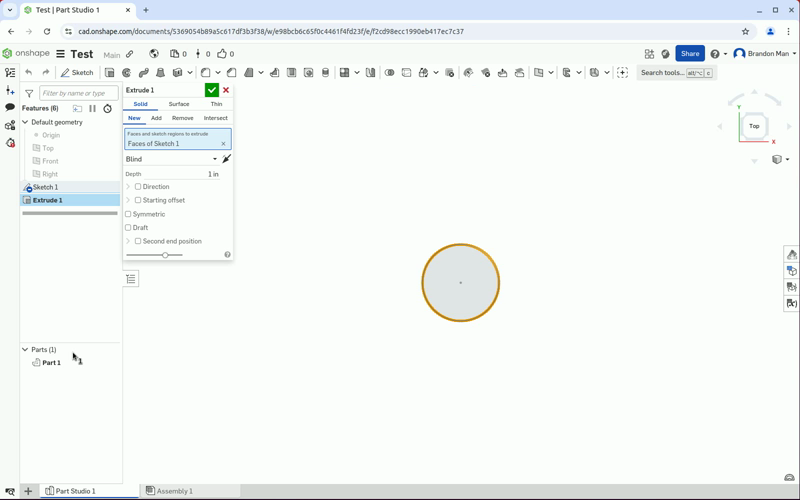
mouse_move(143, 106)
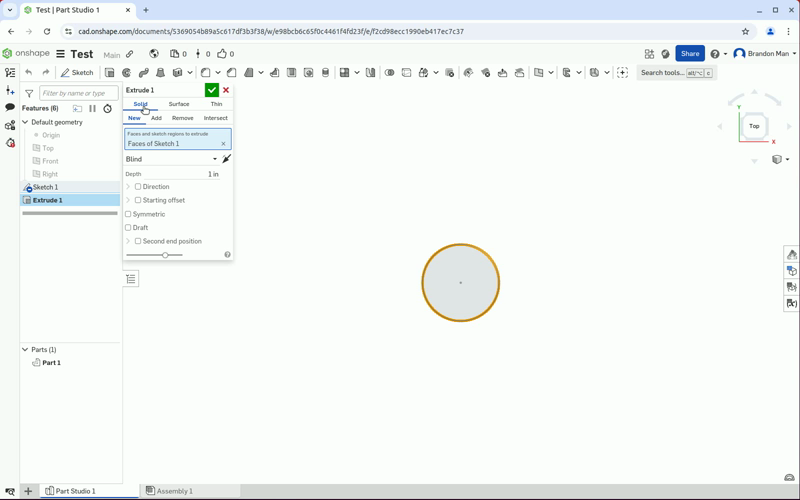
click(143, 106)
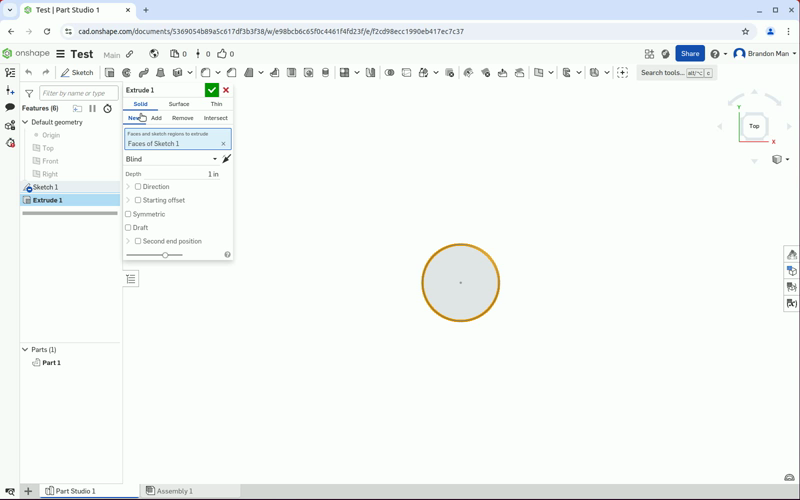
mouse_move(137, 120)
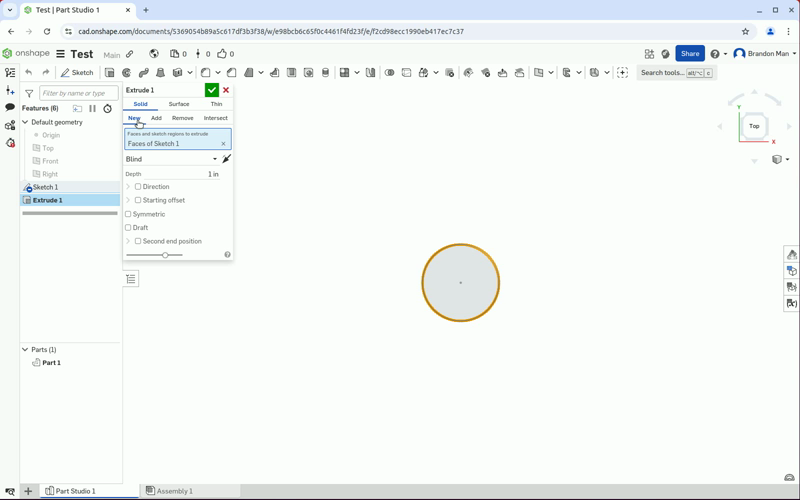
click(137, 120)
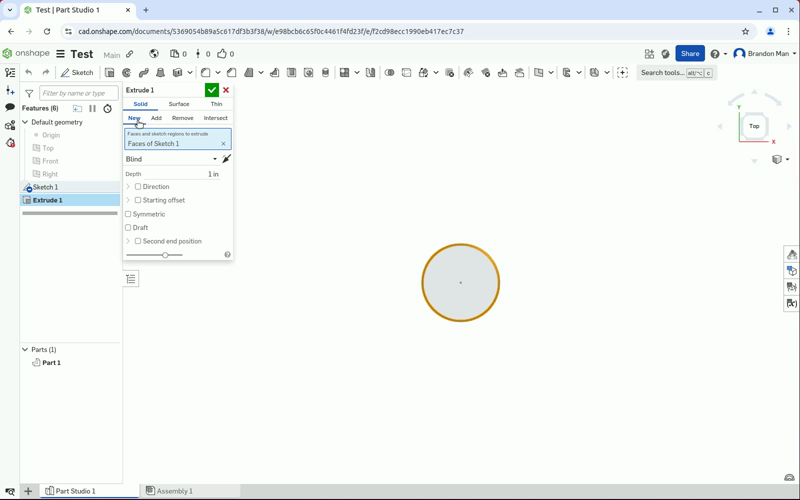
key(tab, 4)
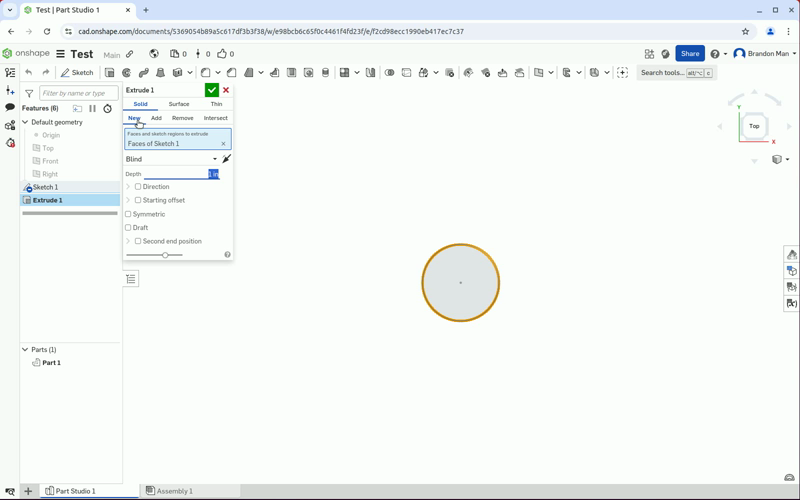
text(0.241)
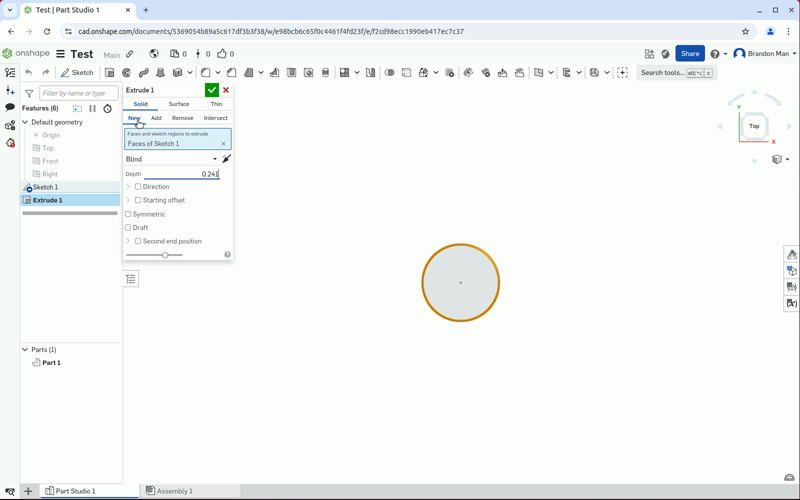
key(enter)
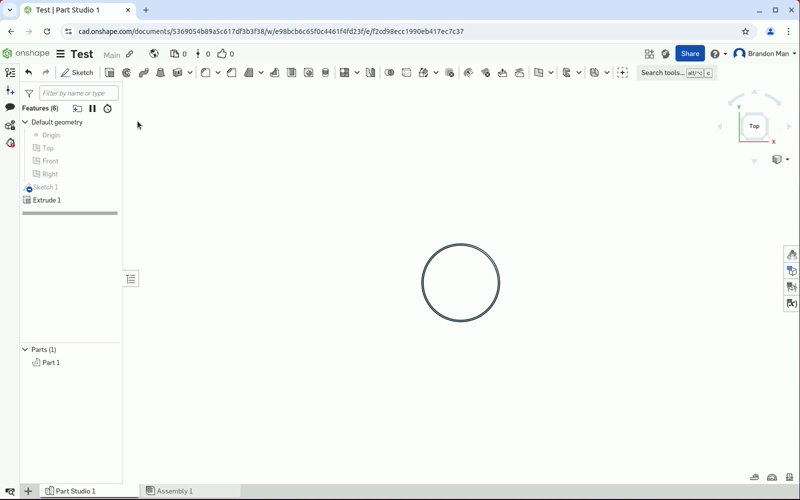
key(shift+h)
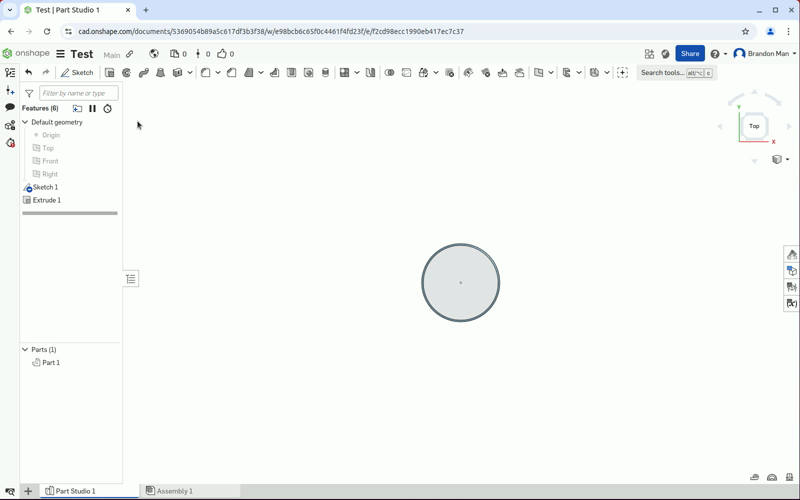
key(shift+h)
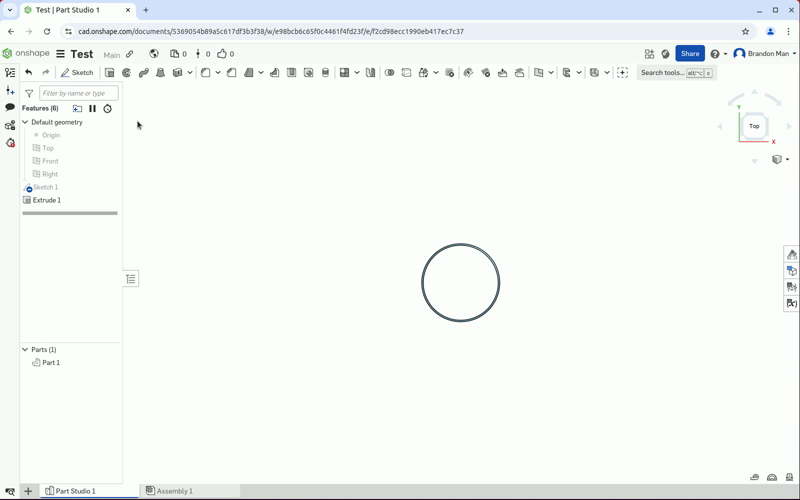
mouse_move(73, 189)
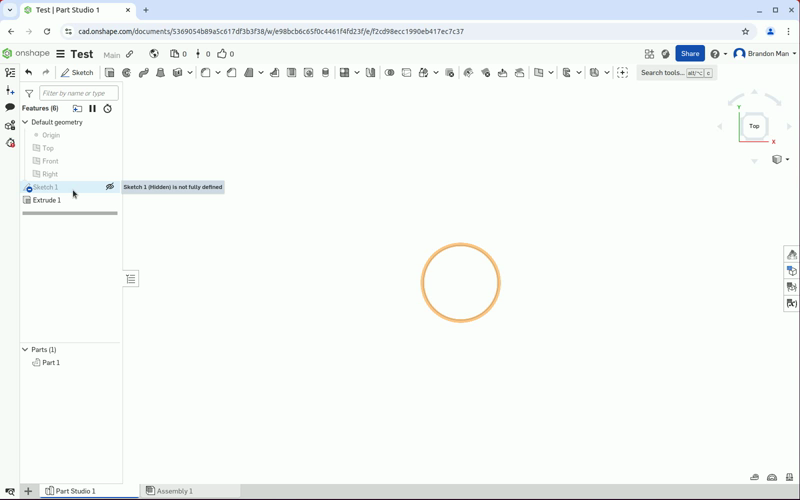
click(73, 189)
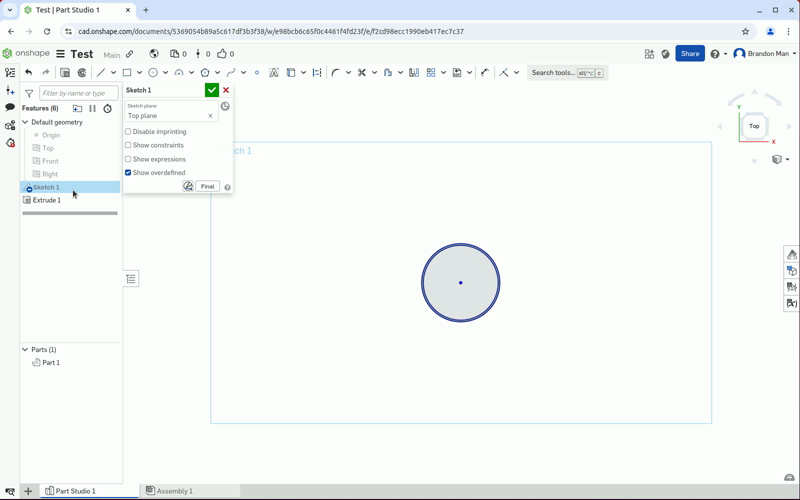
mouse_move(229, 92)
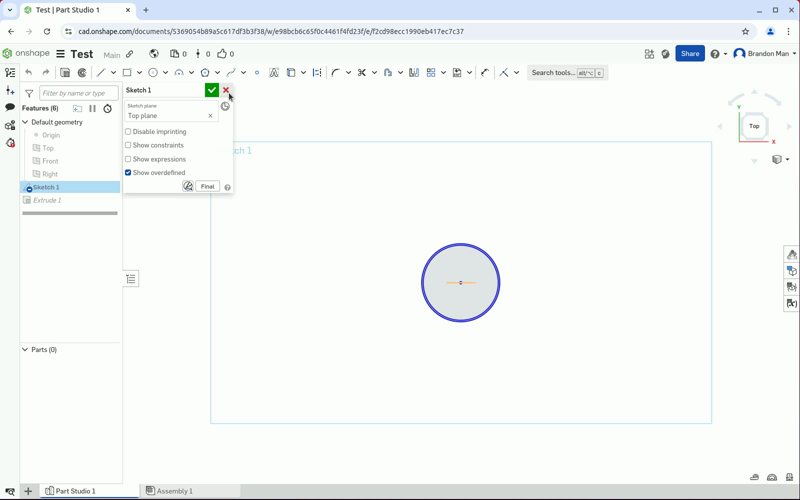
click(229, 92)
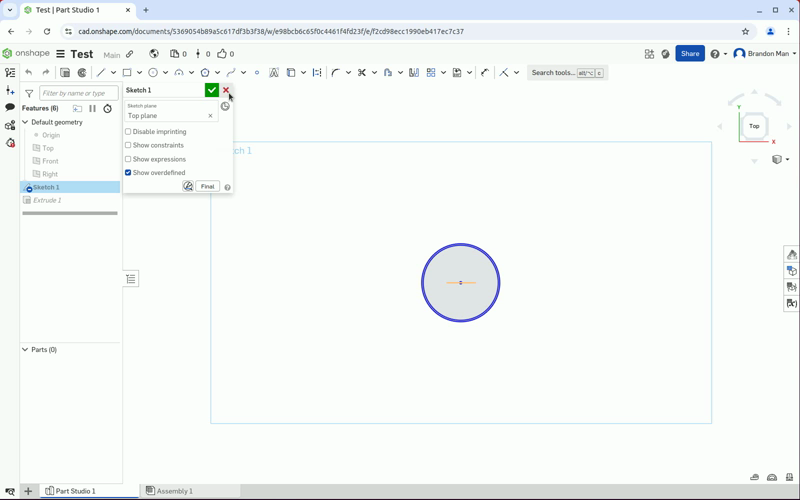
key(shift+s)
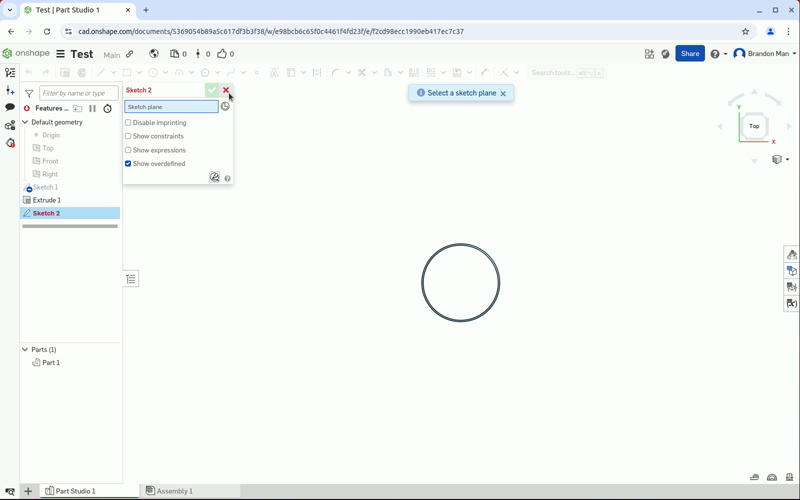
mouse_move(73, 150)
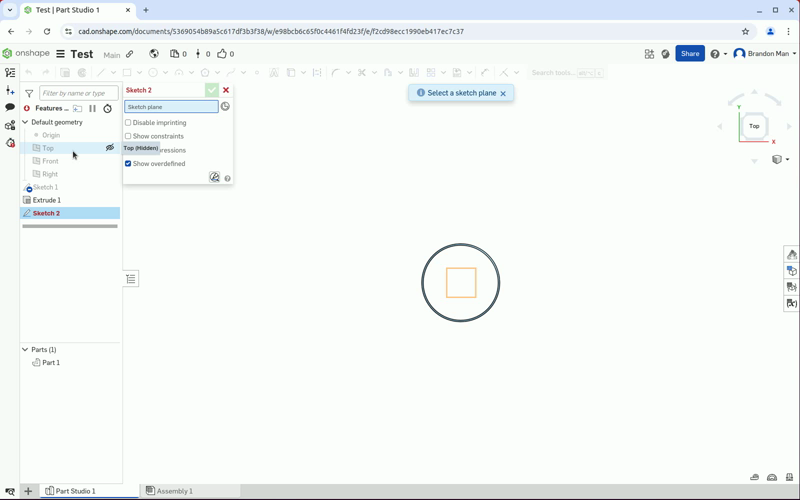
click(73, 150)
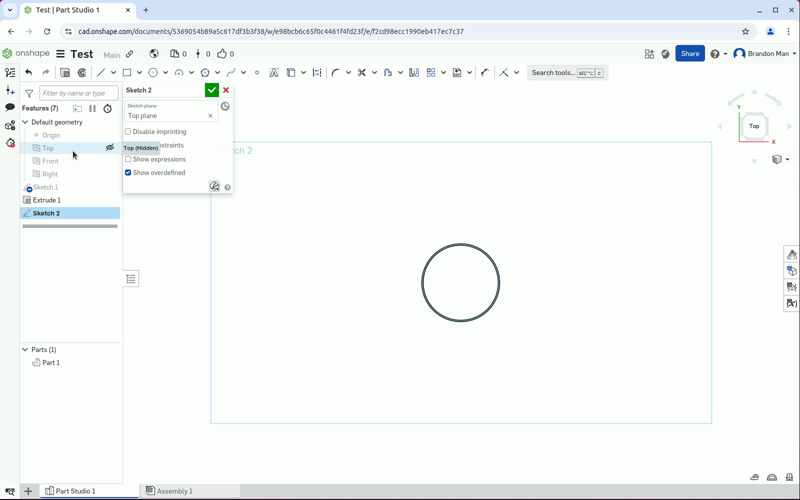
mouse_move(73, 352)
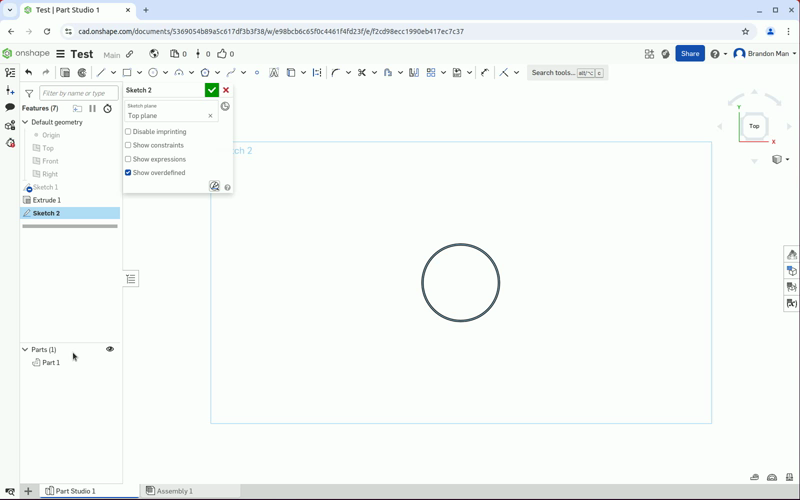
key(y)
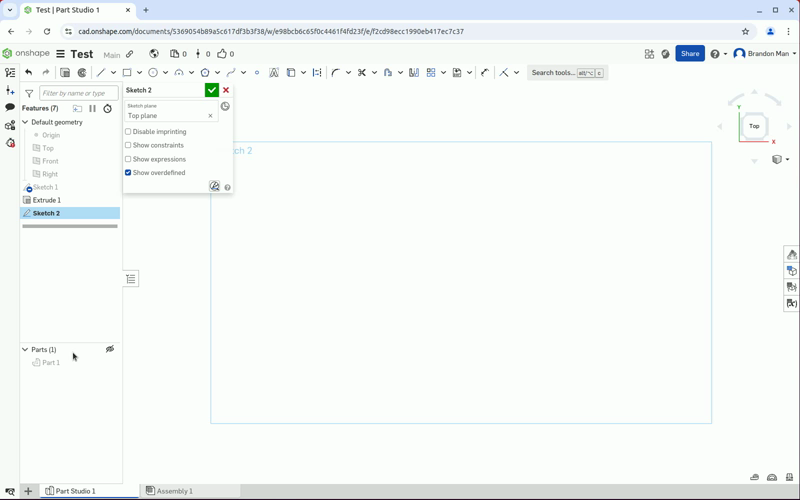
key(c)
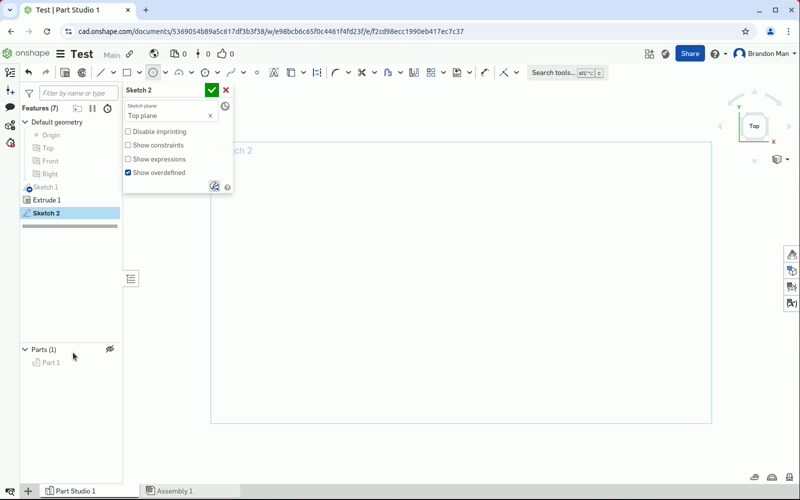
key_down(shift)
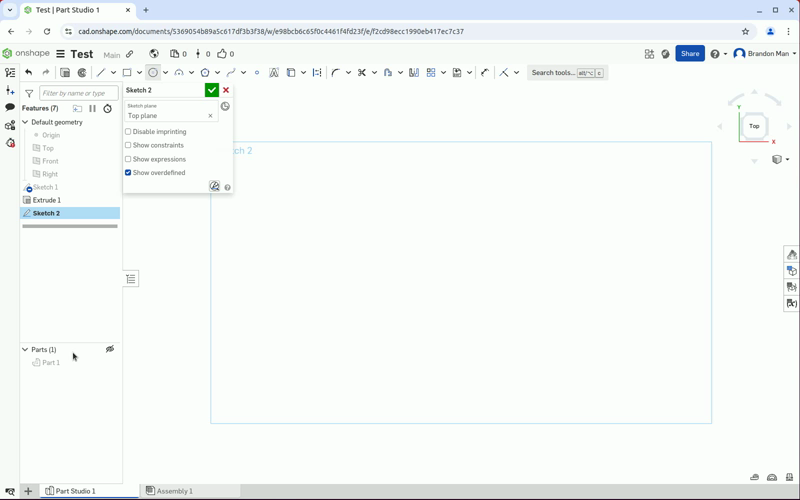
mouse_move(461, 282)
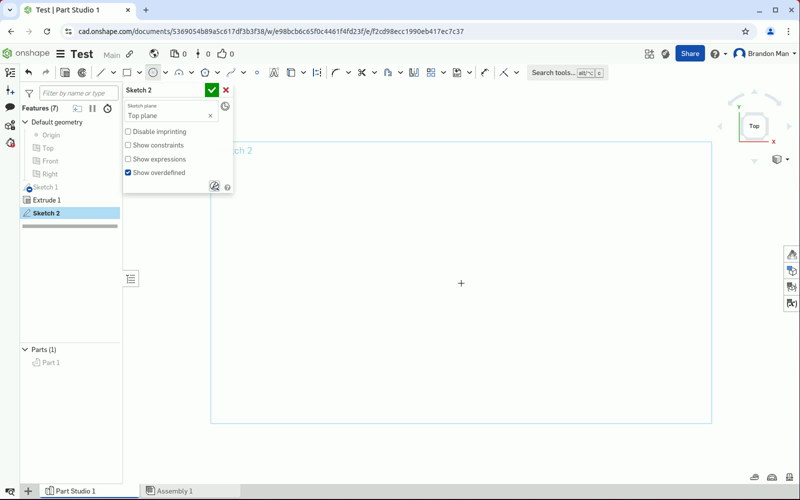
click(461, 282)
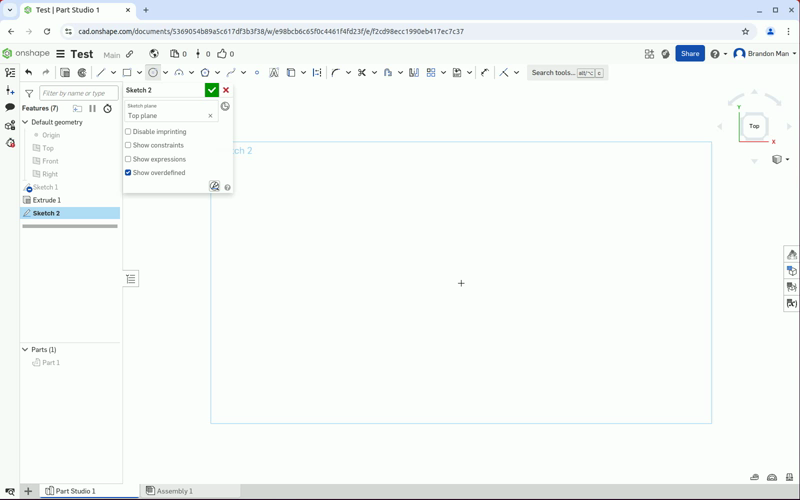
key_up(shift)
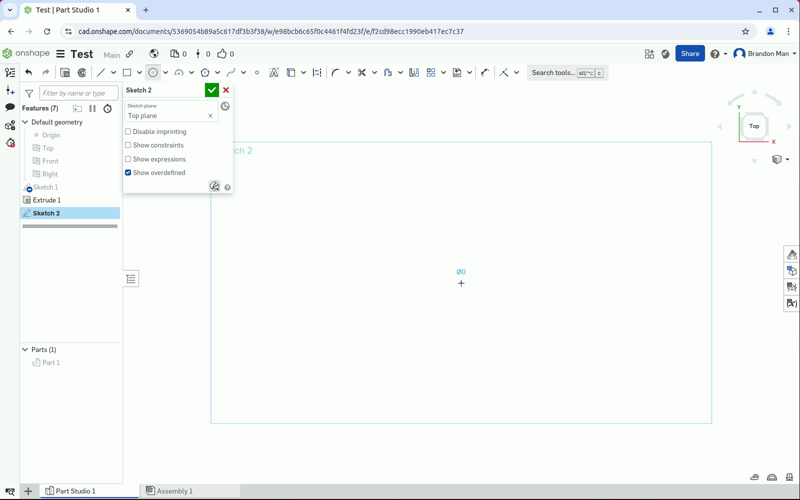
mouse_move(499, 282)
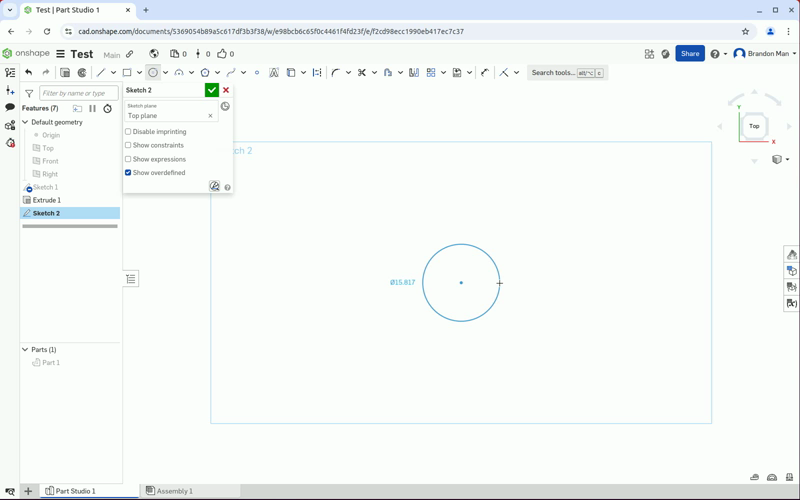
click(499, 282)
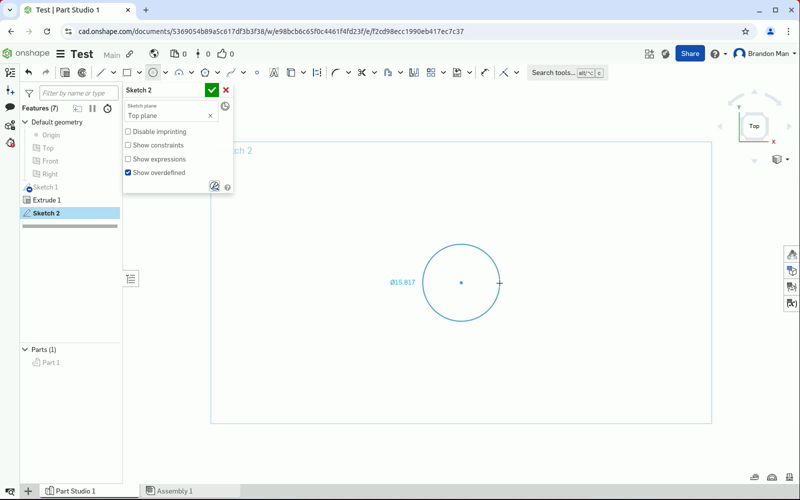
key(esc)
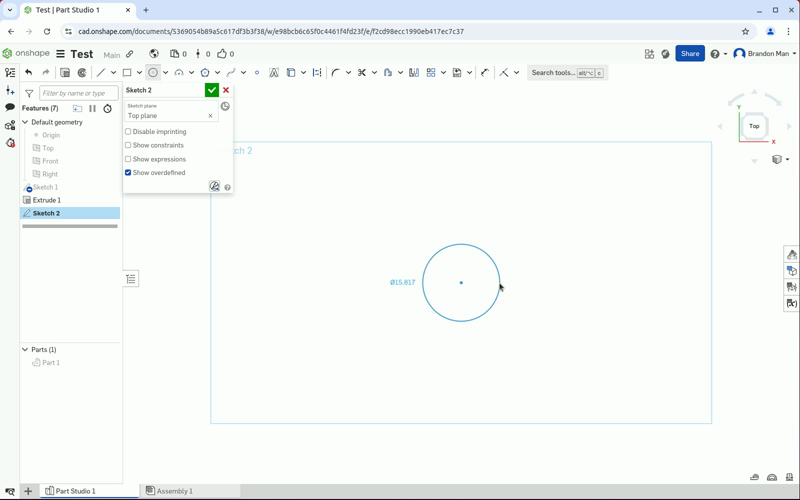
key(c)
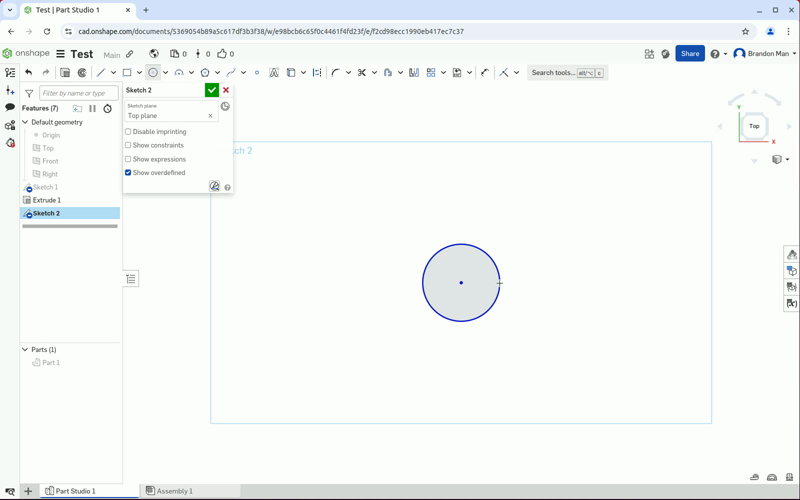
key_down(shift)
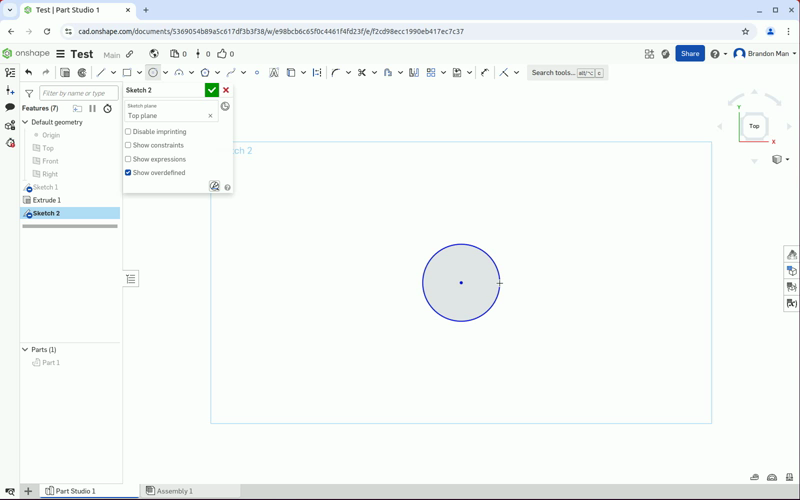
mouse_move(461, 282)
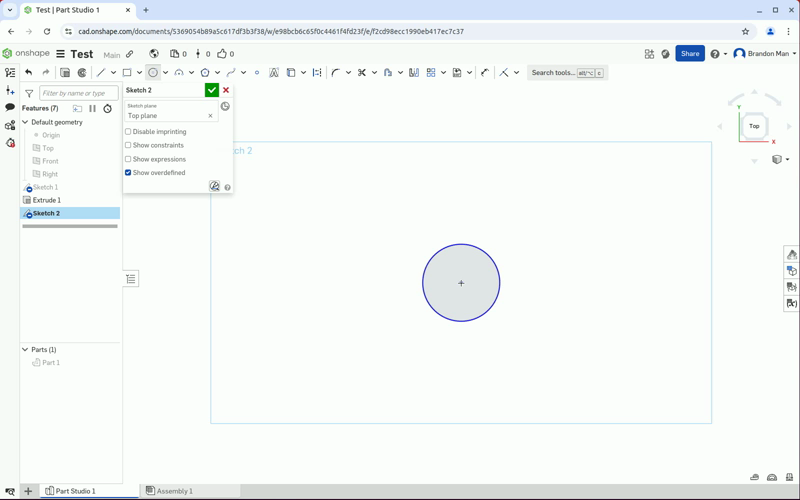
click(461, 282)
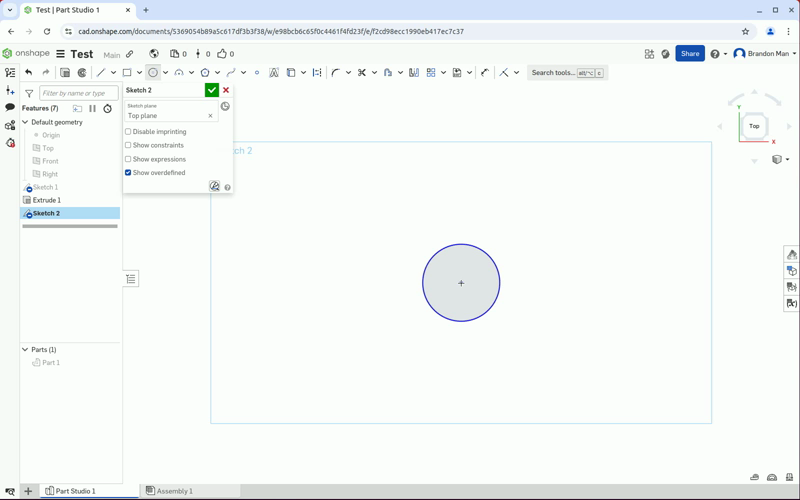
key_up(shift)
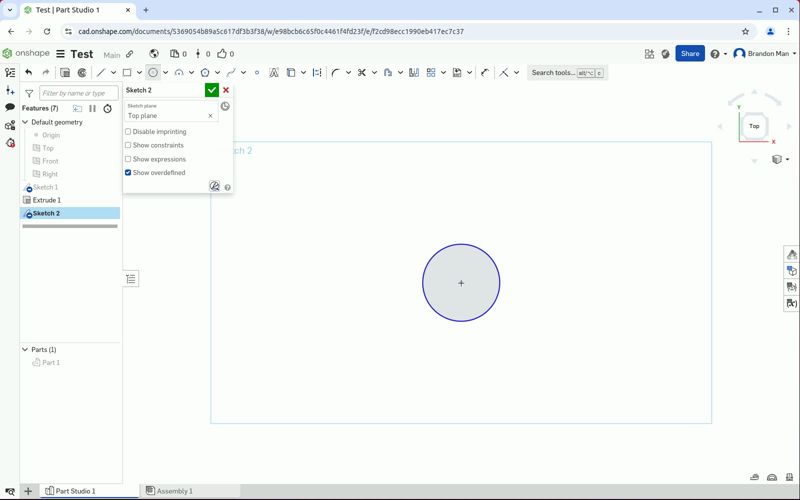
mouse_move(498, 282)
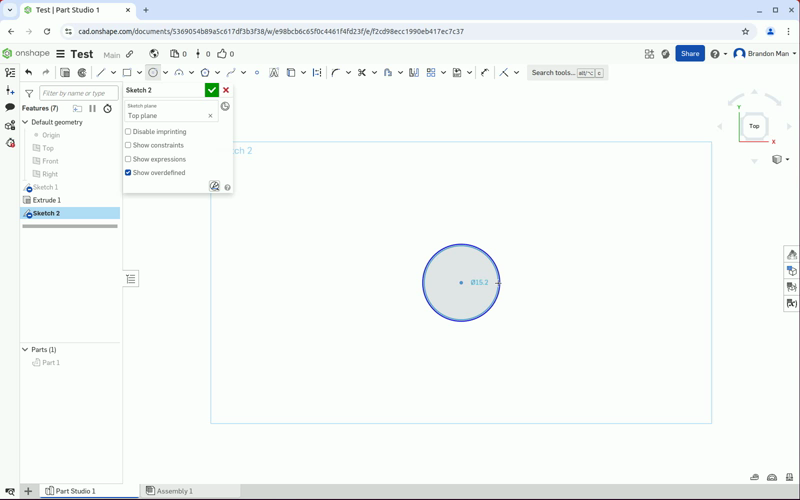
scroll(6)
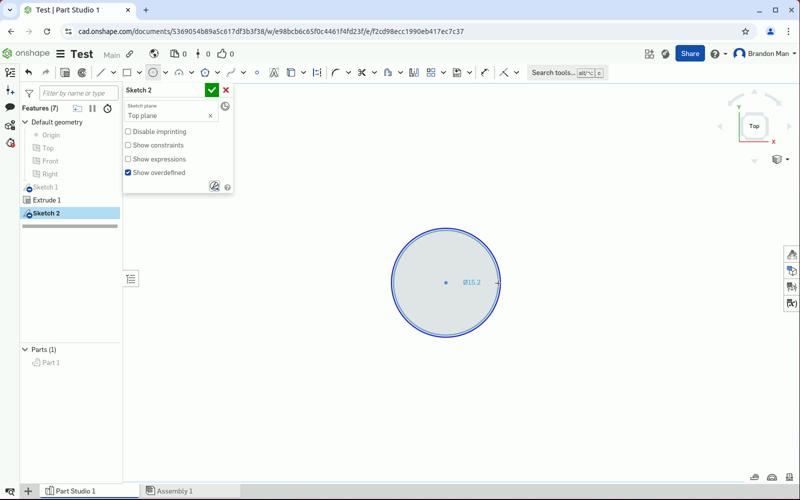
scroll(6)
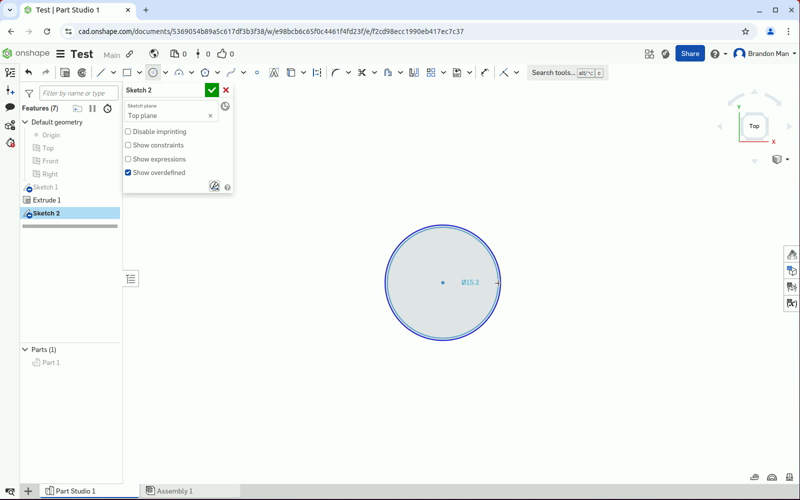
scroll(6)
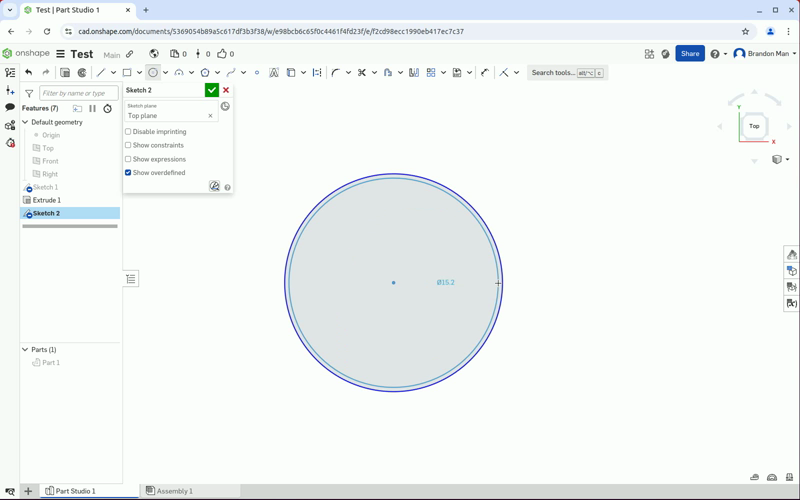
scroll(6)
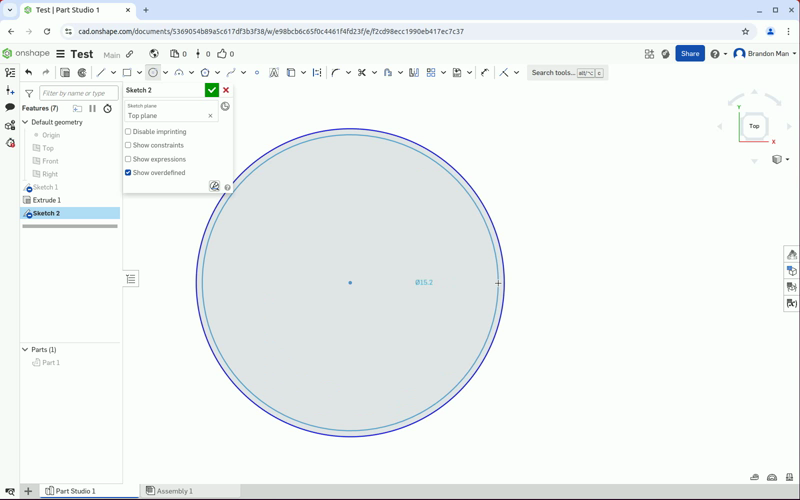
scroll(6)
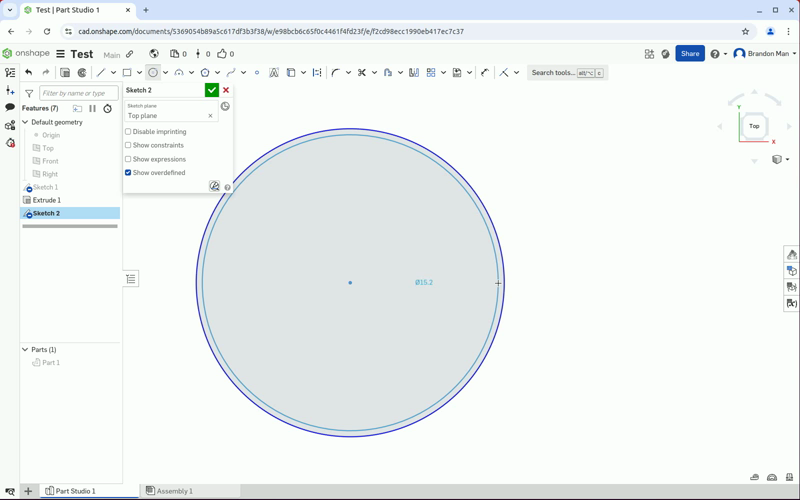
scroll(6)
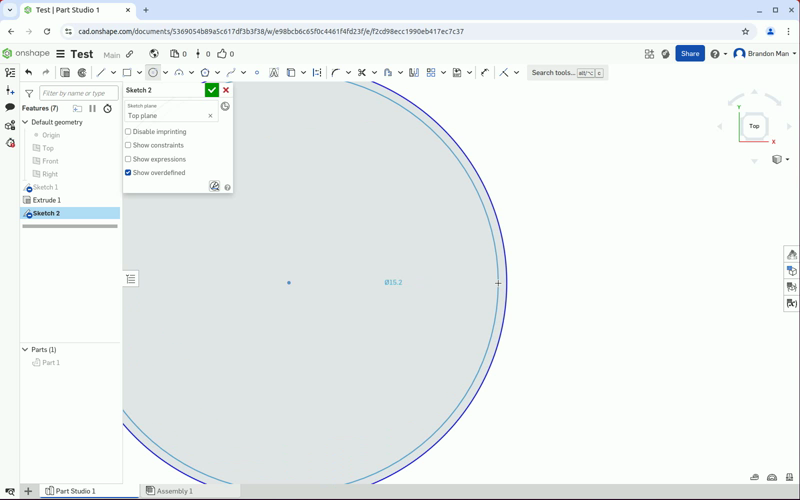
scroll(6)
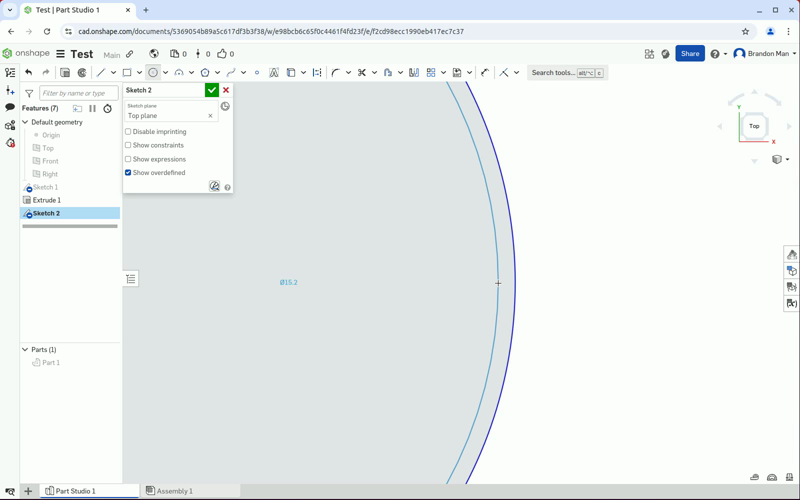
click(498, 282)
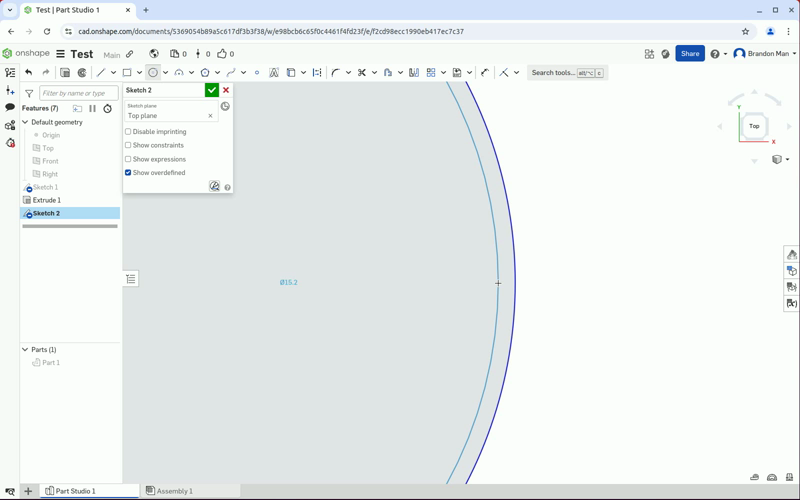
scroll(-6)
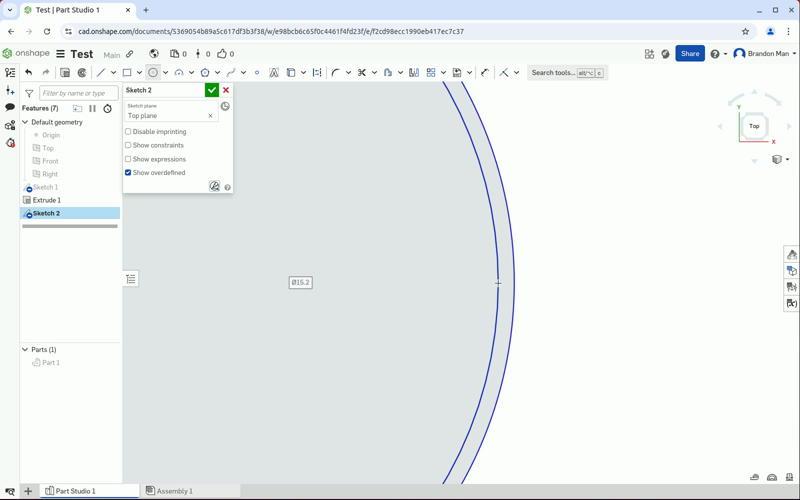
scroll(-6)
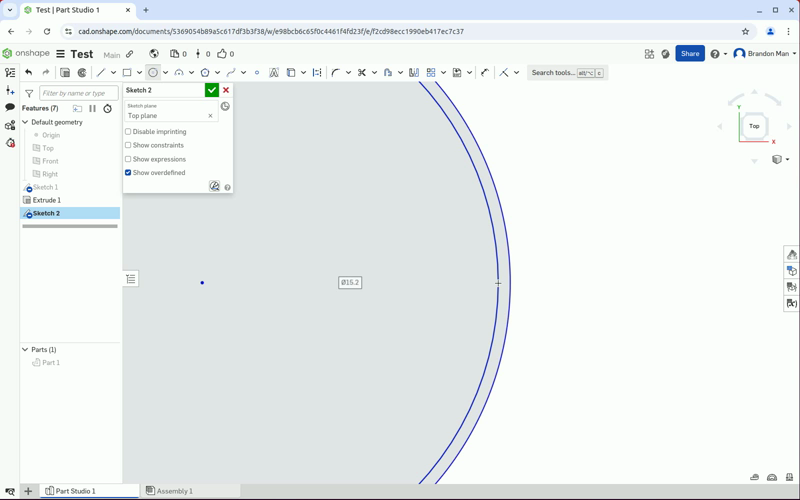
scroll(-6)
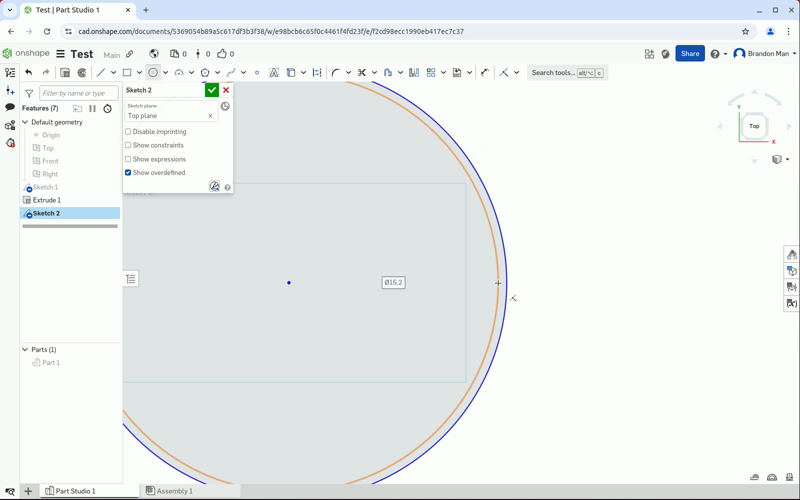
scroll(-6)
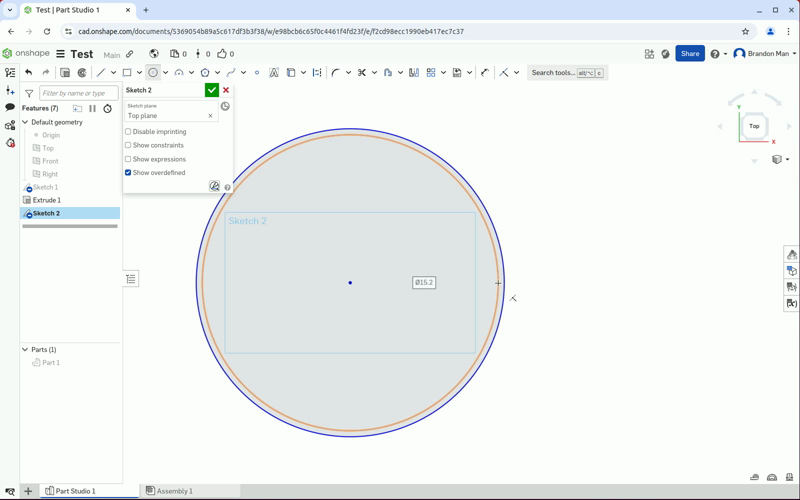
scroll(-6)
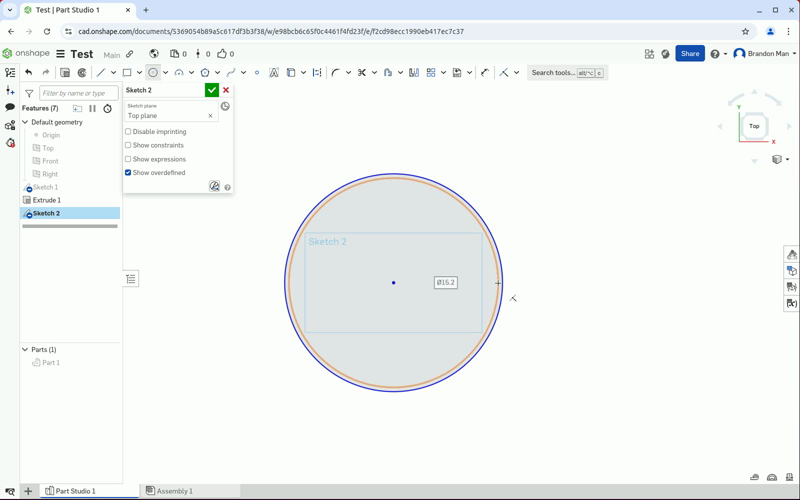
scroll(-6)
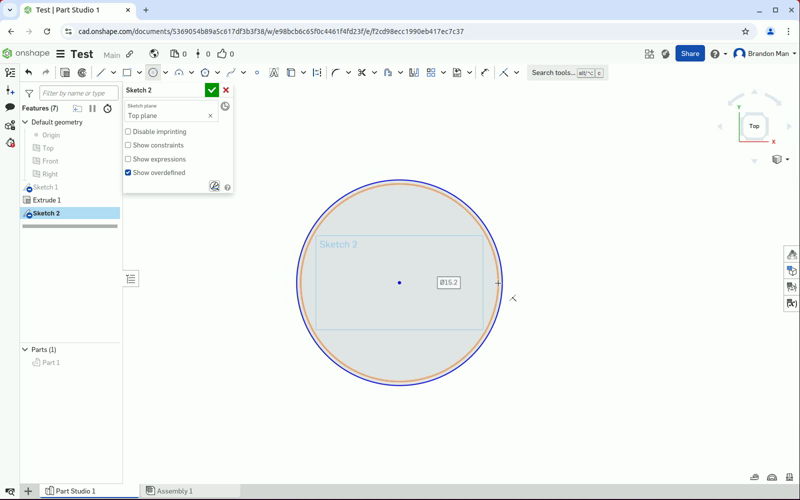
scroll(-6)
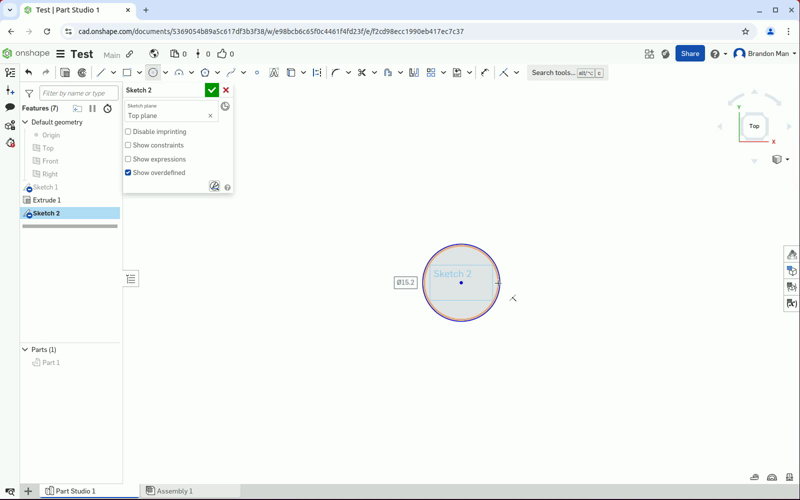
key(esc)
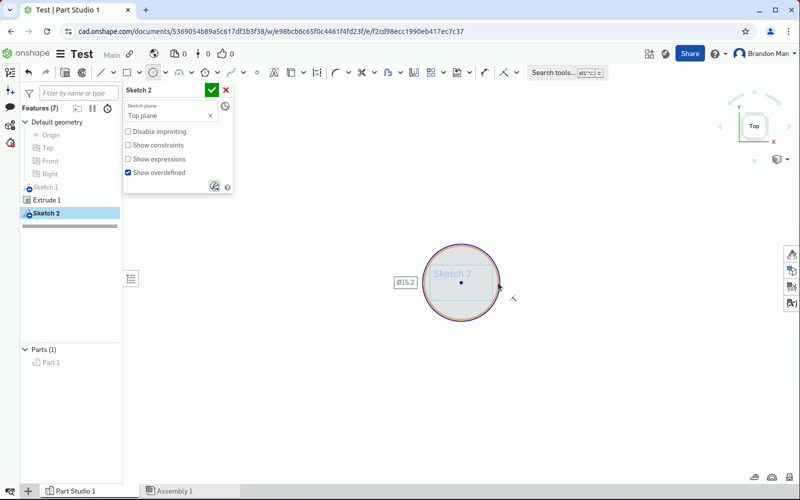
mouse_move(431, 304)
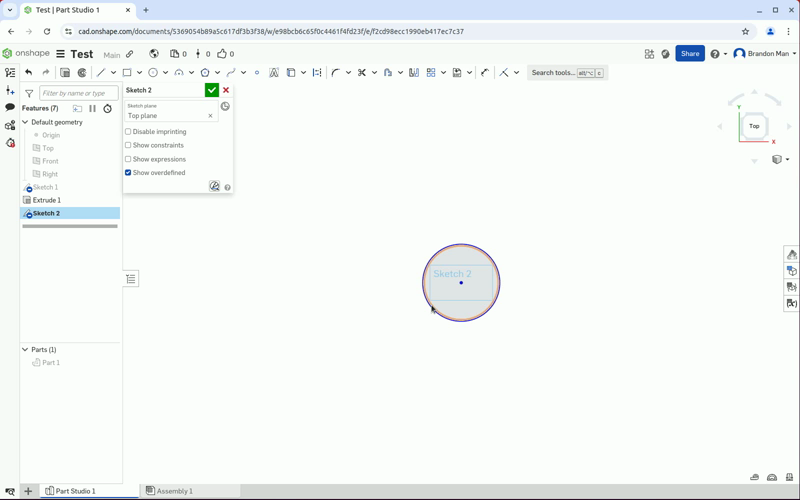
scroll(6)
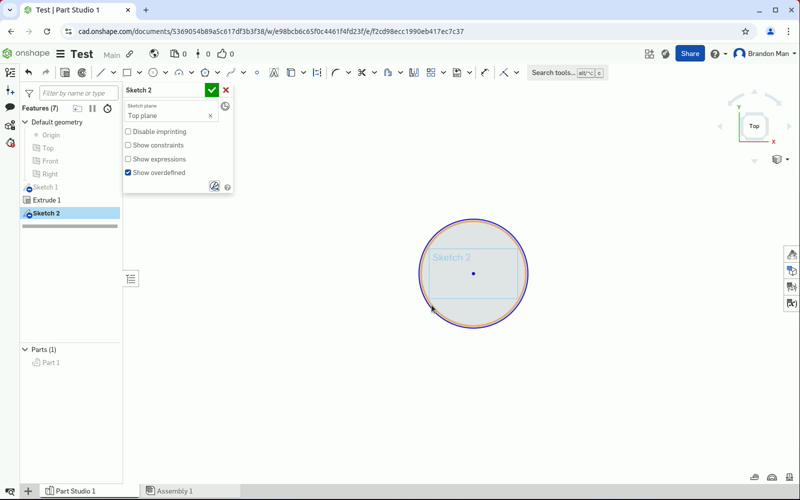
scroll(6)
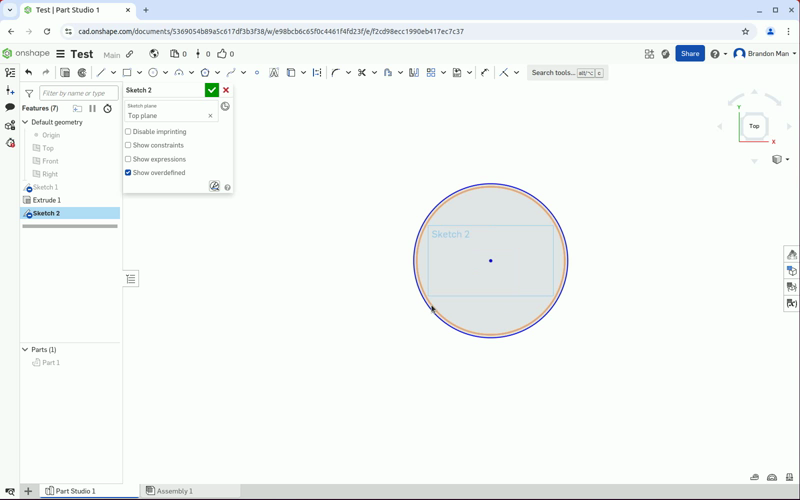
scroll(6)
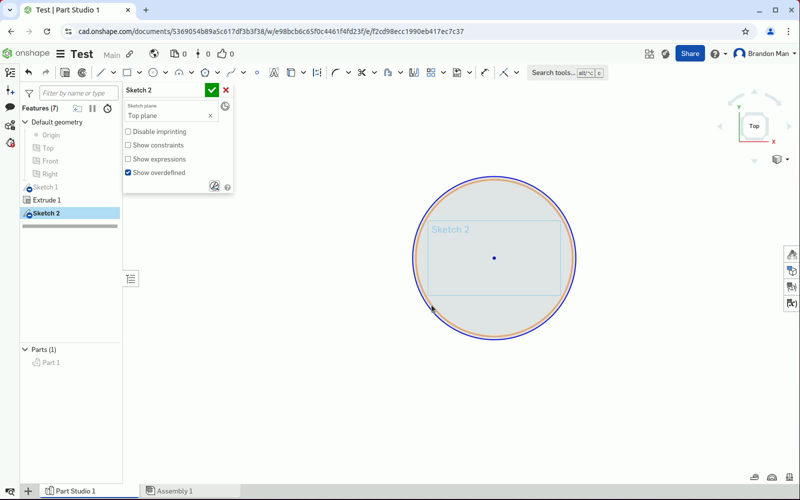
scroll(6)
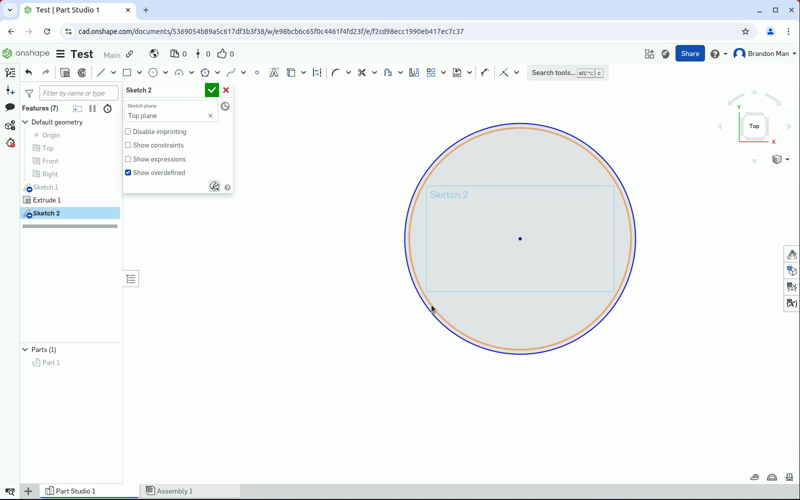
scroll(6)
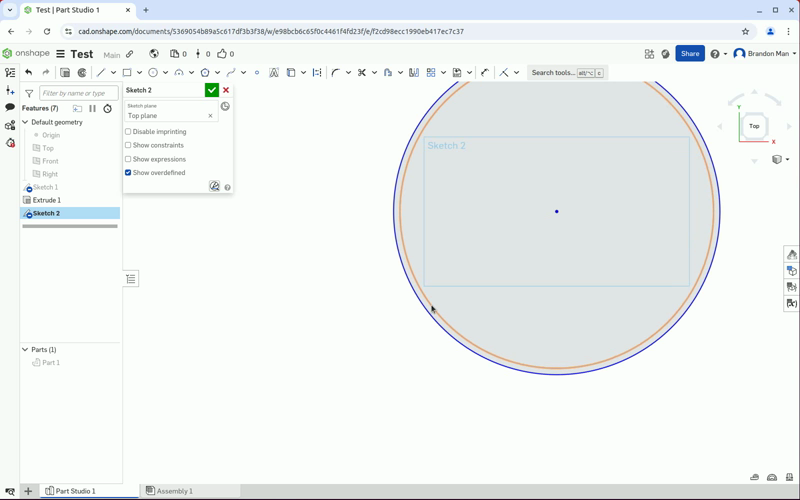
scroll(6)
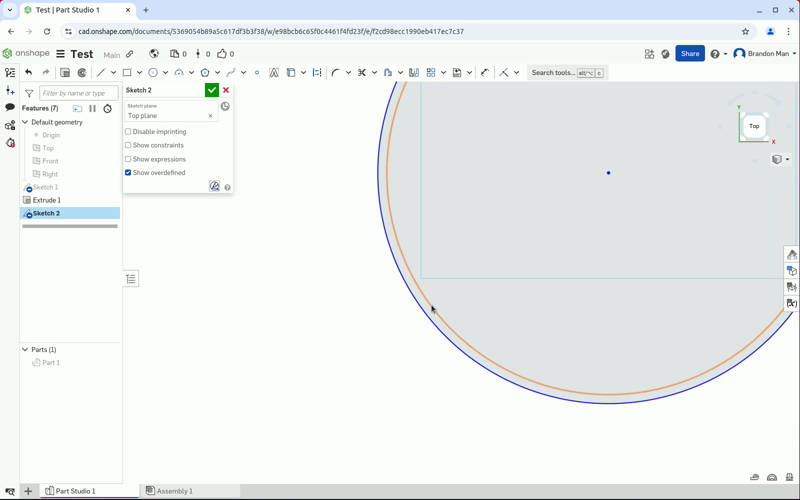
scroll(6)
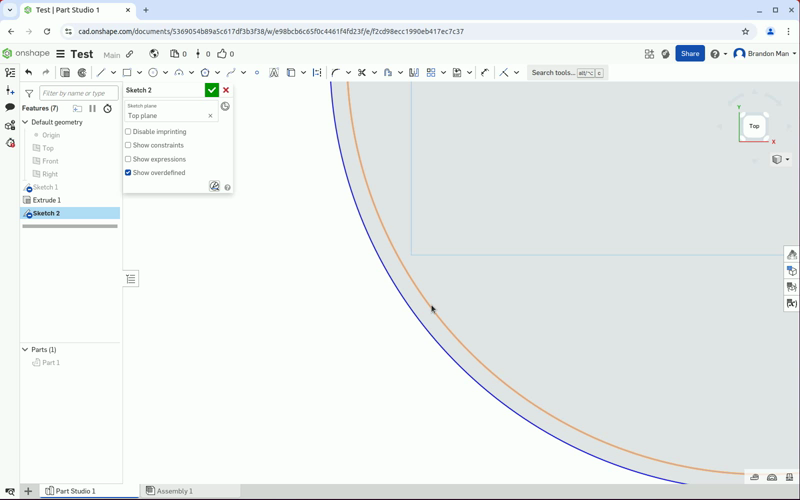
click(431, 304)
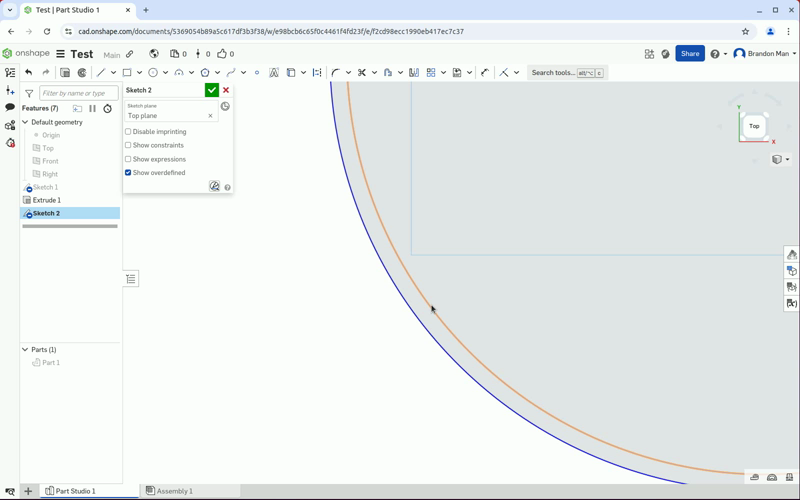
scroll(-6)
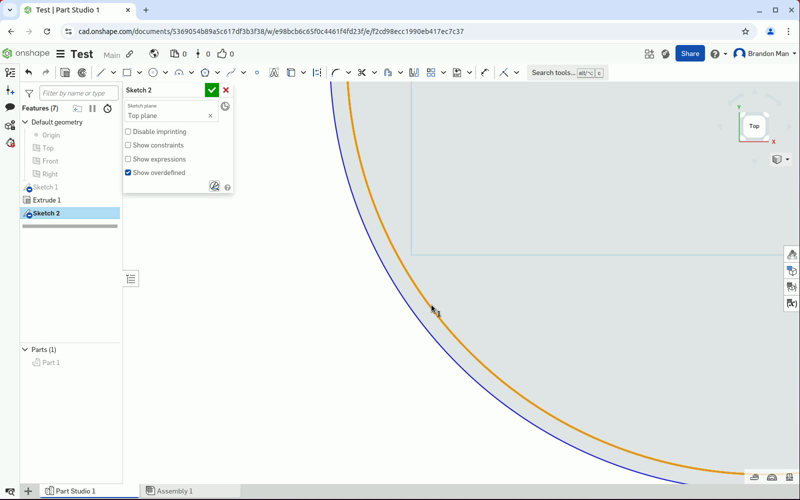
scroll(-6)
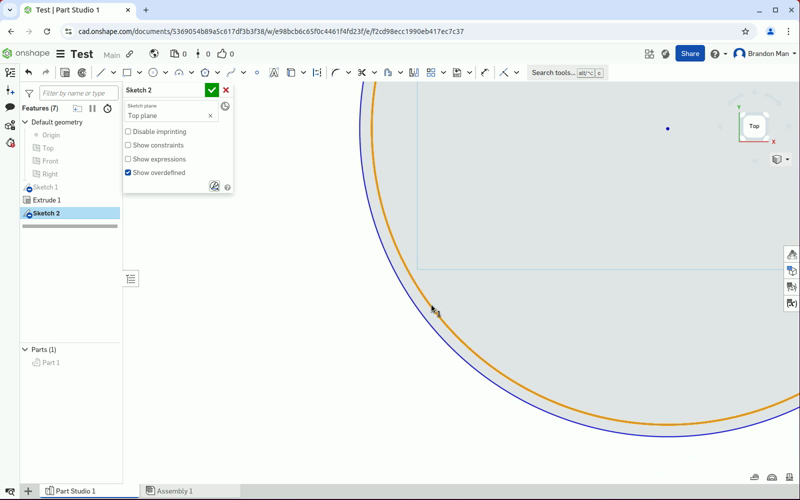
scroll(-6)
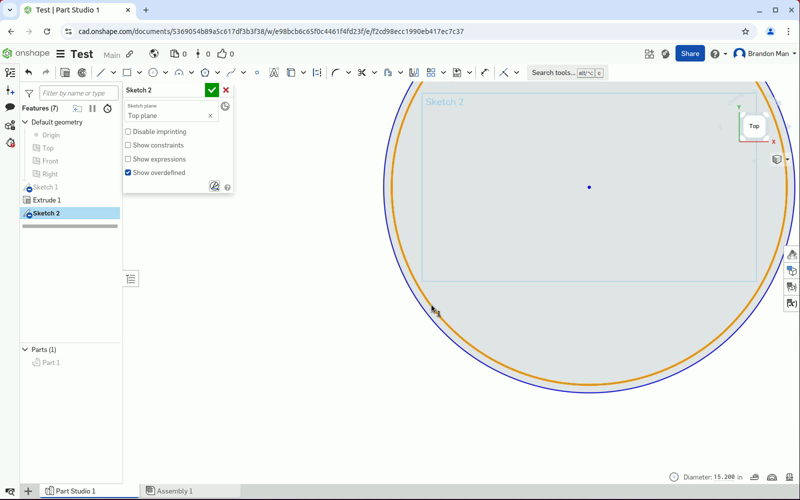
scroll(-6)
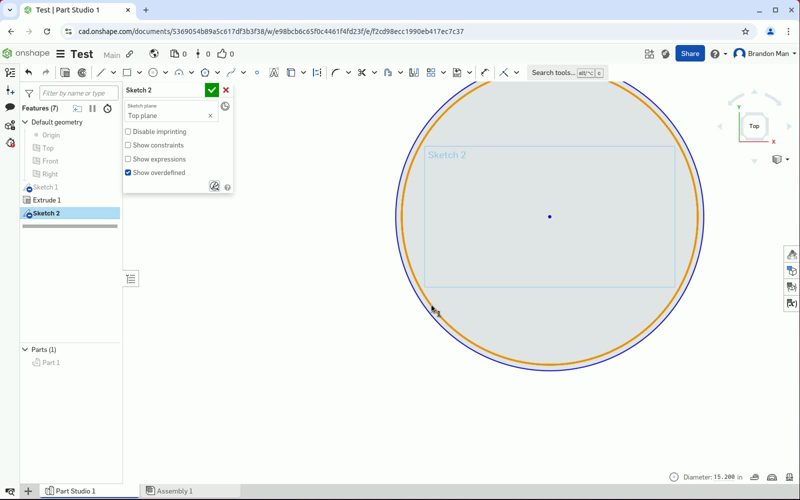
scroll(-6)
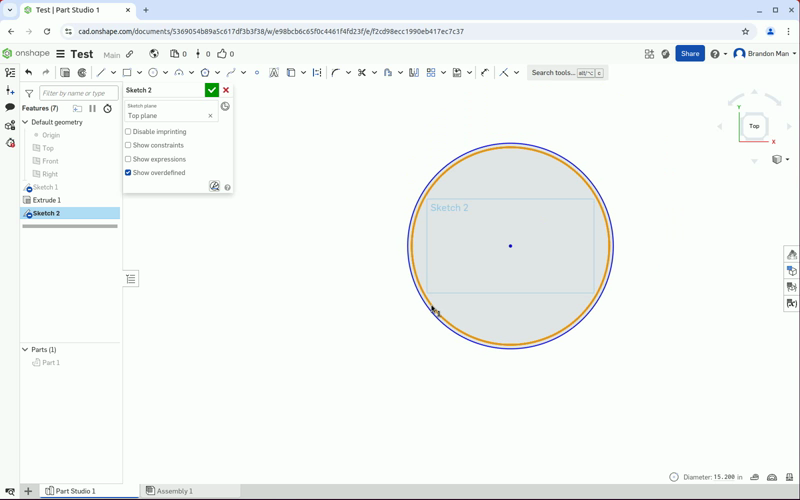
scroll(-6)
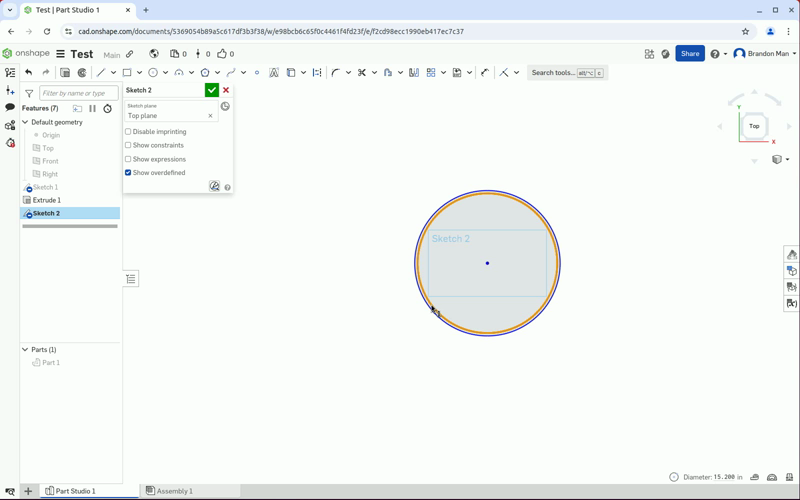
scroll(-6)
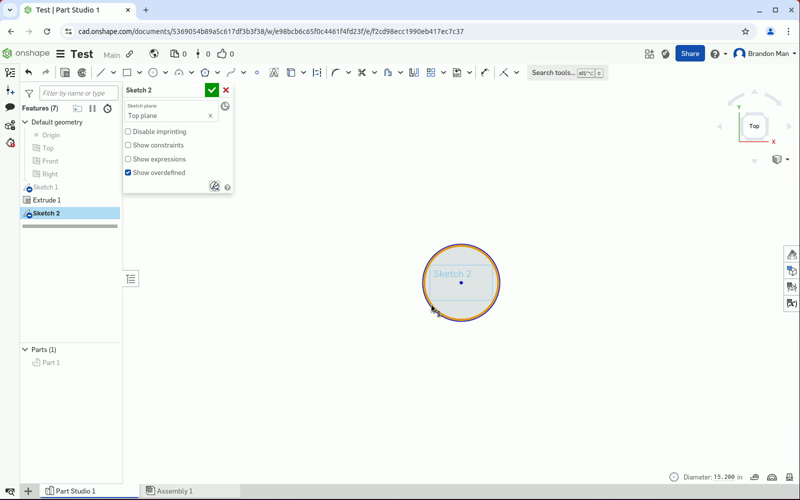
mouse_move(73, 352)
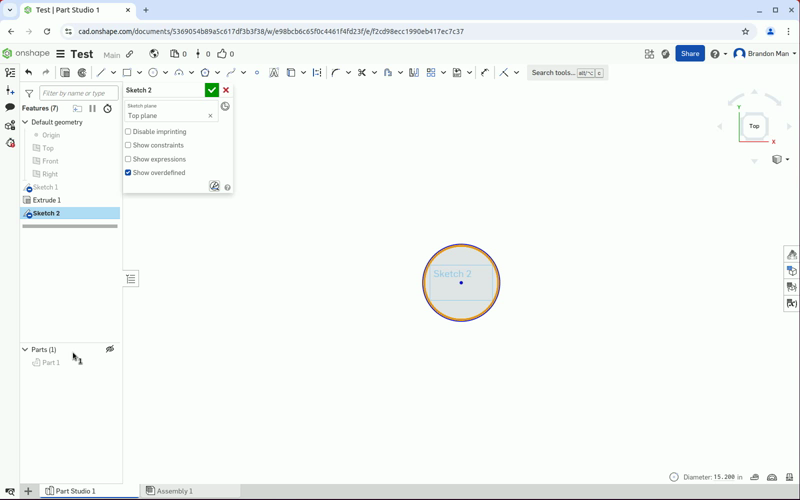
key(shift+y)
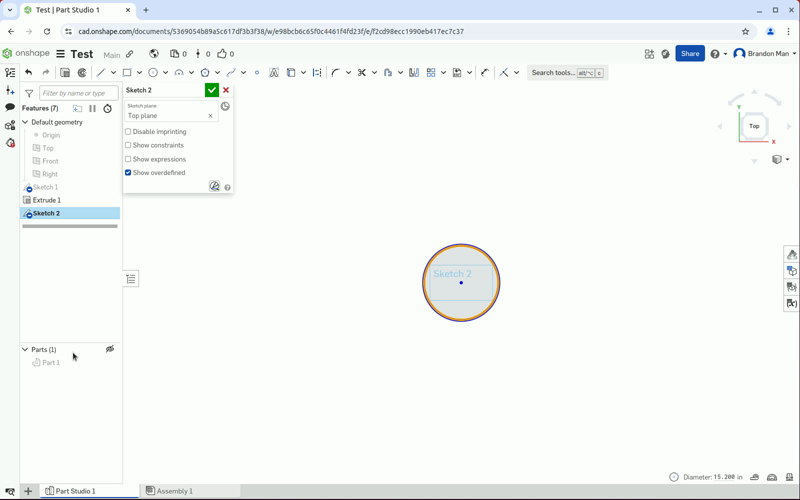
key(shift+e)
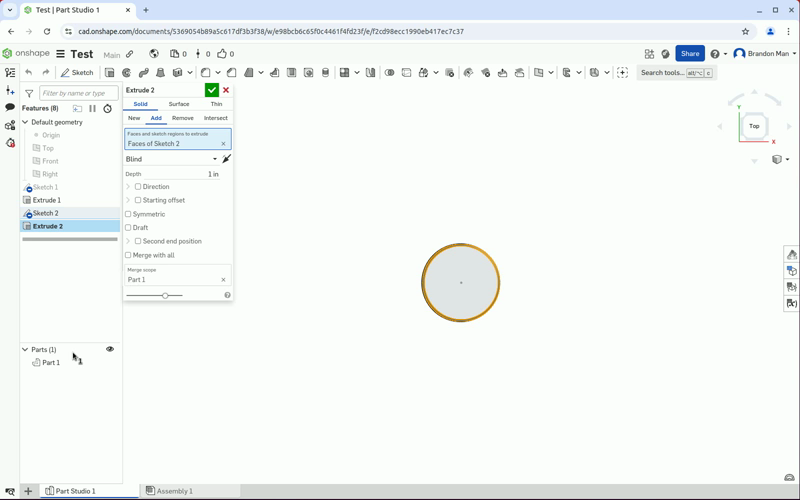
mouse_move(143, 106)
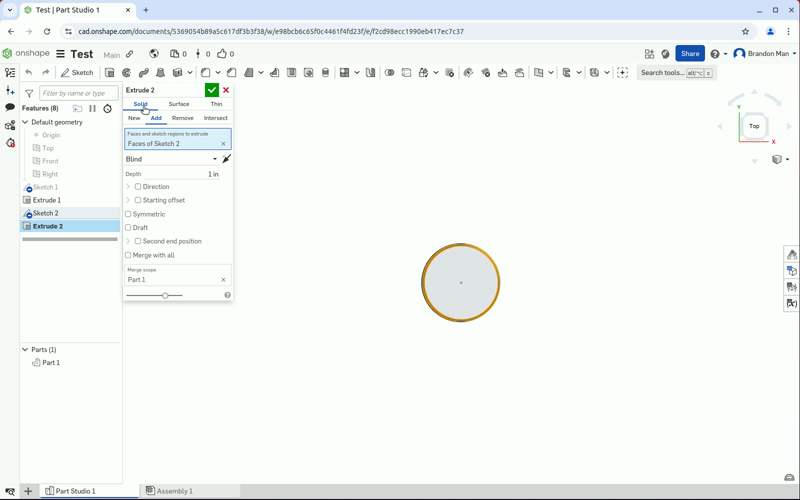
click(143, 106)
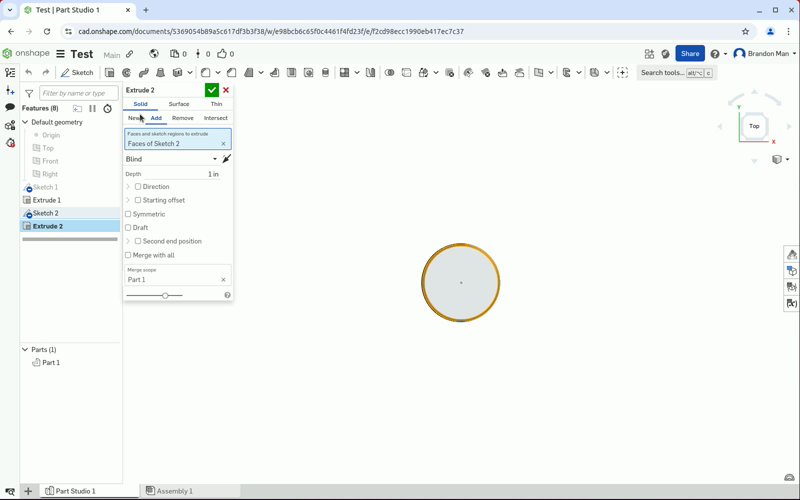
mouse_move(137, 120)
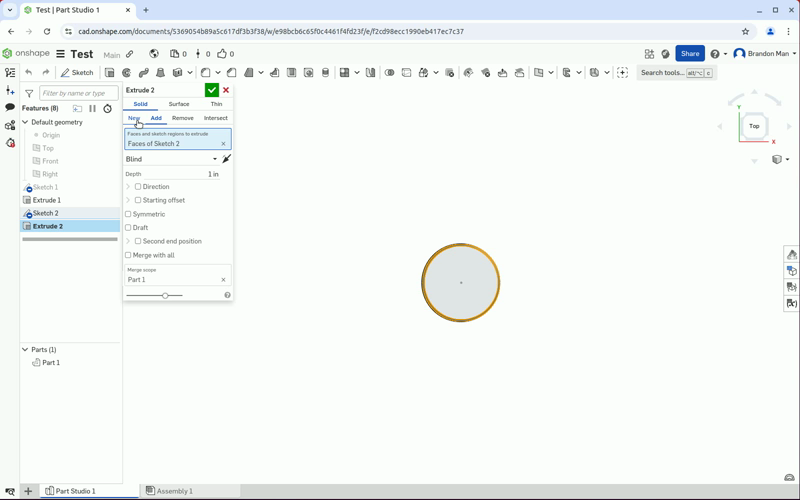
click(137, 120)
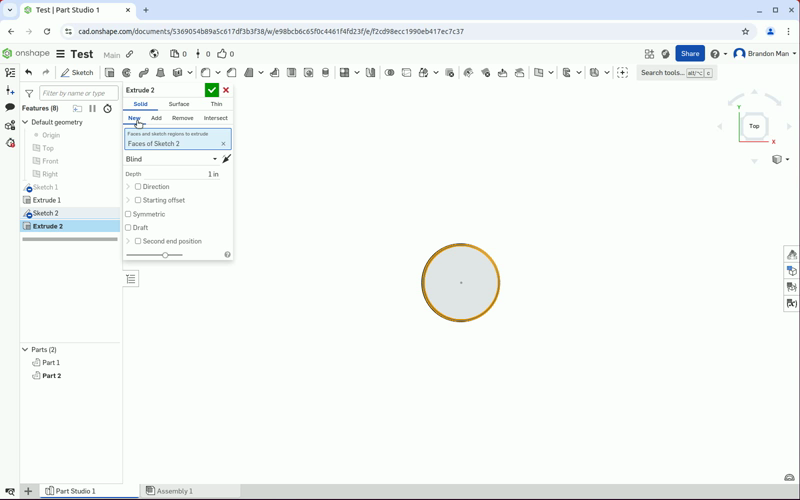
key(tab, 4)
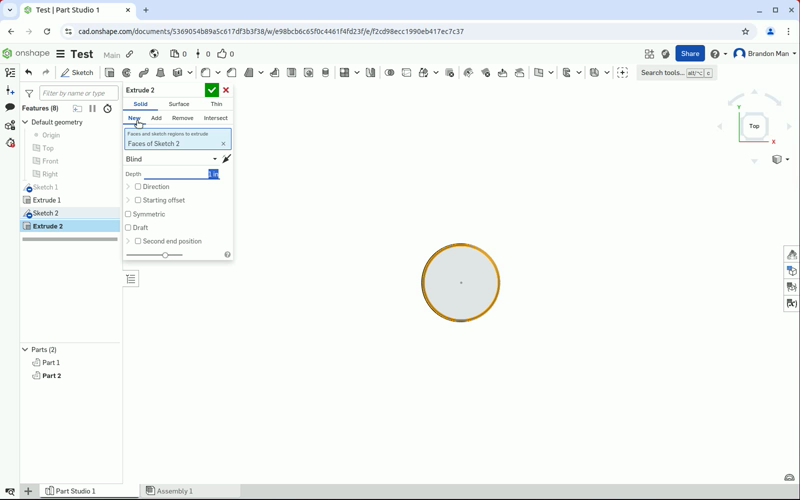
text(0.241)
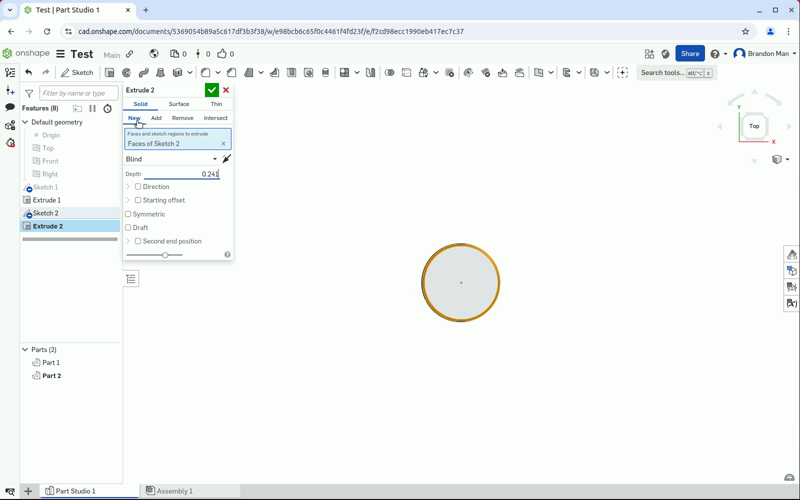
key(enter)
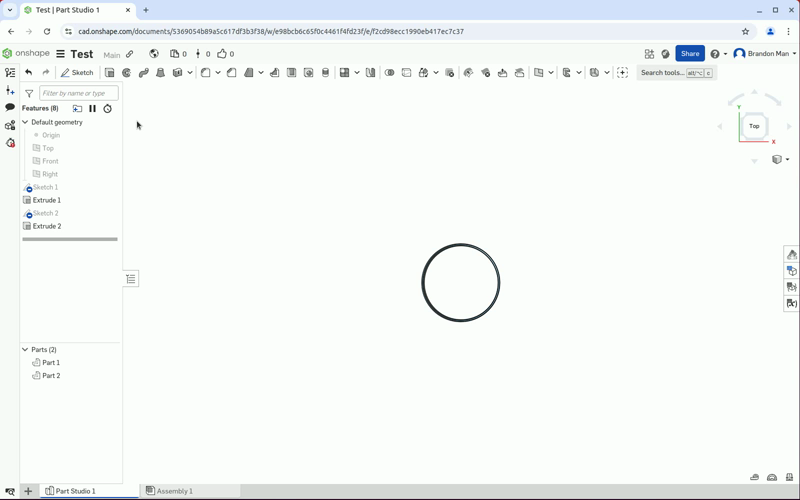
key(shift+h)
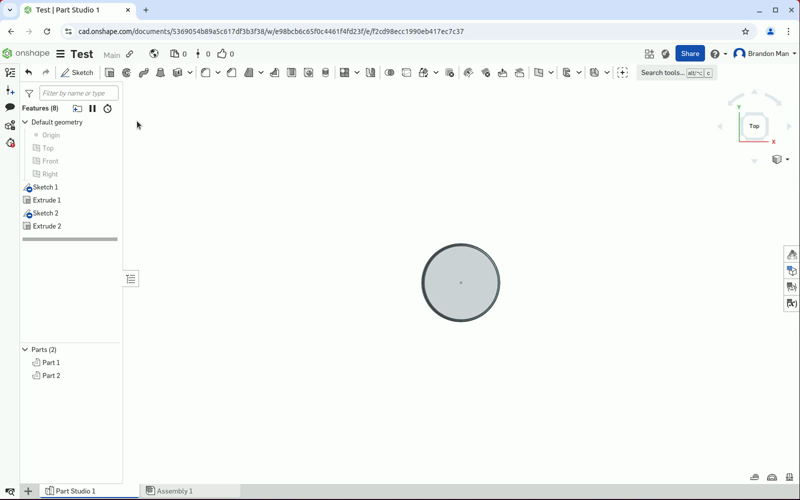
key(shift+h)
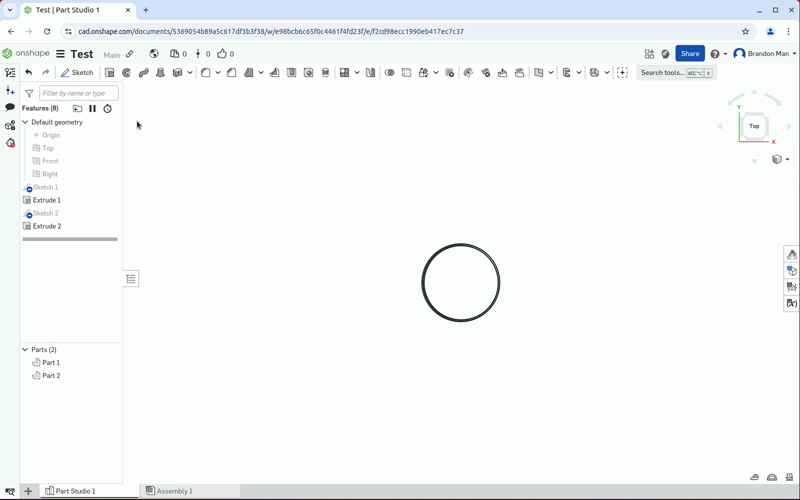
mouse_move(73, 189)
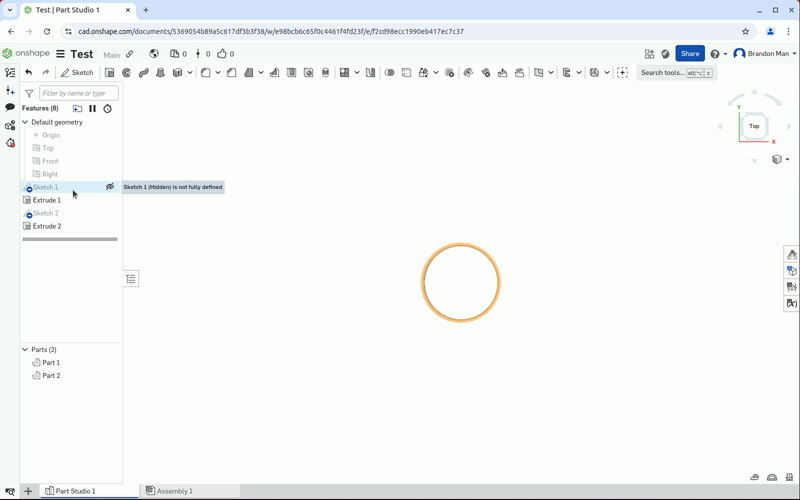
click(73, 189)
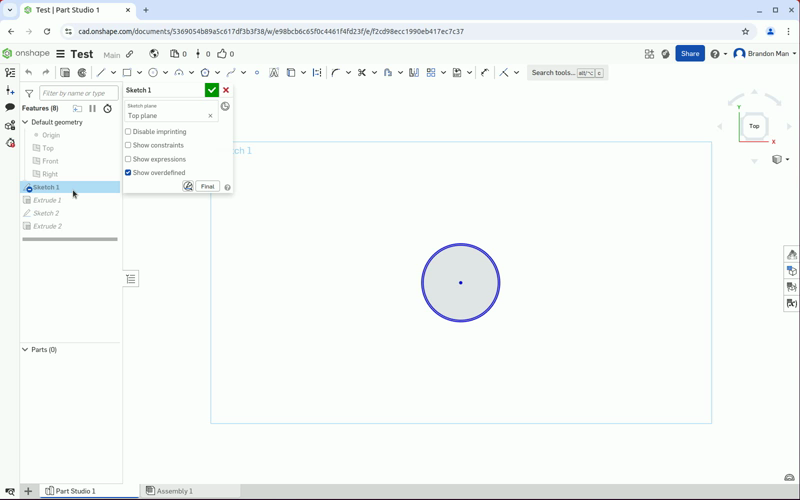
mouse_move(229, 92)
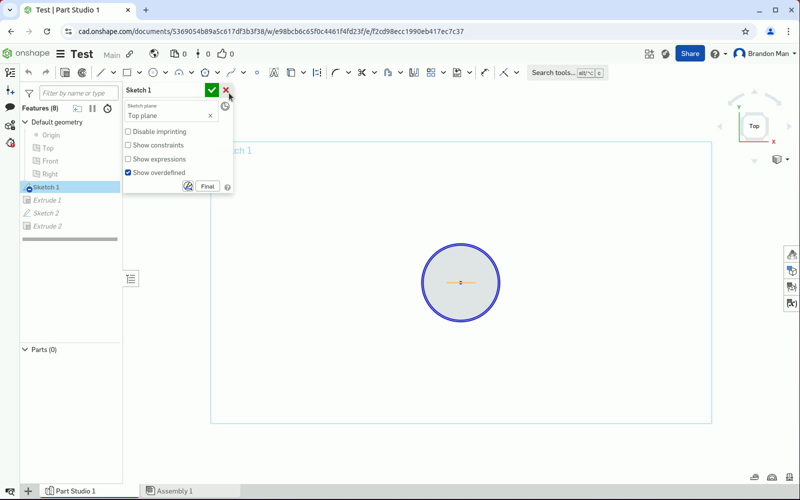
click(229, 92)
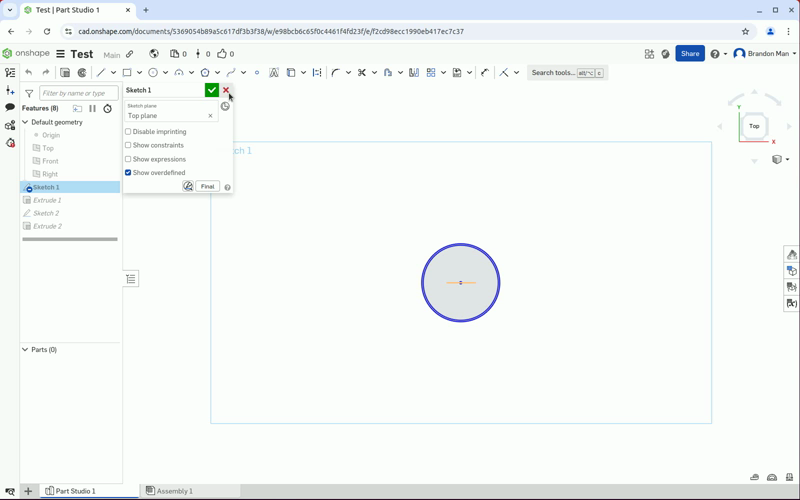
key(shift+s)
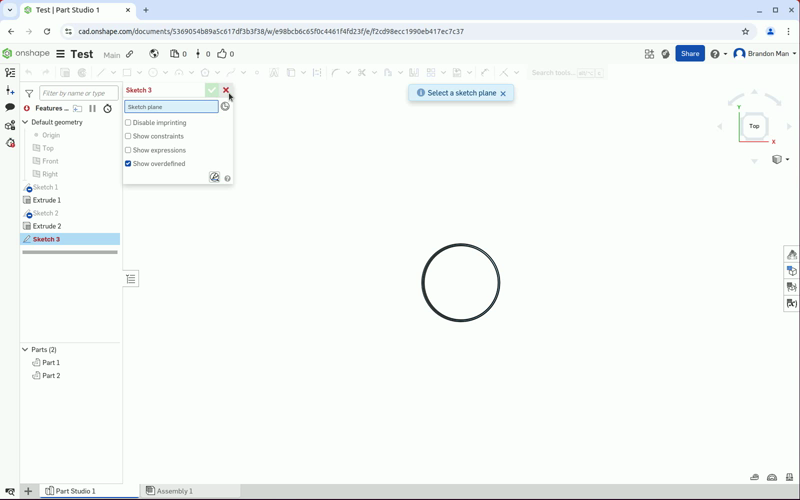
mouse_move(73, 150)
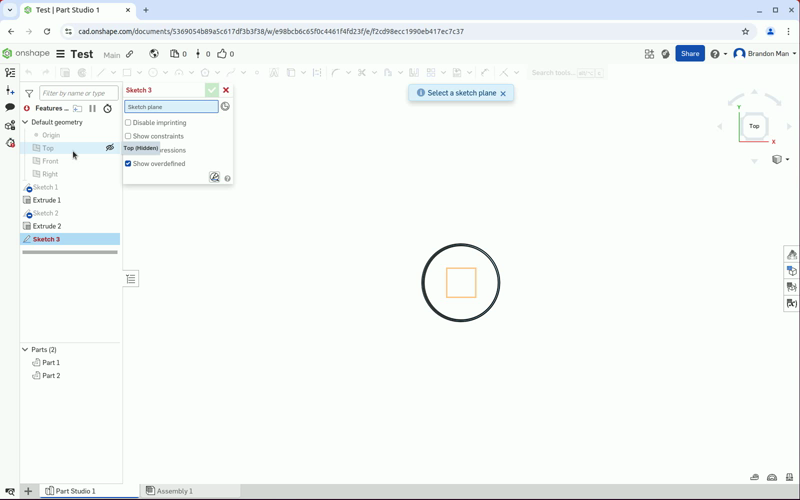
click(73, 150)
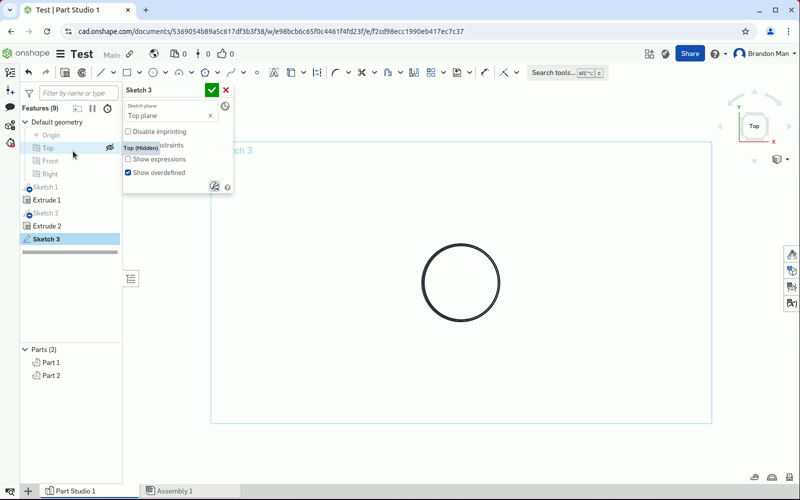
mouse_move(73, 352)
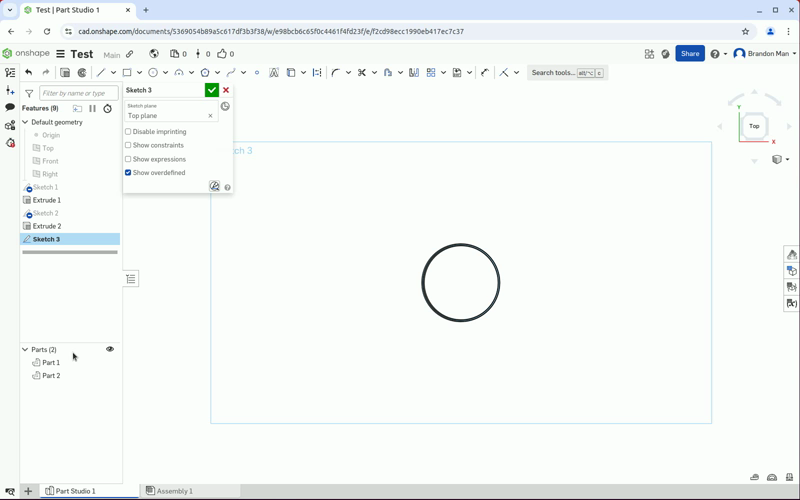
key(y)
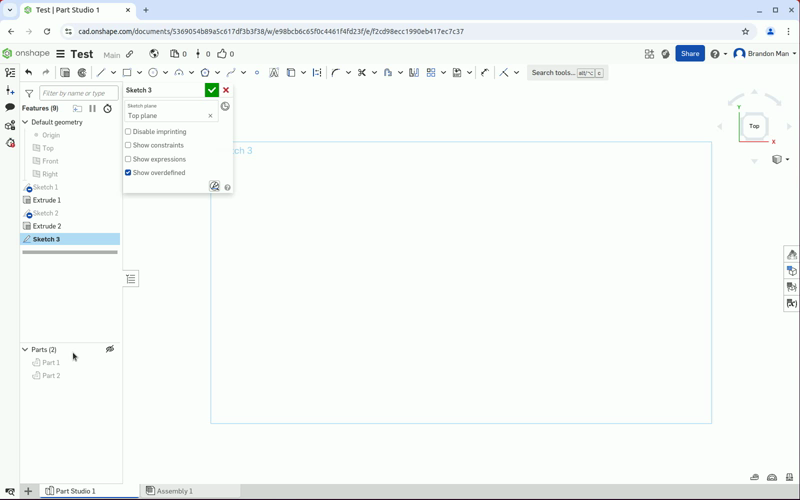
key(c)
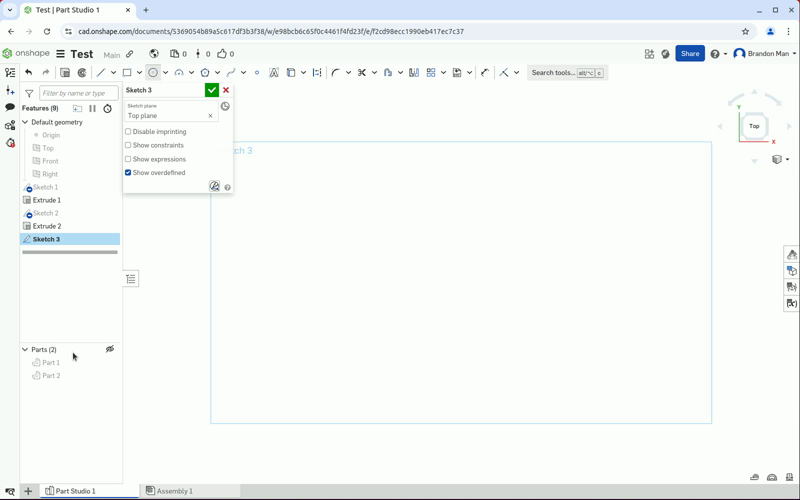
key_down(shift)
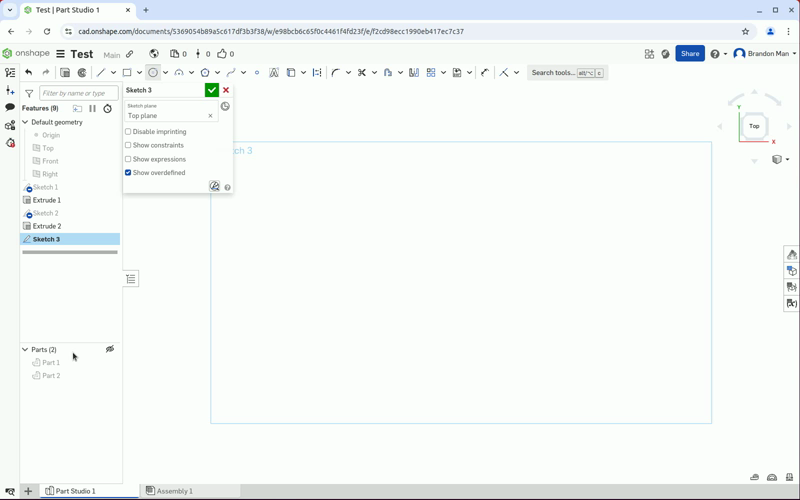
mouse_move(461, 282)
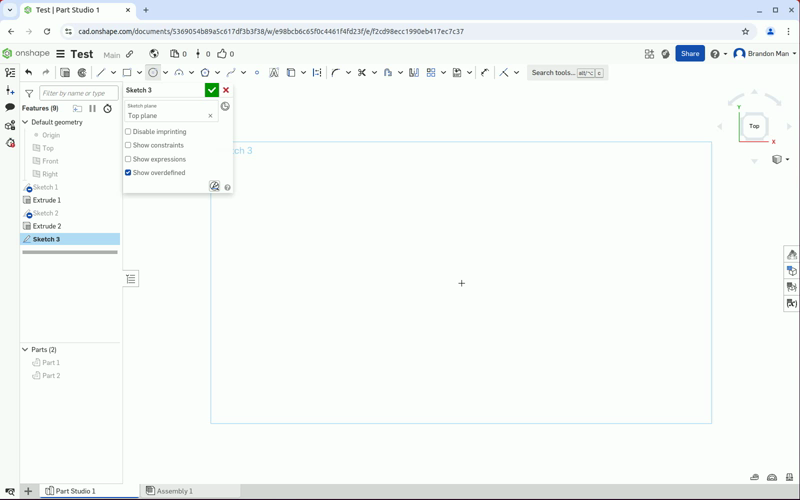
click(461, 282)
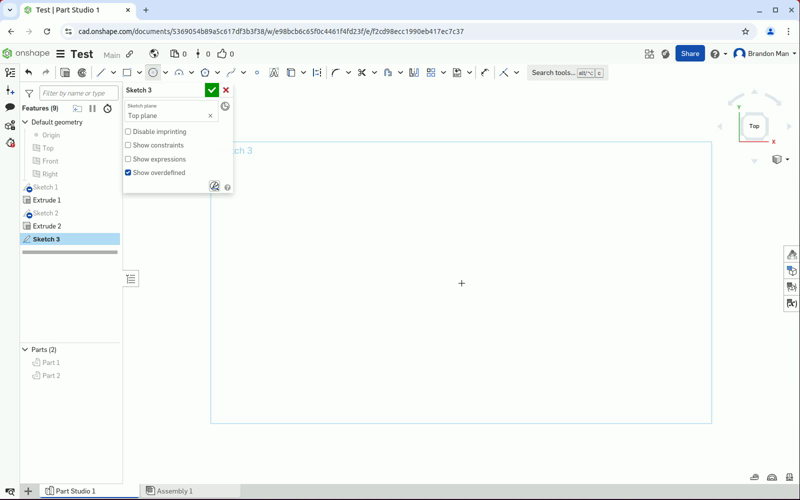
key_up(shift)
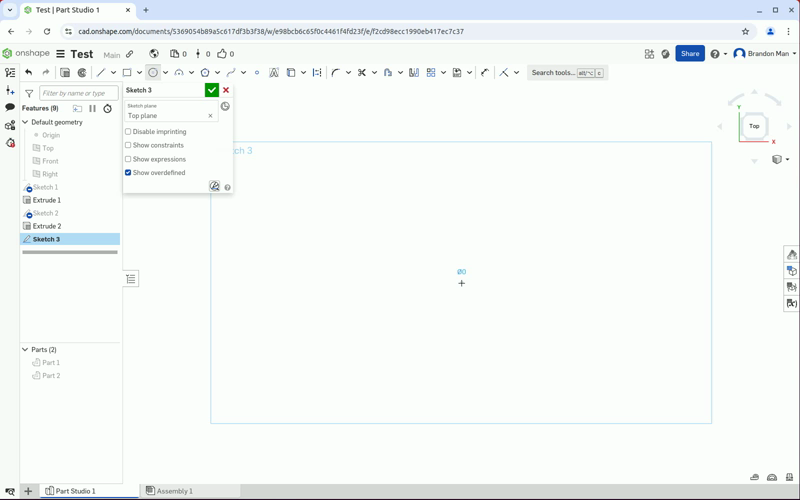
mouse_move(499, 282)
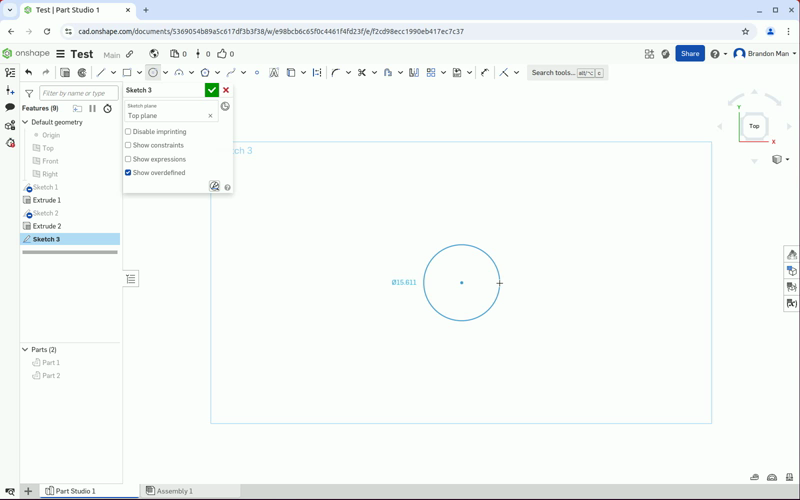
click(499, 282)
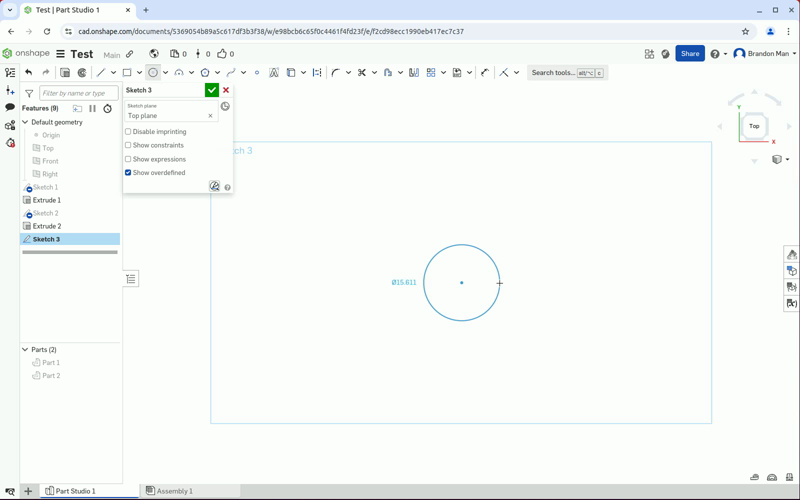
key(esc)
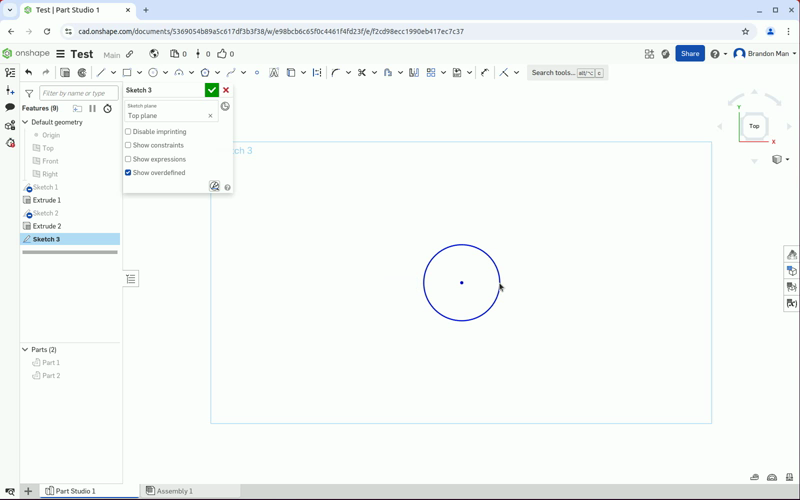
mouse_move(444, 296)
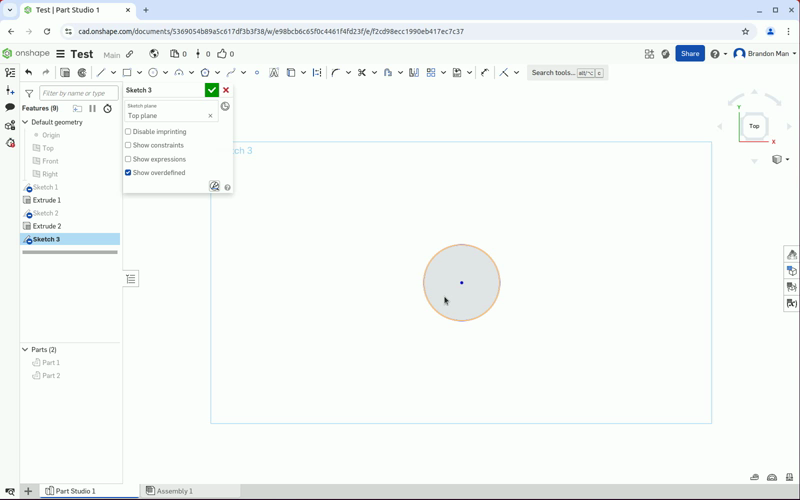
click(444, 296)
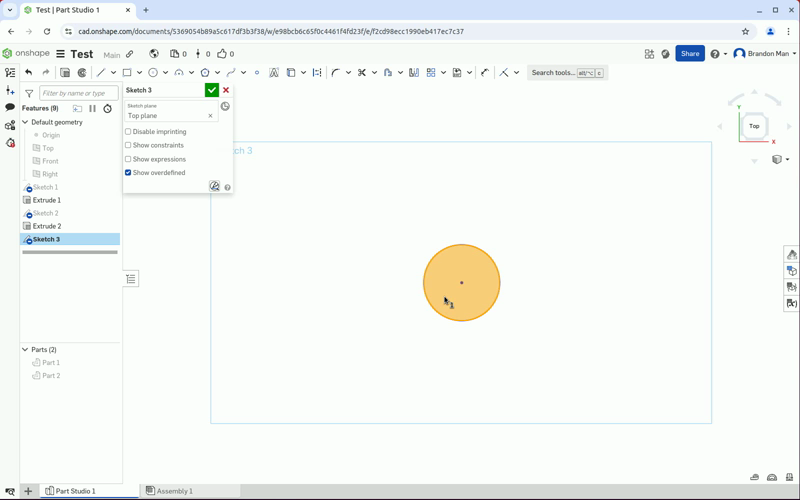
mouse_move(73, 352)
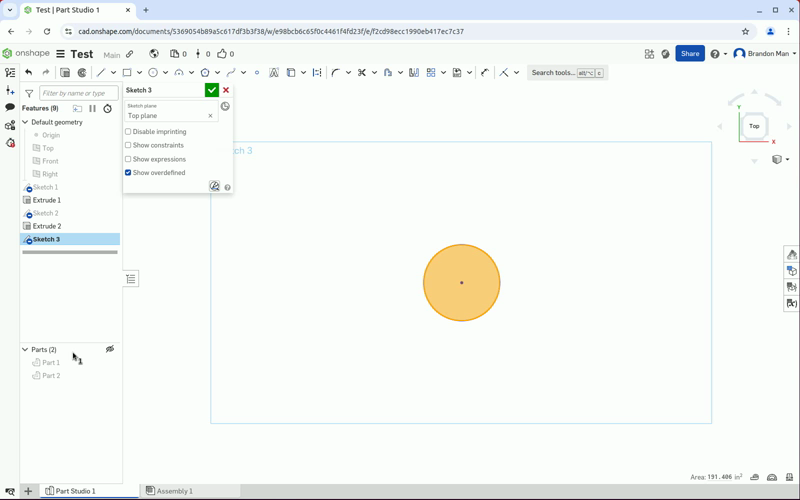
key(shift+y)
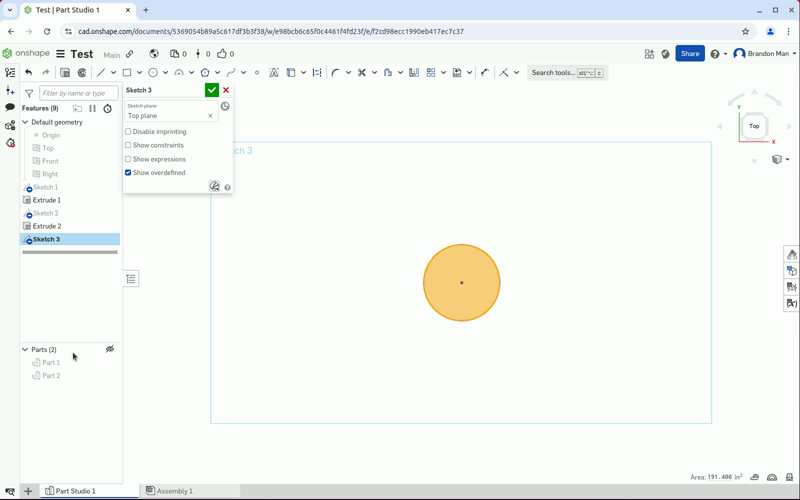
key(shift+e)
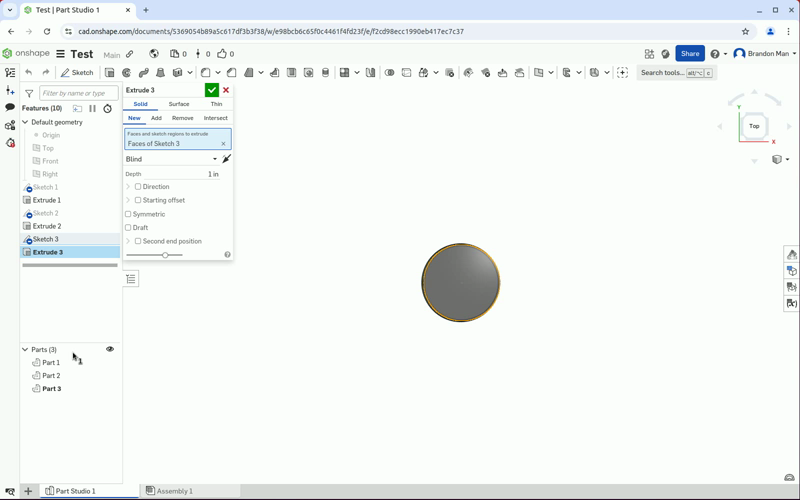
mouse_move(143, 106)
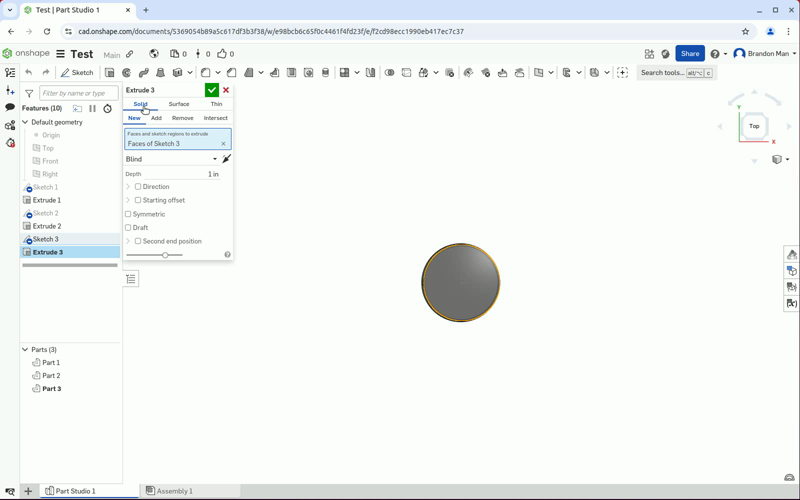
click(143, 106)
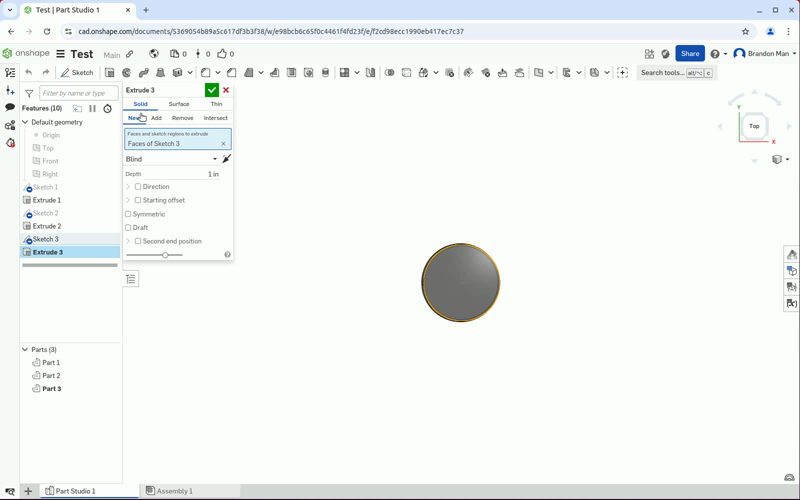
mouse_move(137, 120)
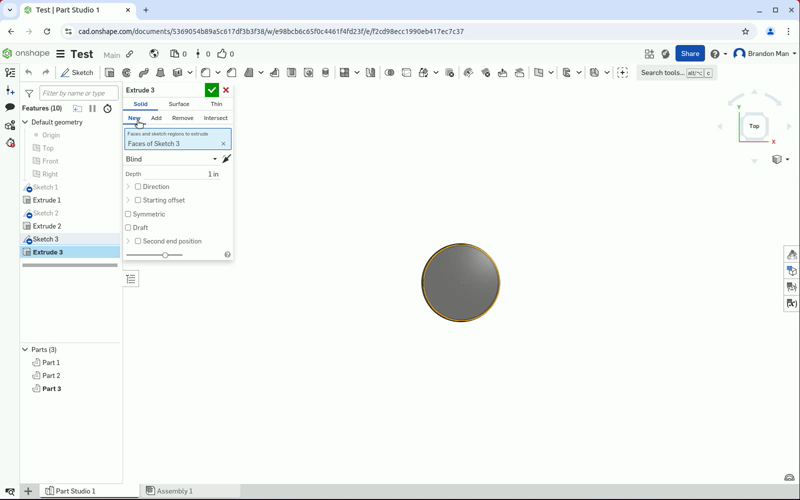
click(137, 120)
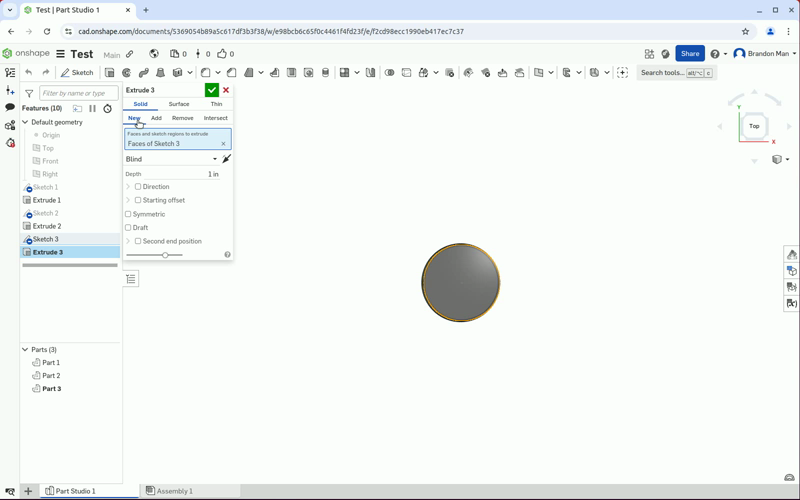
key(tab, 4)
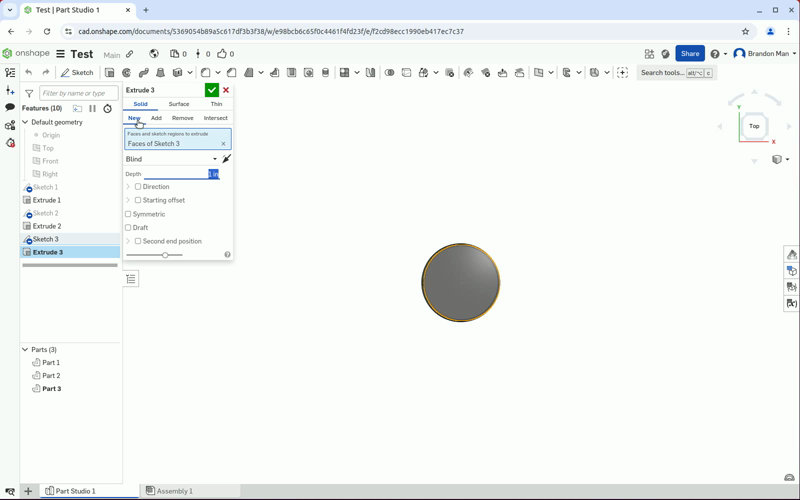
text(0.241)
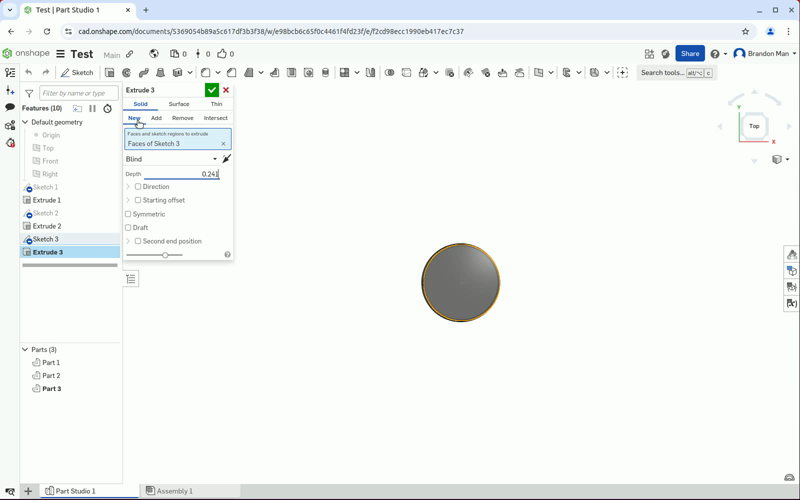
key(enter)
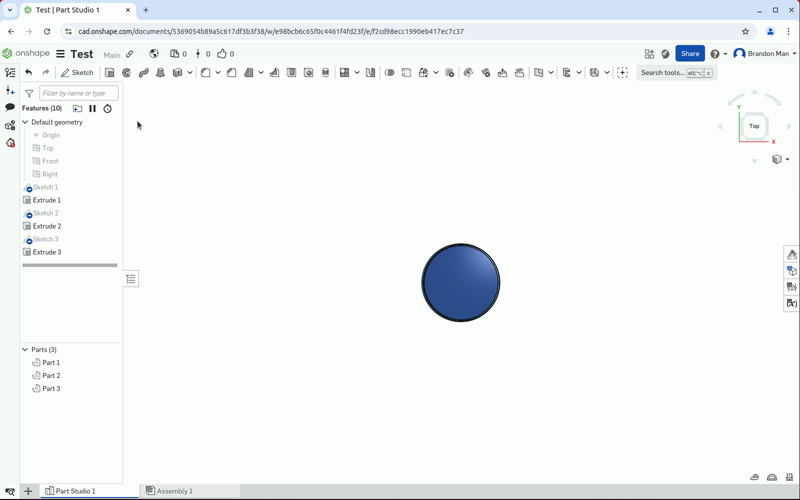
key(shift+h)
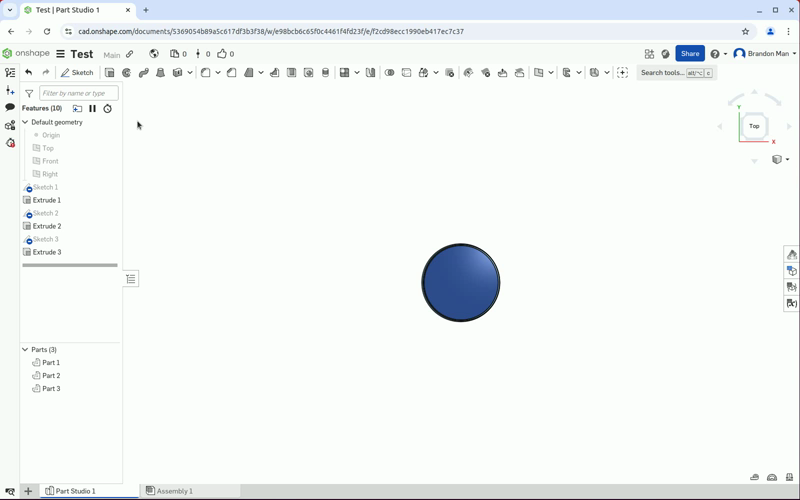
key(shift+h)
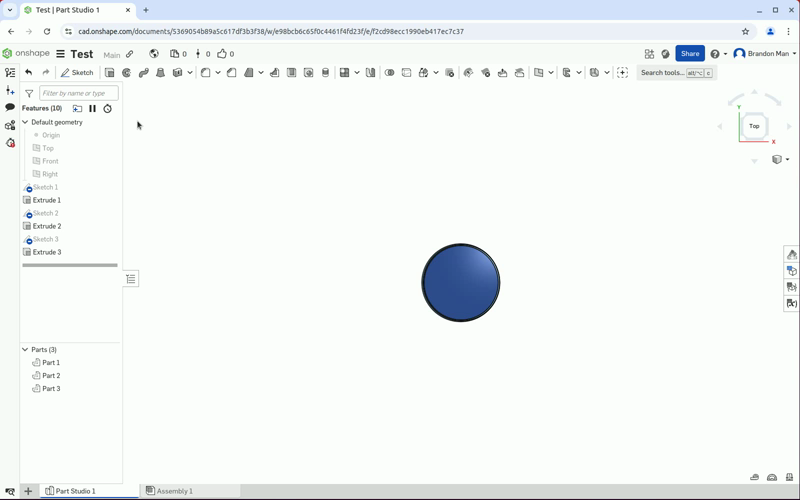
mouse_move(73, 189)
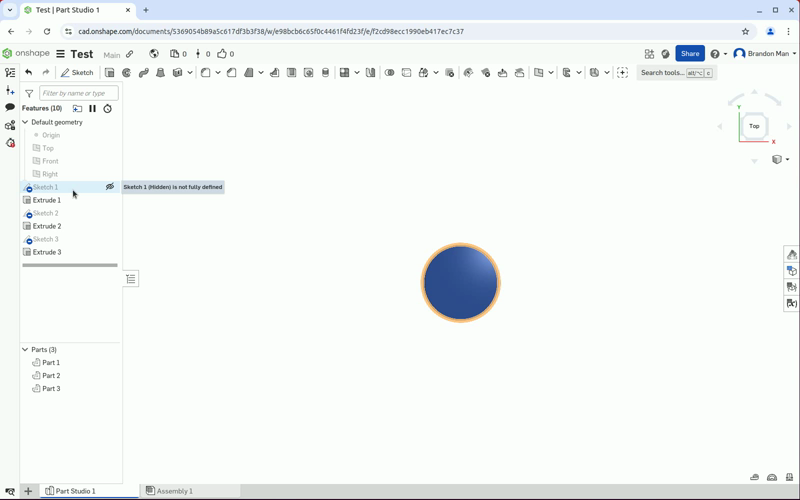
click(73, 189)
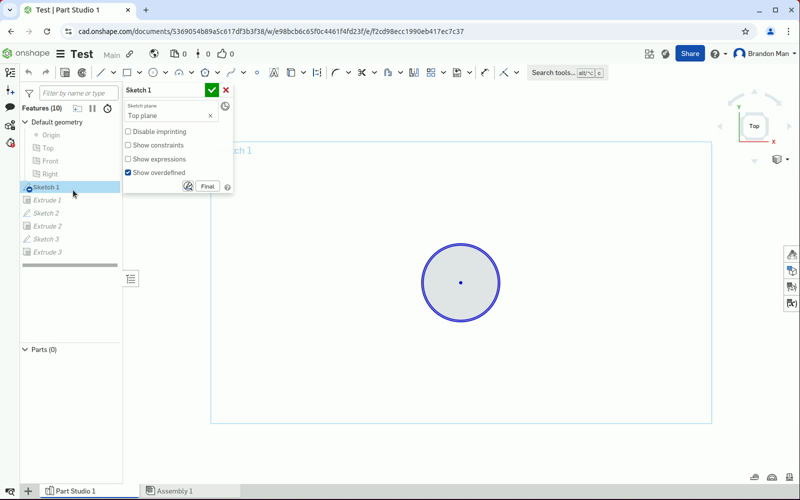
mouse_move(229, 92)
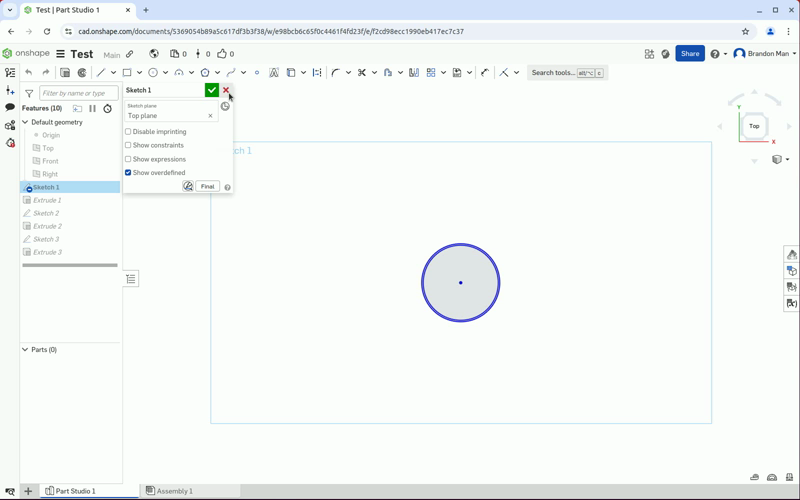
click(229, 92)
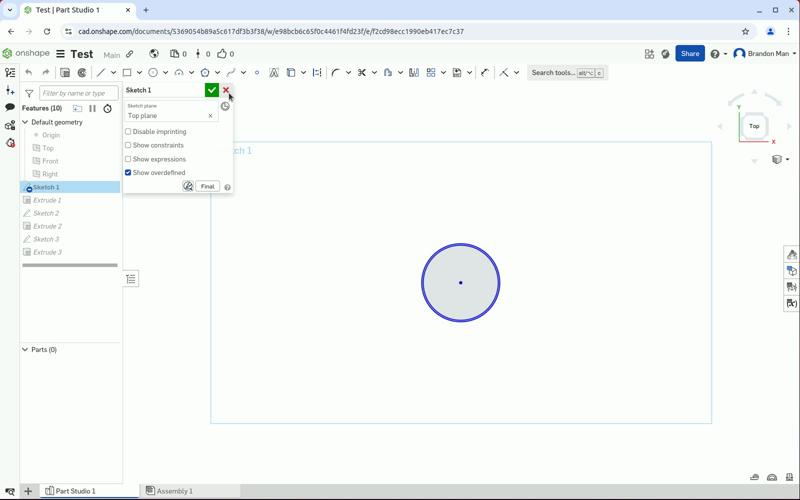
key(shift+s)
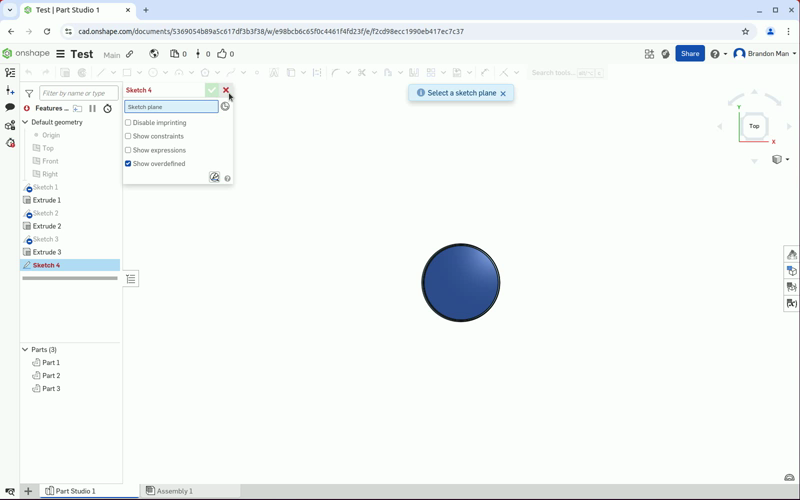
mouse_move(73, 150)
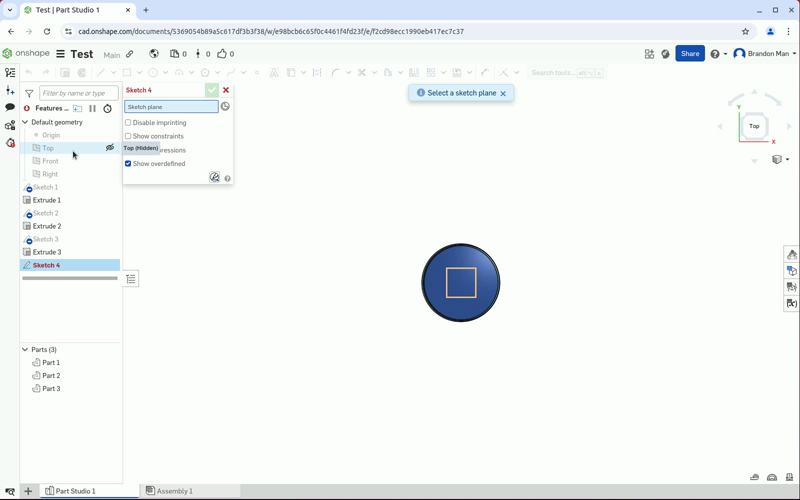
click(73, 150)
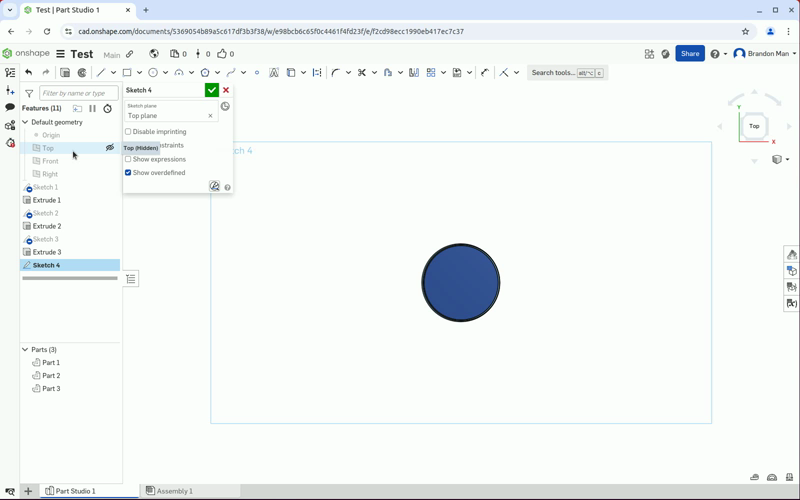
mouse_move(73, 352)
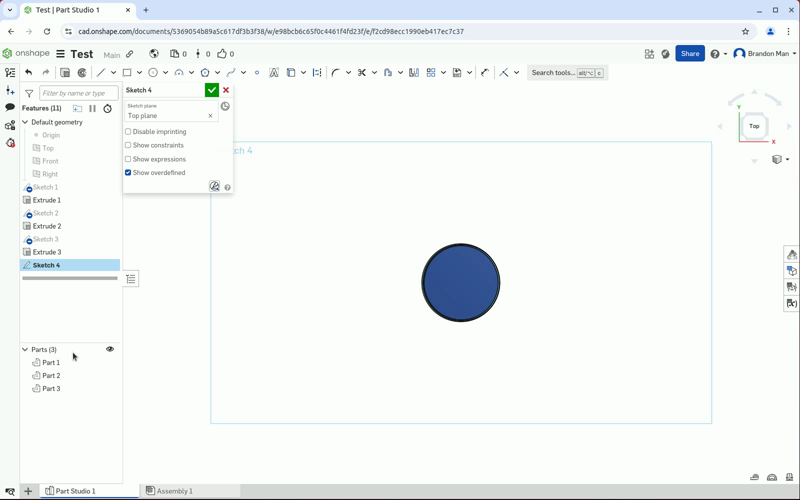
key(y)
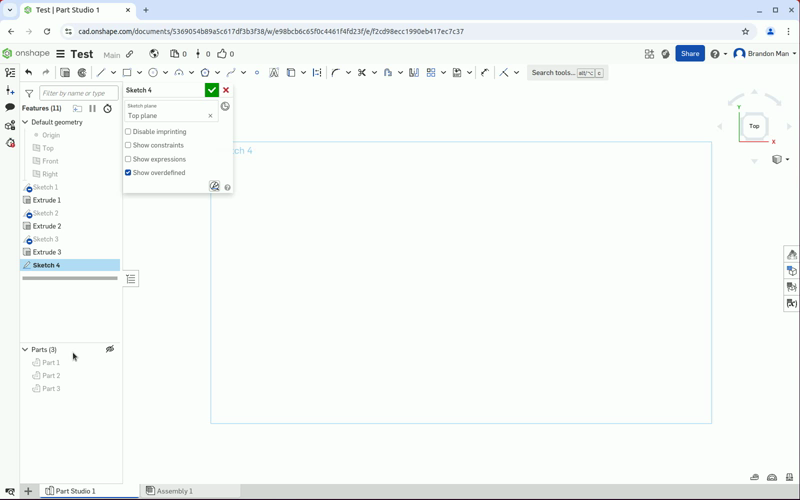
key(c)
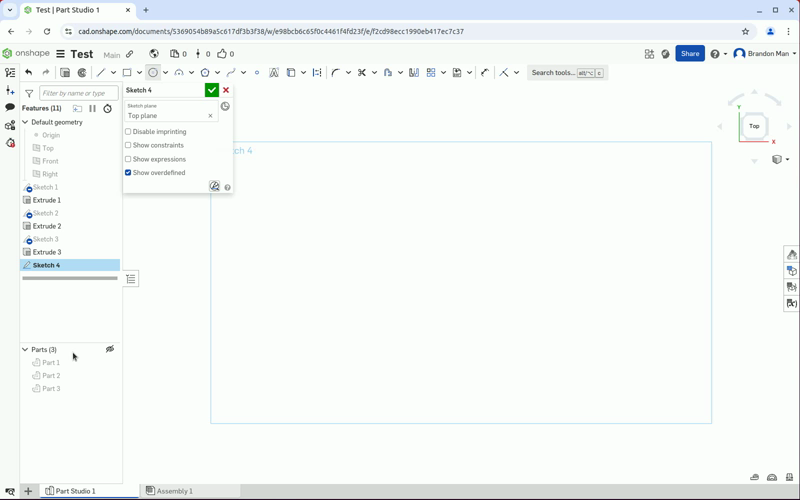
key_down(shift)
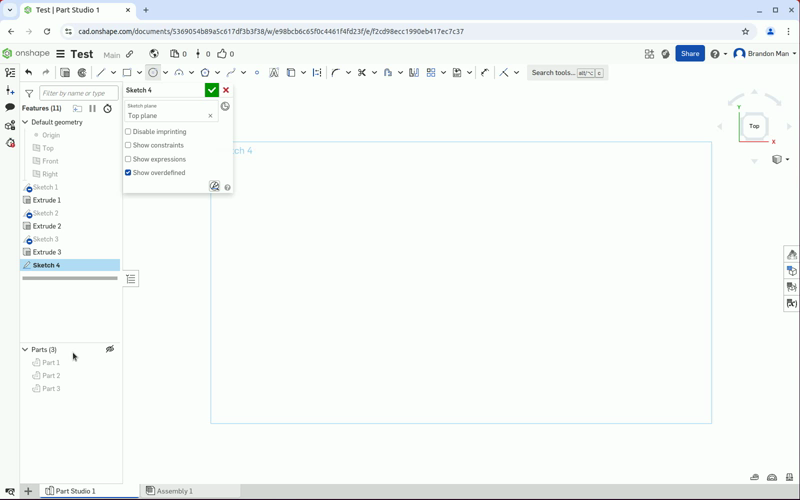
mouse_move(461, 282)
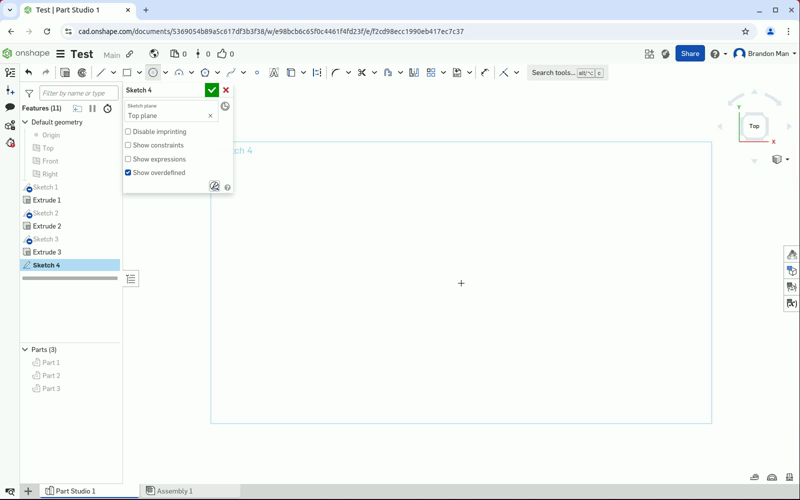
click(461, 282)
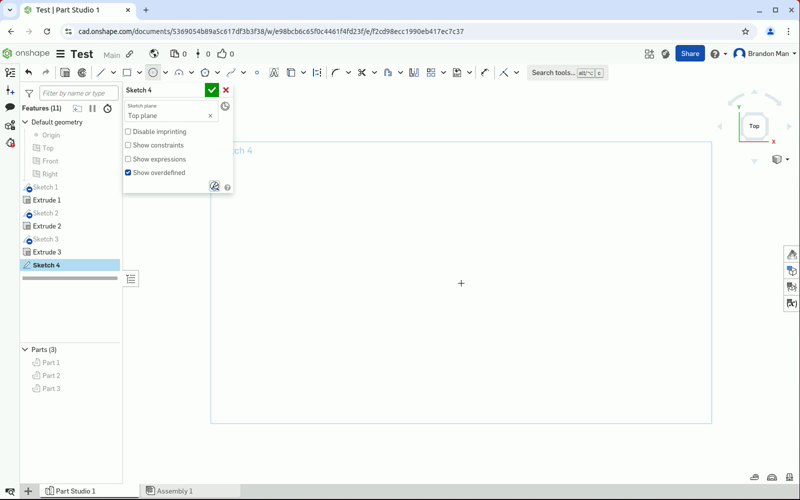
key_up(shift)
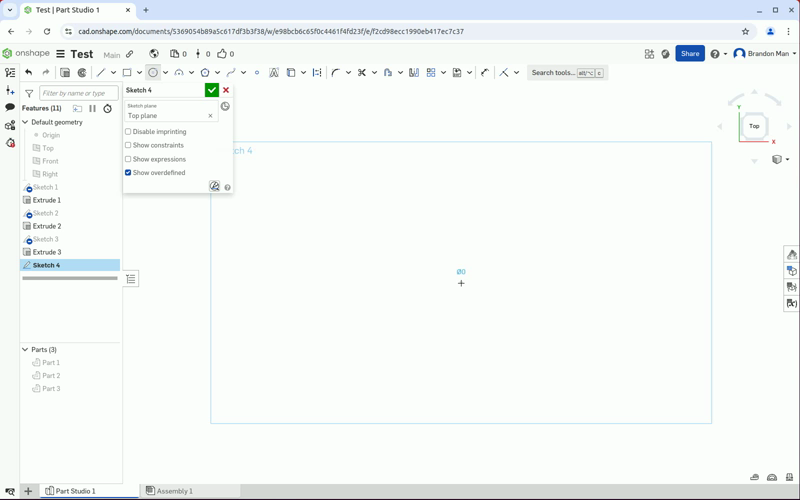
mouse_move(499, 282)
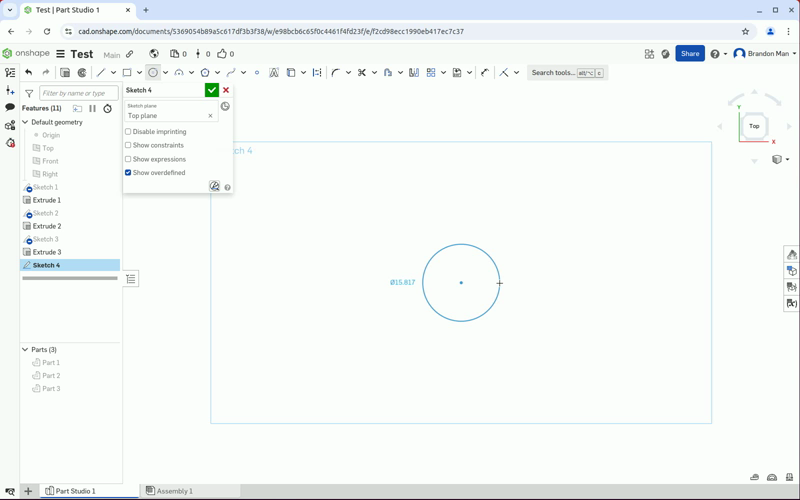
click(499, 282)
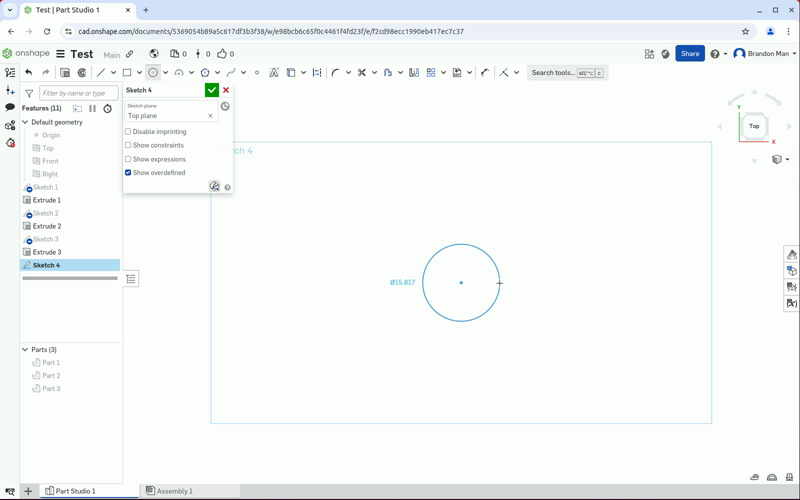
key(esc)
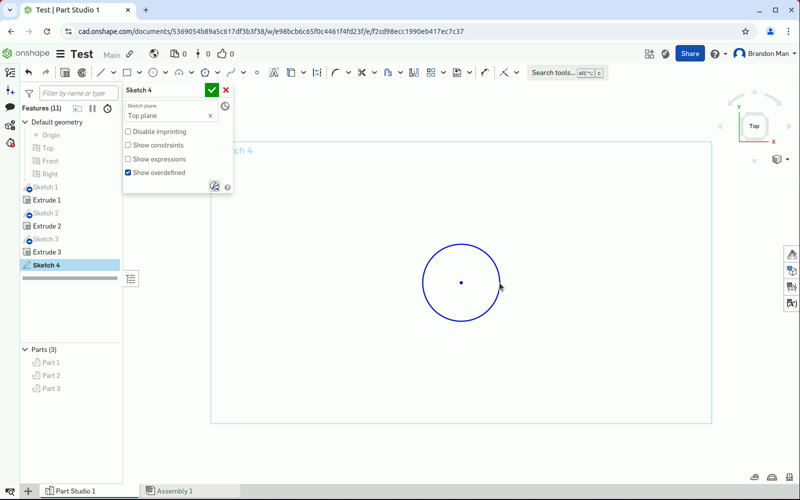
key(c)
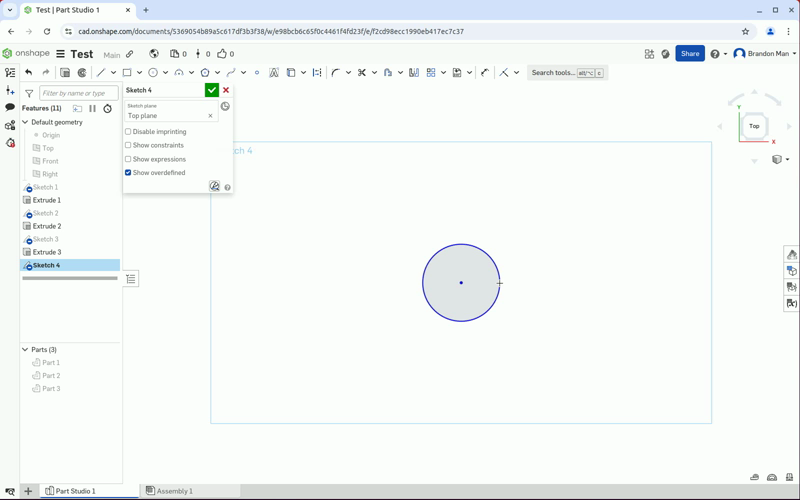
key_down(shift)
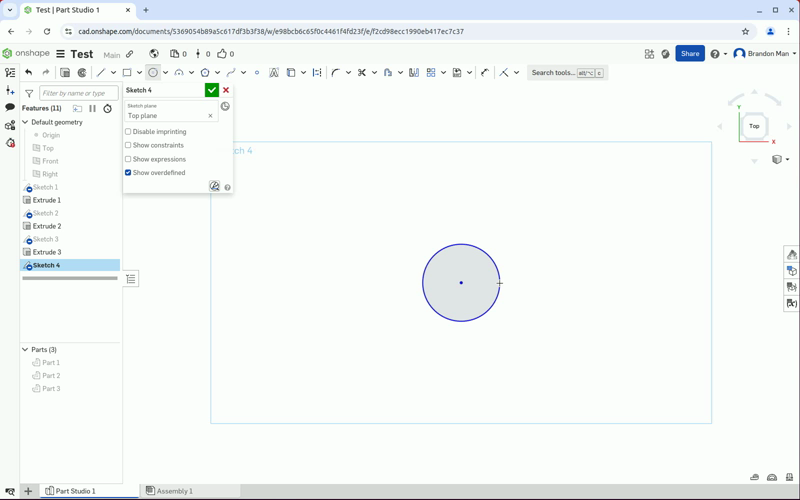
mouse_move(461, 282)
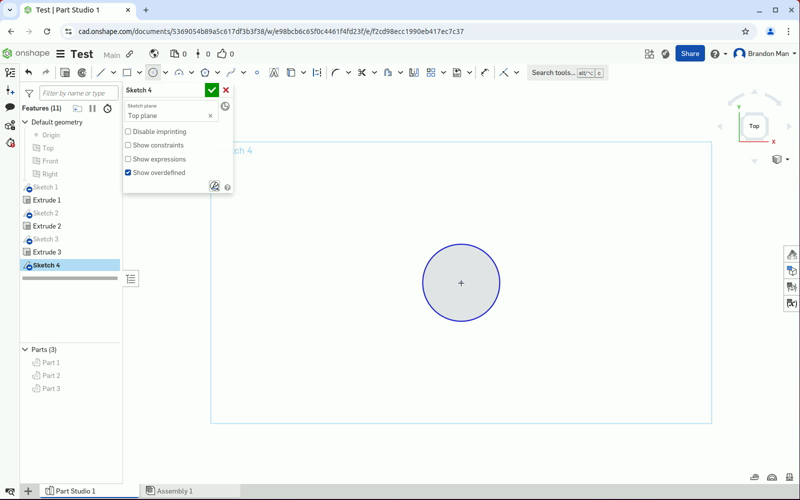
click(461, 282)
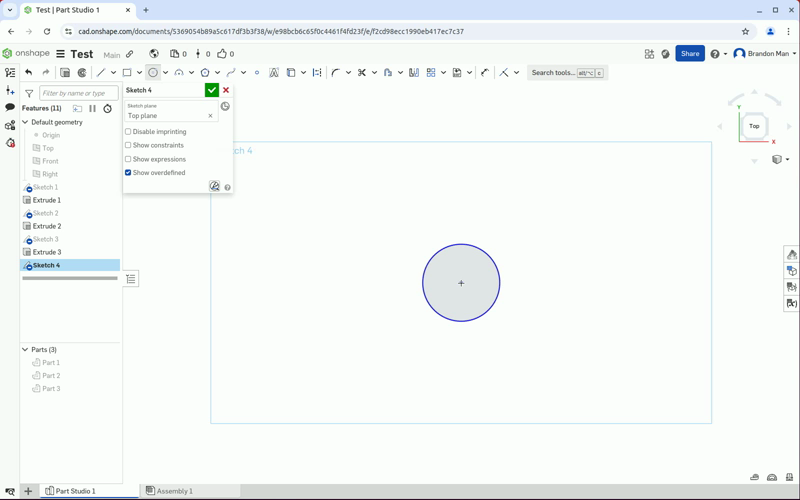
key_up(shift)
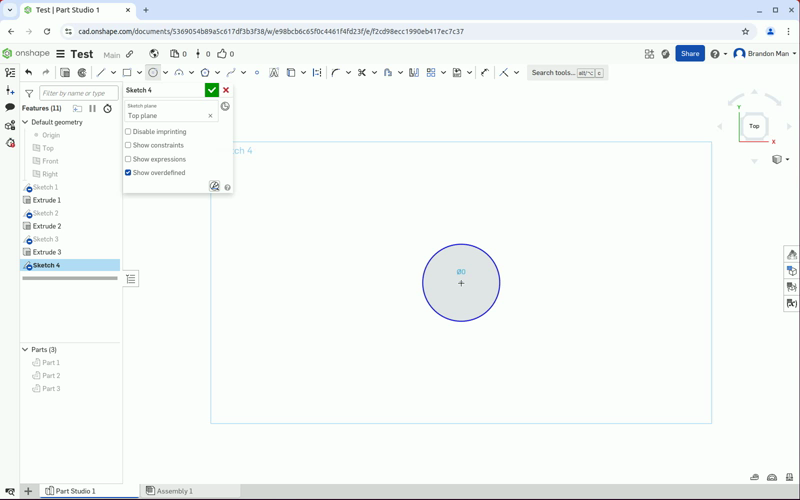
mouse_move(498, 282)
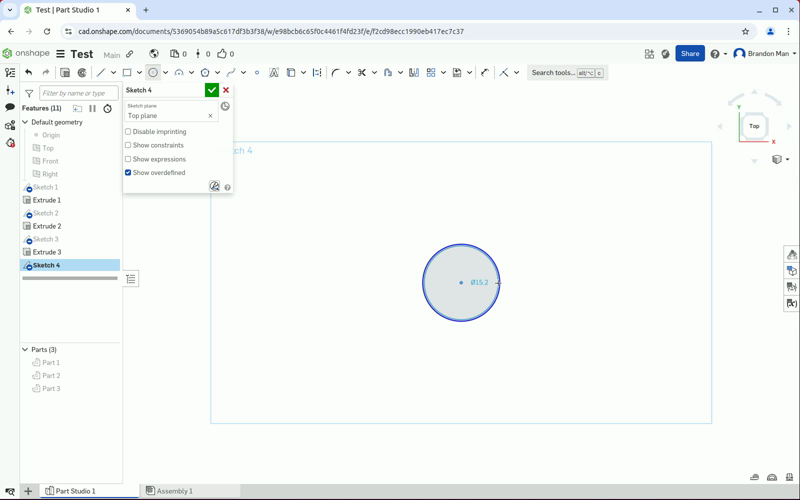
scroll(6)
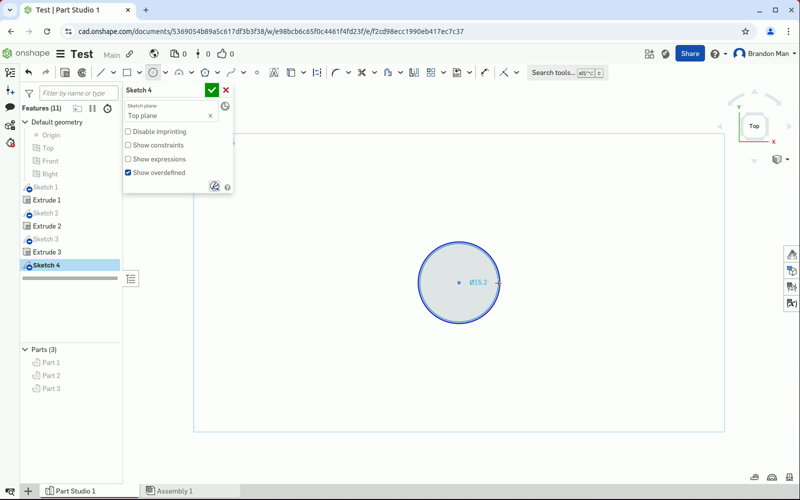
scroll(6)
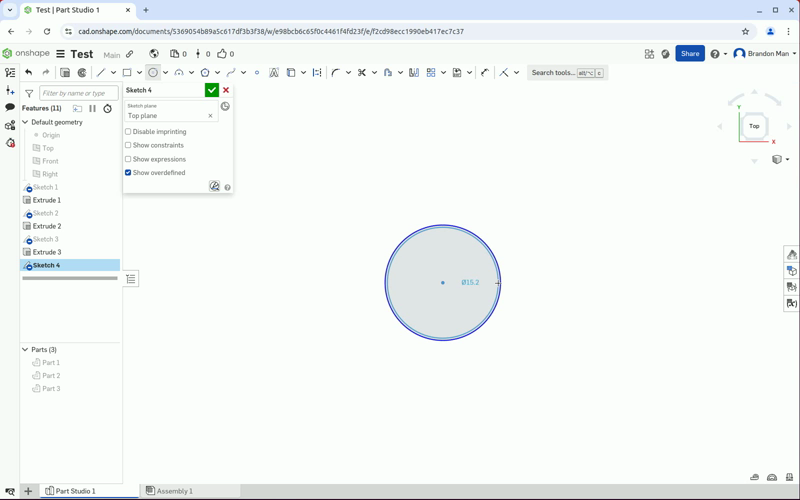
scroll(6)
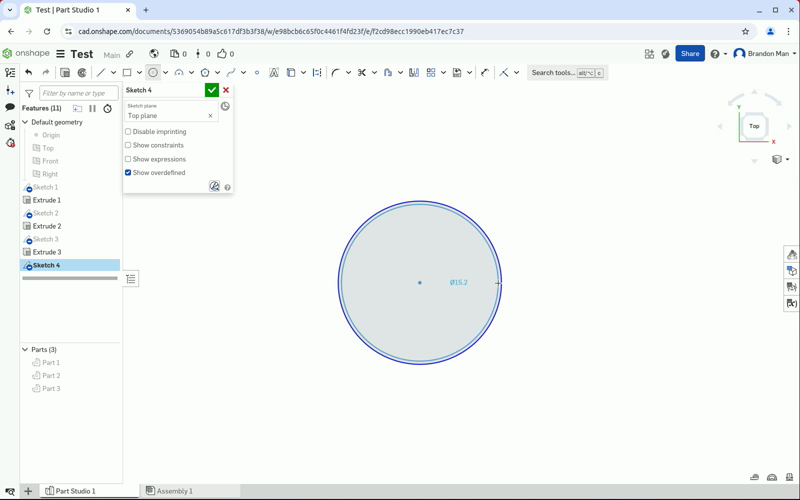
scroll(6)
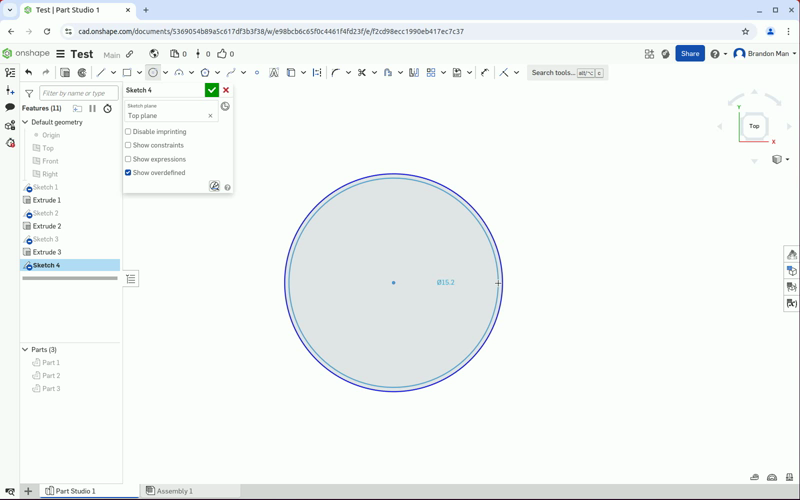
scroll(6)
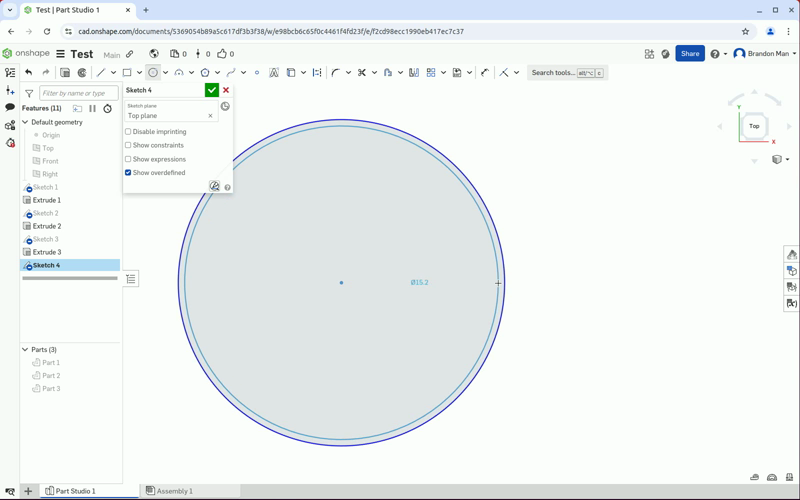
scroll(6)
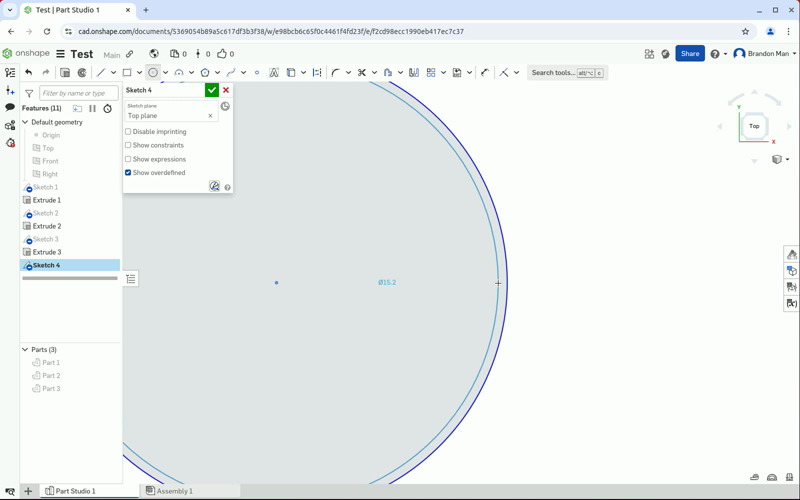
scroll(6)
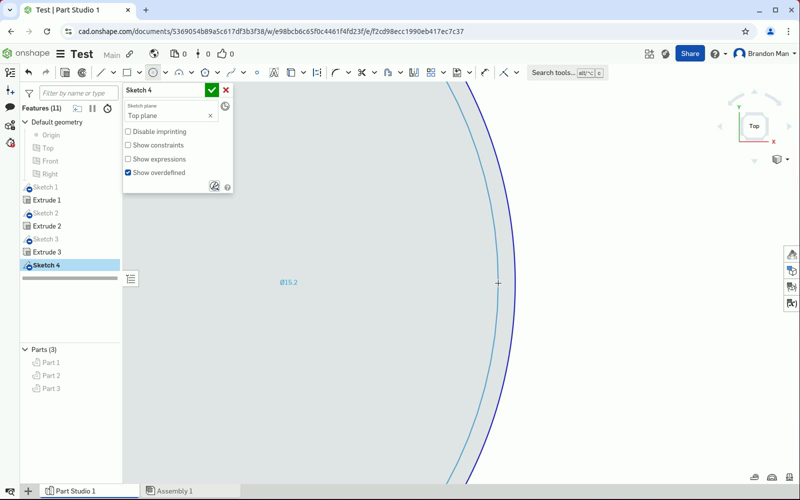
click(498, 282)
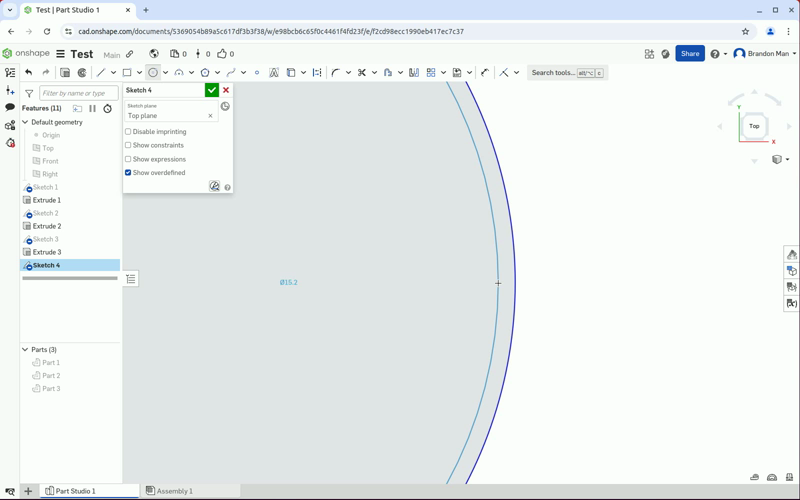
scroll(-6)
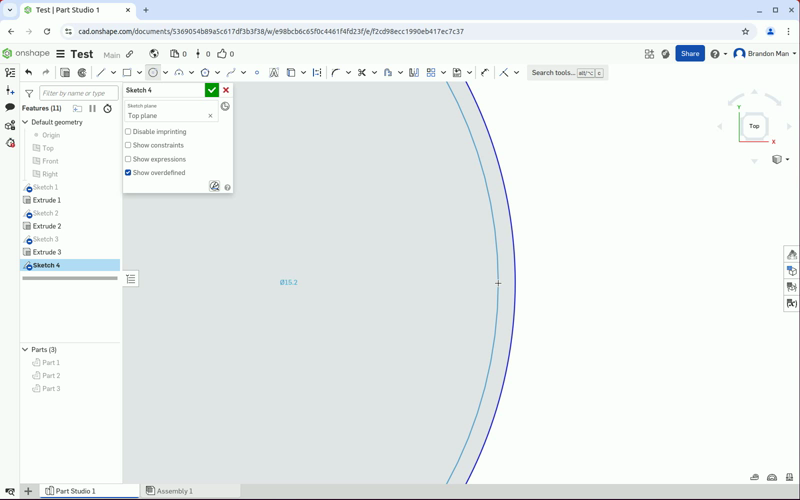
scroll(-6)
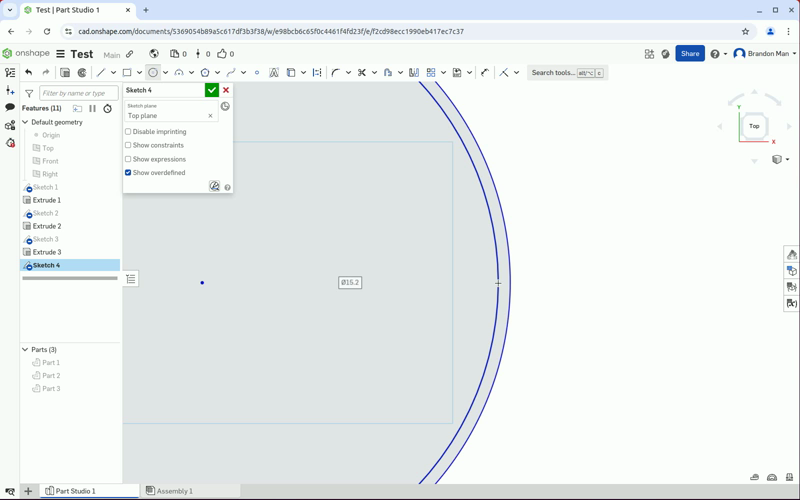
scroll(-6)
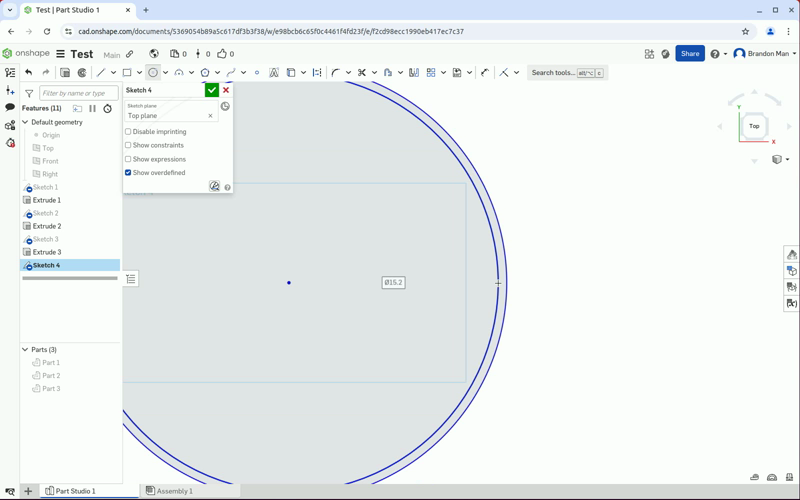
scroll(-6)
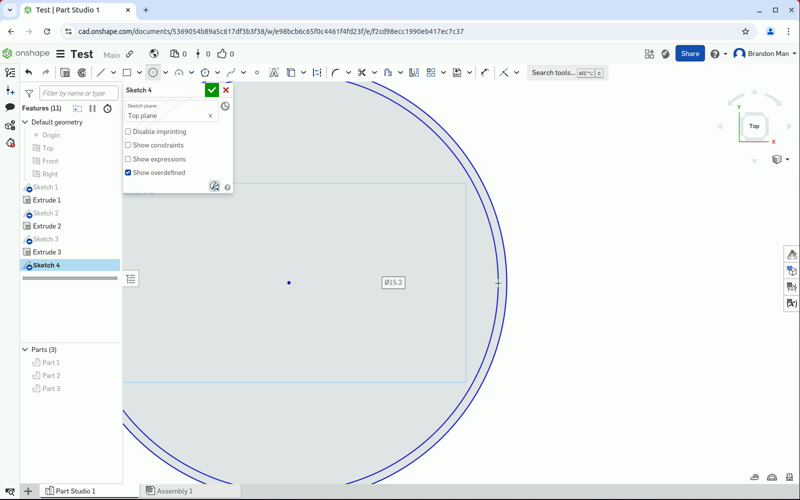
scroll(-6)
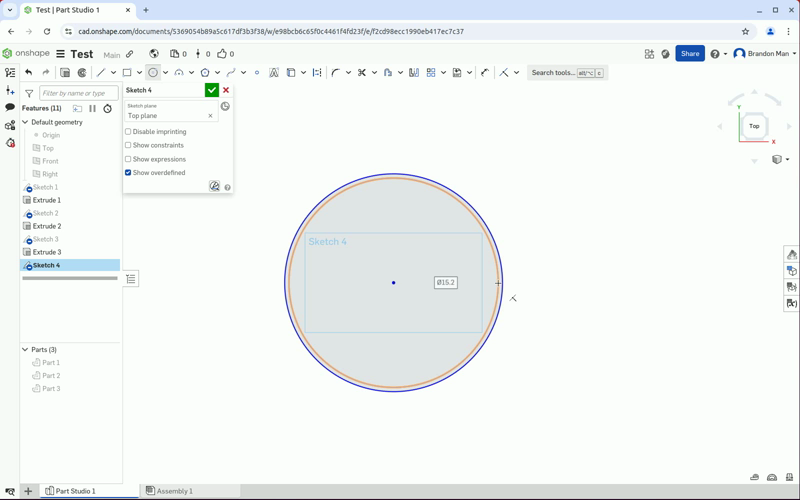
scroll(-6)
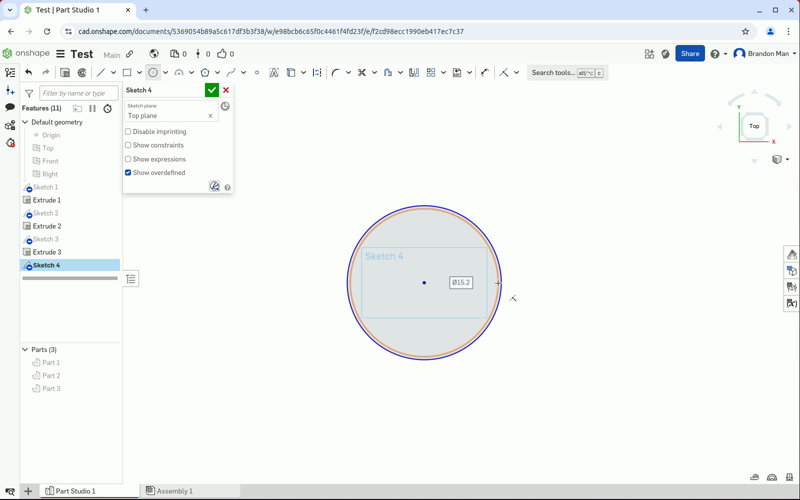
scroll(-6)
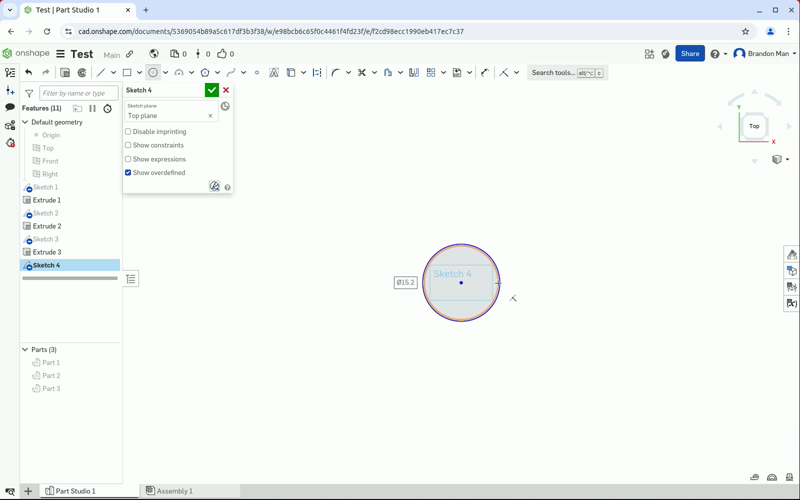
key(esc)
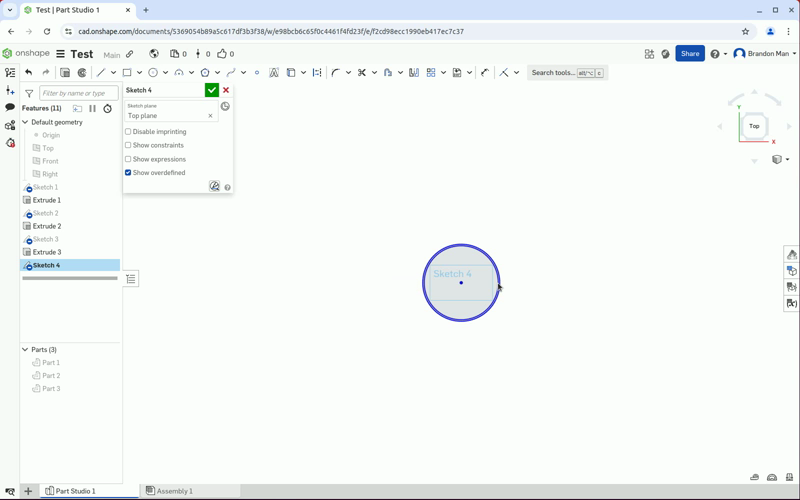
mouse_move(494, 265)
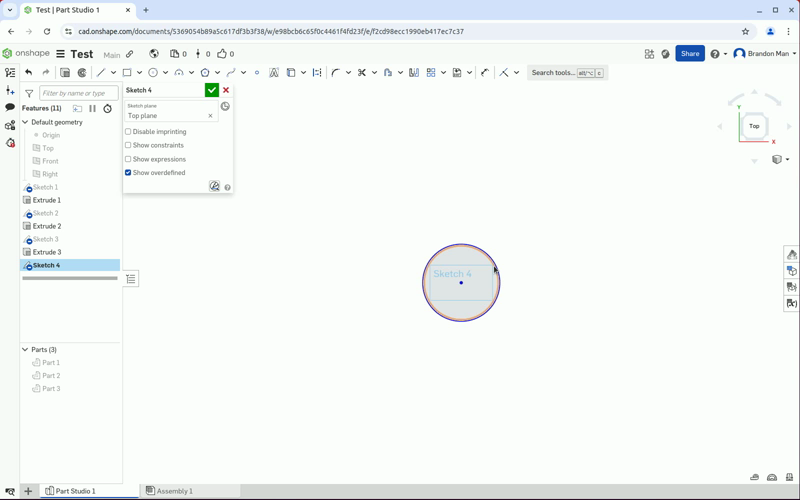
scroll(6)
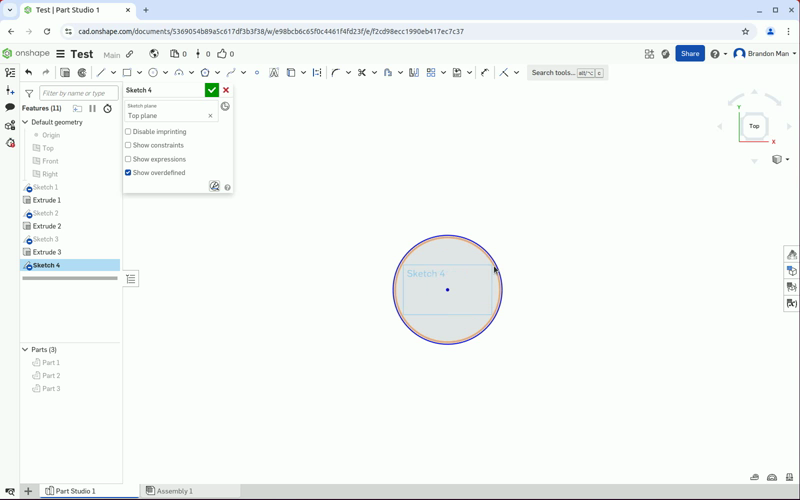
scroll(6)
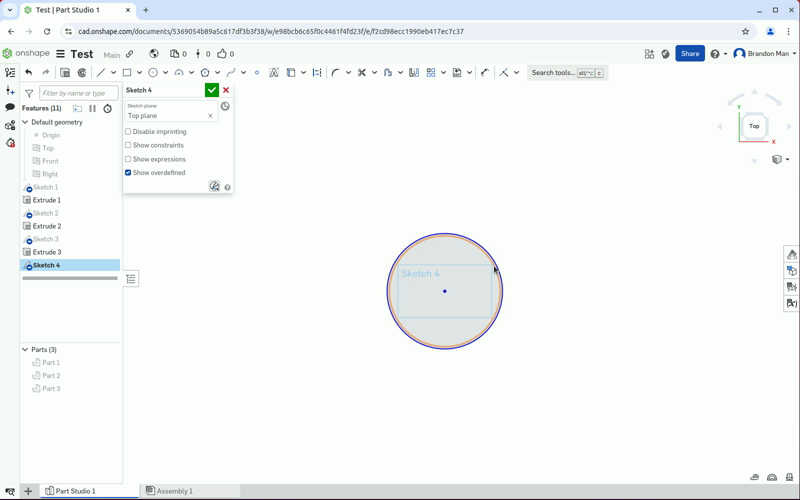
scroll(6)
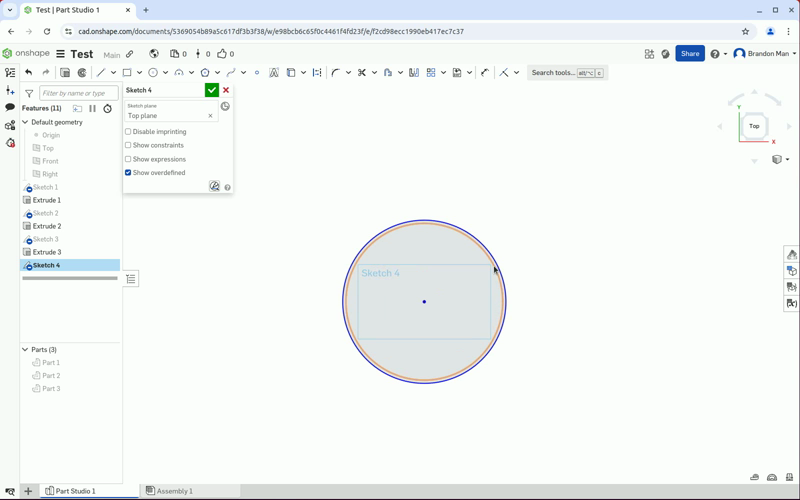
scroll(6)
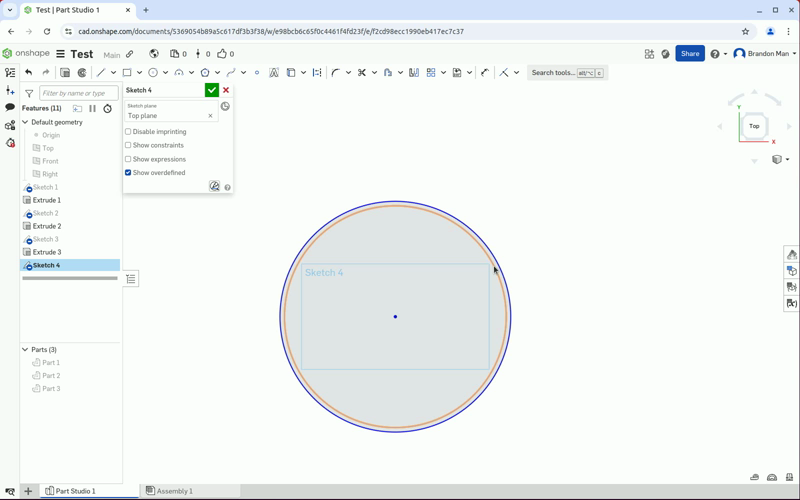
scroll(6)
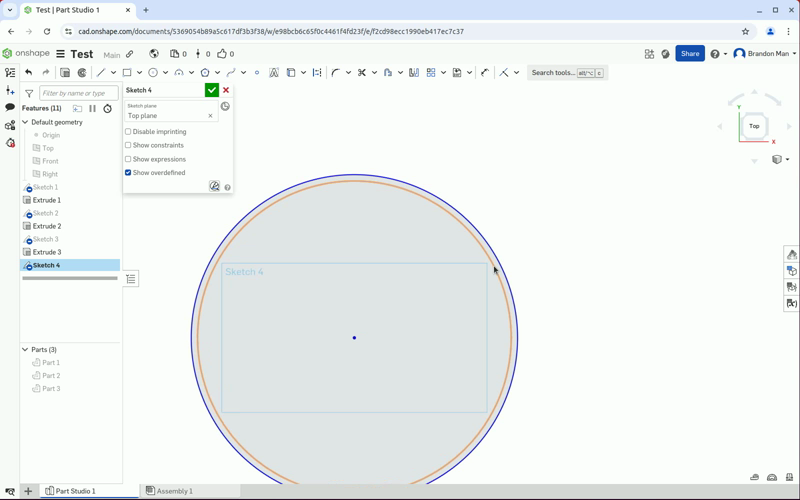
scroll(6)
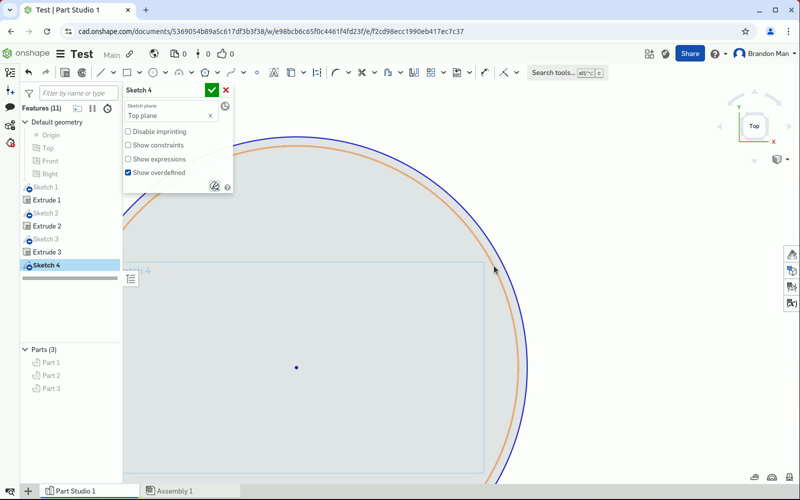
scroll(6)
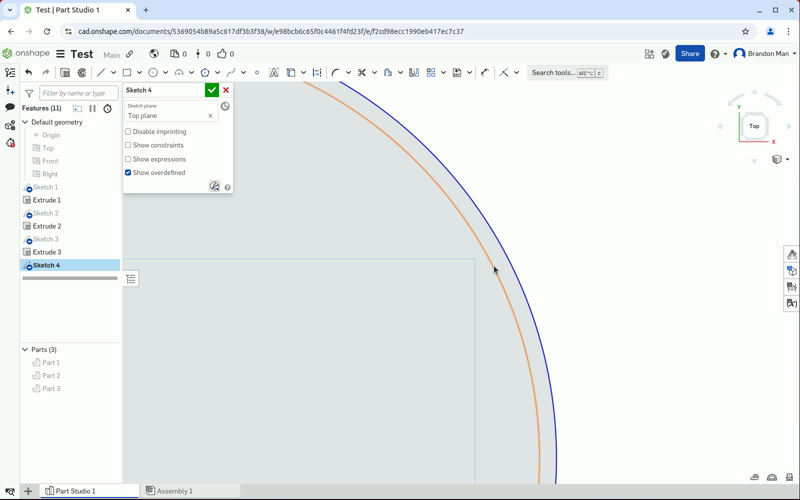
click(494, 265)
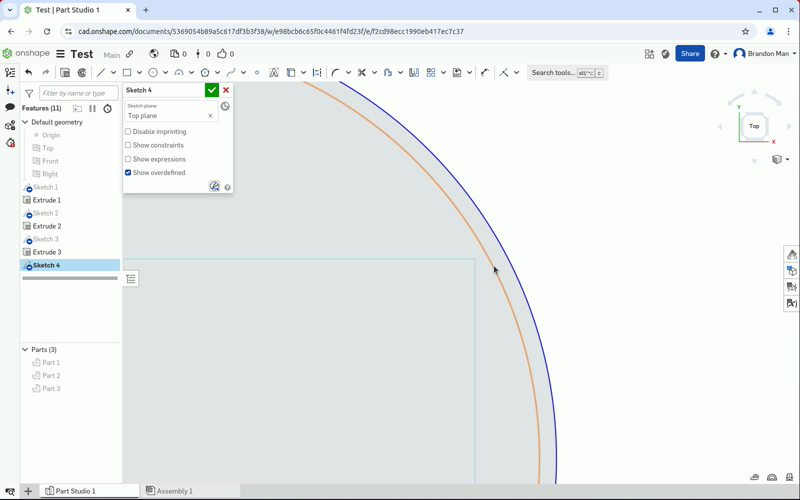
scroll(-6)
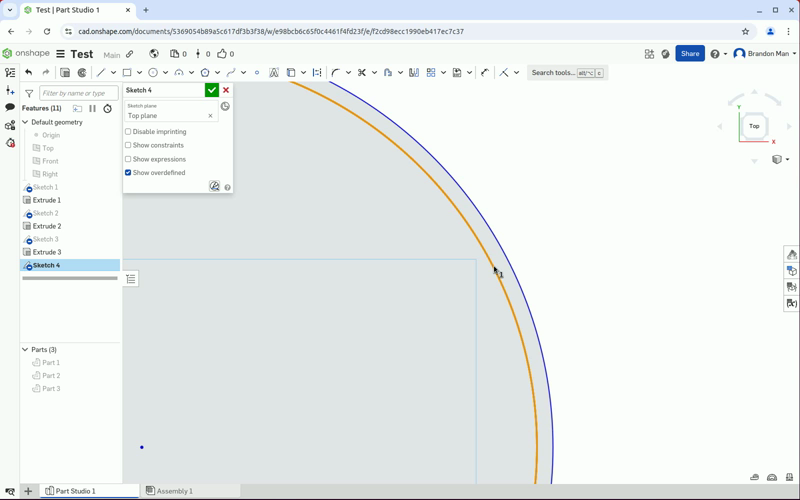
scroll(-6)
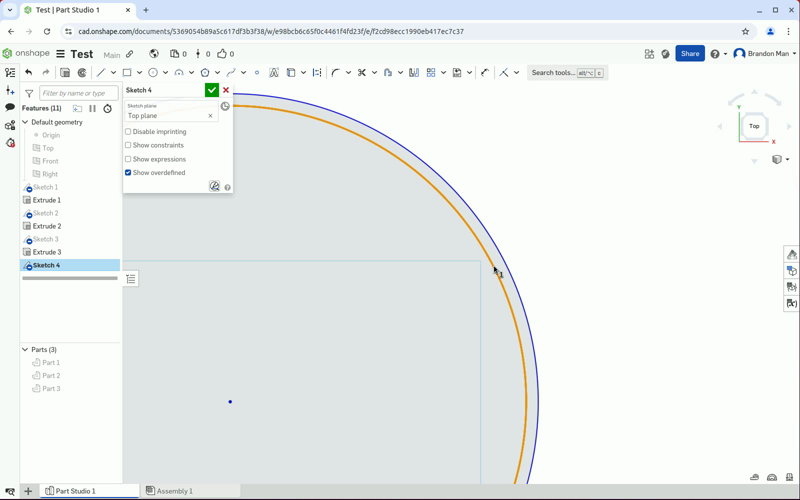
scroll(-6)
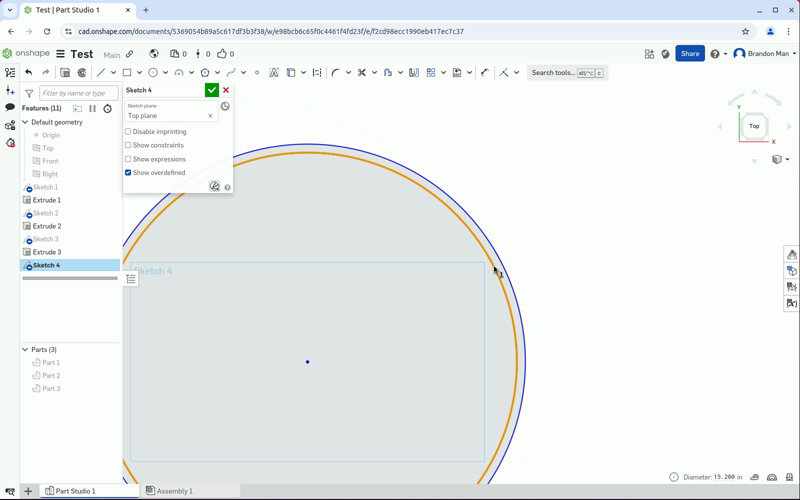
scroll(-6)
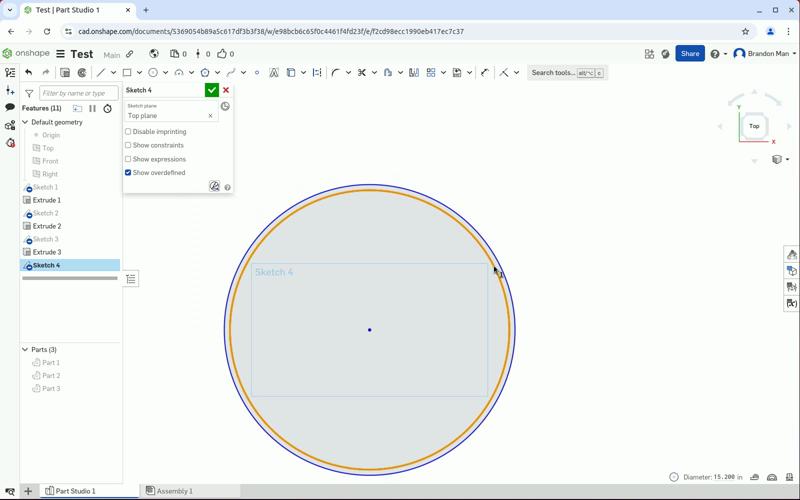
scroll(-6)
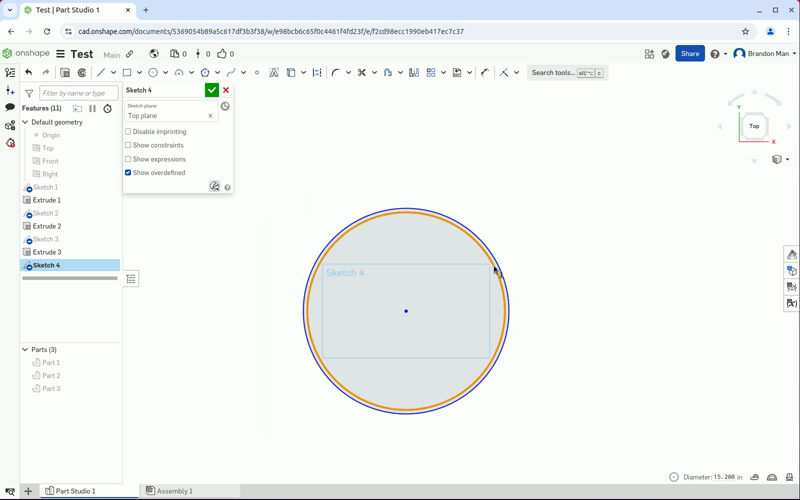
scroll(-6)
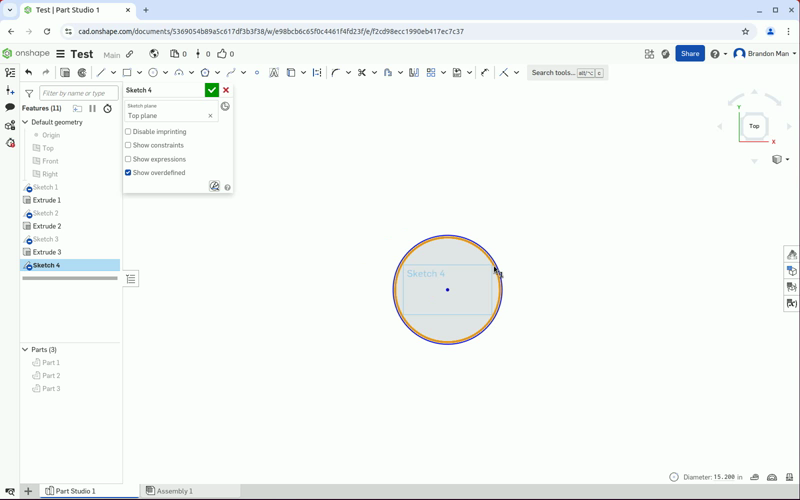
scroll(-6)
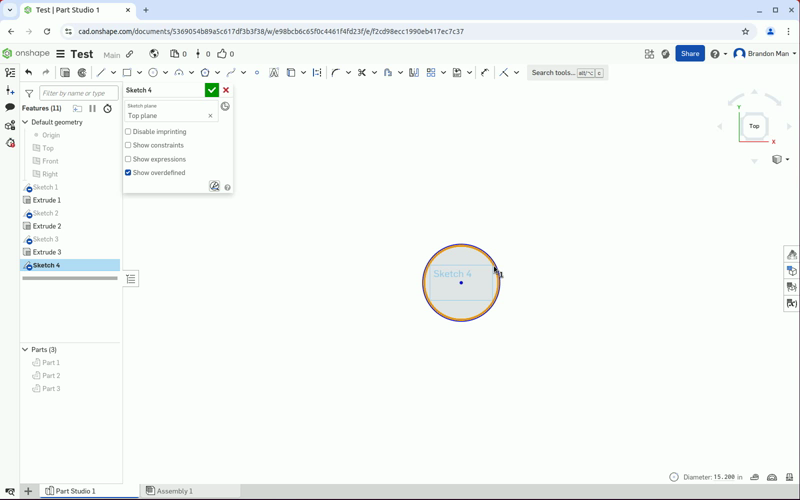
mouse_move(73, 352)
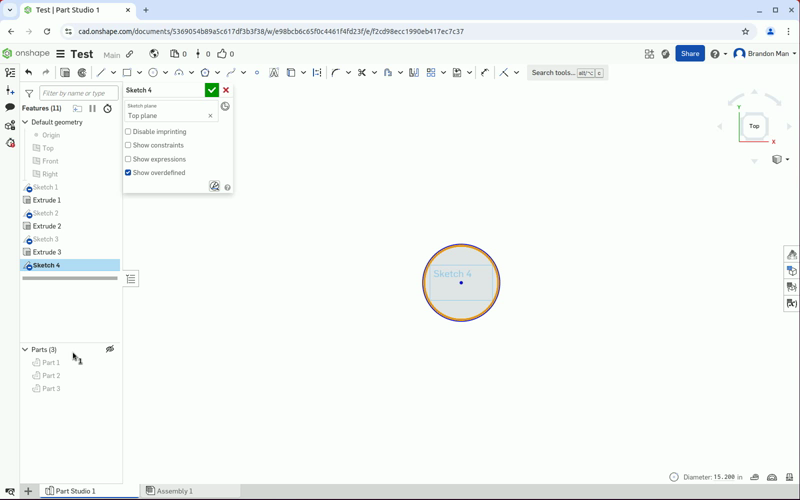
key(shift+y)
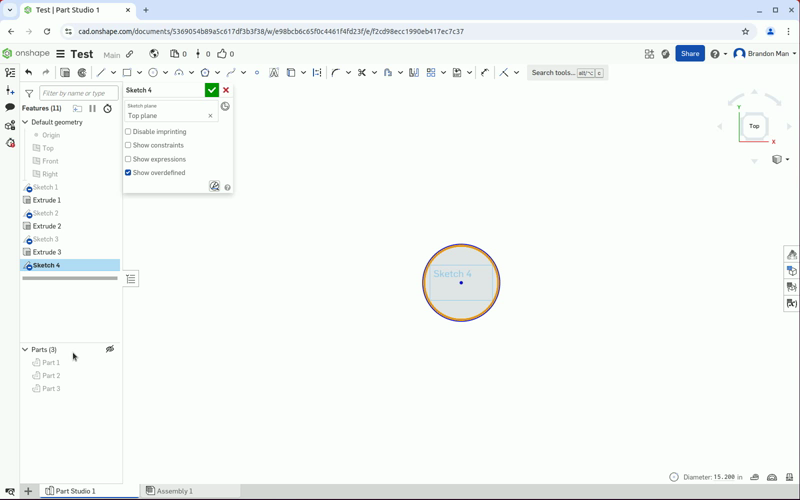
key(shift+e)
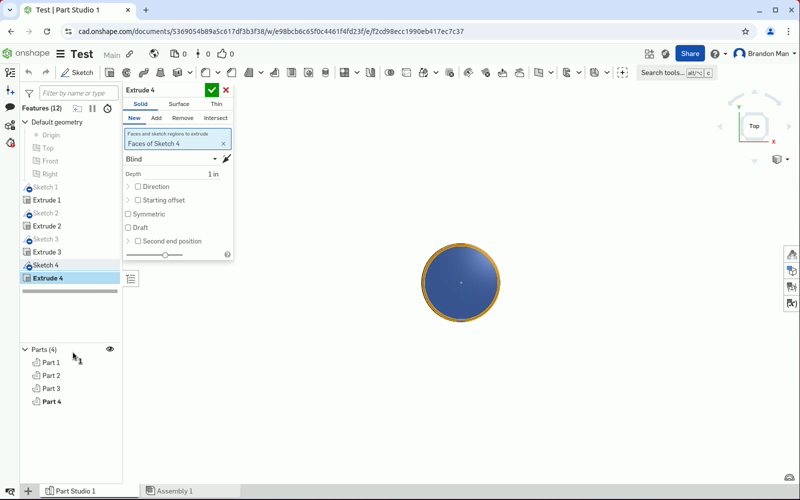
mouse_move(143, 106)
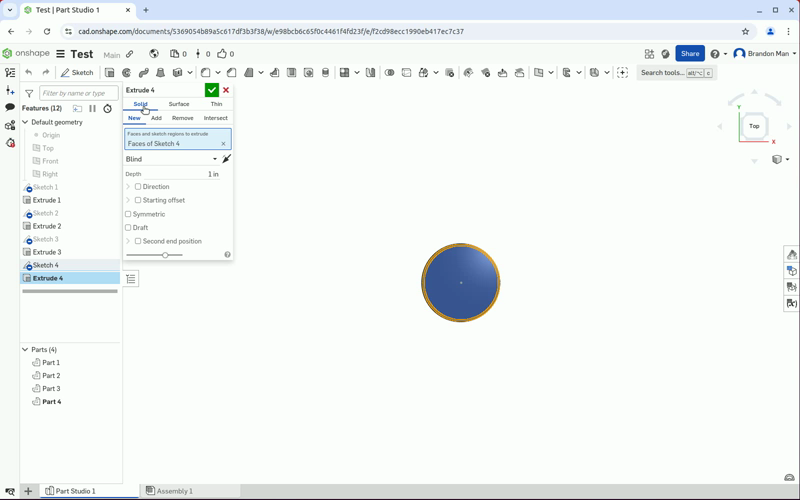
click(143, 106)
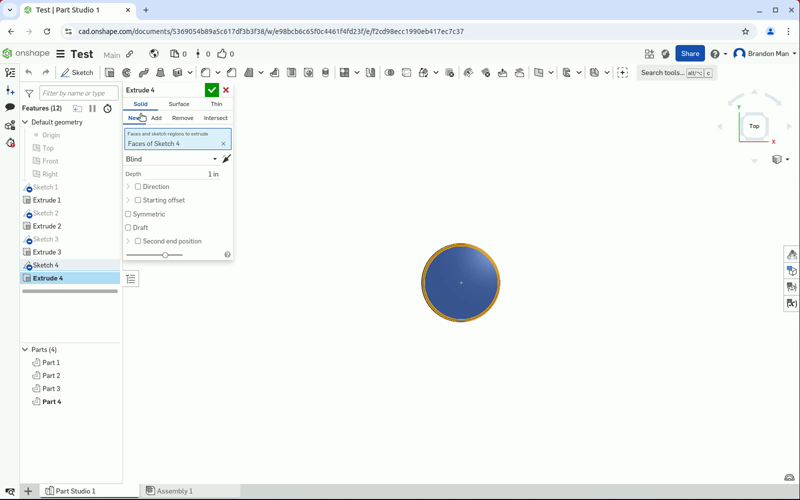
mouse_move(137, 120)
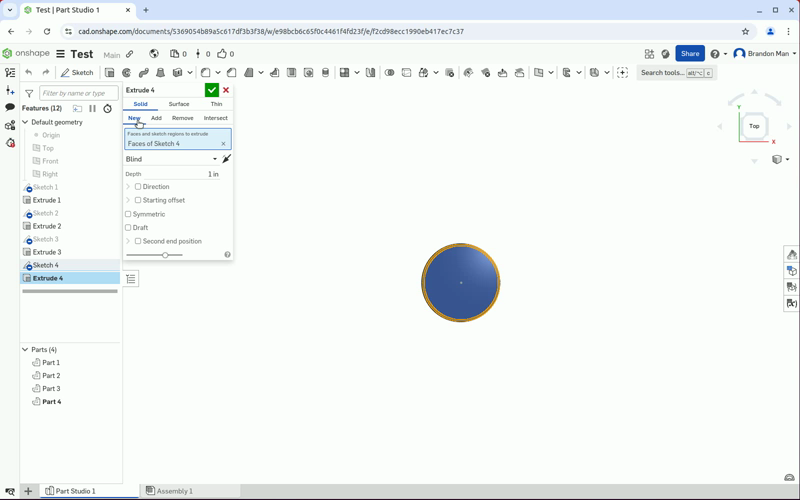
click(137, 120)
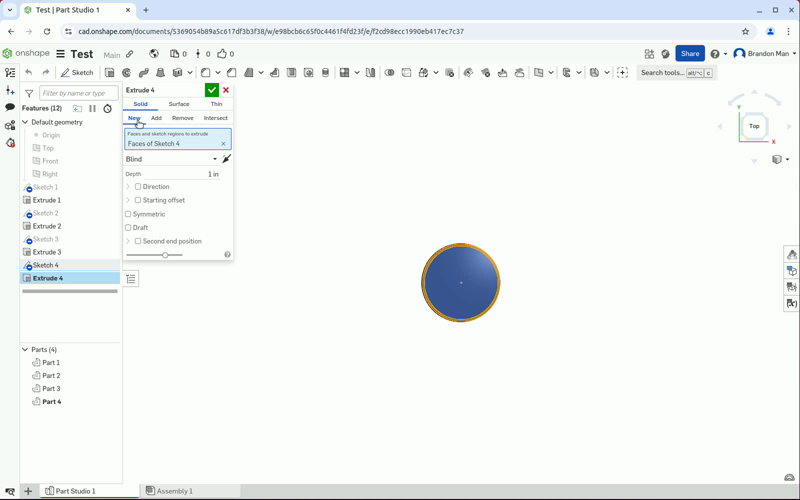
key(tab, 4)
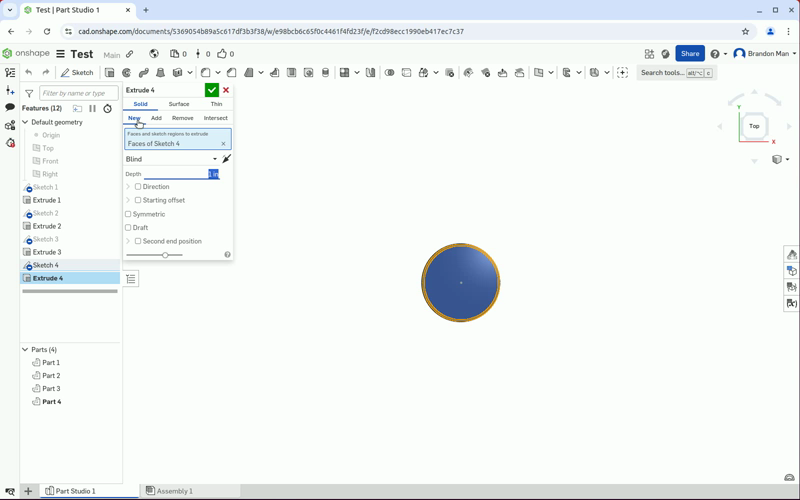
text(23.108)
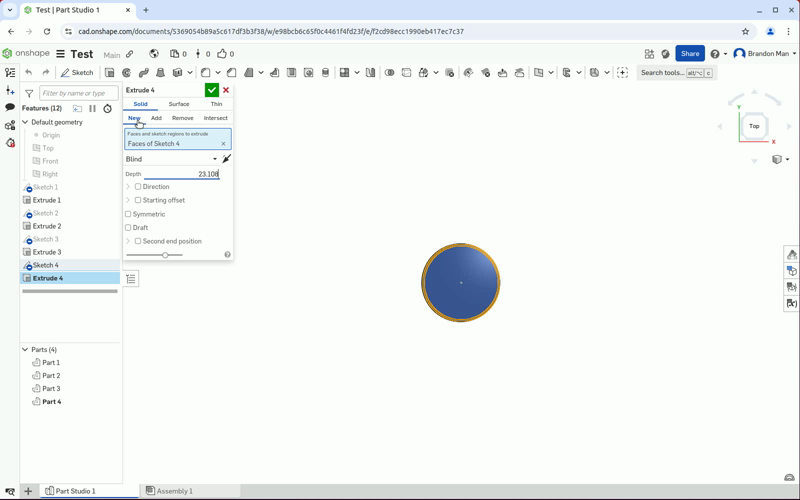
key(enter)
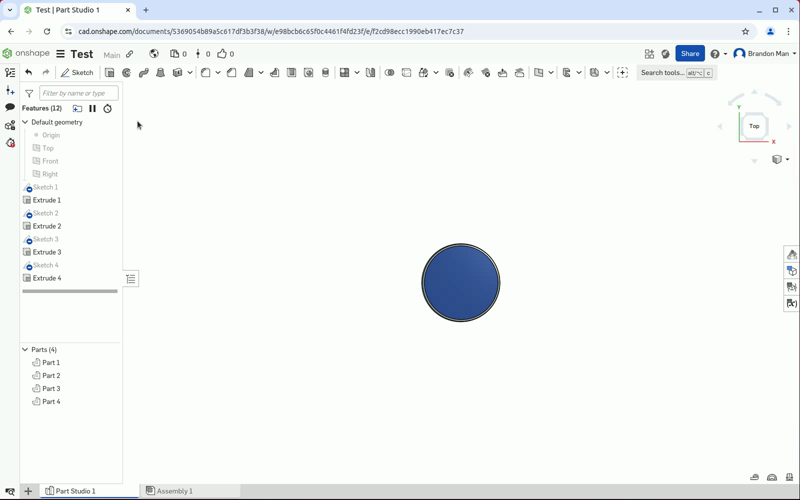
key(shift+h)
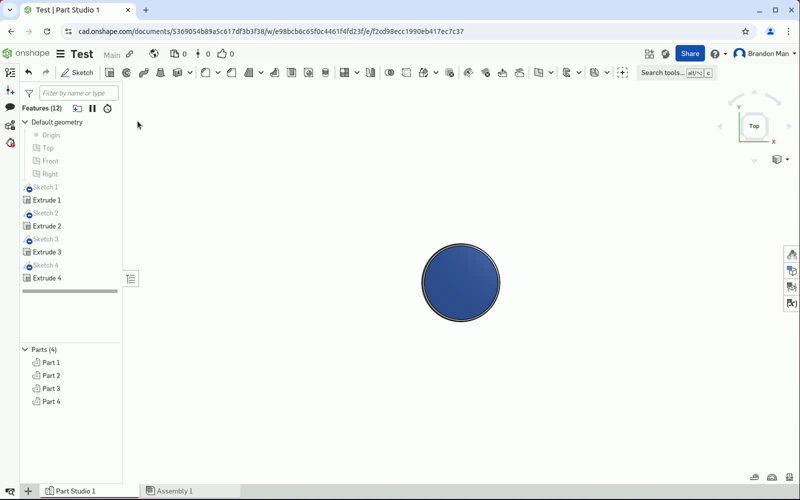
key(shift+h)
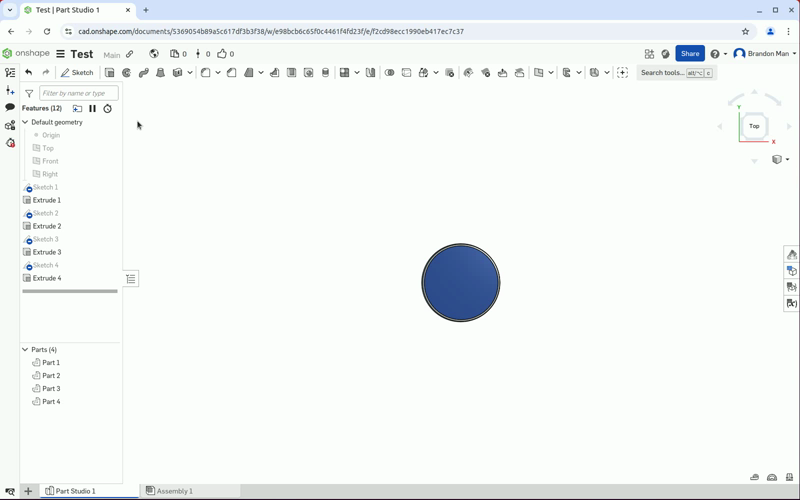
mouse_move(73, 189)
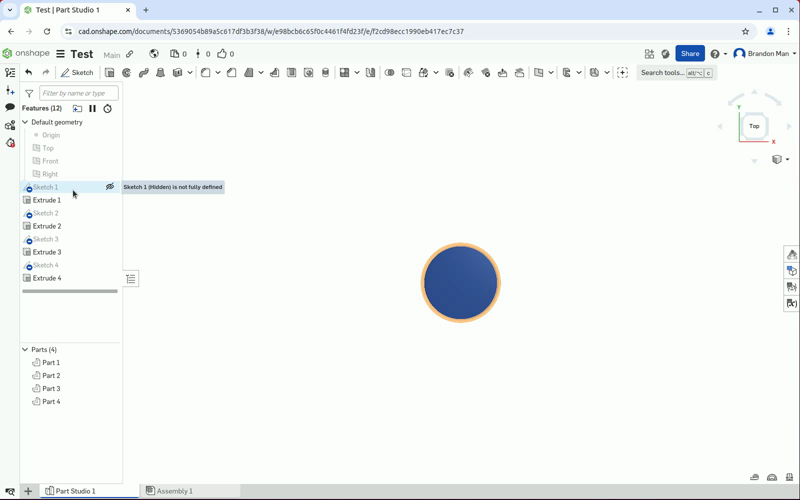
click(73, 189)
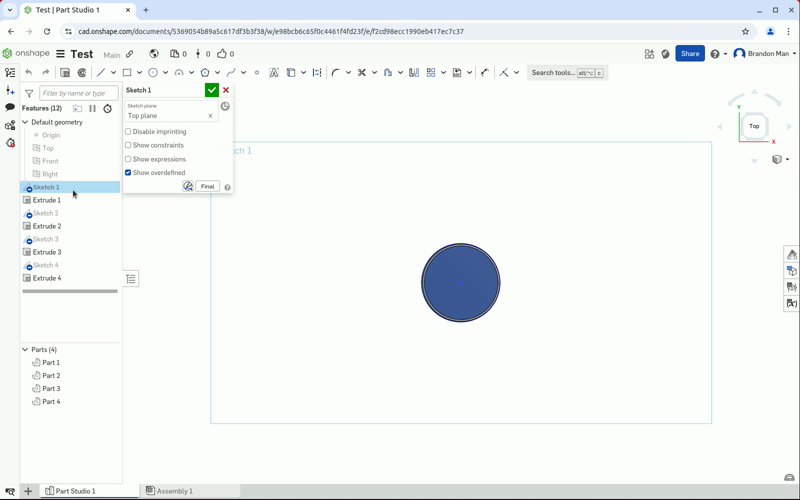
mouse_move(229, 92)
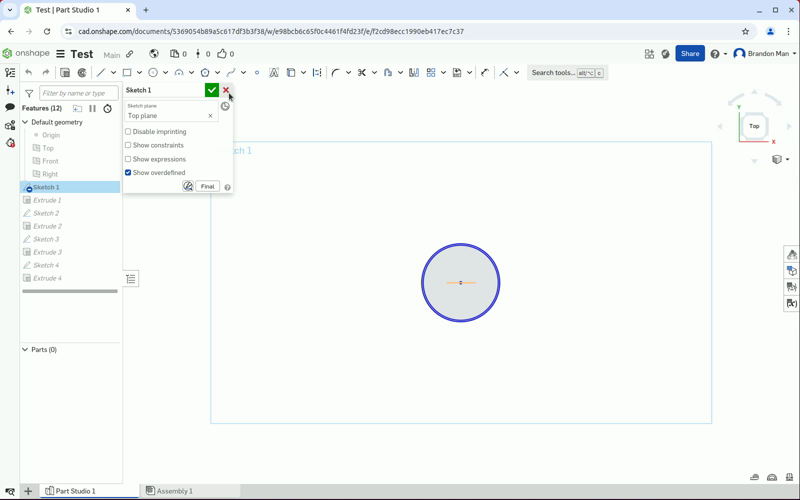
click(229, 92)
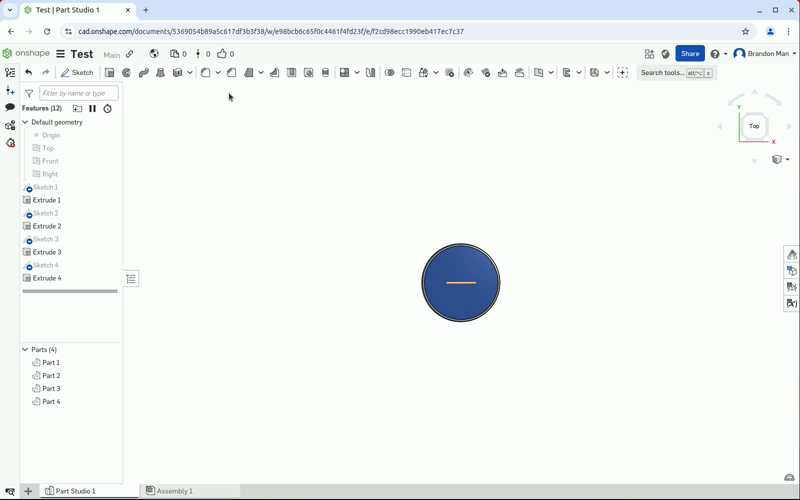
mouse_move(541, 75)
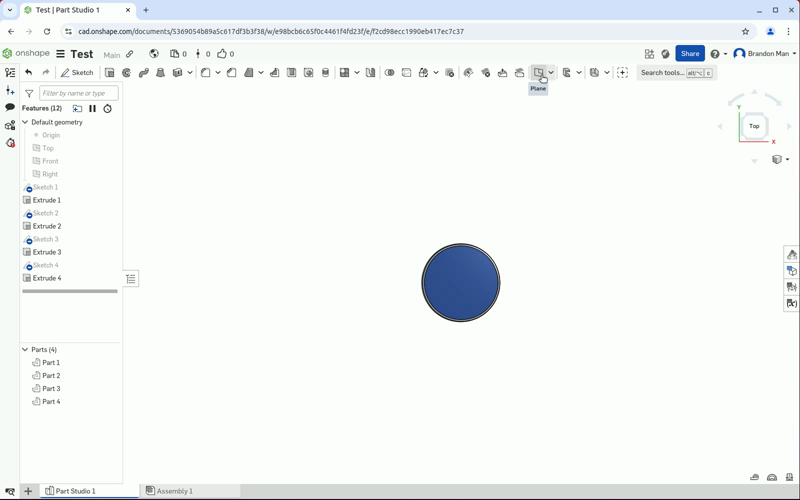
click(541, 75)
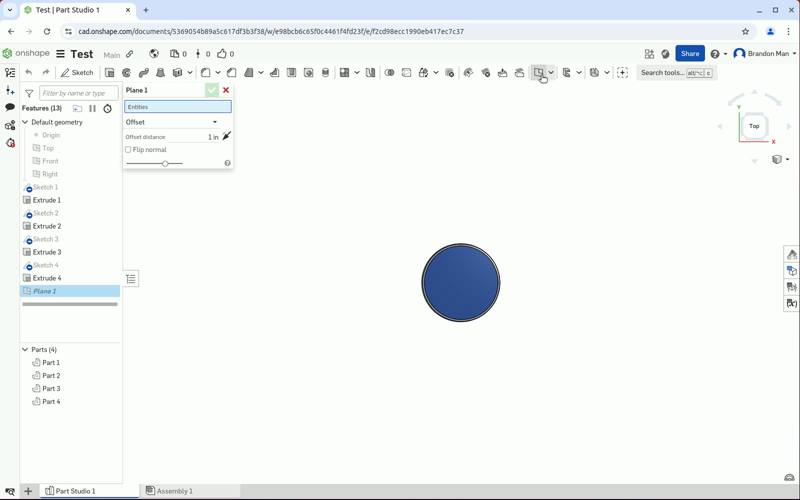
mouse_move(73, 150)
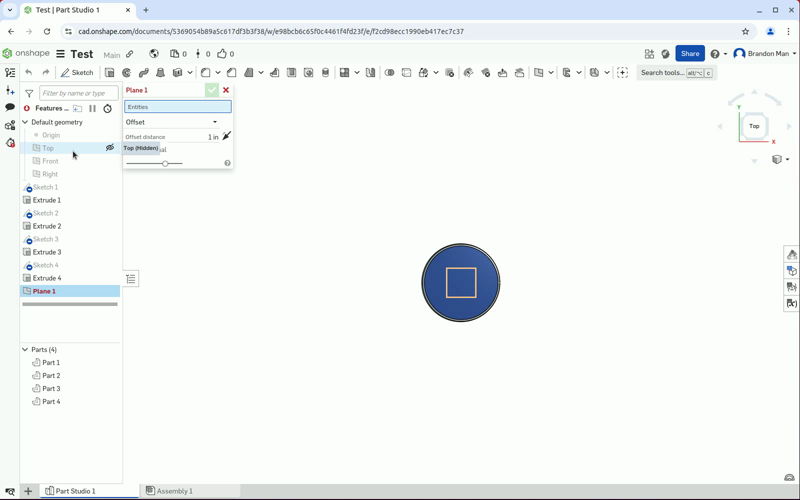
click(73, 150)
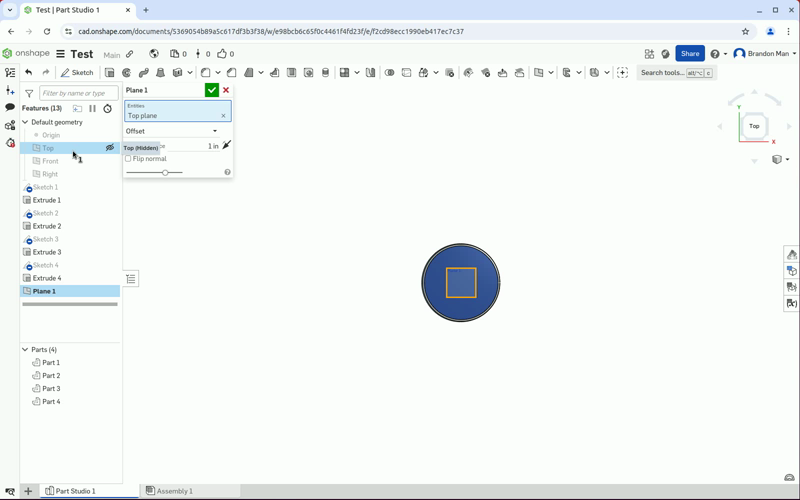
key(tab, 2)
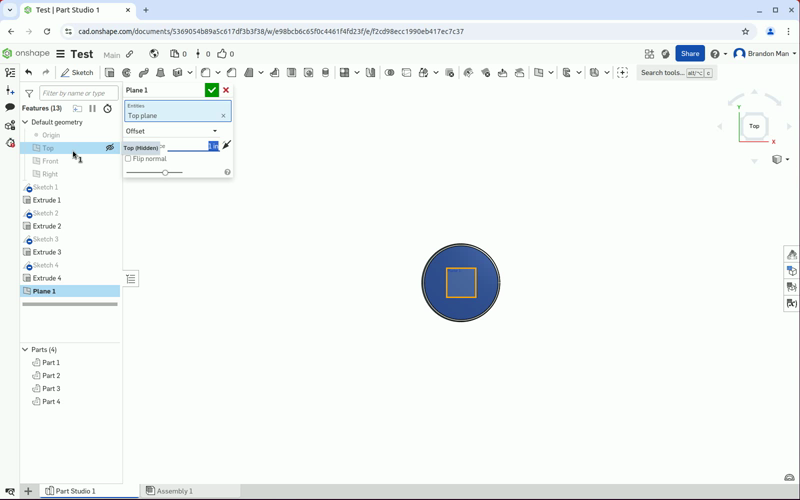
text(23.108)
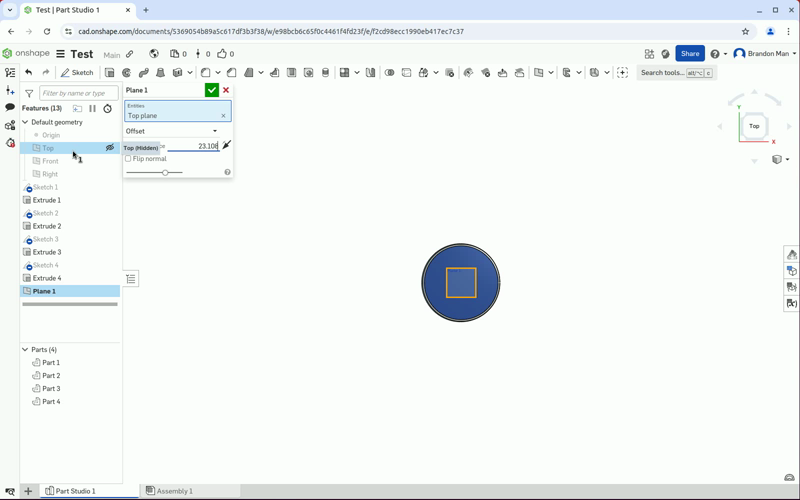
key(enter, 2)
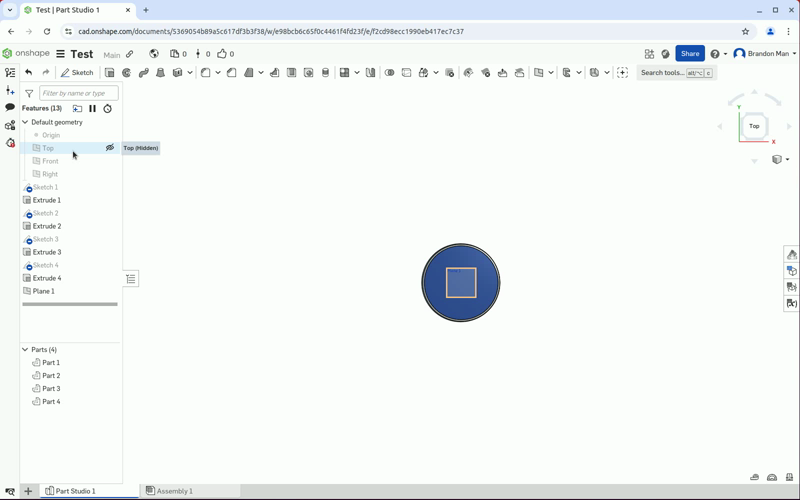
key(shift+s)
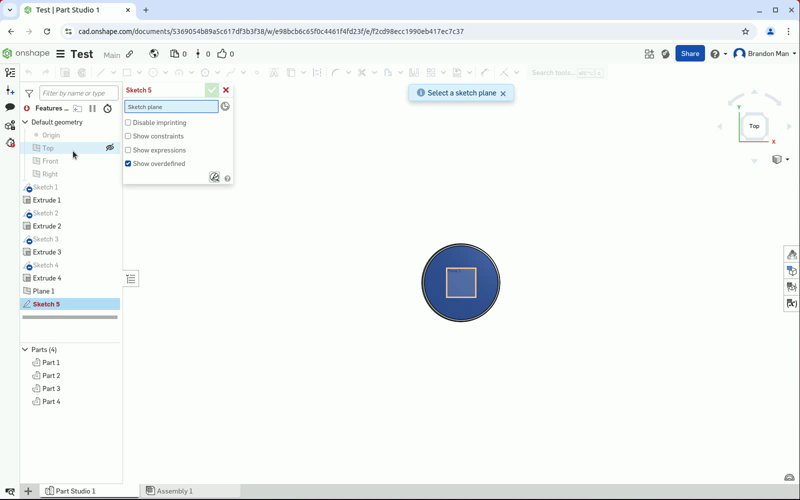
mouse_move(73, 293)
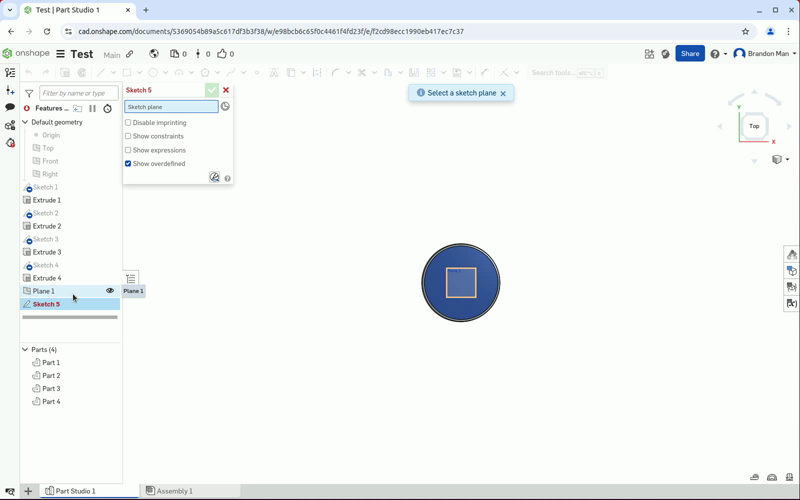
click(73, 293)
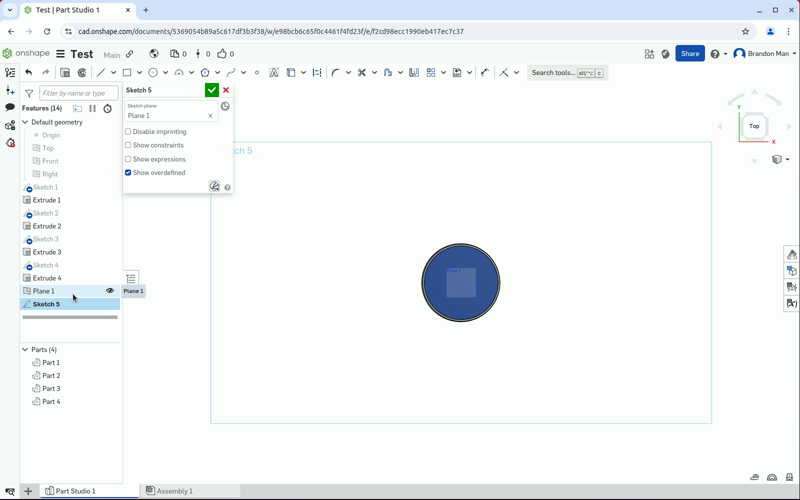
mouse_move(73, 352)
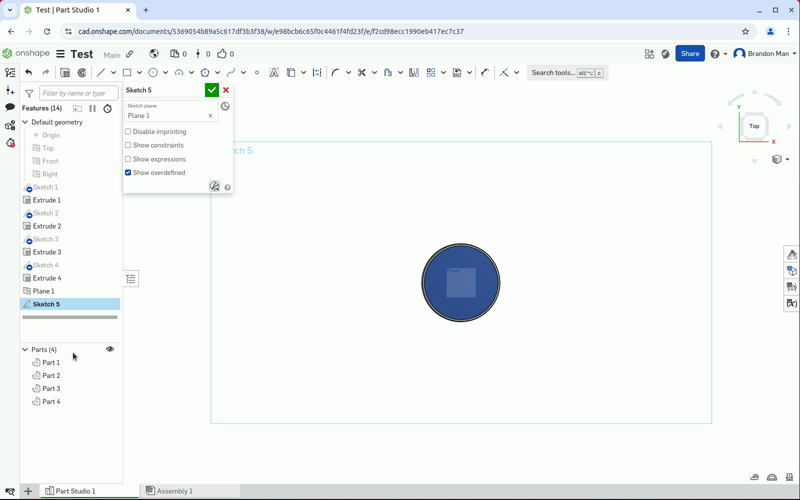
key(y)
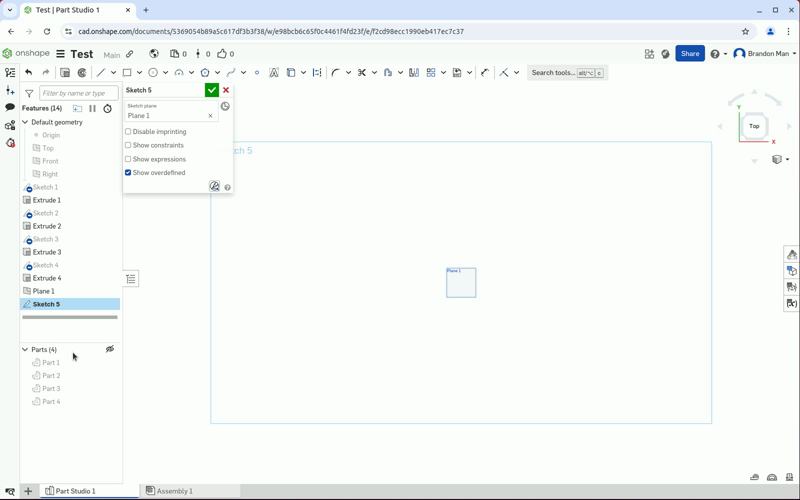
key(c)
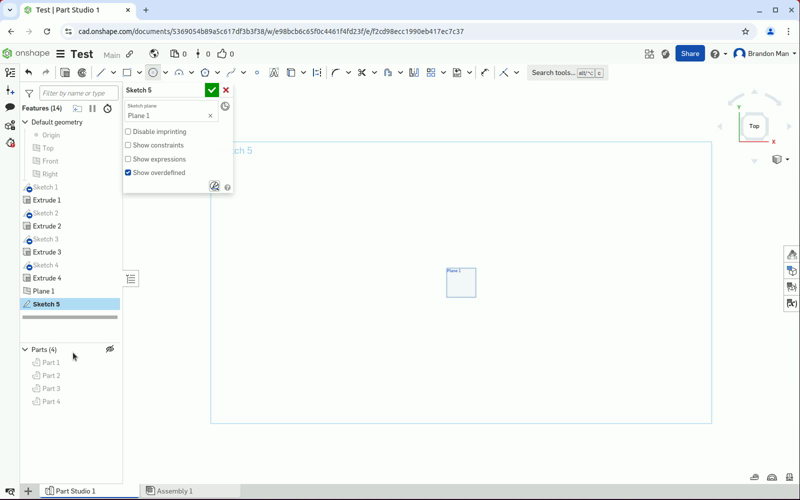
key_down(shift)
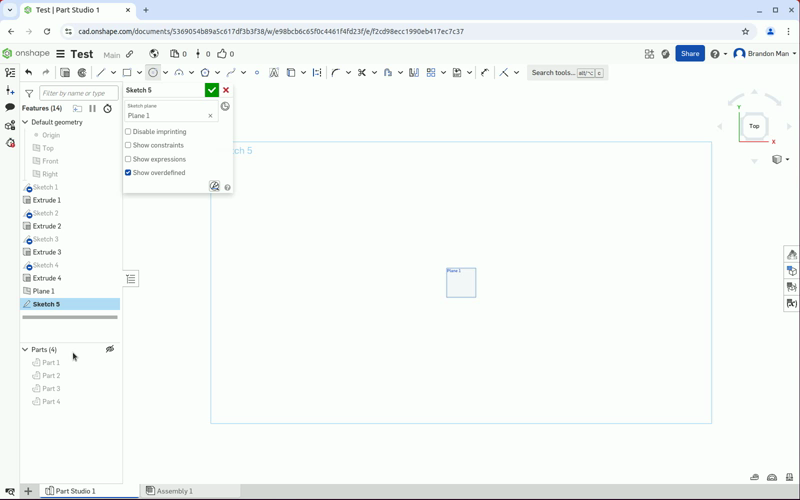
mouse_move(460, 282)
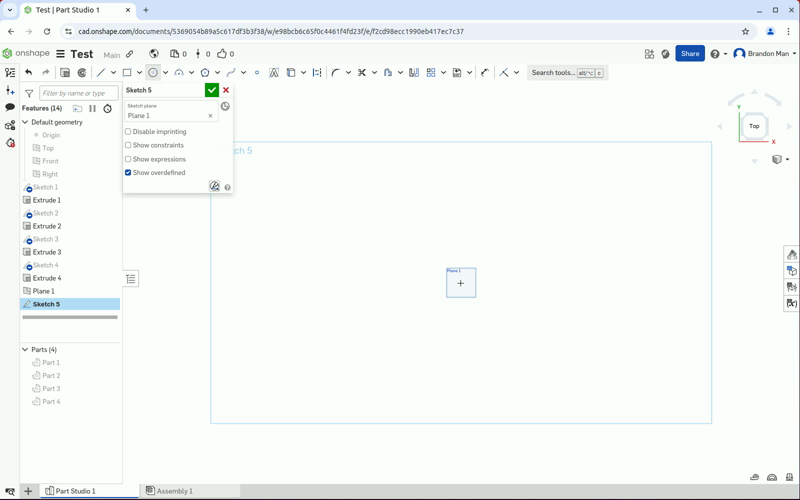
click(460, 282)
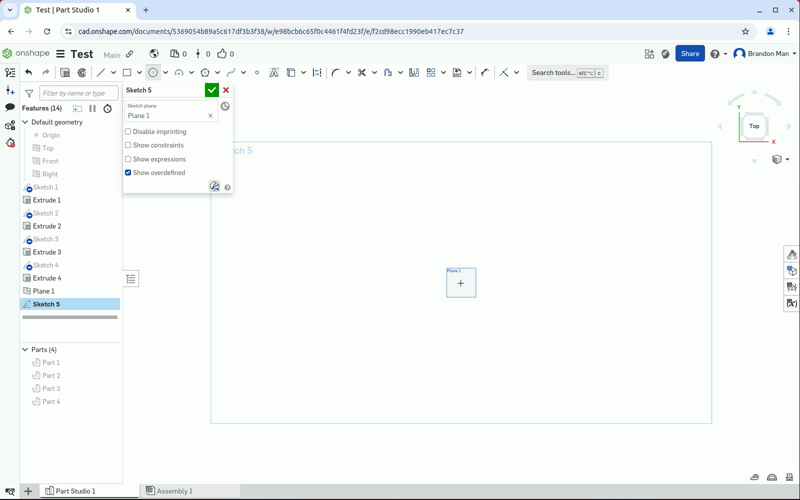
key_up(shift)
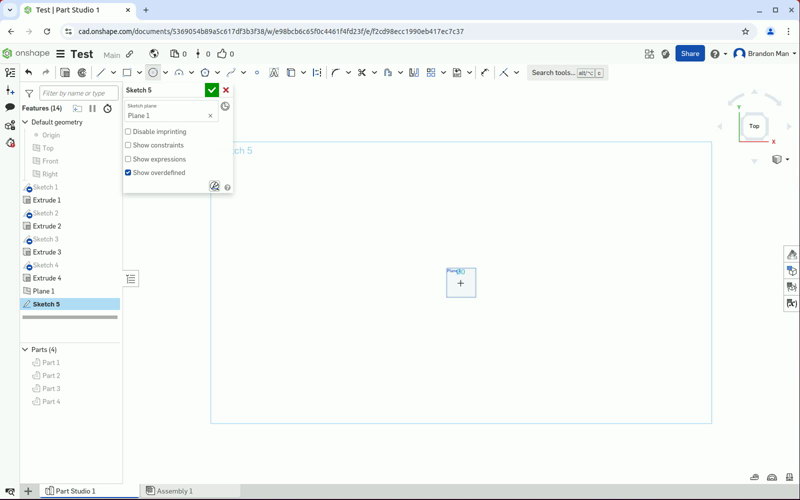
mouse_move(499, 282)
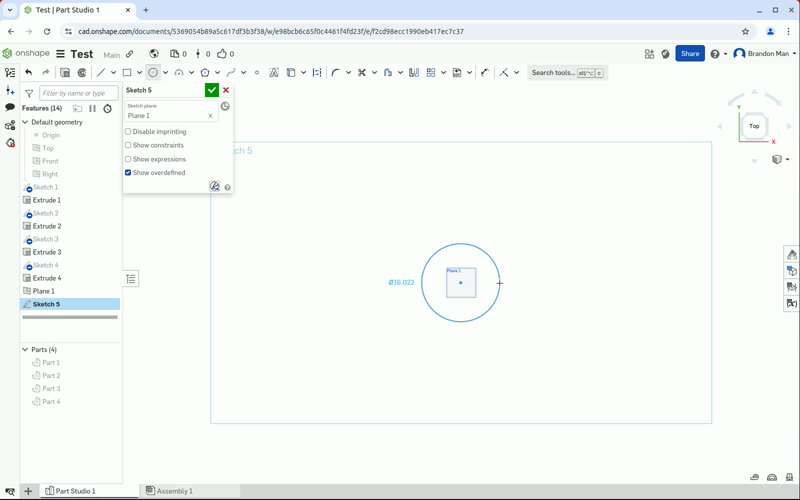
click(499, 282)
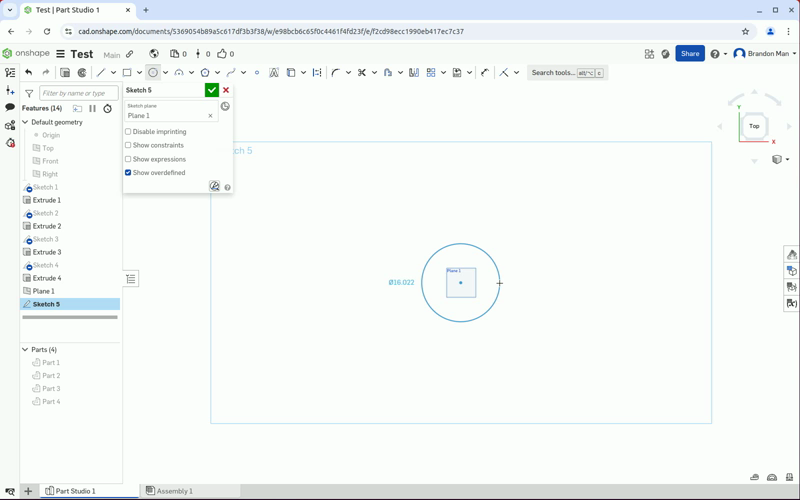
key(esc)
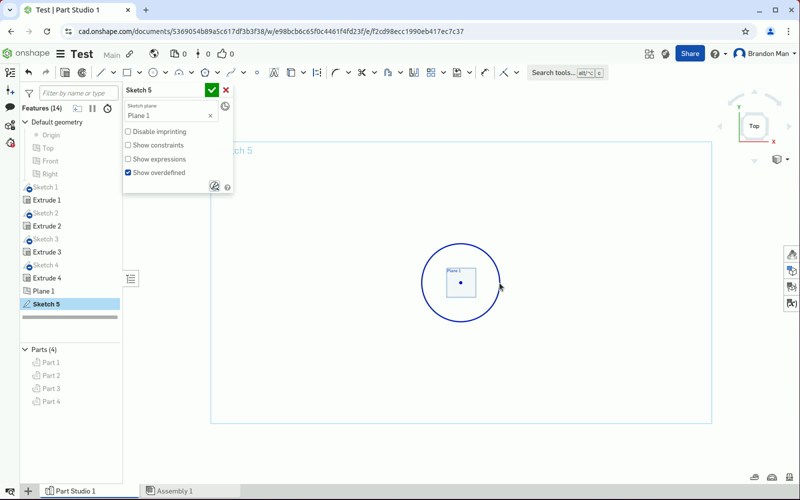
key(c)
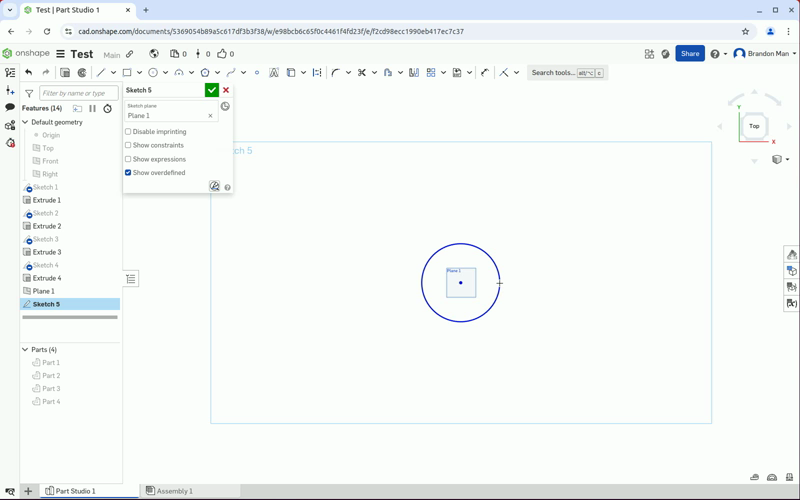
key_down(shift)
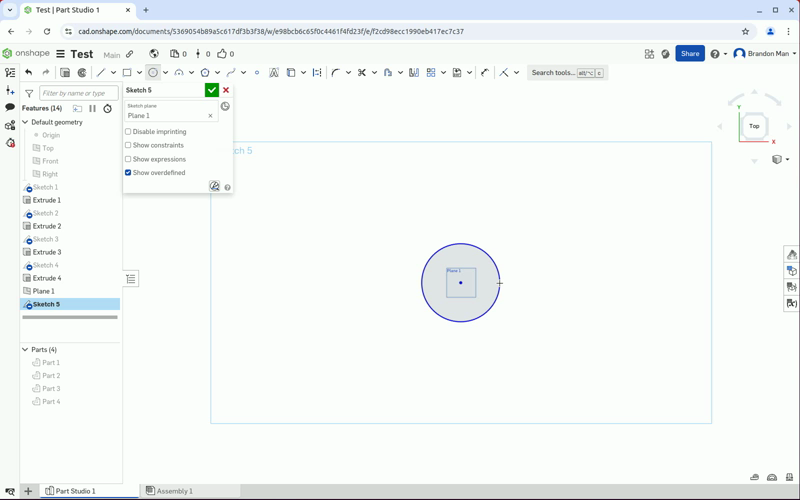
mouse_move(460, 282)
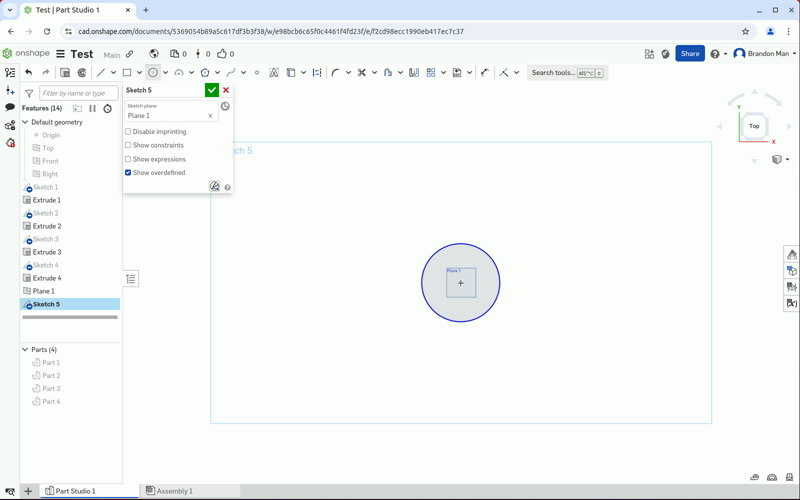
click(460, 282)
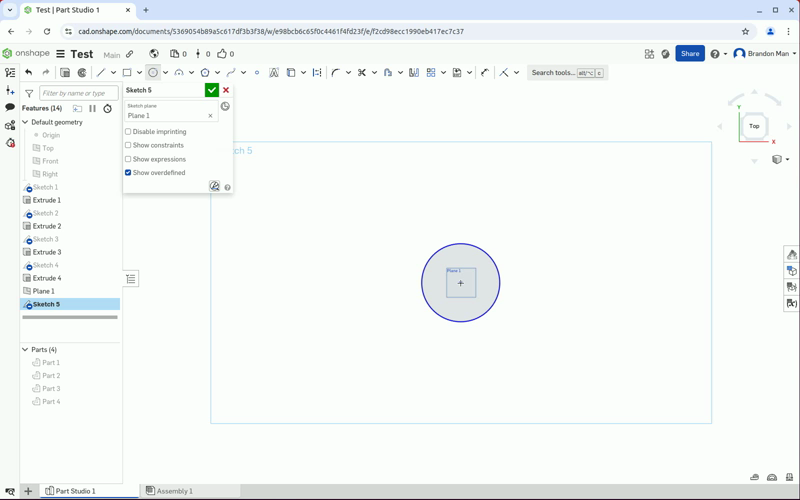
key_up(shift)
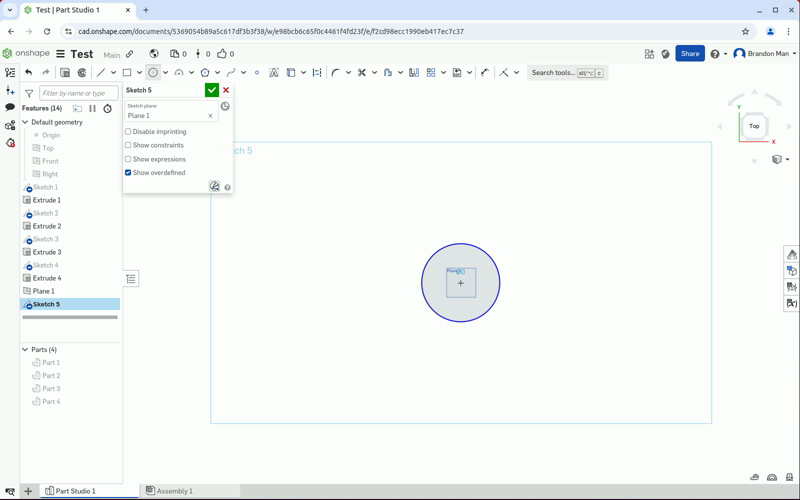
mouse_move(498, 282)
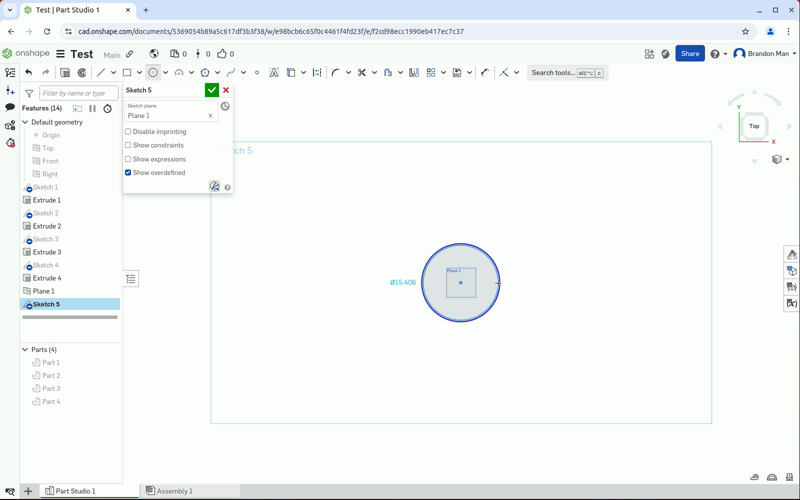
scroll(6)
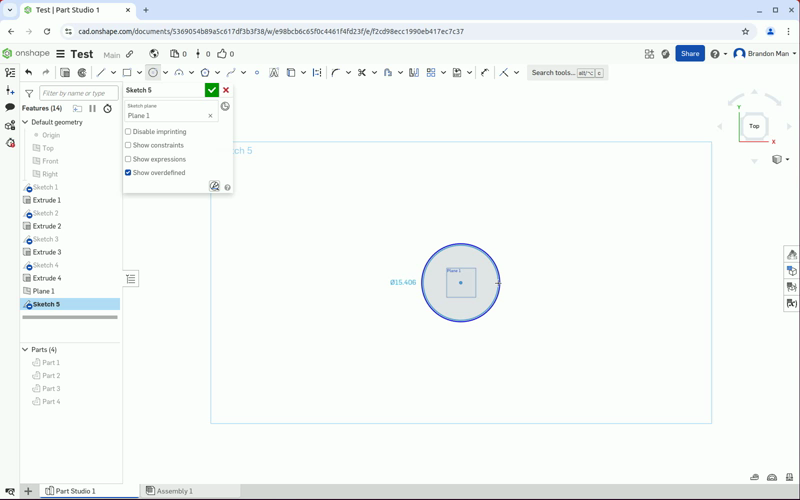
scroll(6)
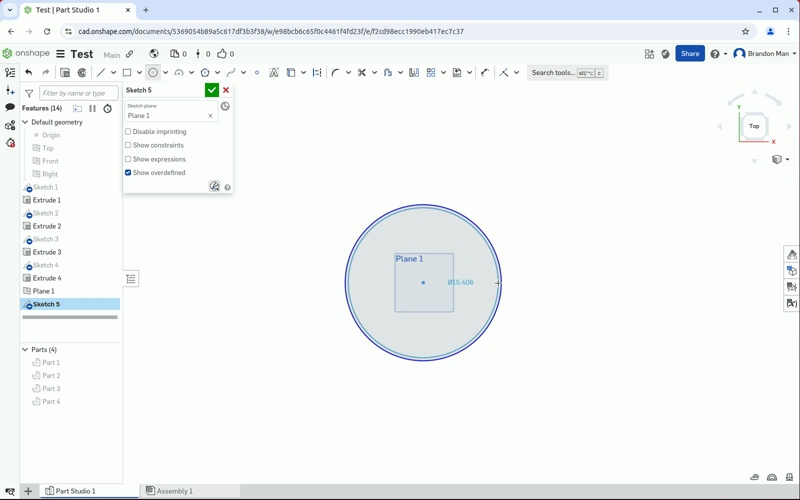
scroll(6)
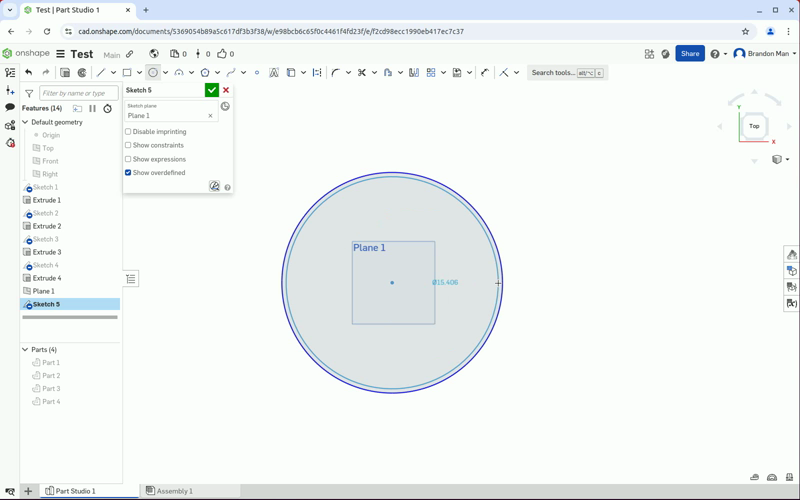
scroll(6)
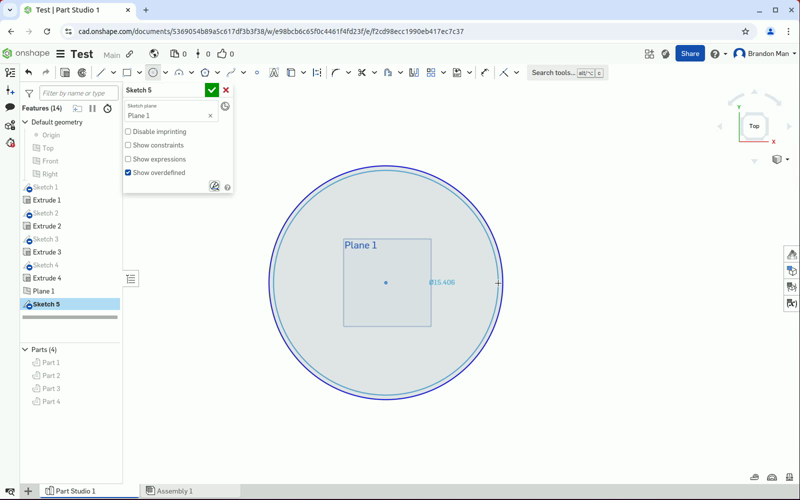
scroll(6)
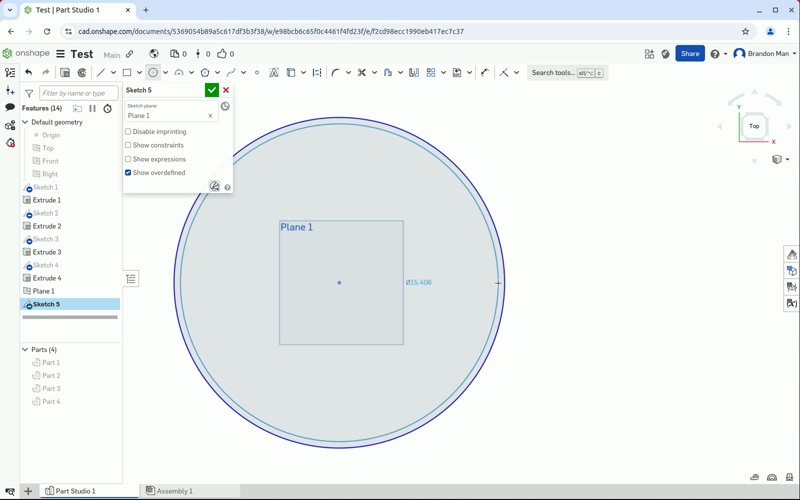
scroll(6)
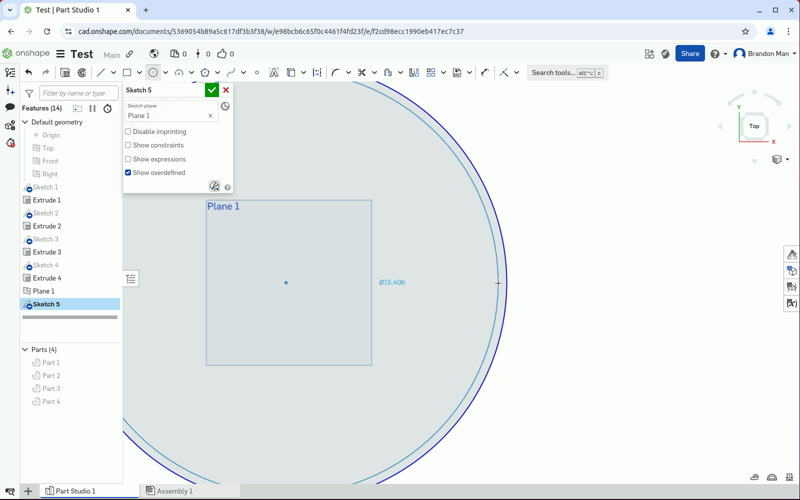
scroll(6)
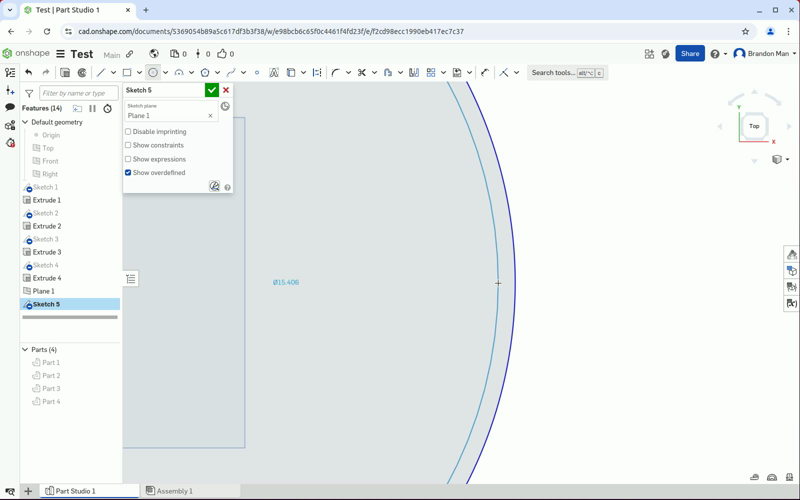
click(498, 282)
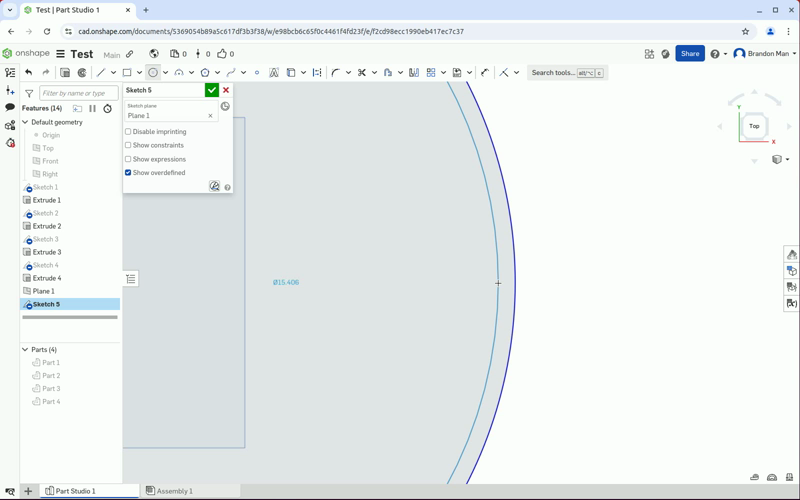
scroll(-6)
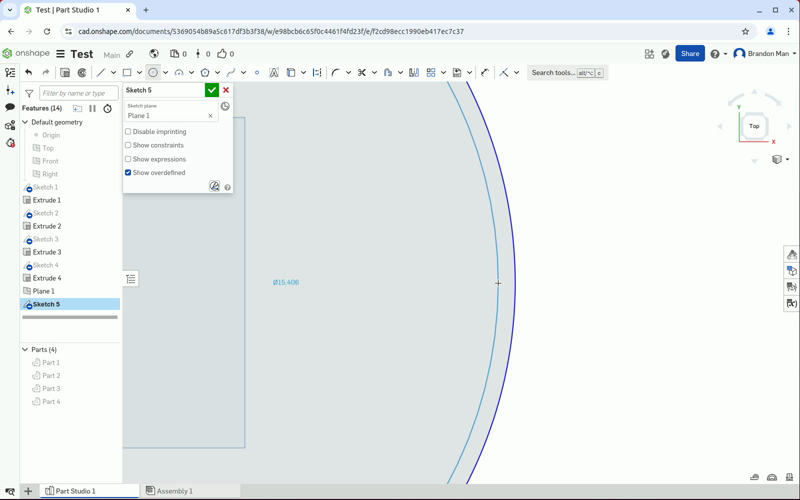
scroll(-6)
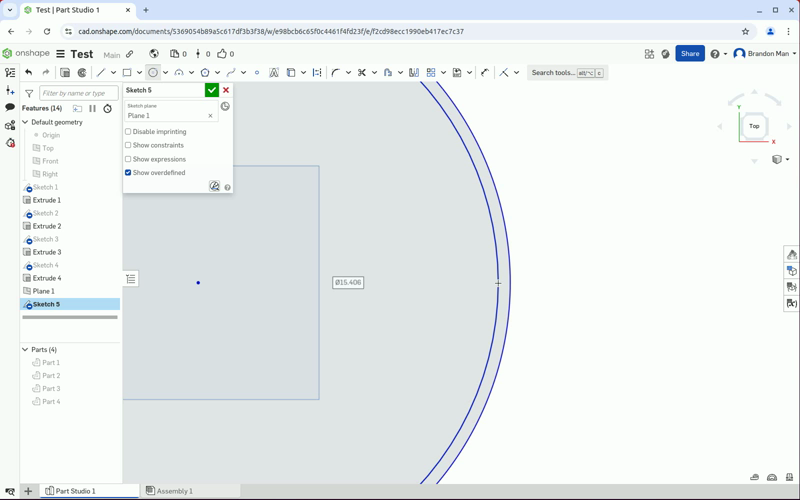
scroll(-6)
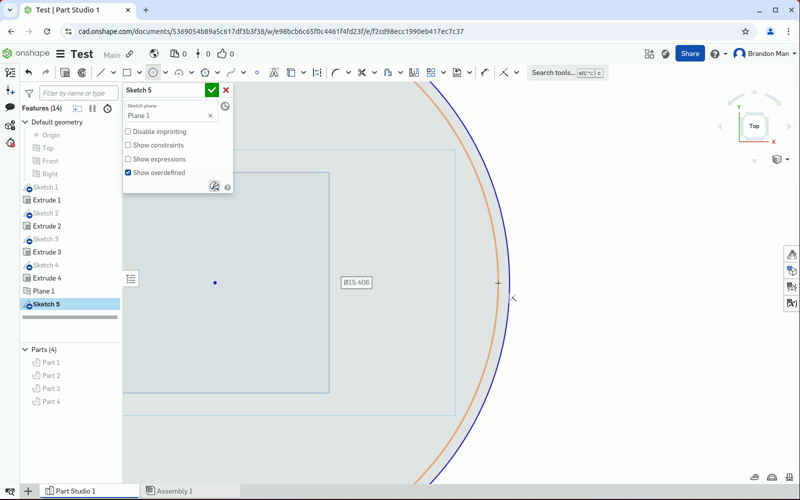
scroll(-6)
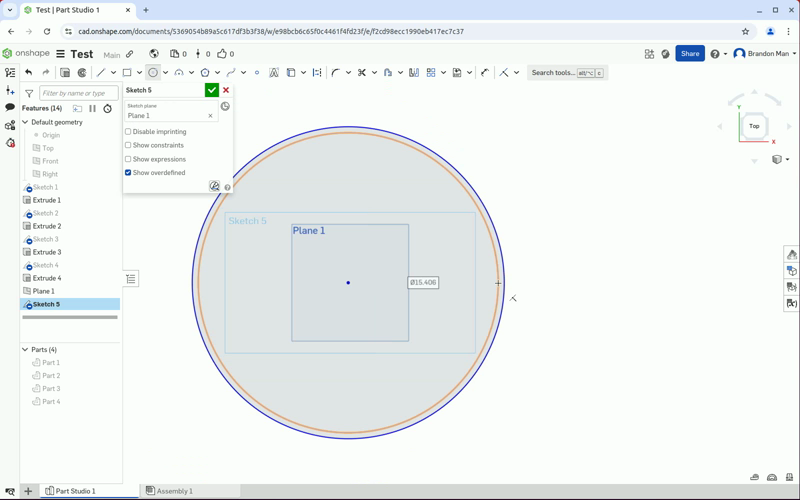
scroll(-6)
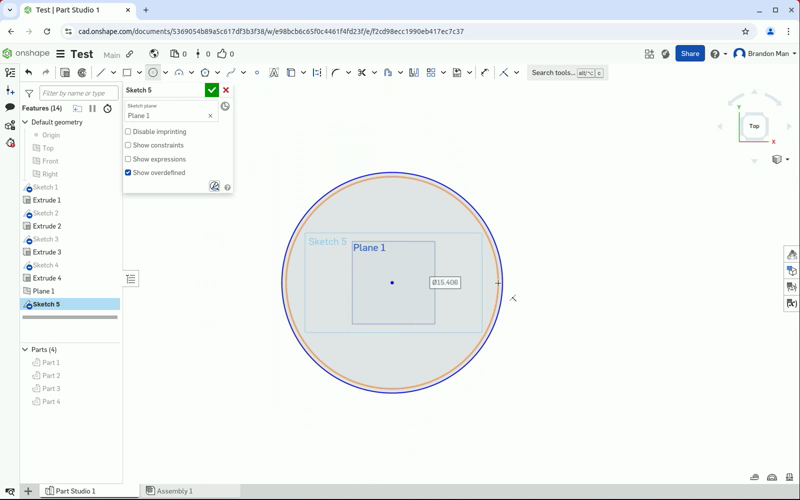
scroll(-6)
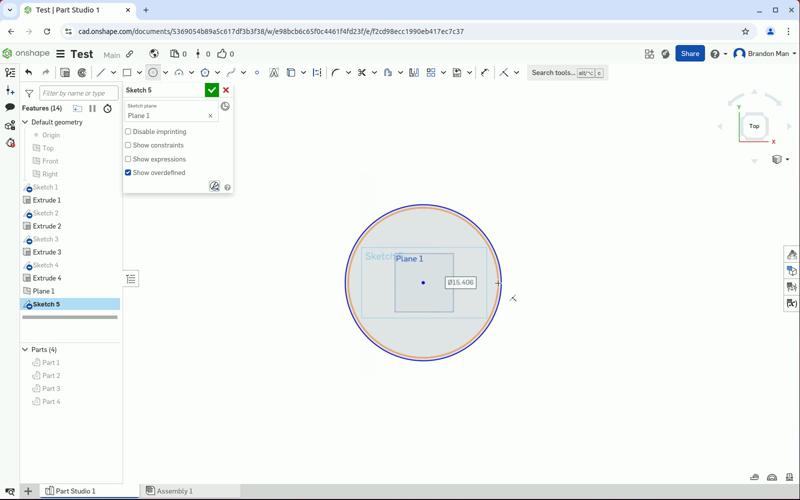
scroll(-6)
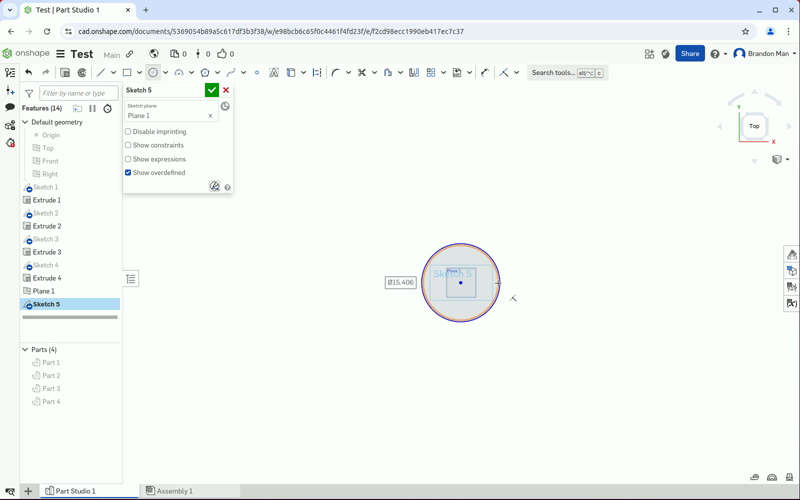
key(esc)
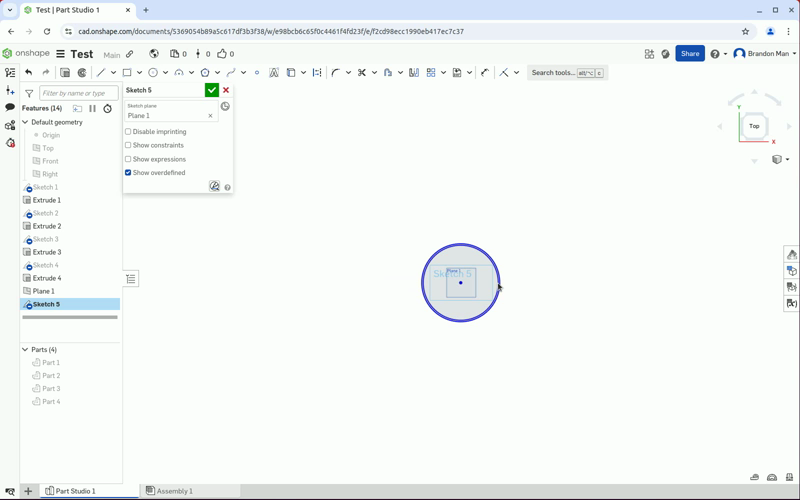
mouse_move(498, 288)
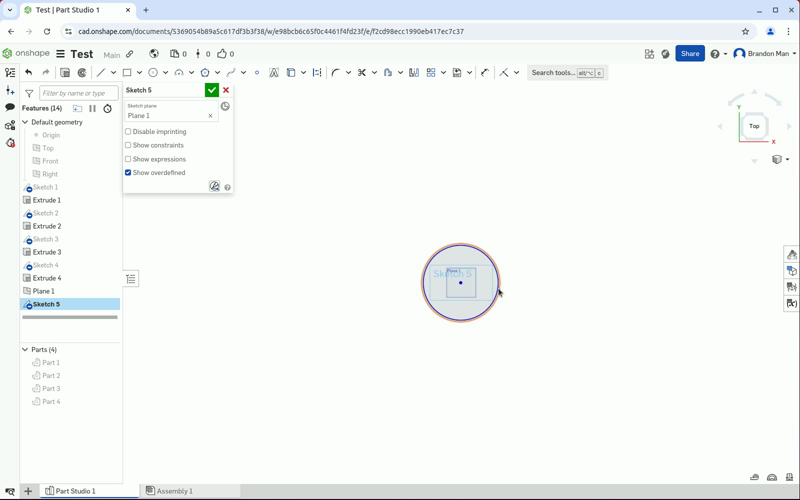
scroll(6)
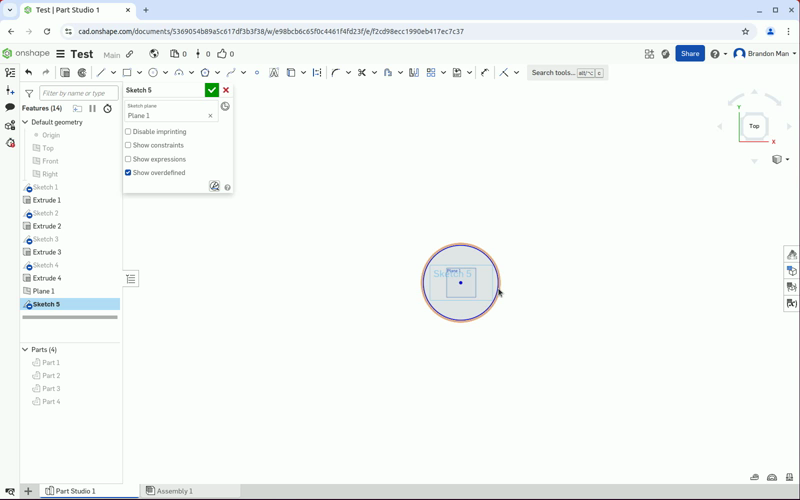
scroll(6)
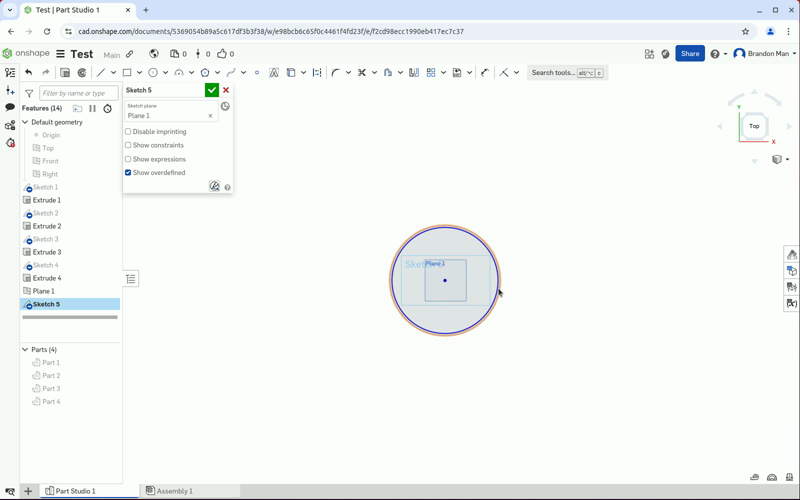
scroll(6)
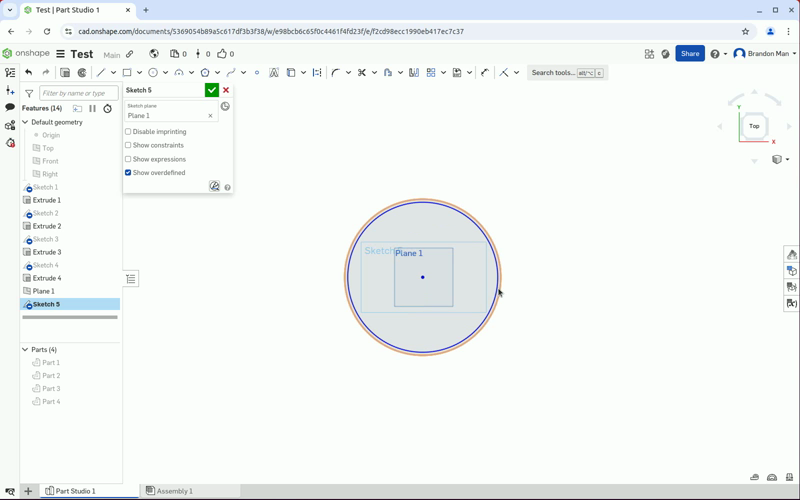
scroll(6)
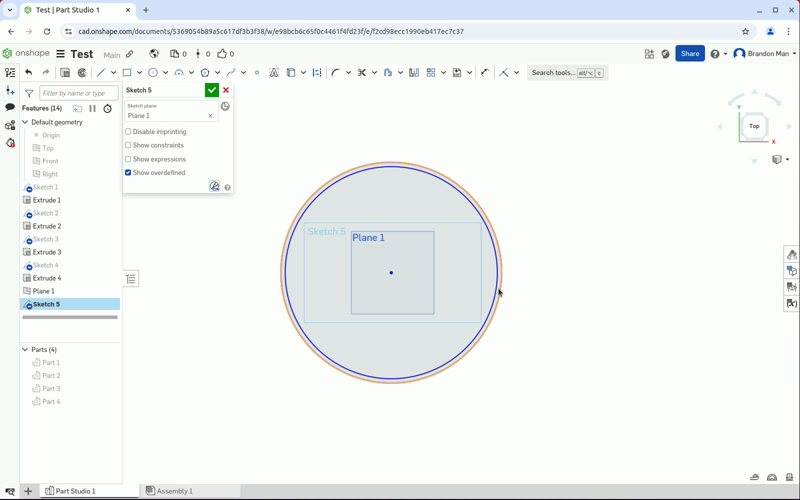
scroll(6)
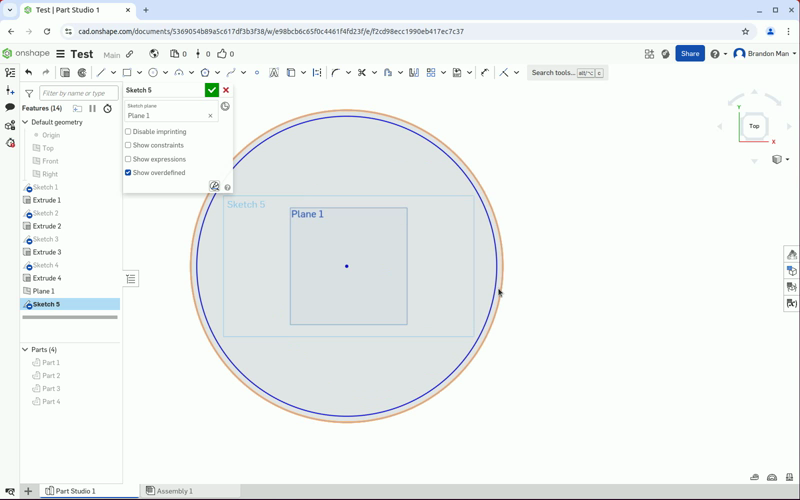
scroll(6)
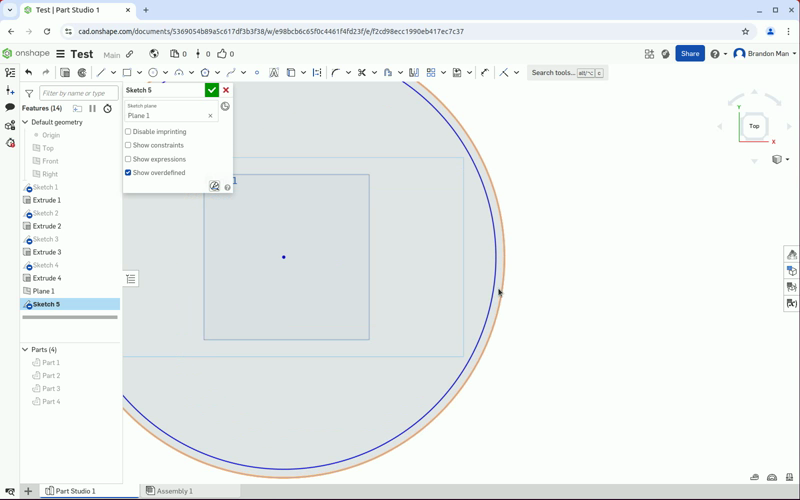
scroll(6)
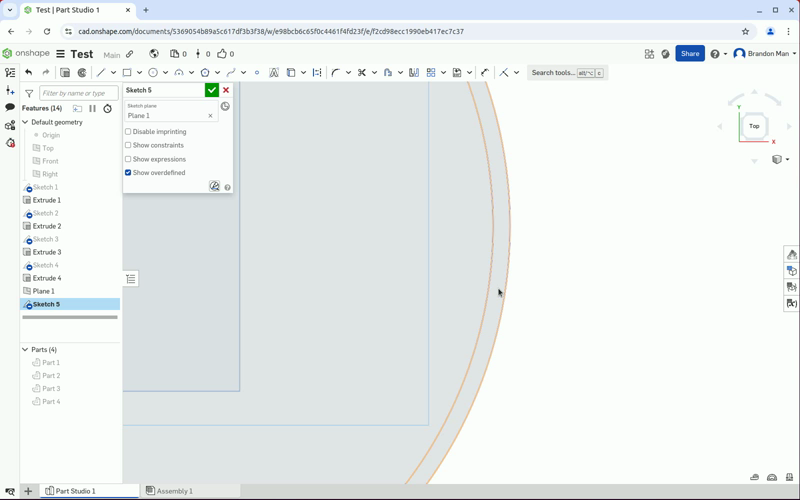
click(498, 288)
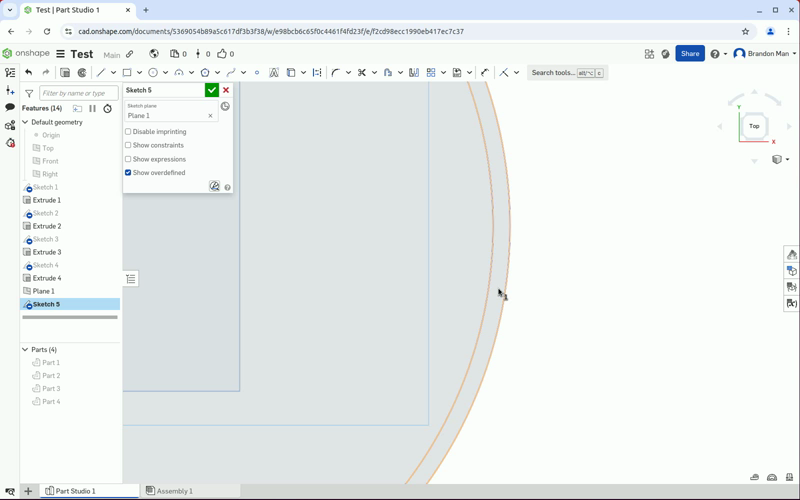
scroll(-6)
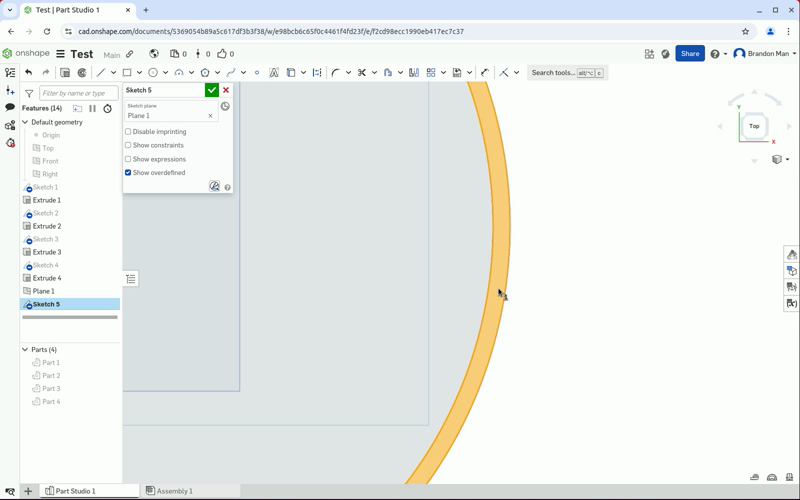
scroll(-6)
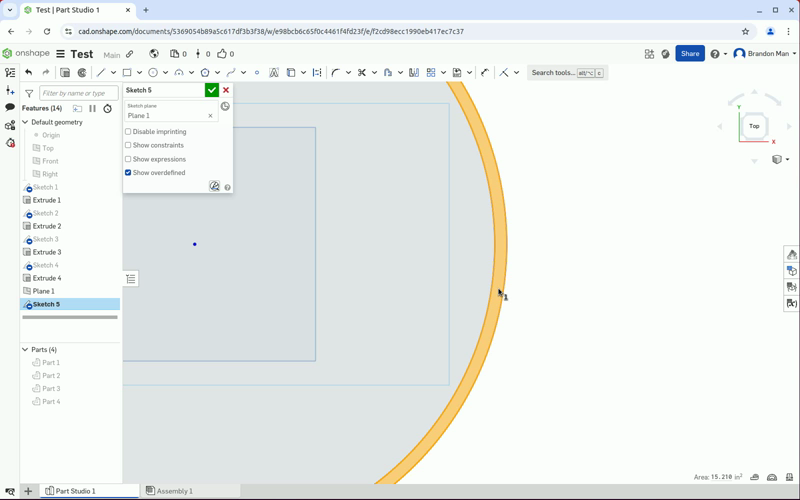
scroll(-6)
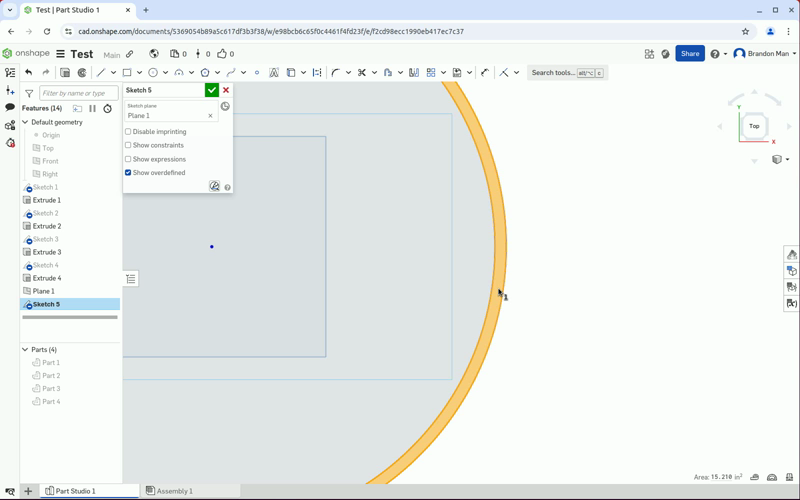
scroll(-6)
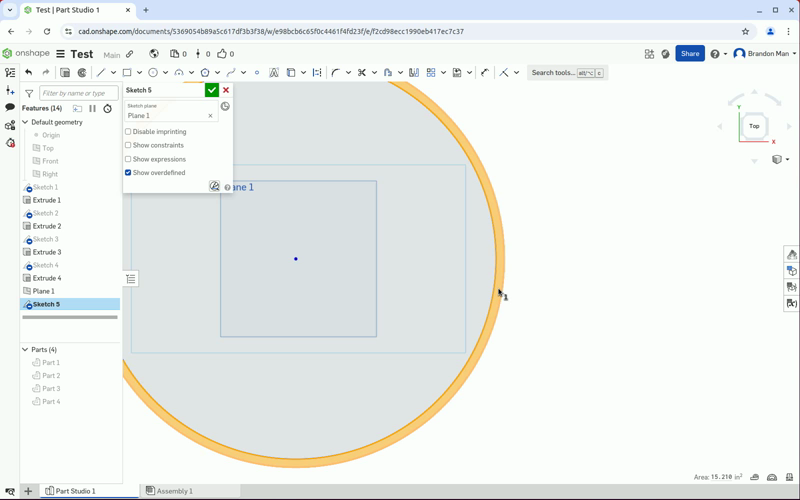
scroll(-6)
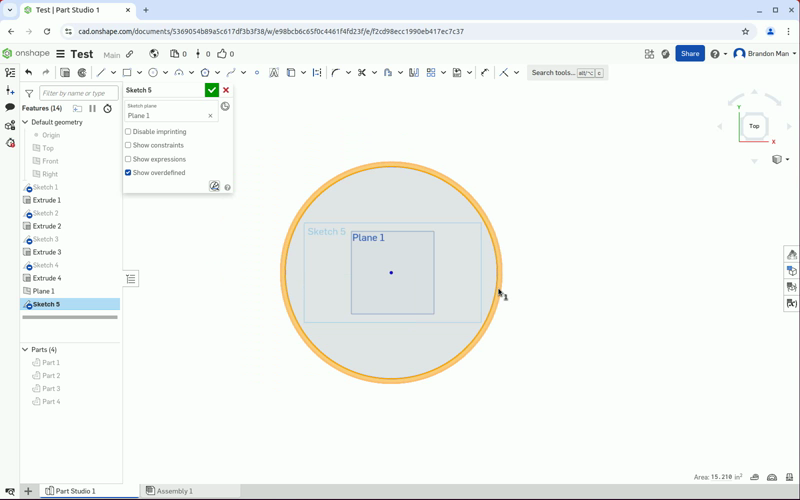
scroll(-6)
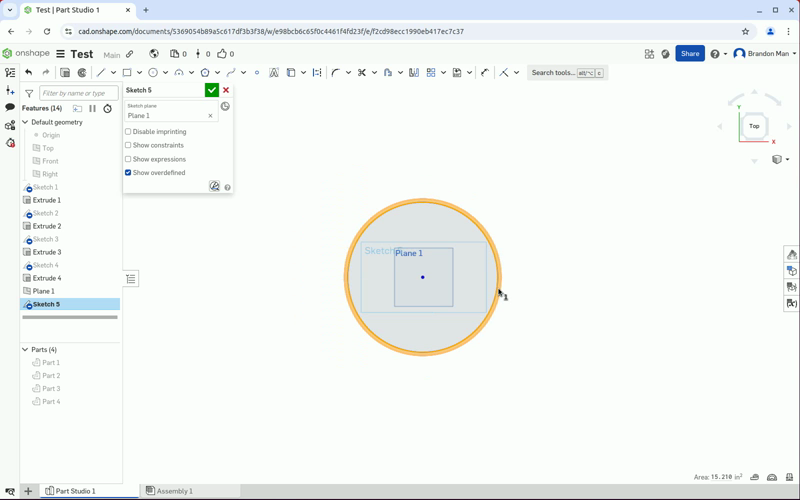
scroll(-6)
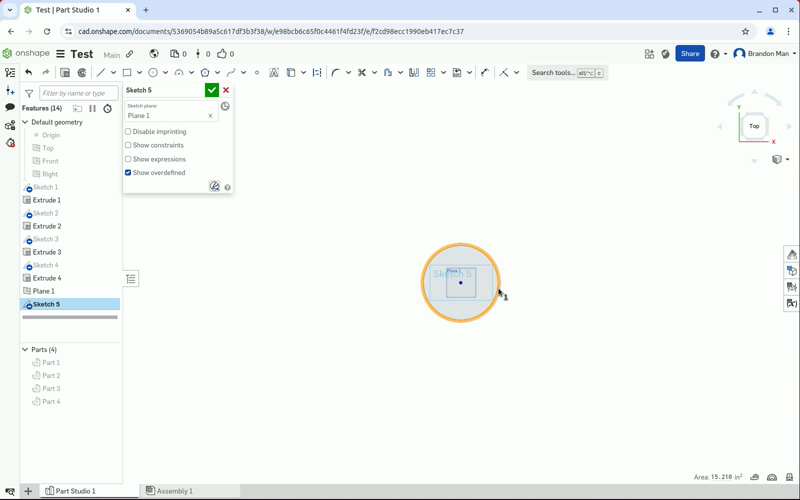
mouse_move(73, 352)
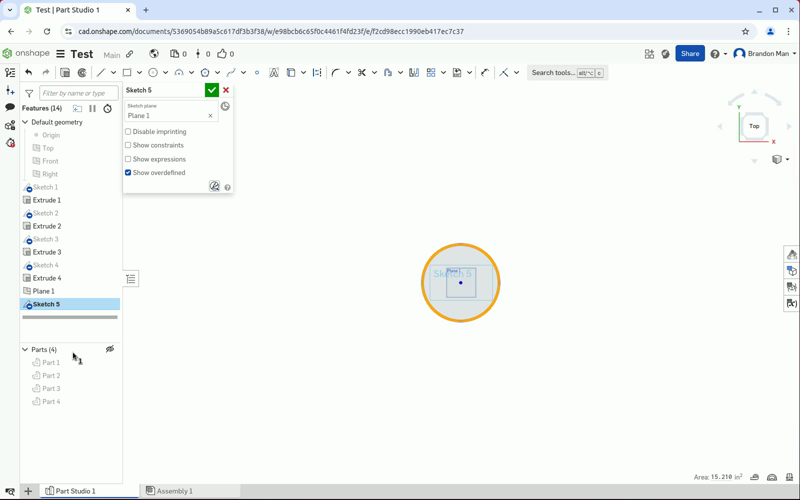
key(shift+y)
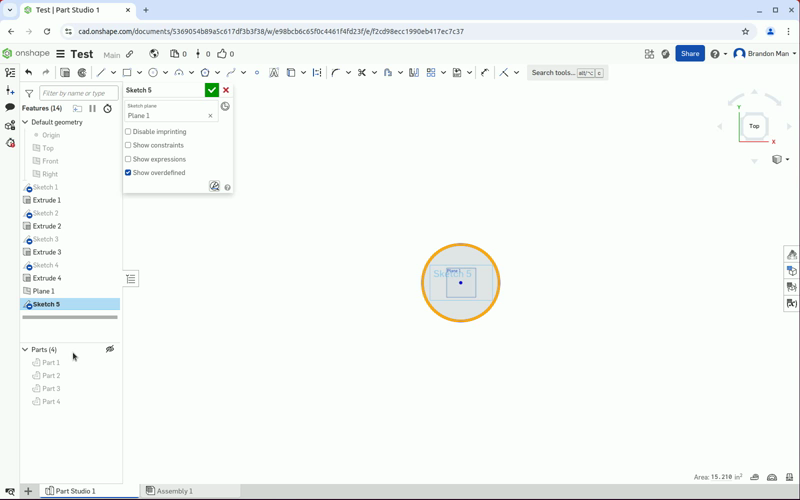
key(shift+e)
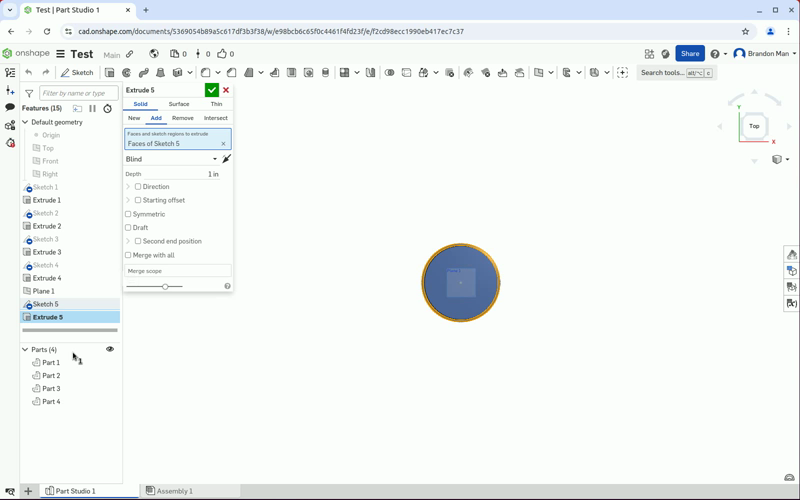
mouse_move(143, 106)
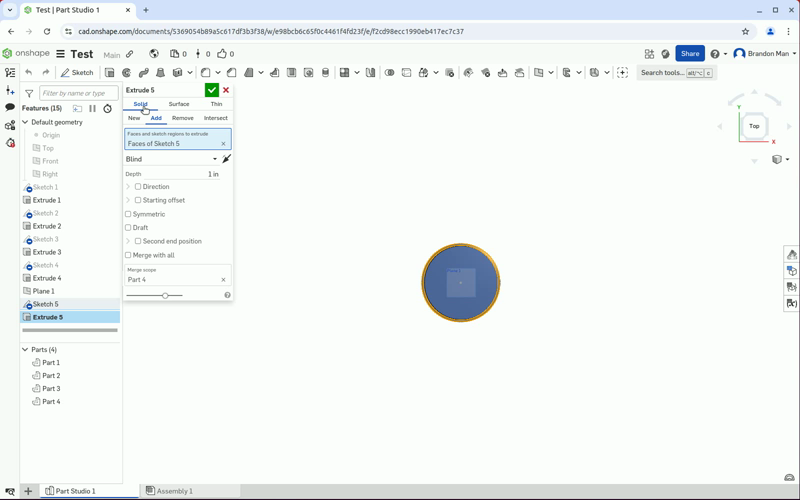
click(143, 106)
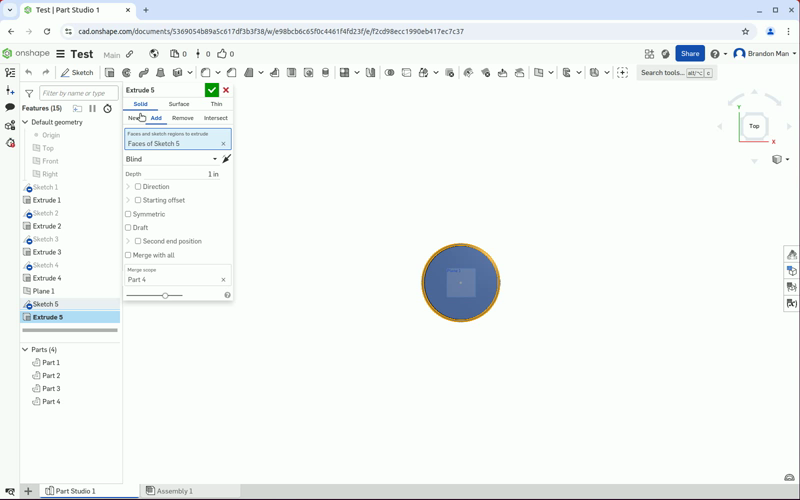
mouse_move(137, 120)
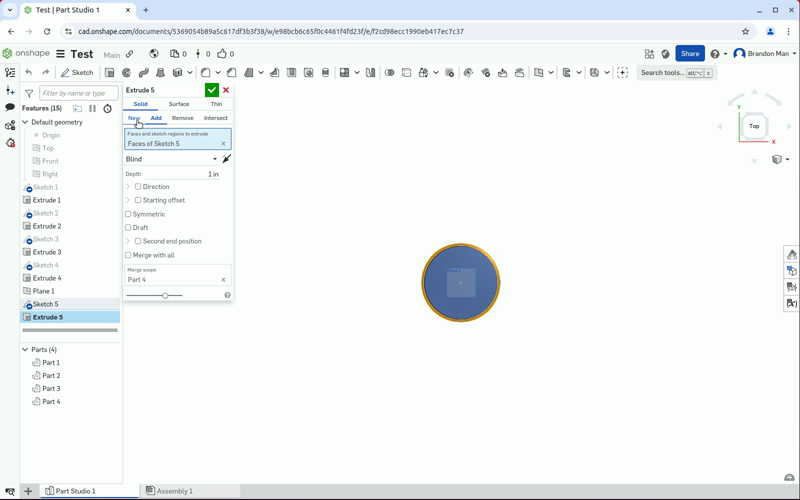
click(137, 120)
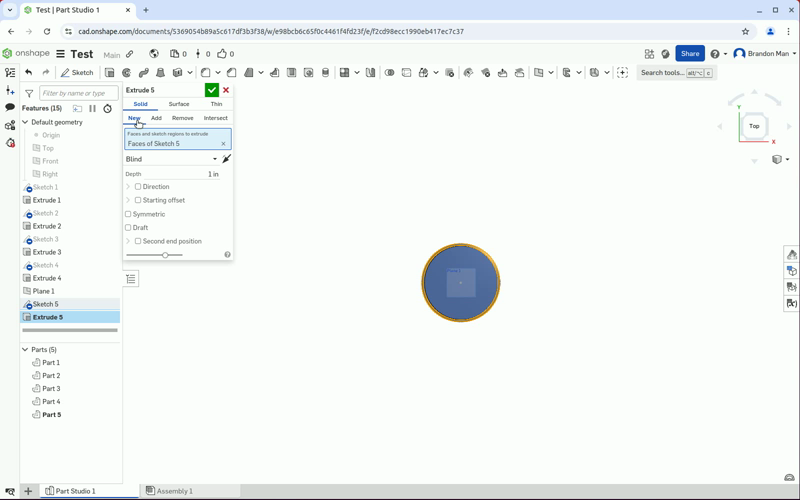
key(tab, 4)
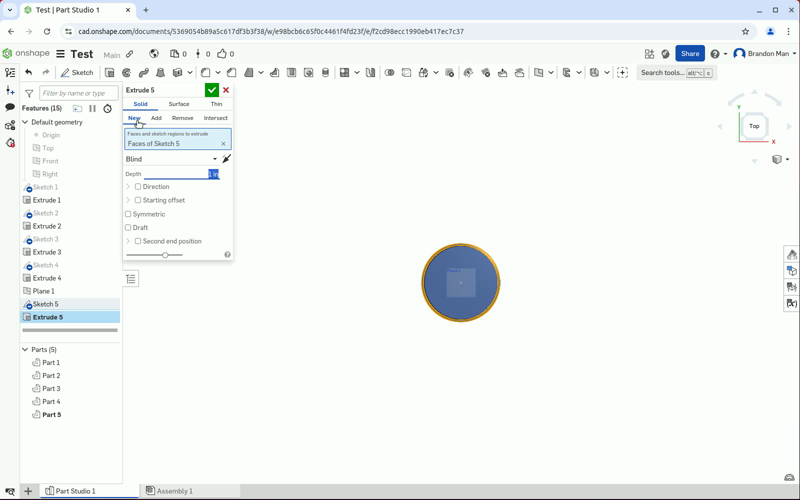
text(-0.241)
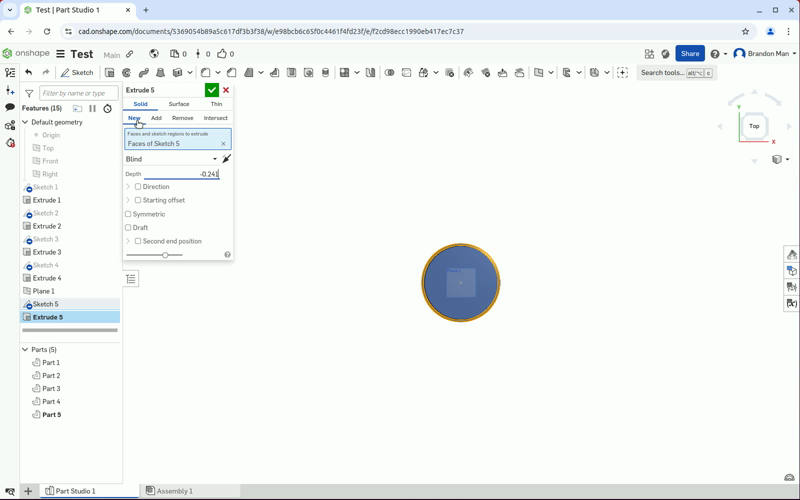
key(enter)
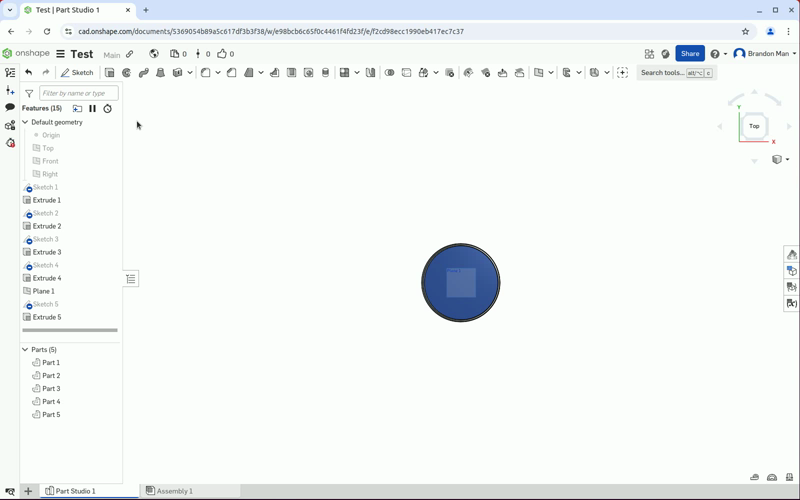
key(shift+h)
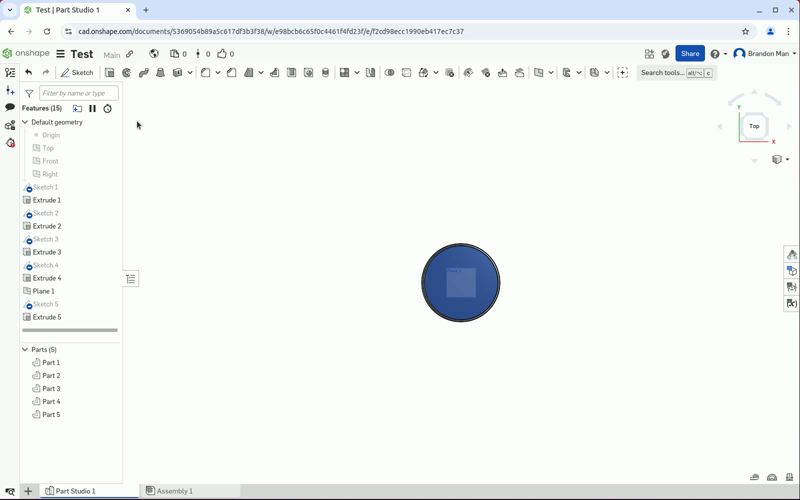
key(shift+h)
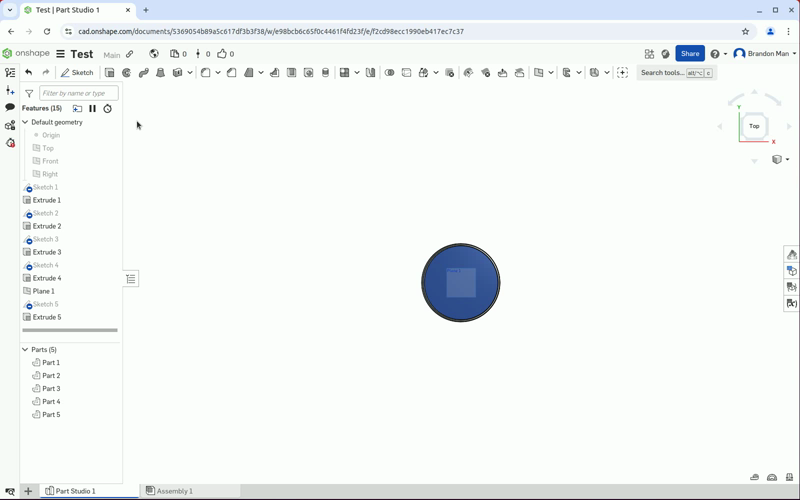
mouse_move(73, 189)
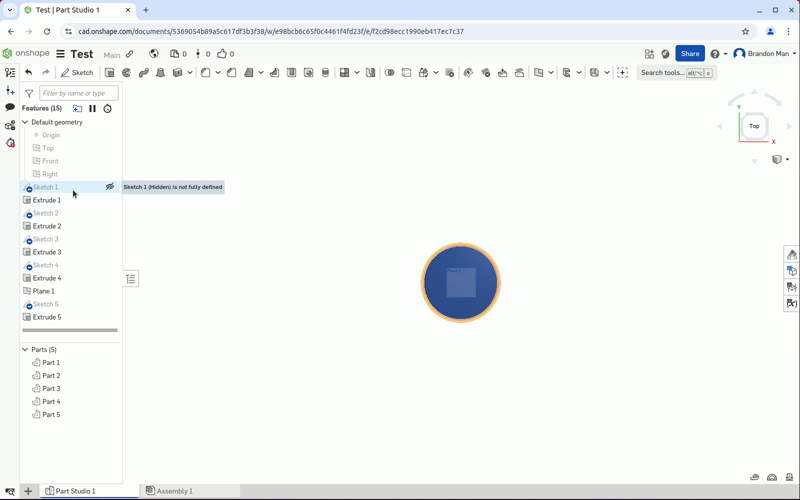
click(73, 189)
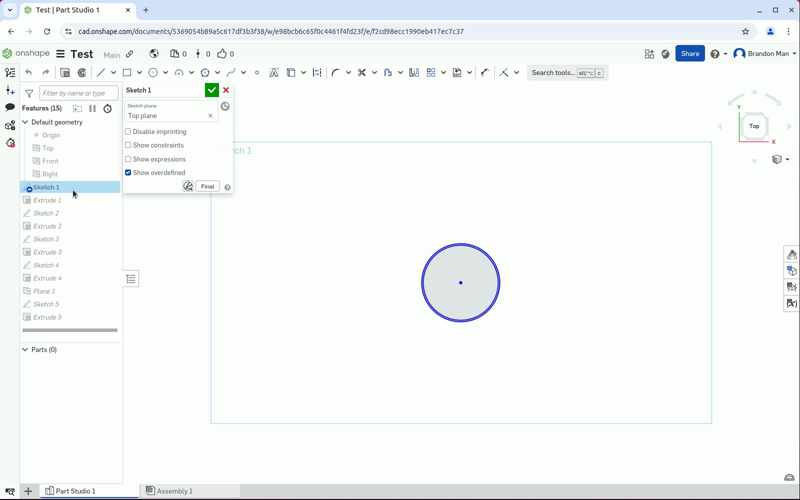
mouse_move(229, 92)
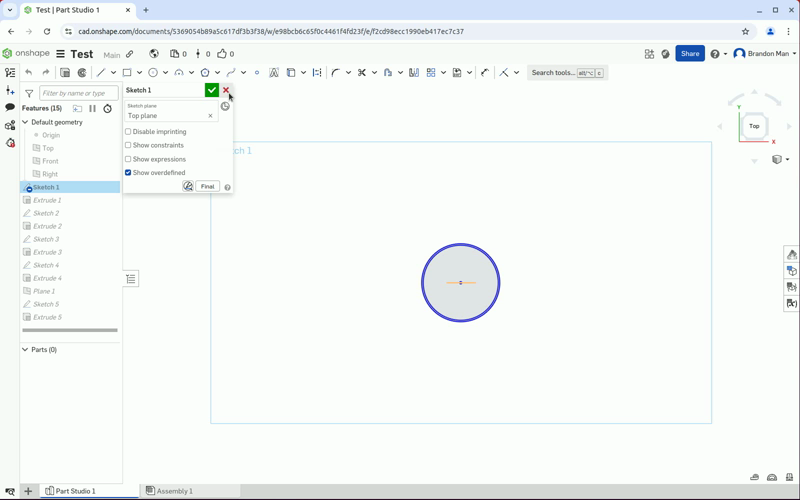
click(229, 92)
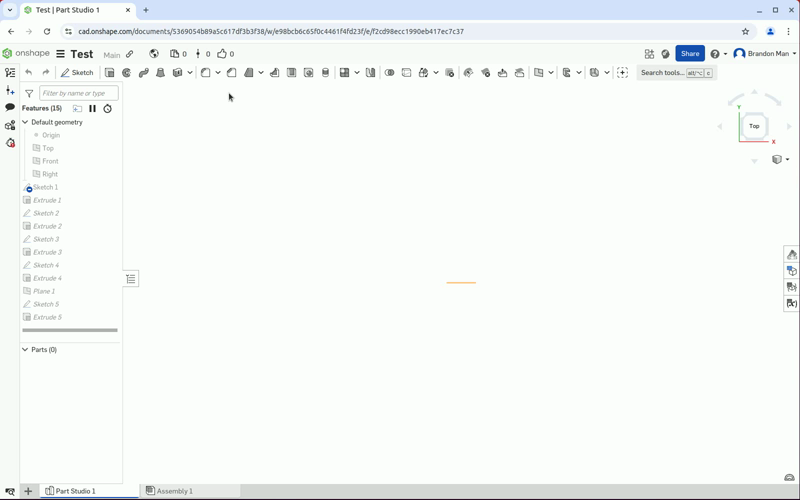
key(shift+s)
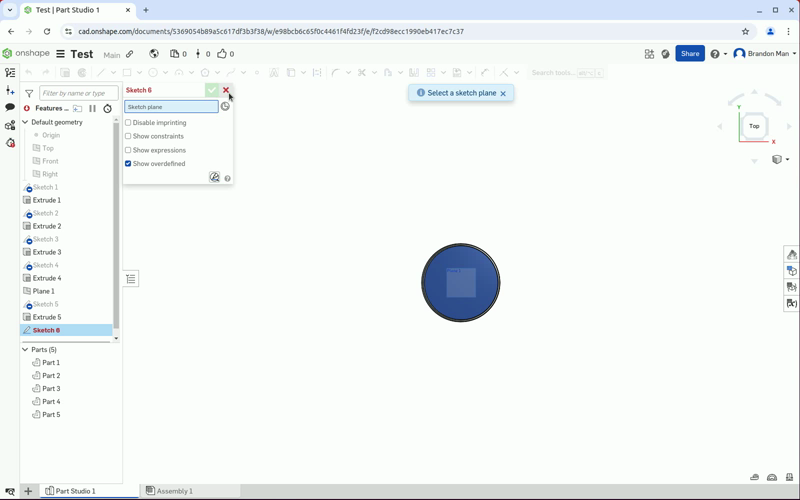
mouse_move(69, 293)
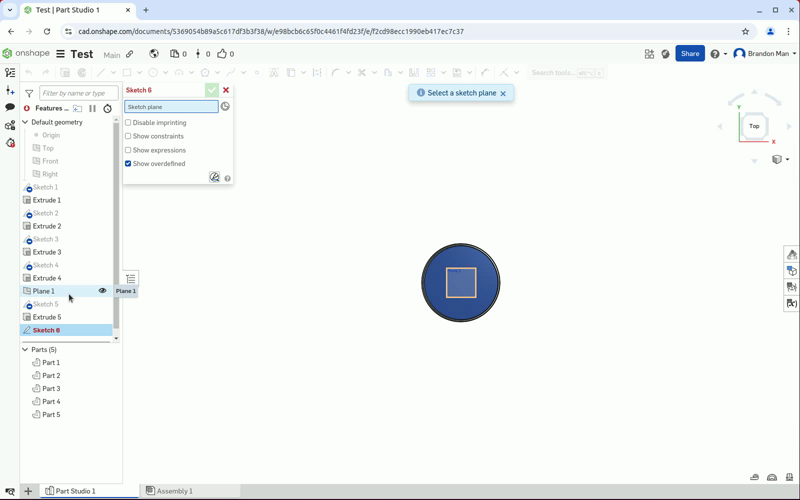
click(69, 293)
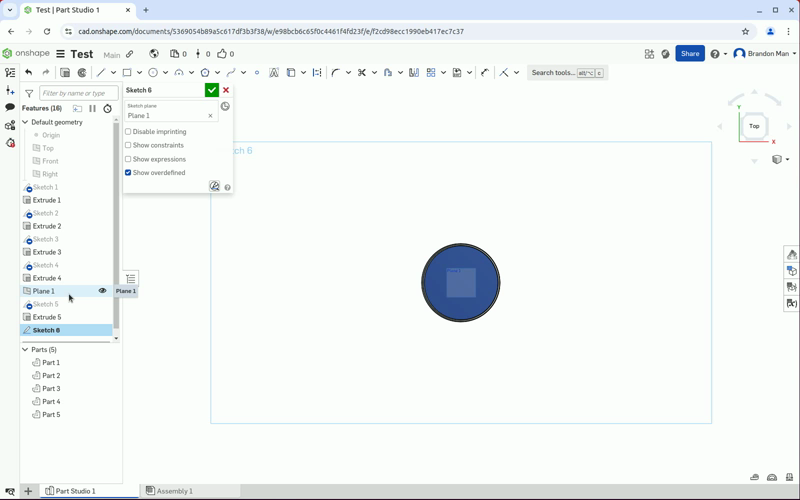
mouse_move(73, 352)
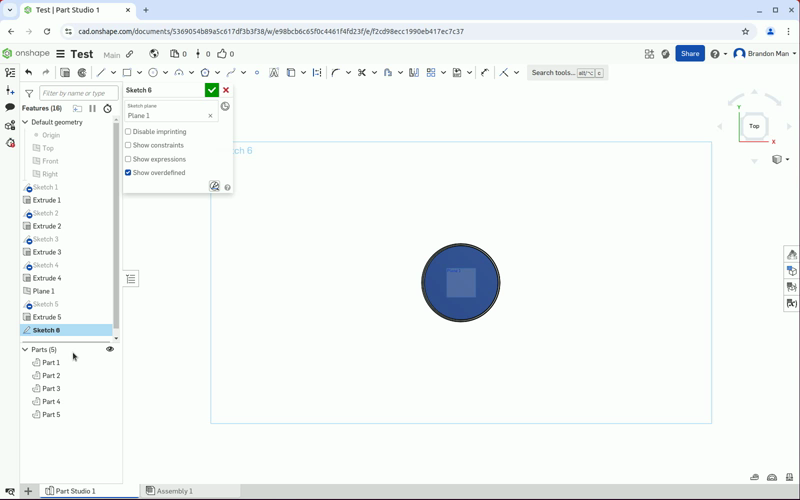
key(y)
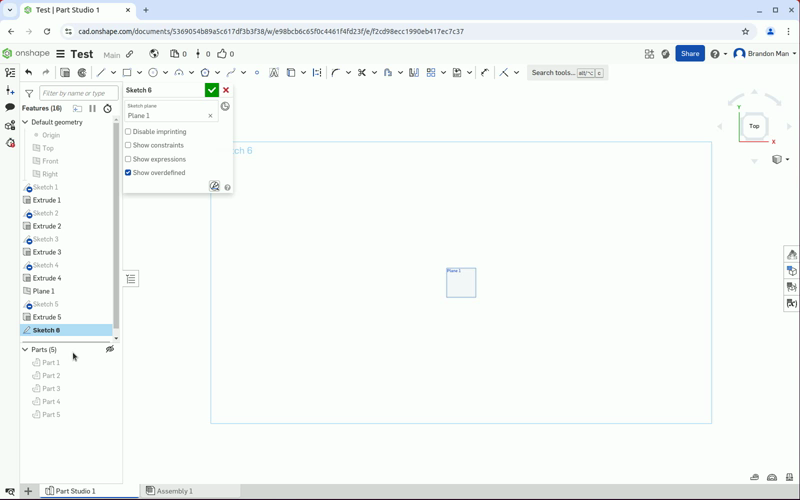
key(c)
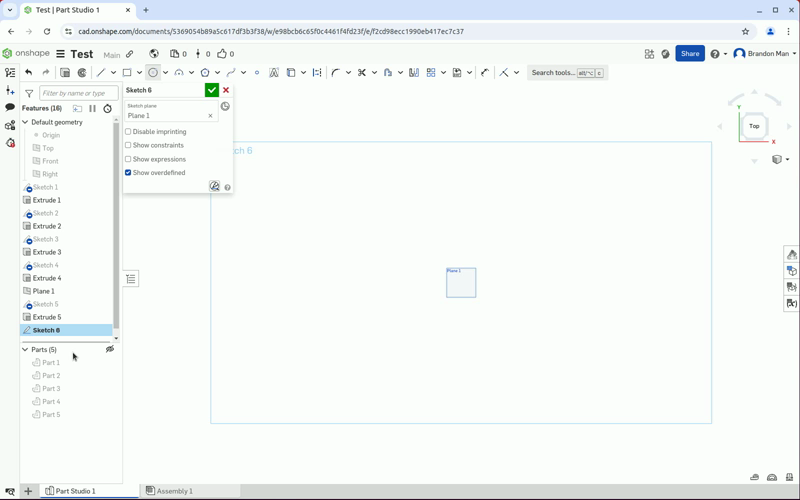
key_down(shift)
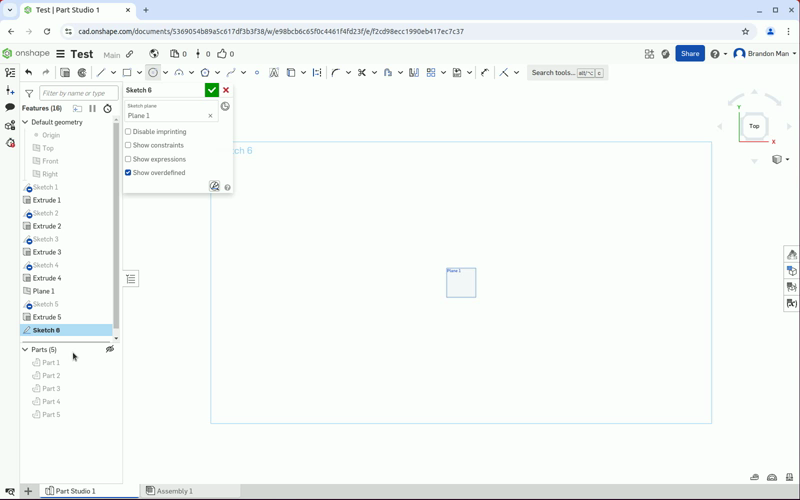
mouse_move(461, 282)
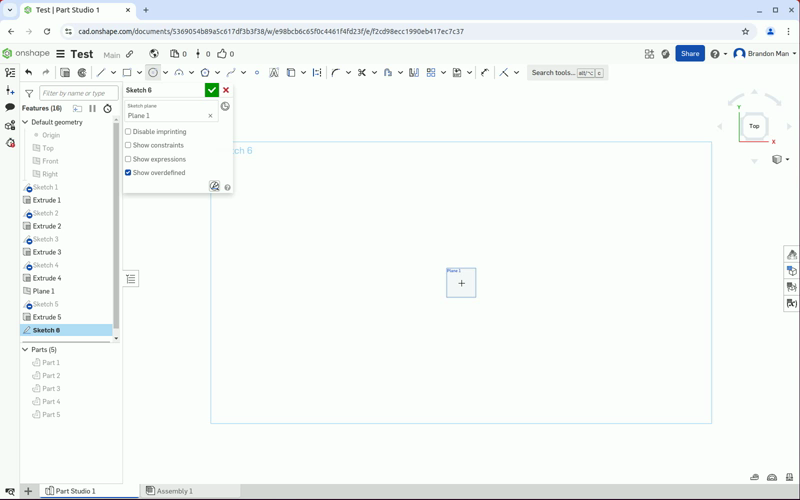
click(461, 282)
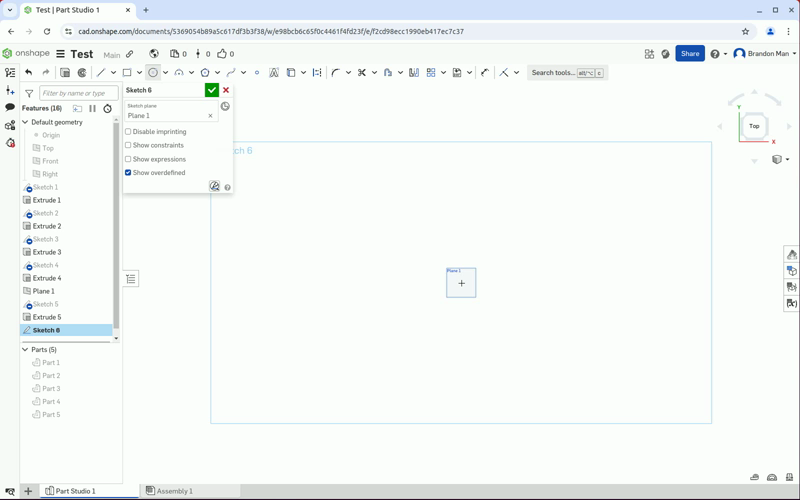
key_up(shift)
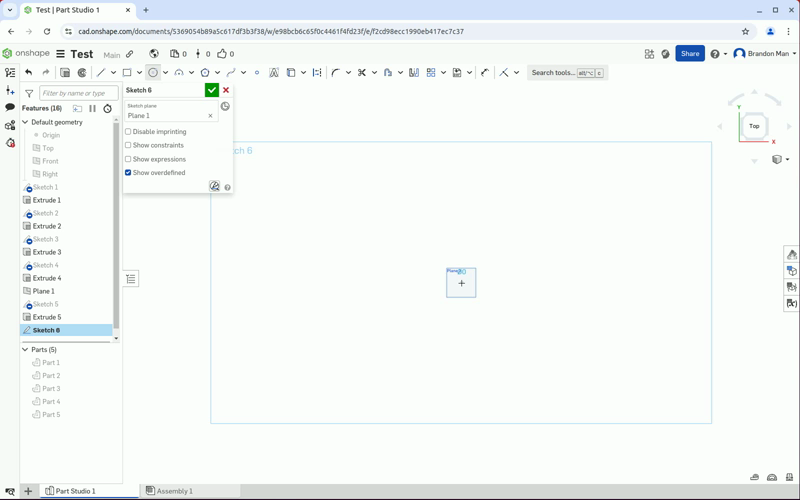
mouse_move(499, 282)
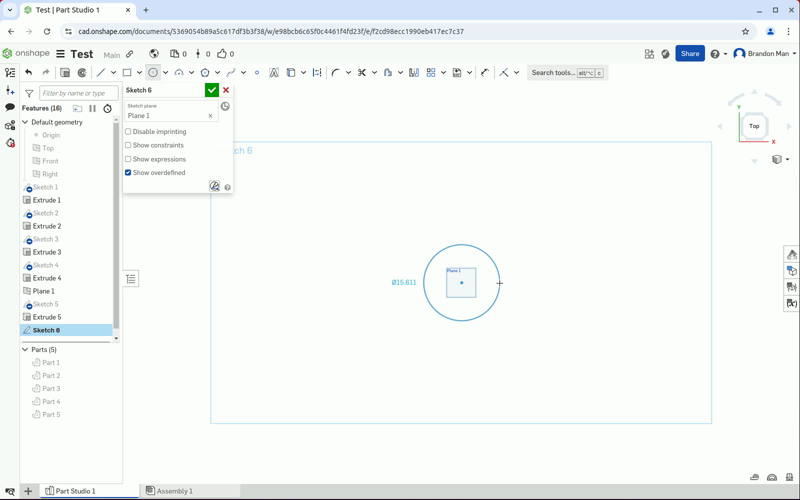
click(499, 282)
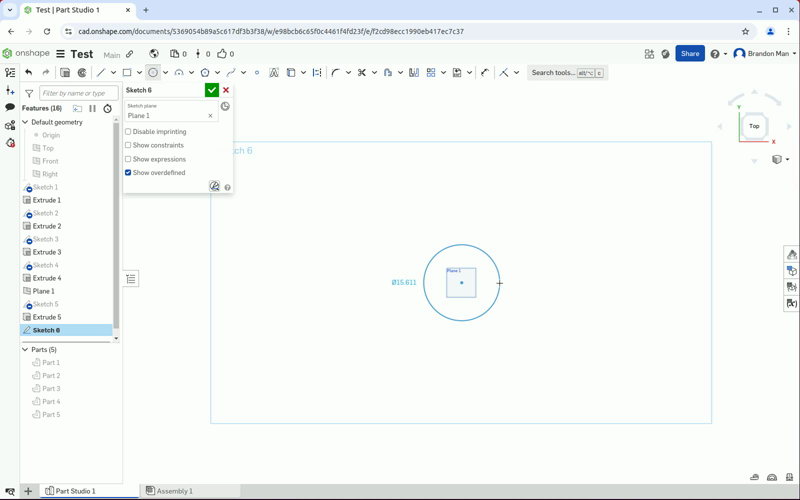
key(esc)
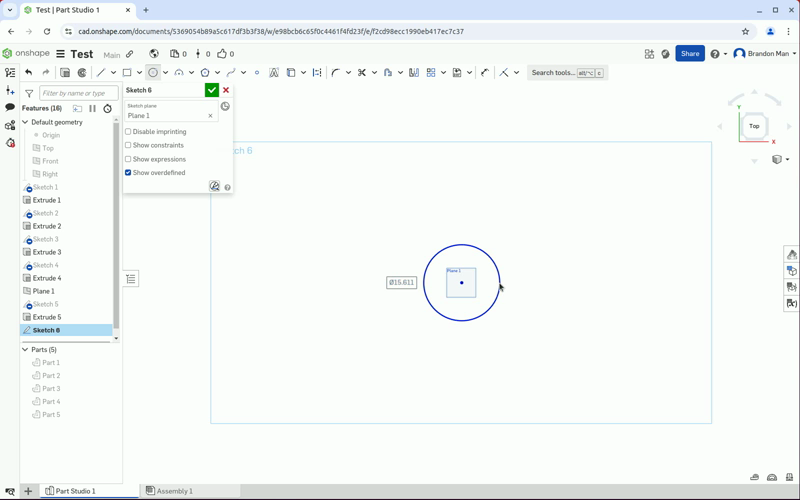
mouse_move(476, 292)
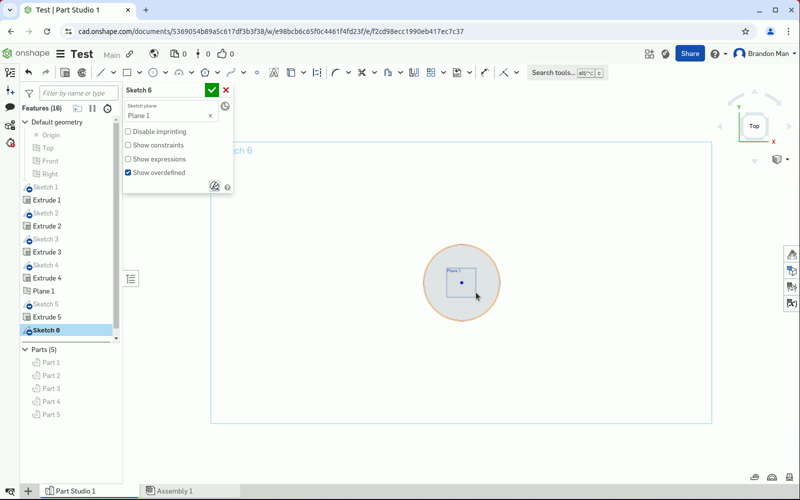
click(476, 292)
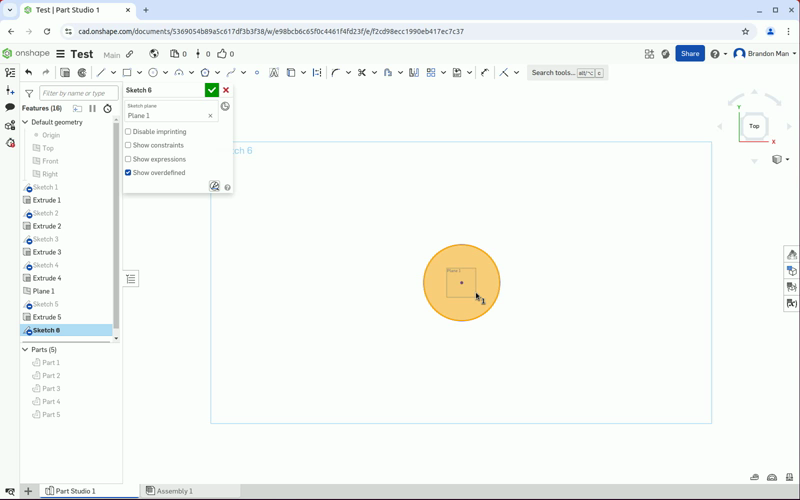
mouse_move(73, 352)
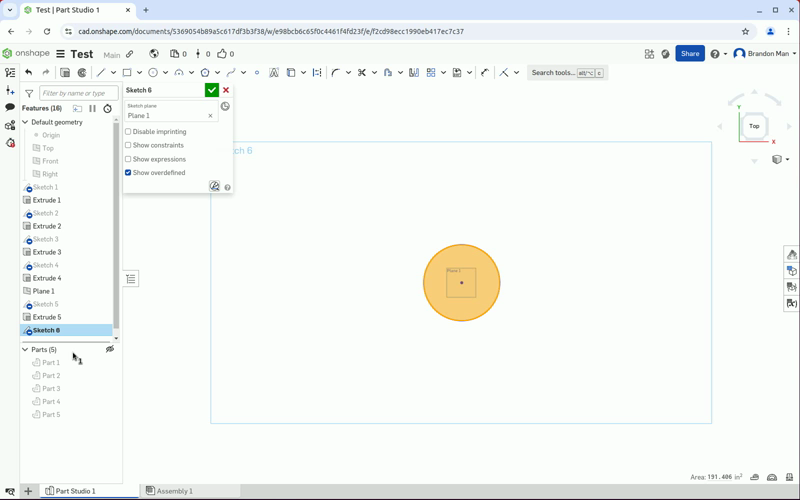
key(shift+y)
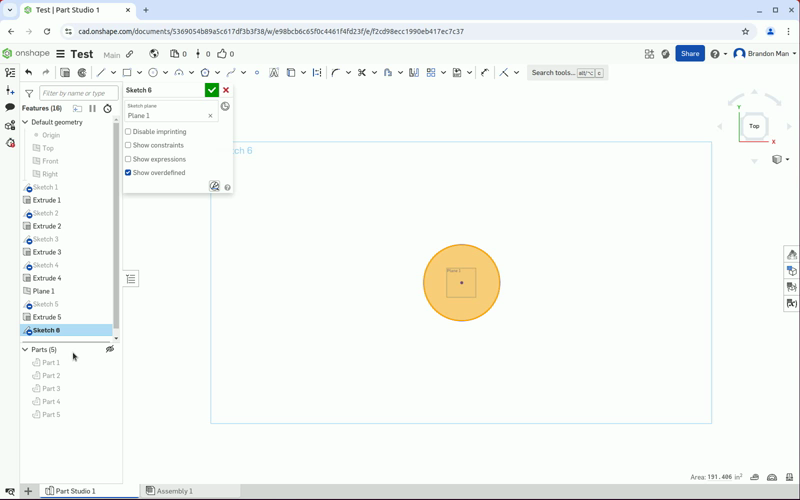
key(shift+e)
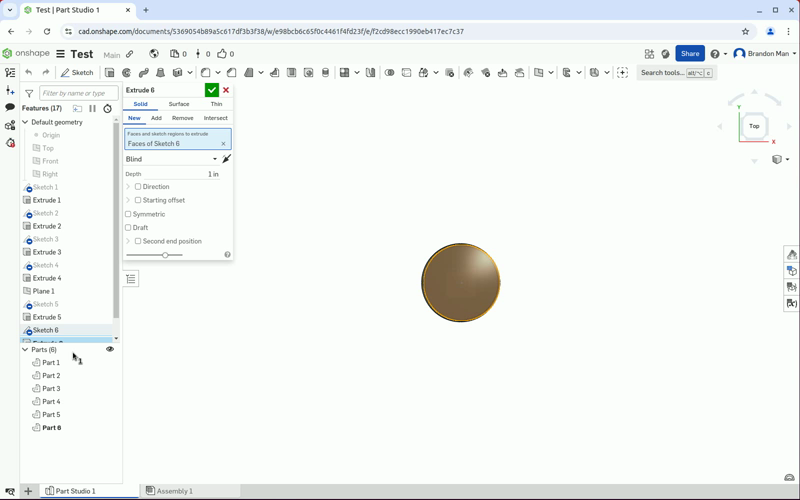
mouse_move(143, 106)
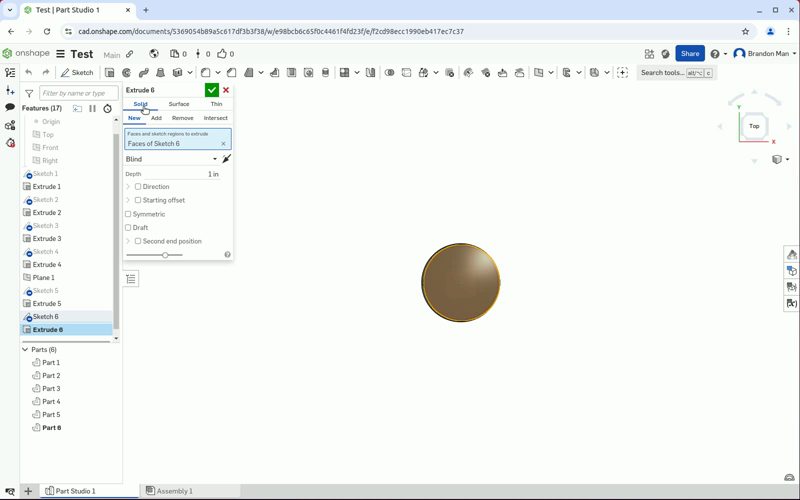
click(143, 106)
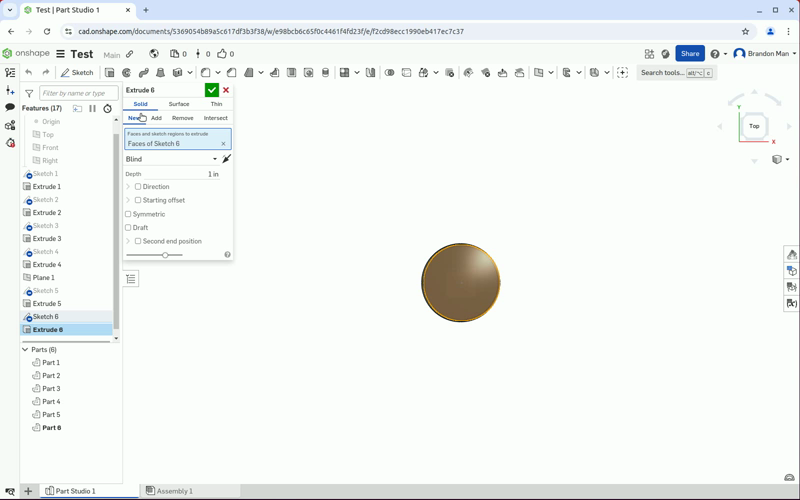
mouse_move(137, 120)
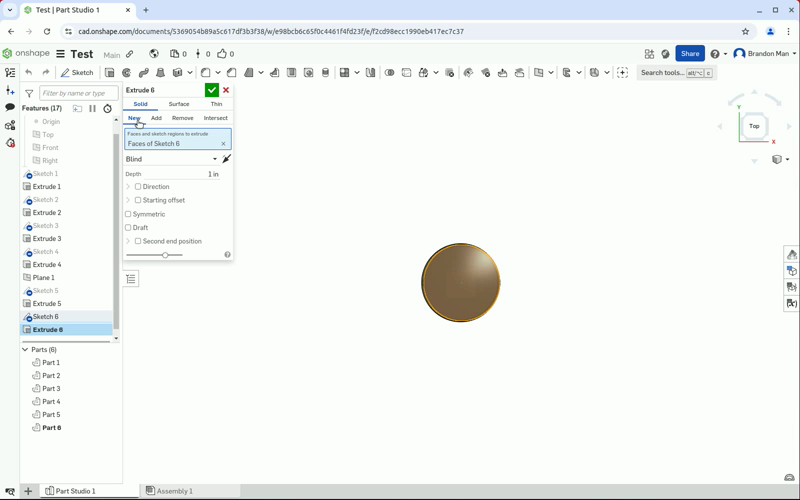
click(137, 120)
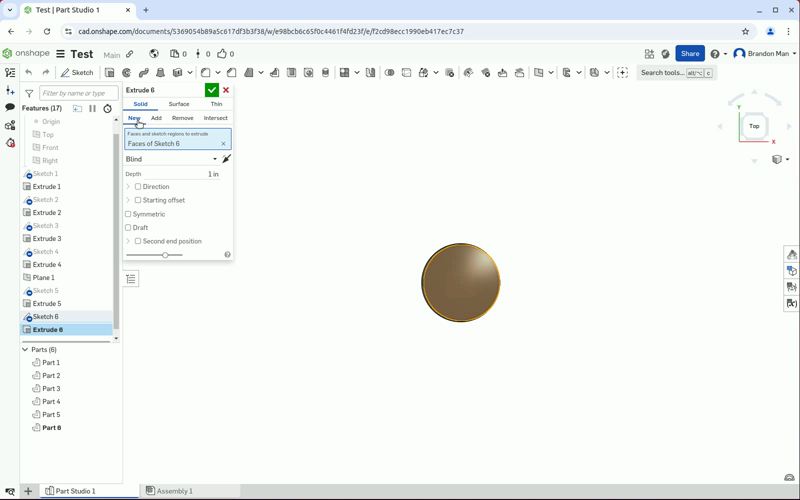
key(tab, 4)
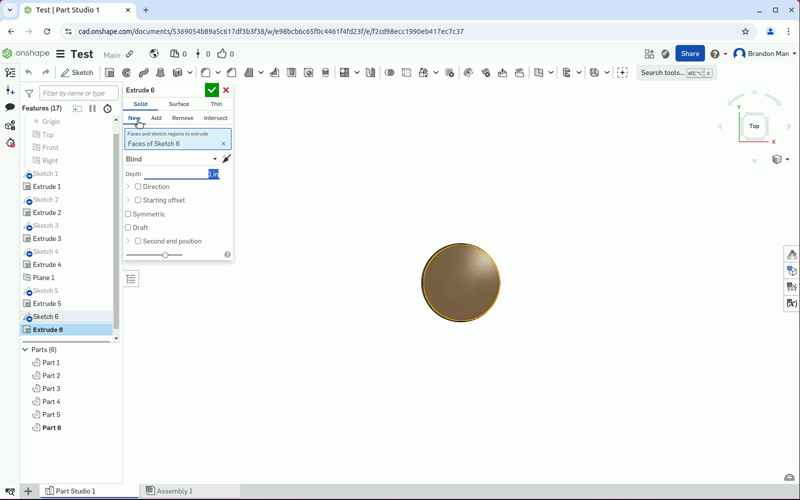
text(-0.241)
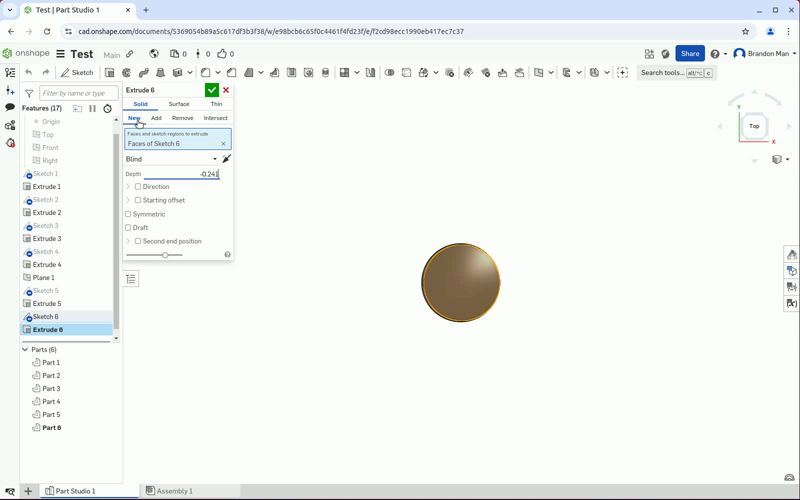
key(enter)
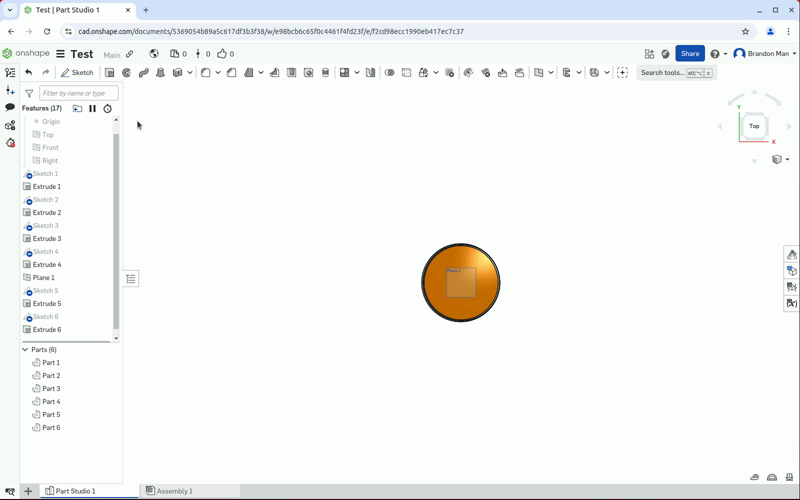
key(shift+h)
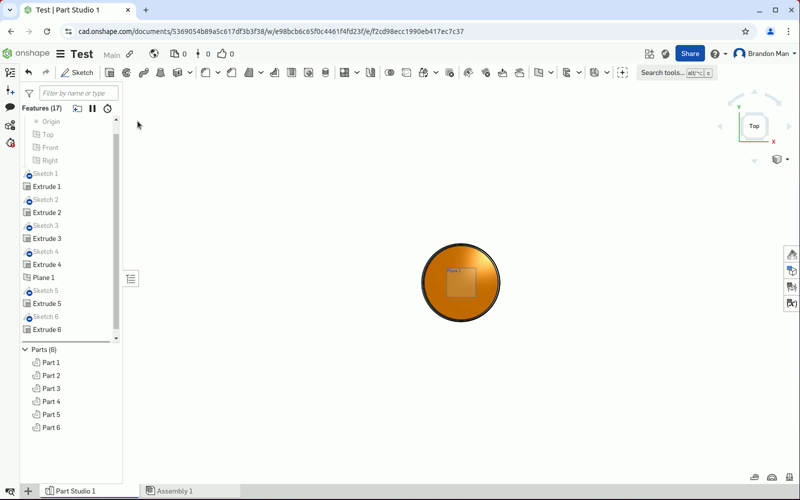
key(shift+h)
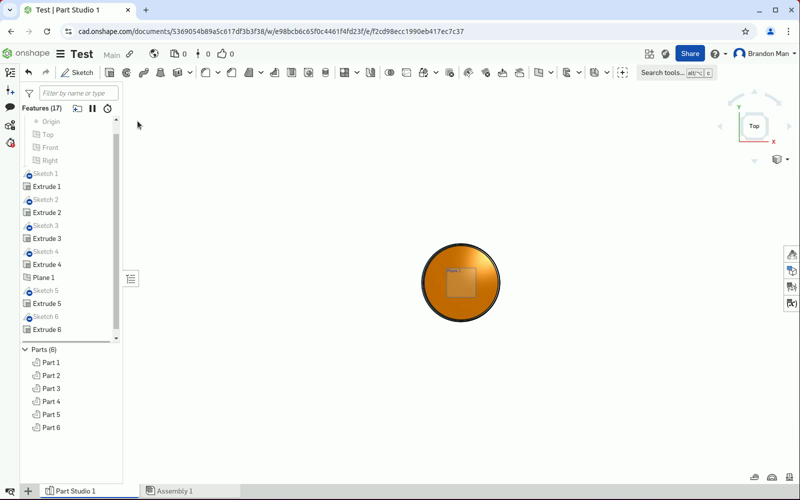
mouse_move(69, 176)
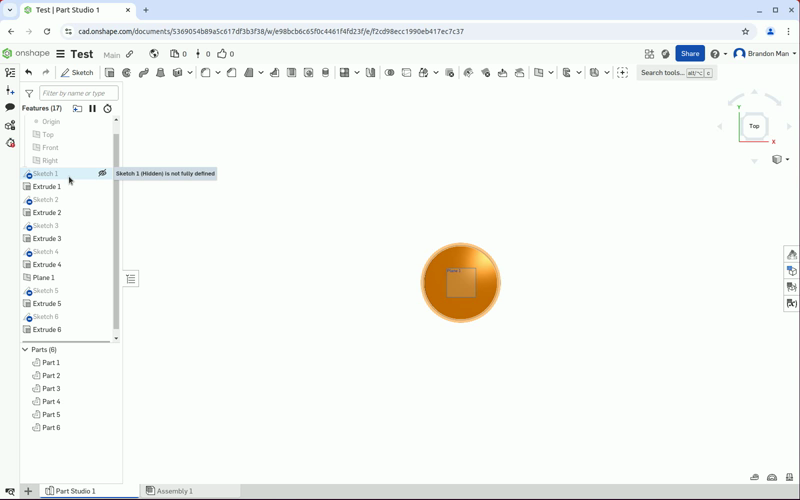
click(69, 176)
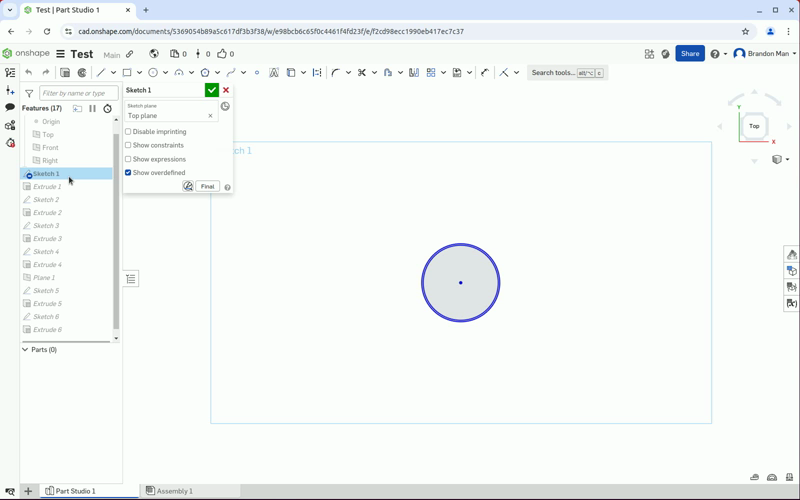
mouse_move(229, 92)
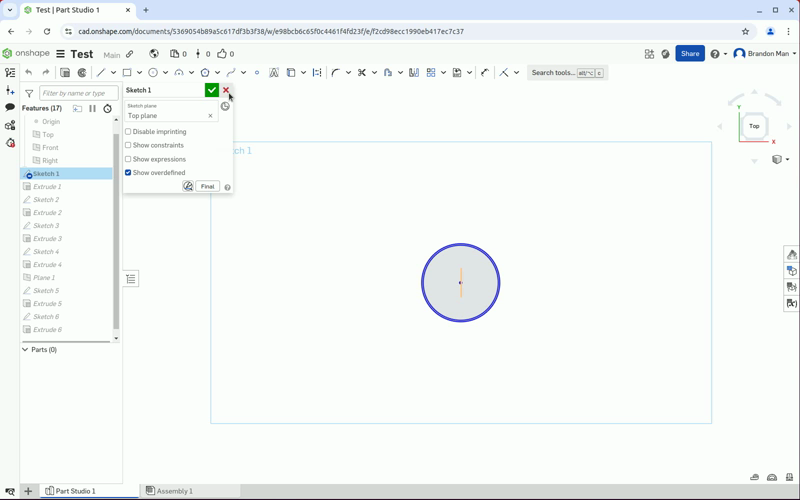
click(229, 92)
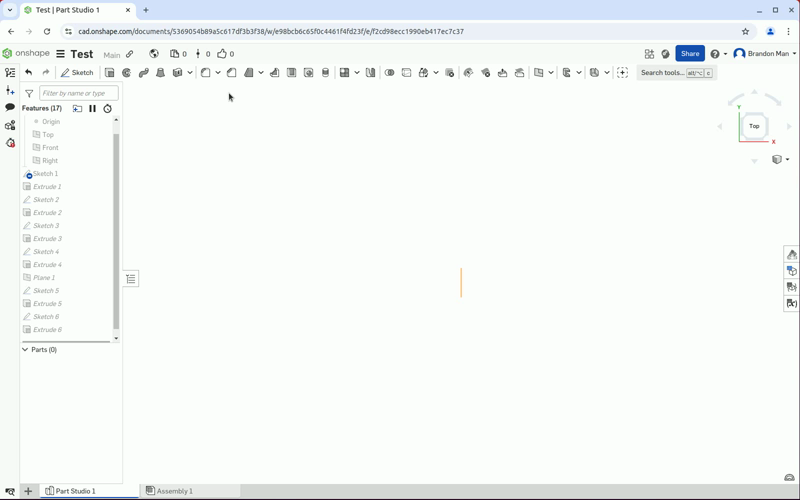
key(shift+s)
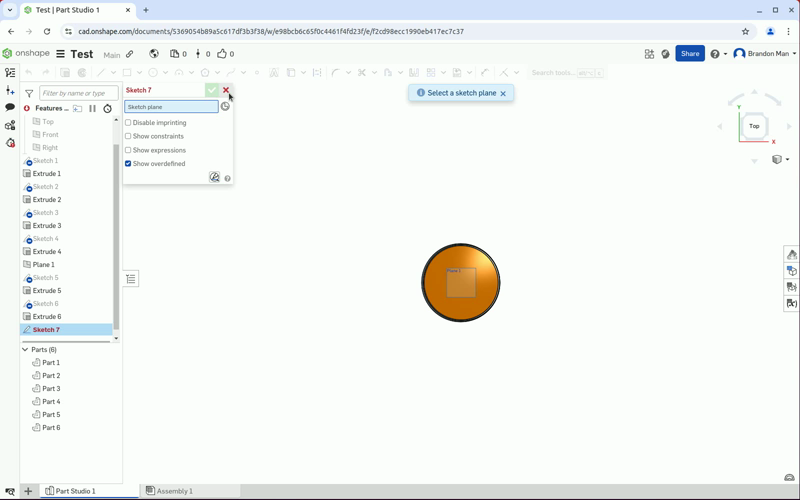
mouse_move(69, 267)
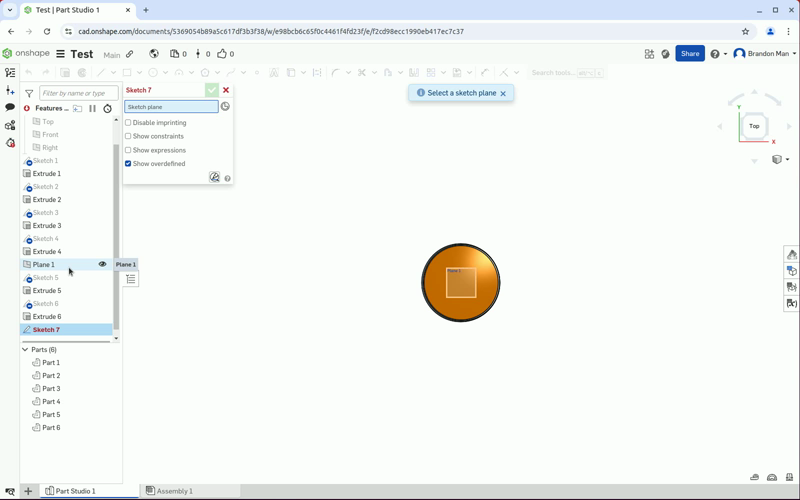
click(69, 267)
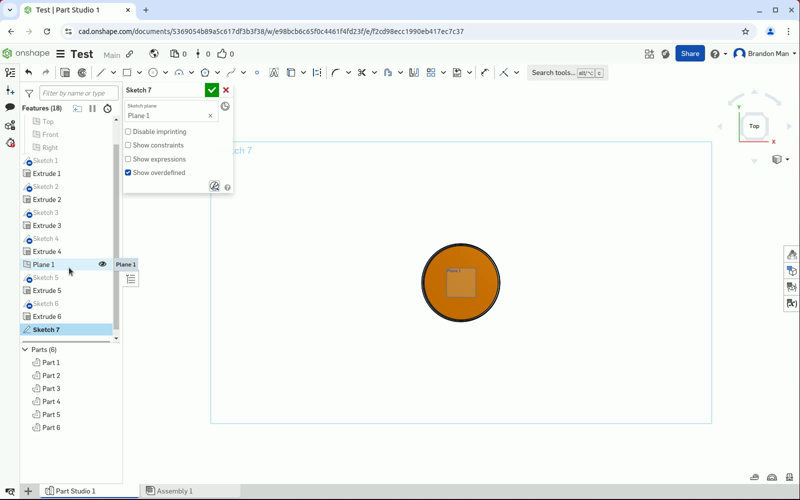
mouse_move(73, 352)
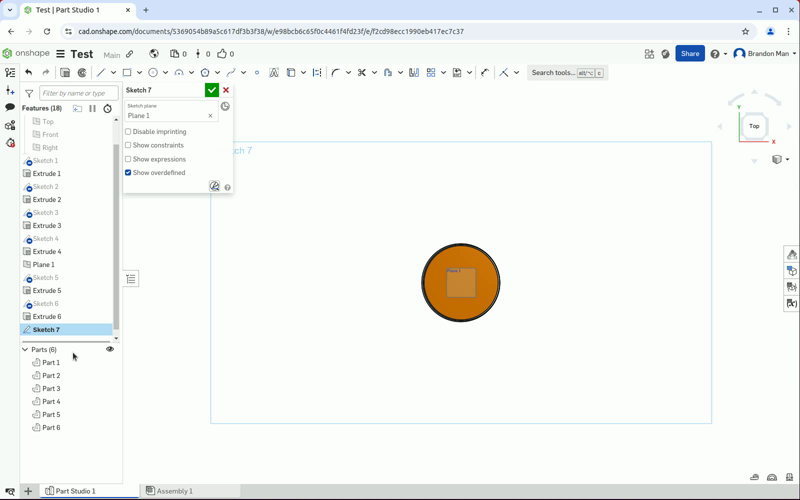
key(y)
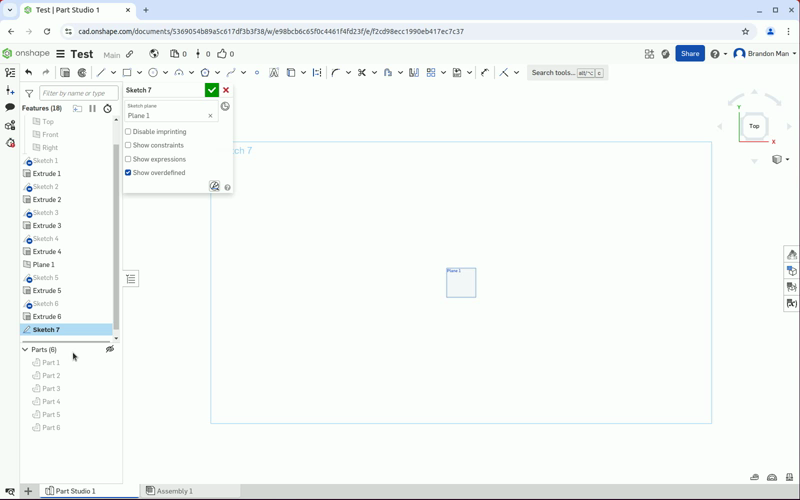
key(c)
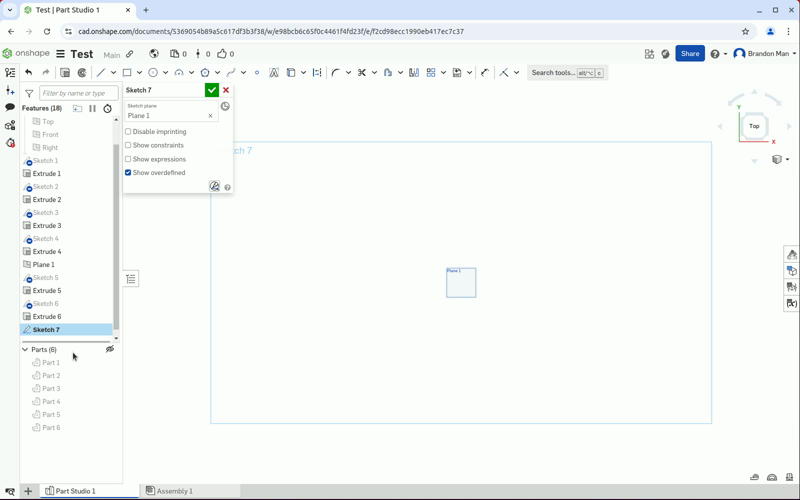
key_down(shift)
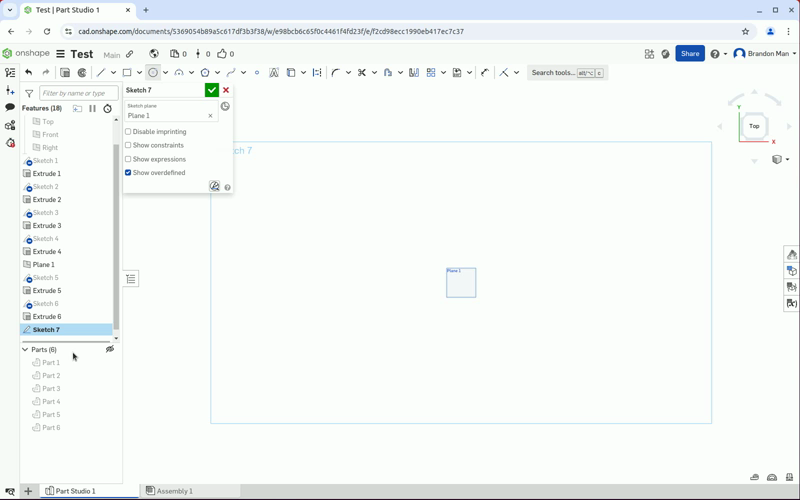
mouse_move(461, 282)
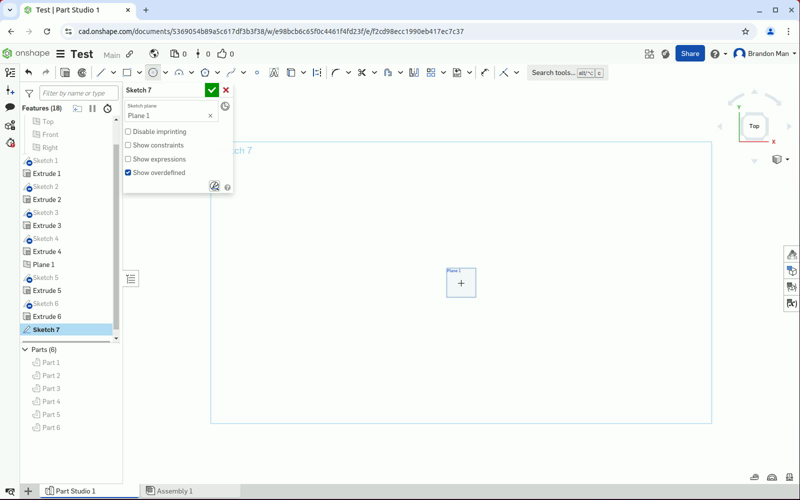
click(461, 282)
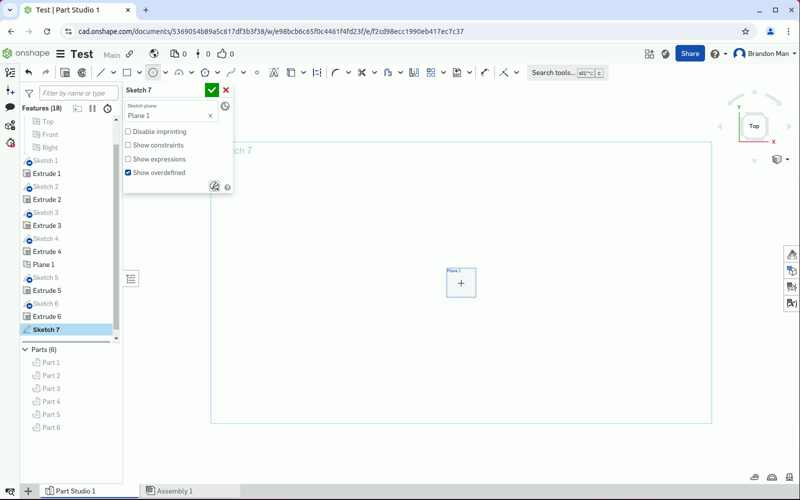
key_up(shift)
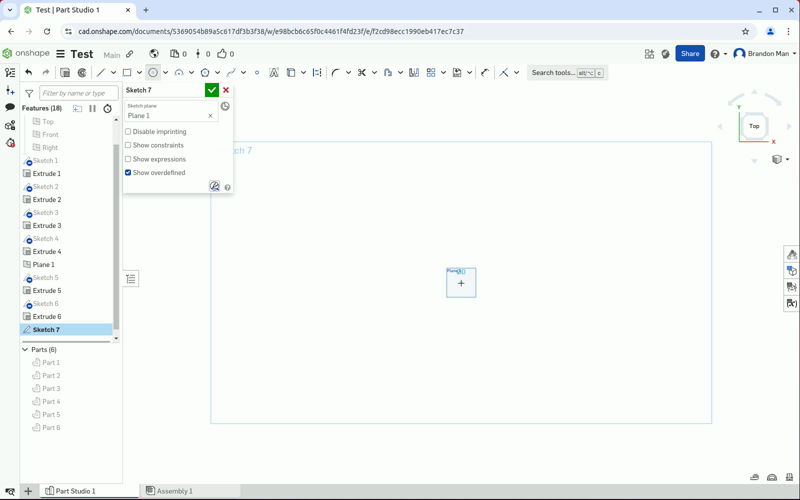
mouse_move(499, 282)
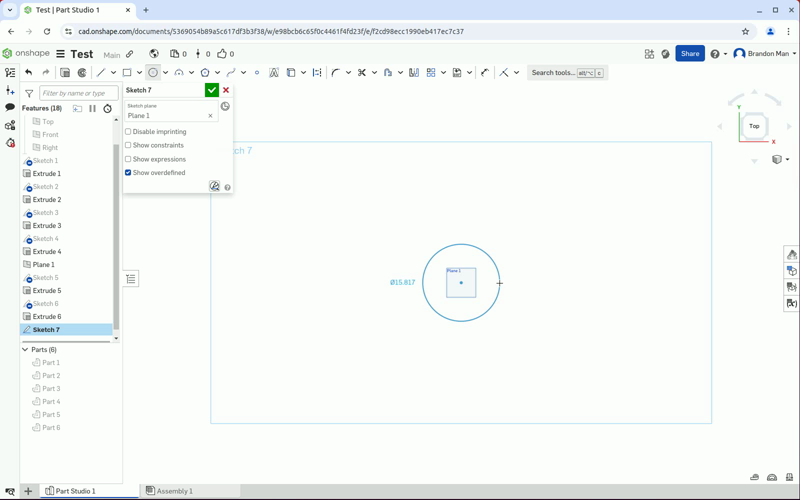
click(499, 282)
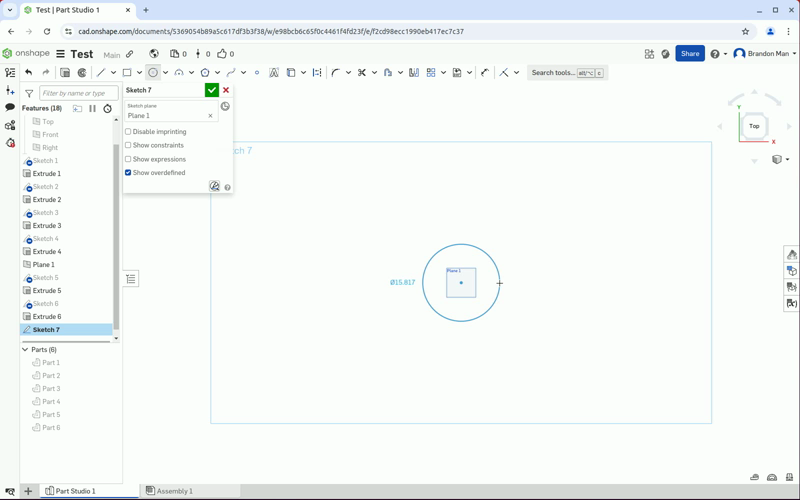
key(esc)
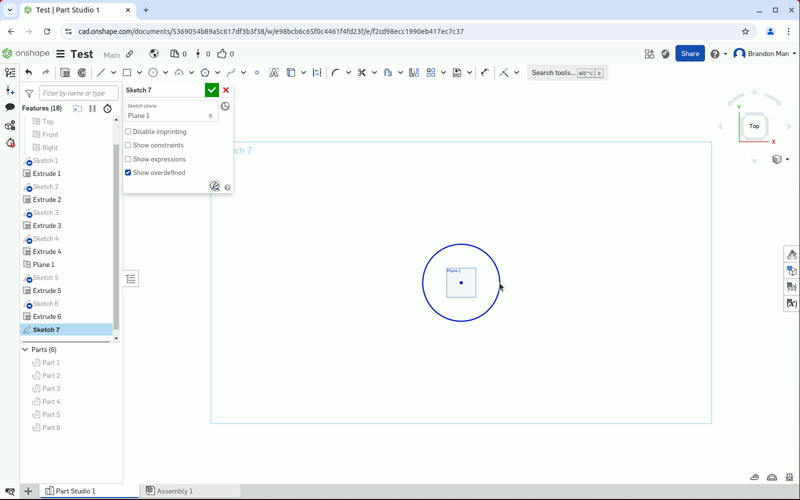
key(c)
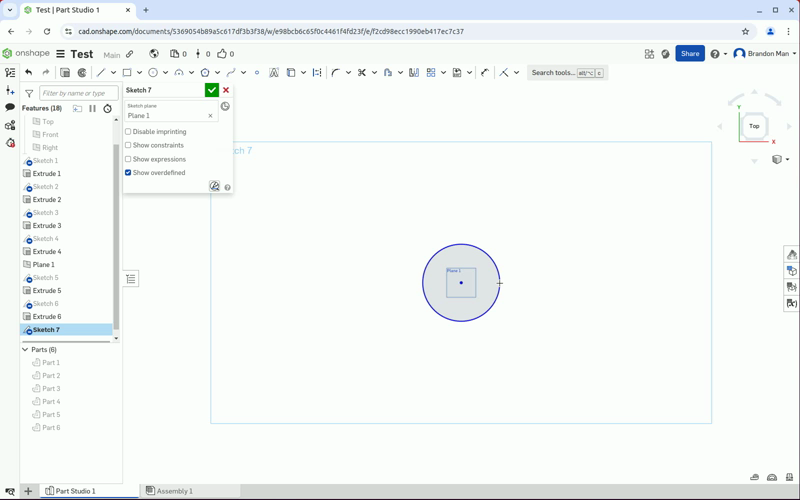
key_down(shift)
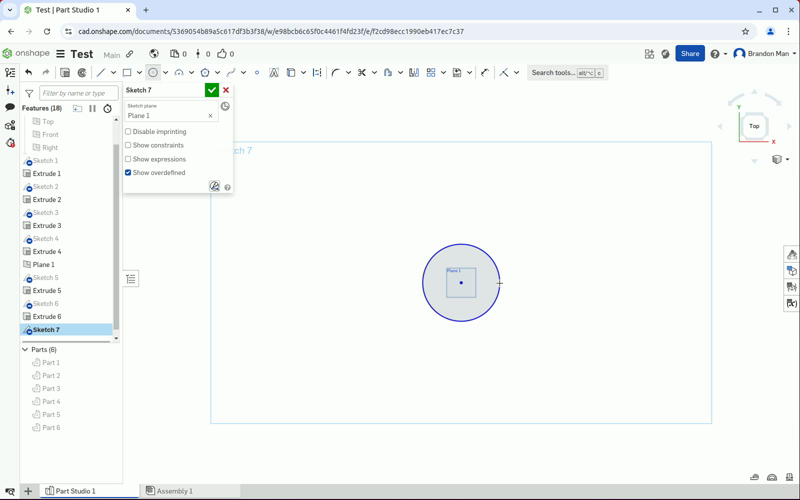
mouse_move(461, 282)
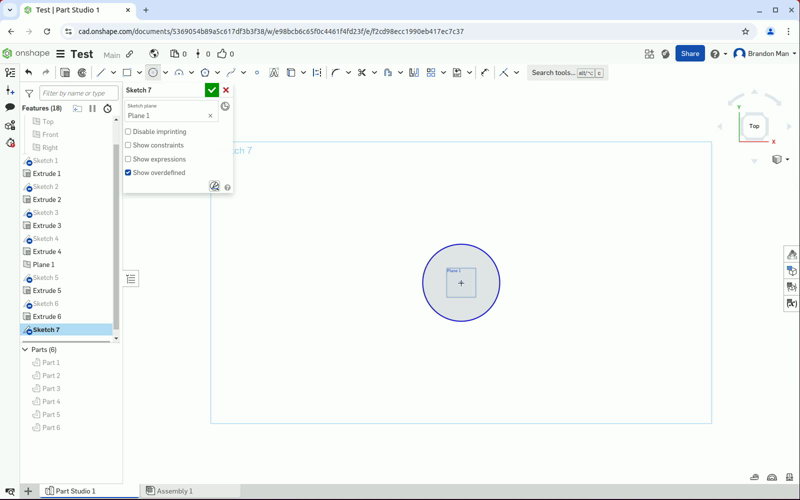
click(461, 282)
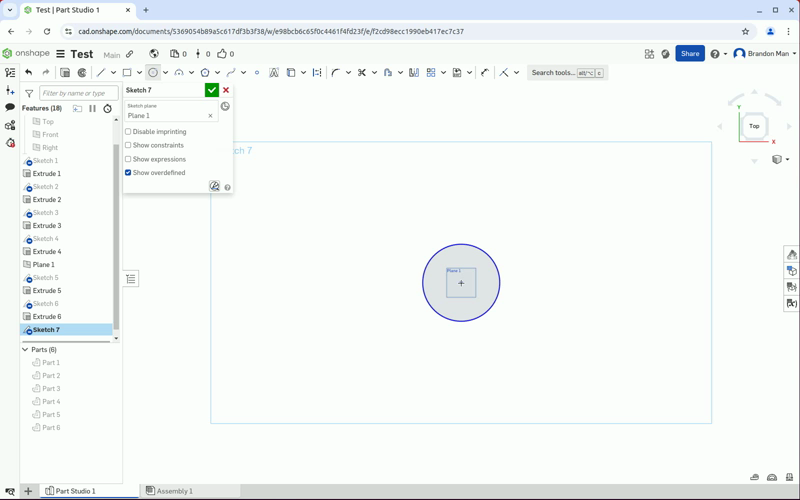
key_up(shift)
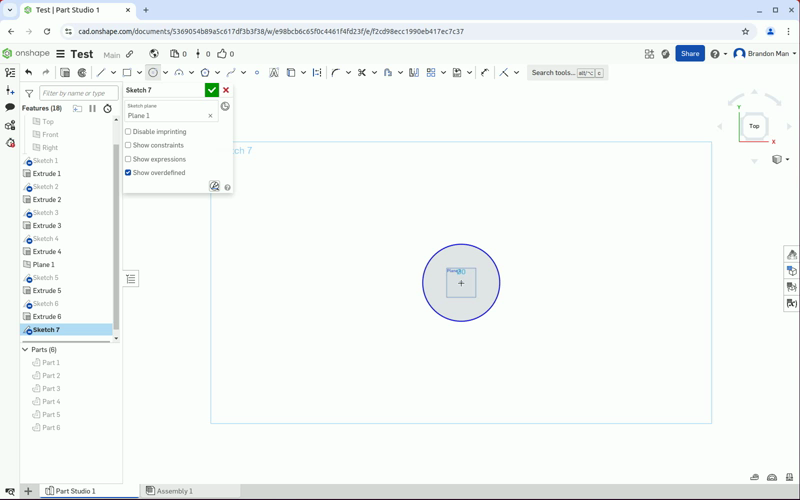
mouse_move(498, 282)
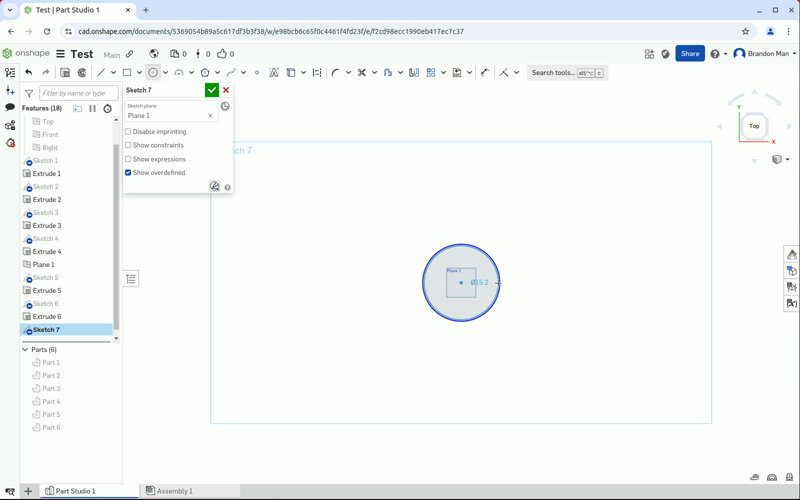
scroll(6)
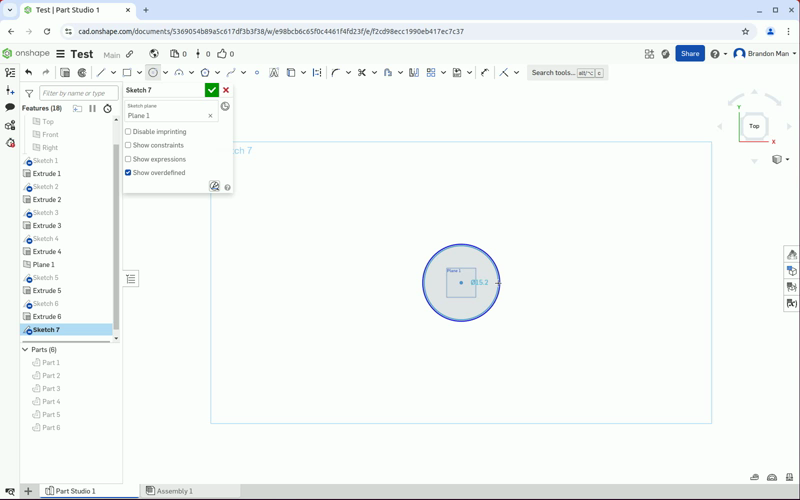
scroll(6)
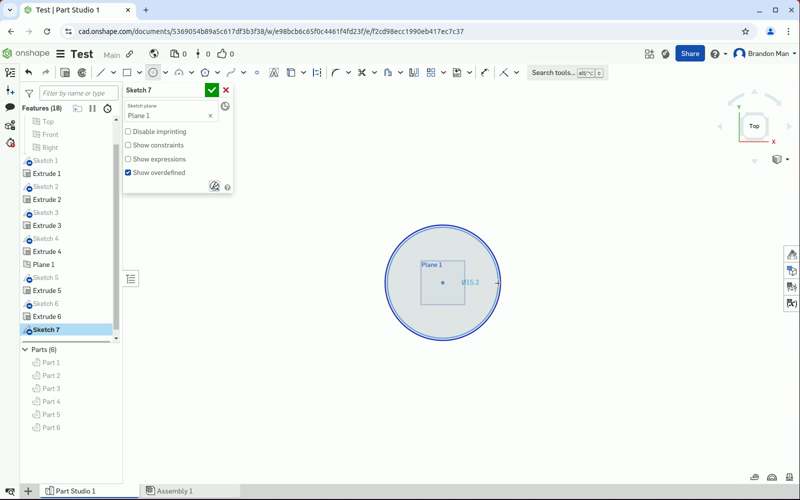
scroll(6)
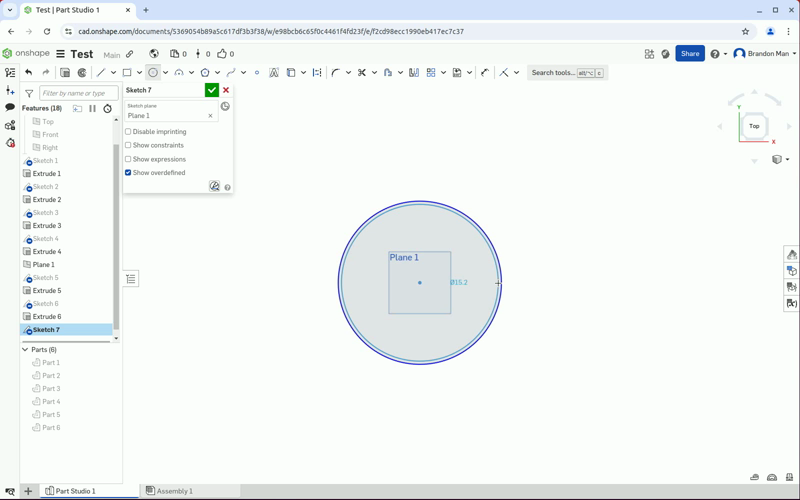
scroll(6)
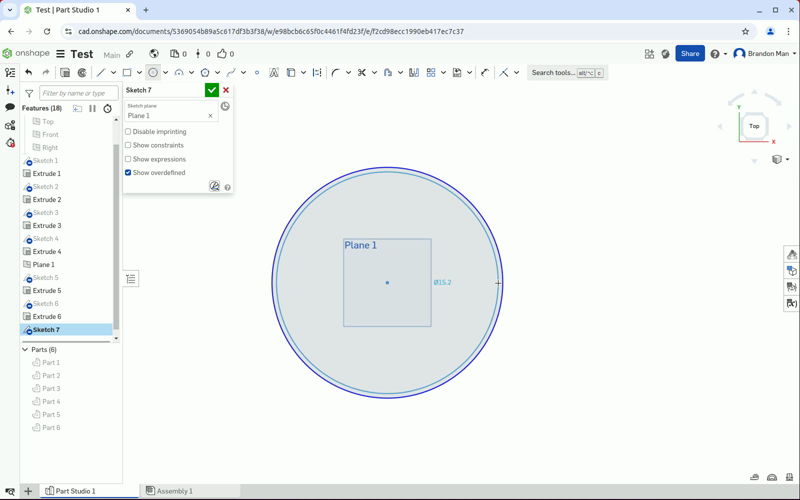
scroll(6)
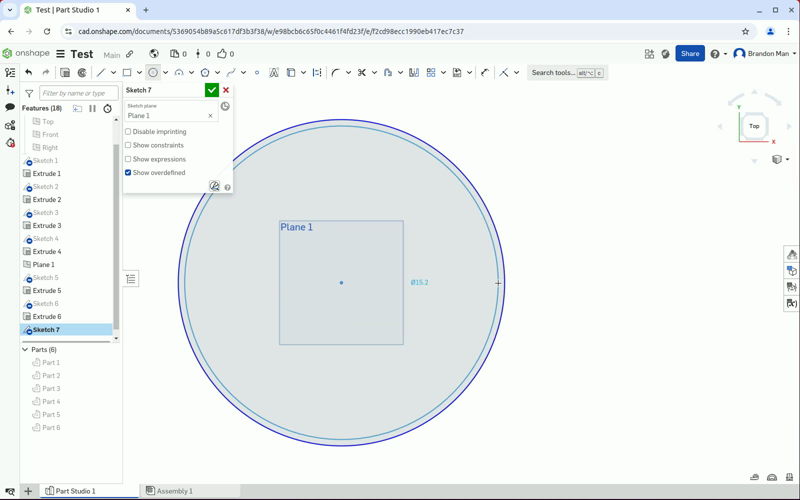
scroll(6)
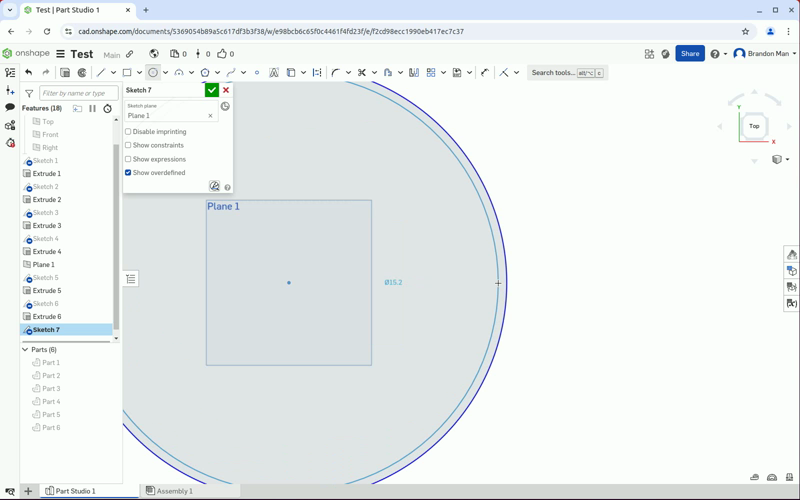
scroll(6)
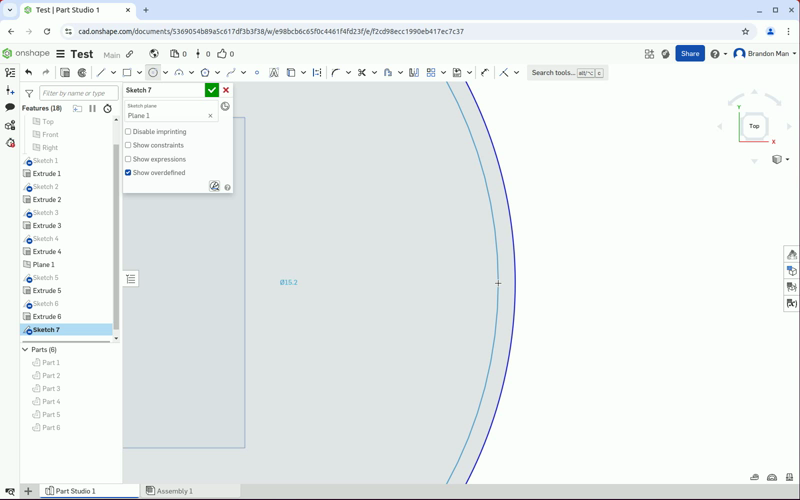
click(498, 282)
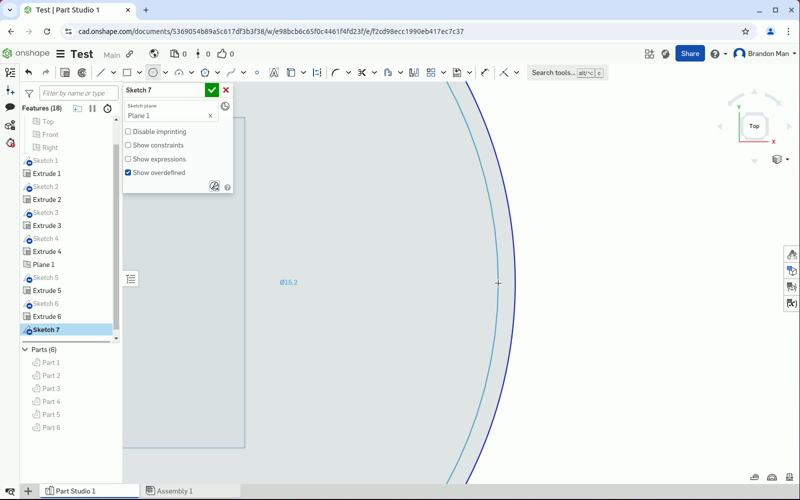
scroll(-6)
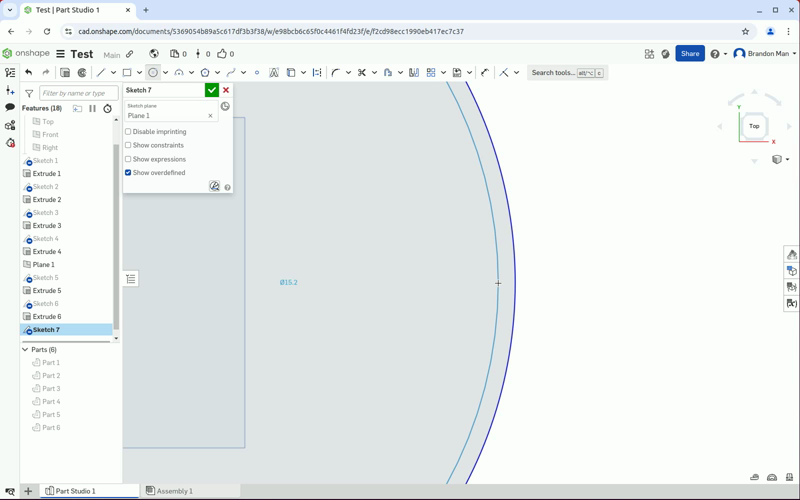
scroll(-6)
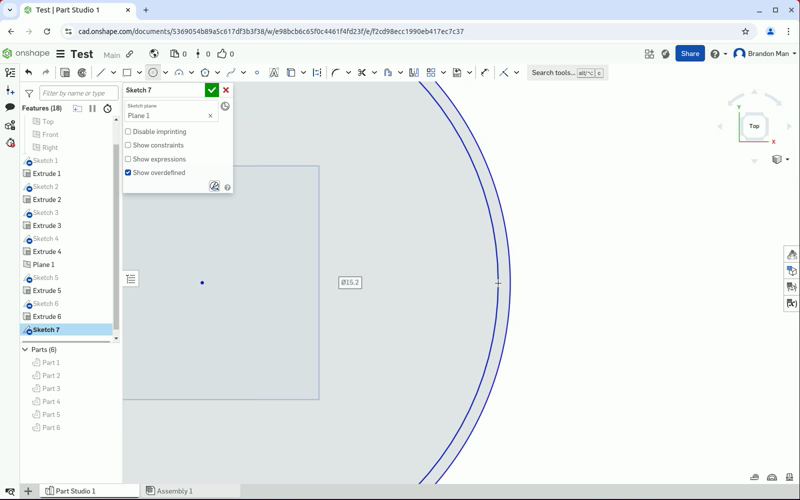
scroll(-6)
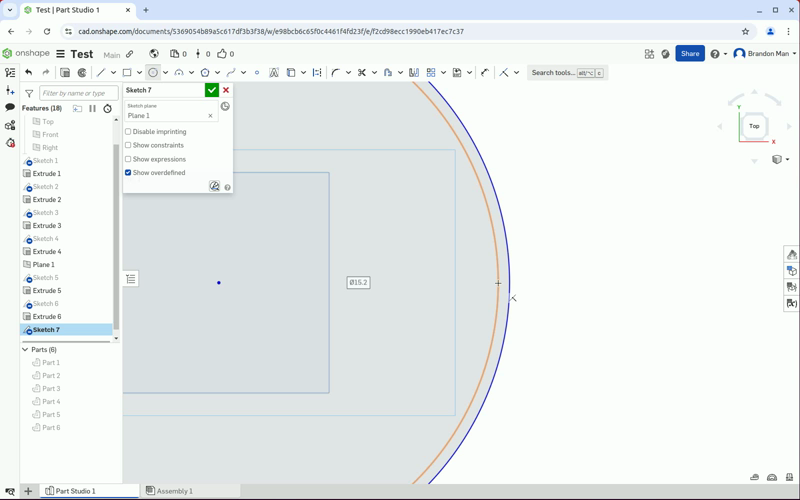
scroll(-6)
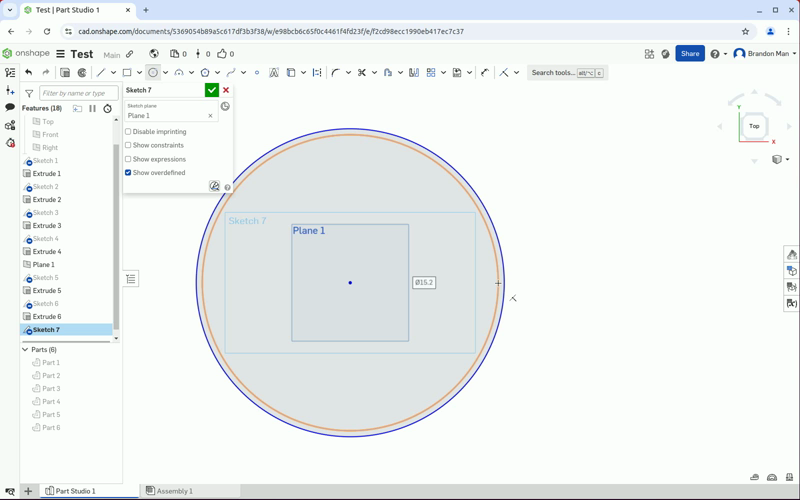
scroll(-6)
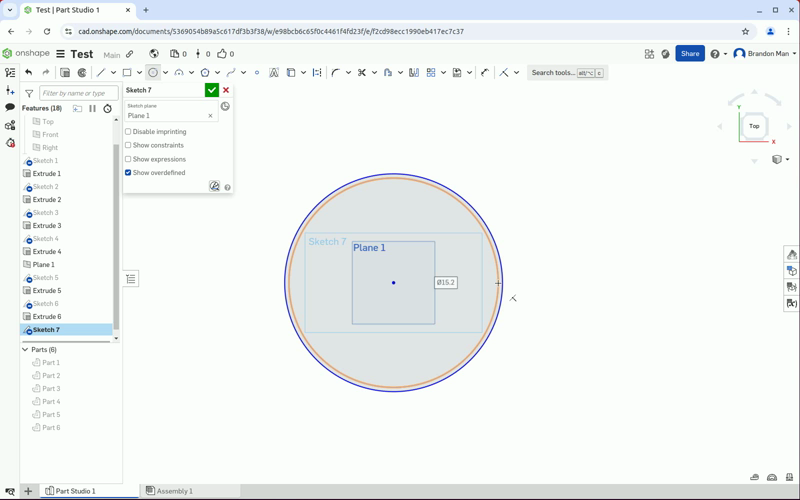
scroll(-6)
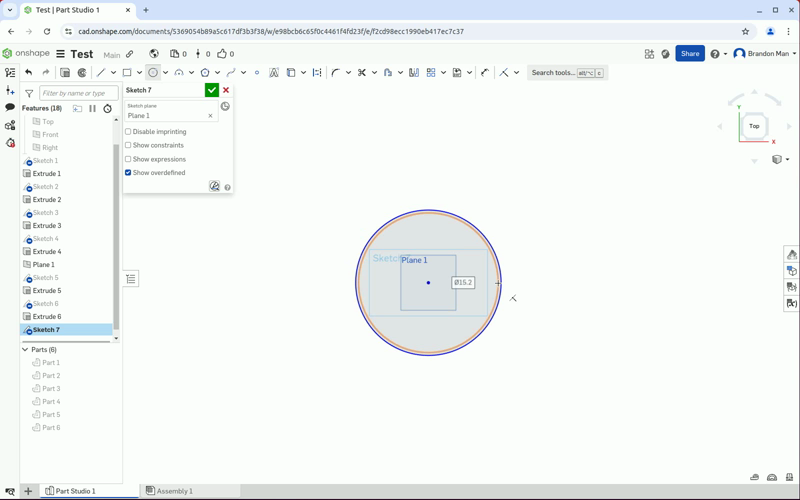
scroll(-6)
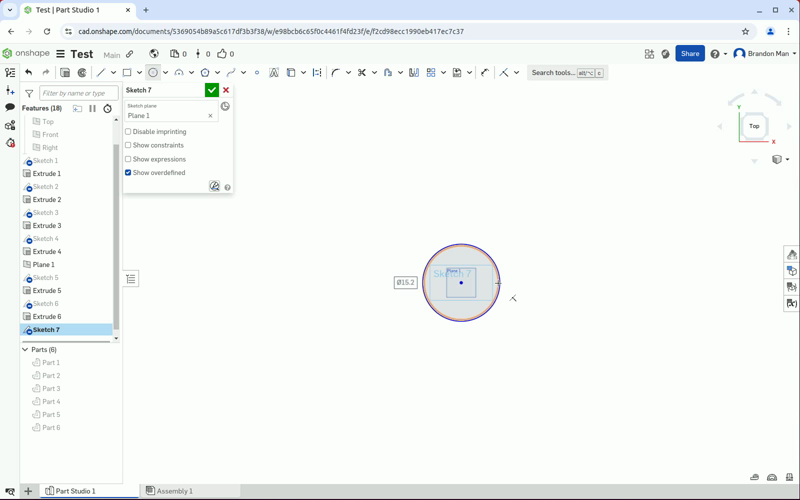
key(esc)
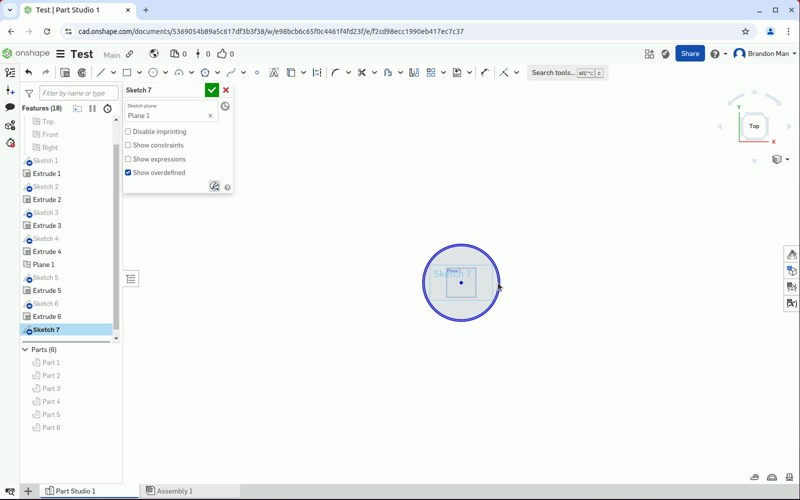
mouse_move(459, 319)
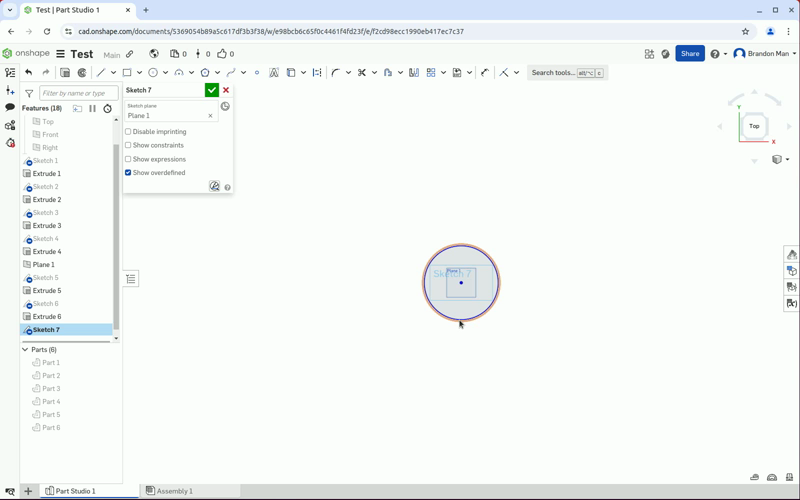
scroll(6)
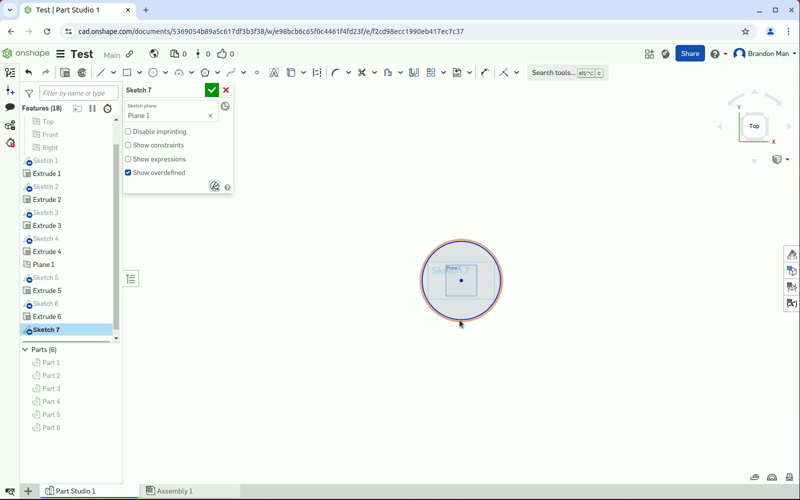
scroll(6)
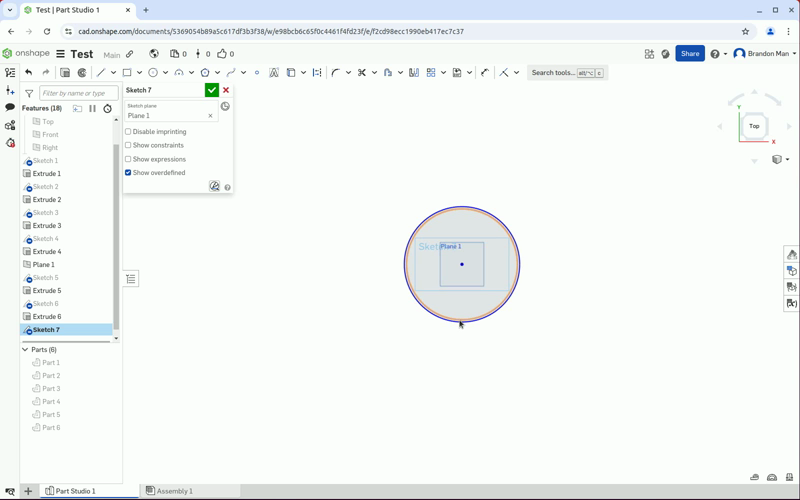
scroll(6)
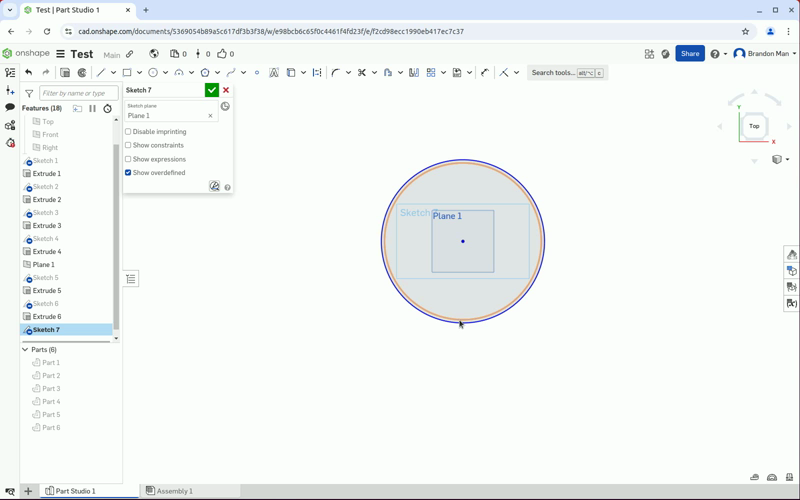
scroll(6)
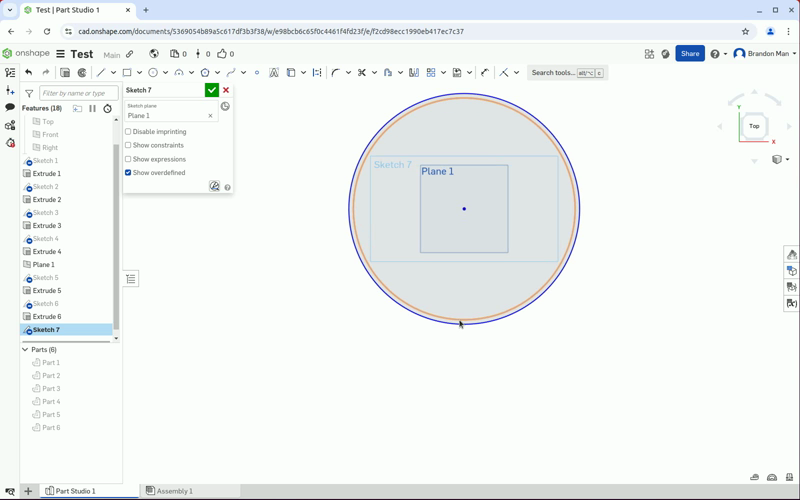
scroll(6)
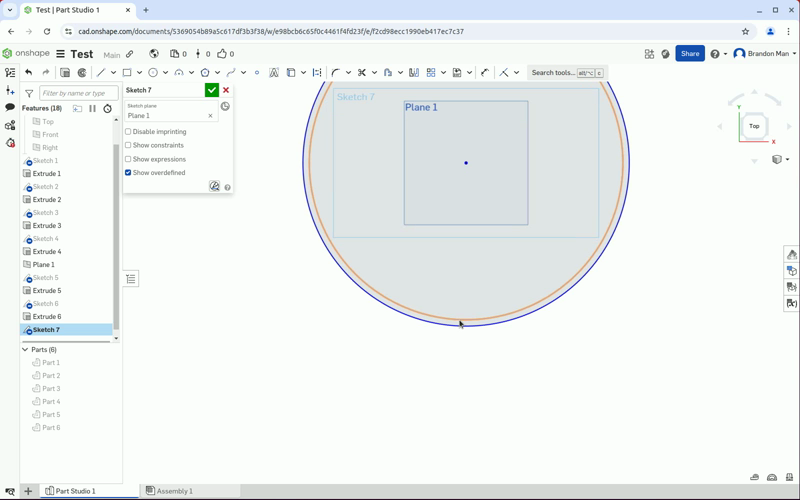
scroll(6)
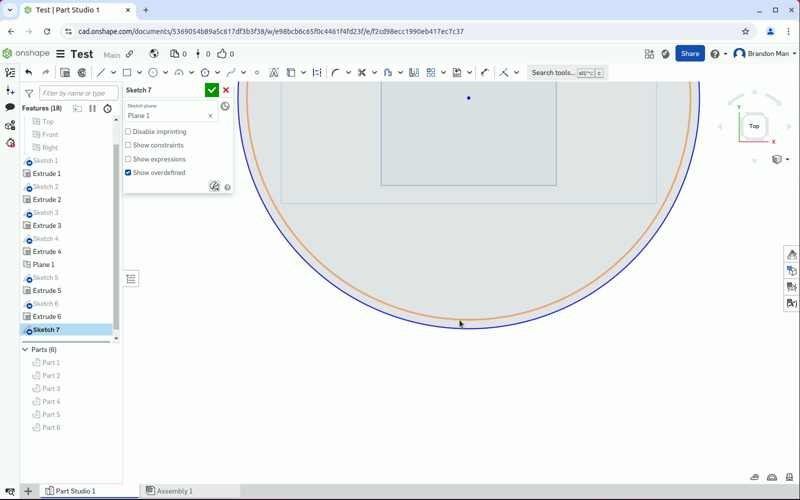
scroll(6)
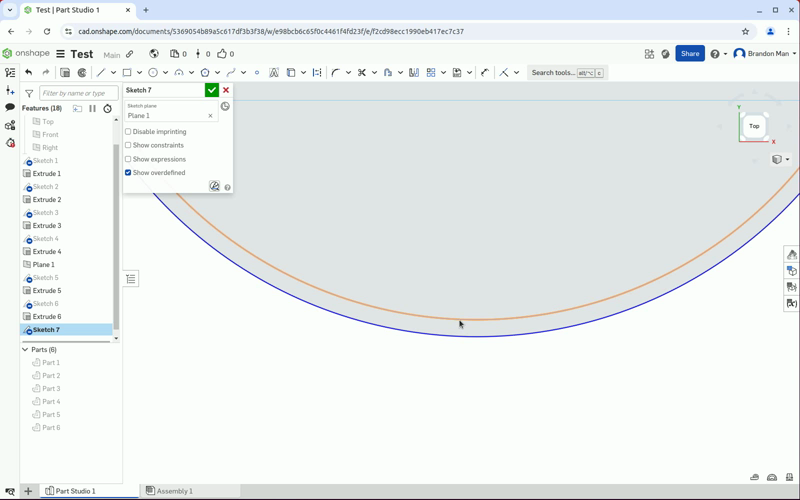
click(459, 319)
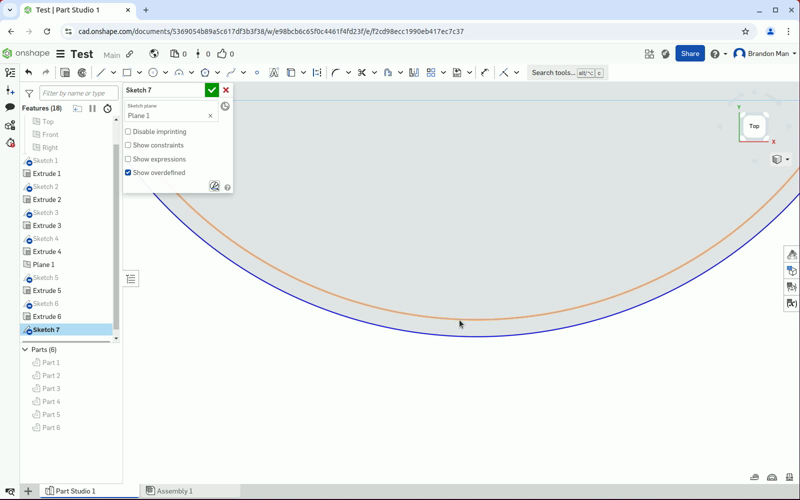
scroll(-6)
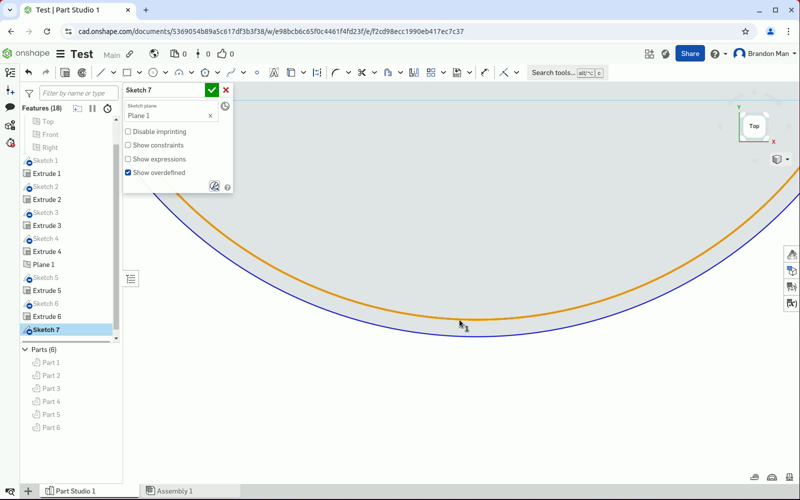
scroll(-6)
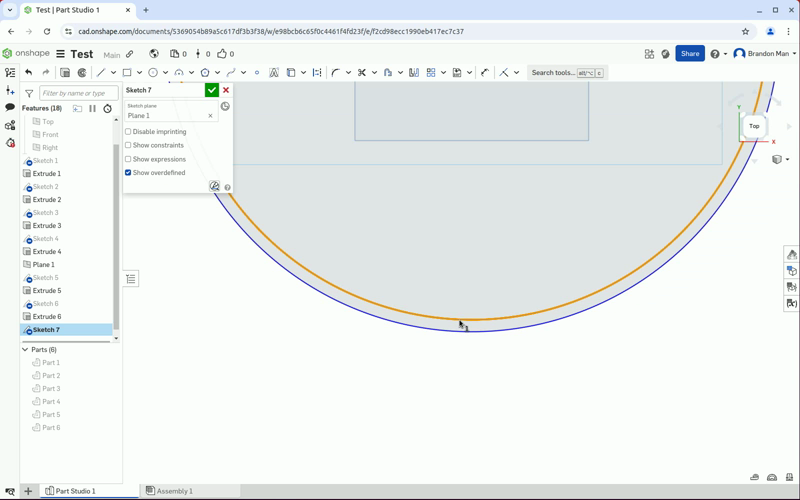
scroll(-6)
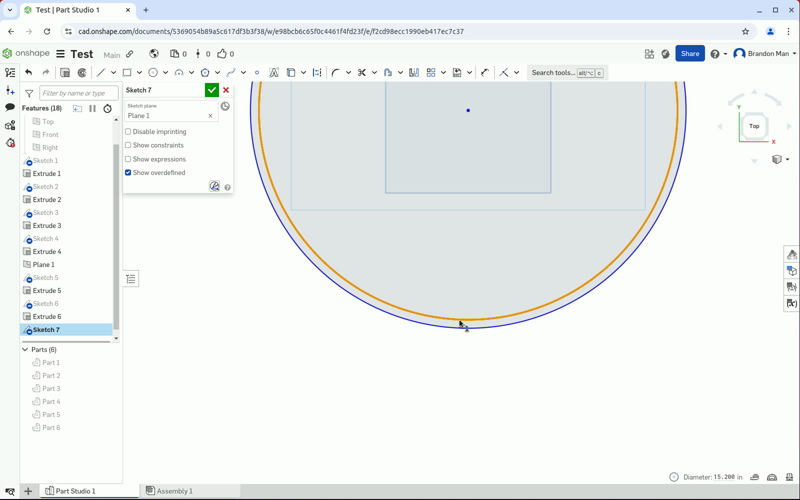
scroll(-6)
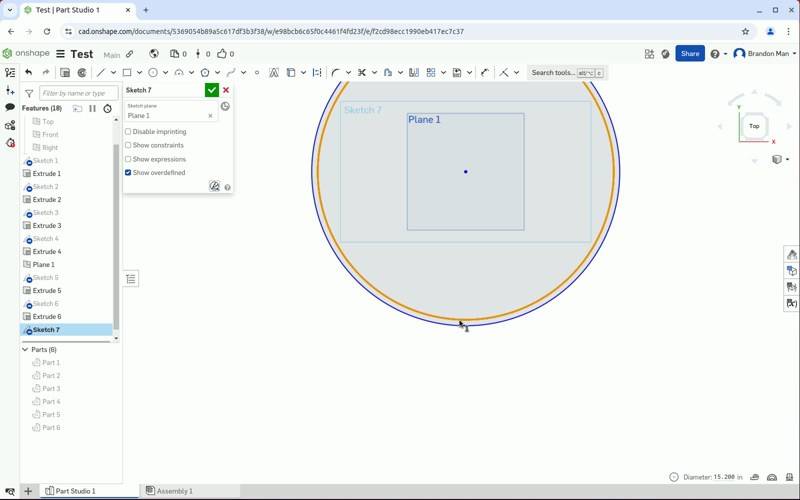
scroll(-6)
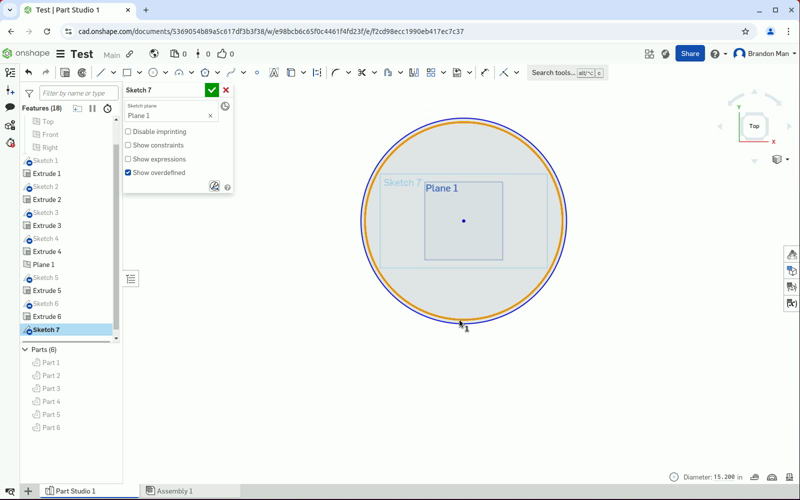
scroll(-6)
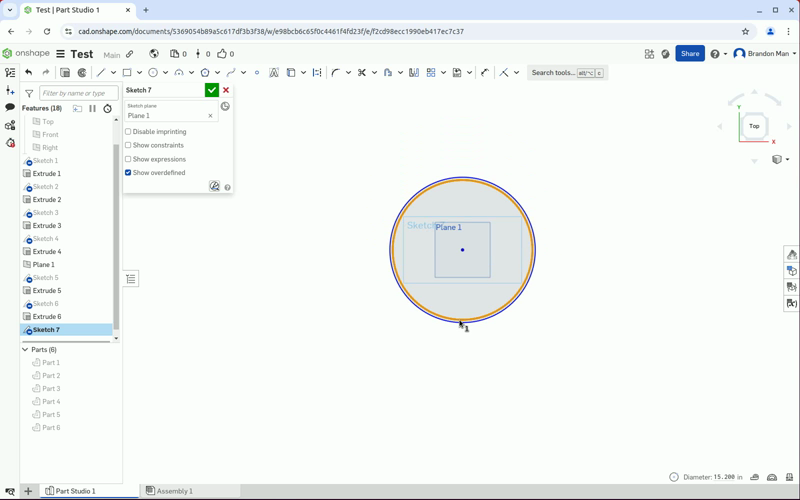
scroll(-6)
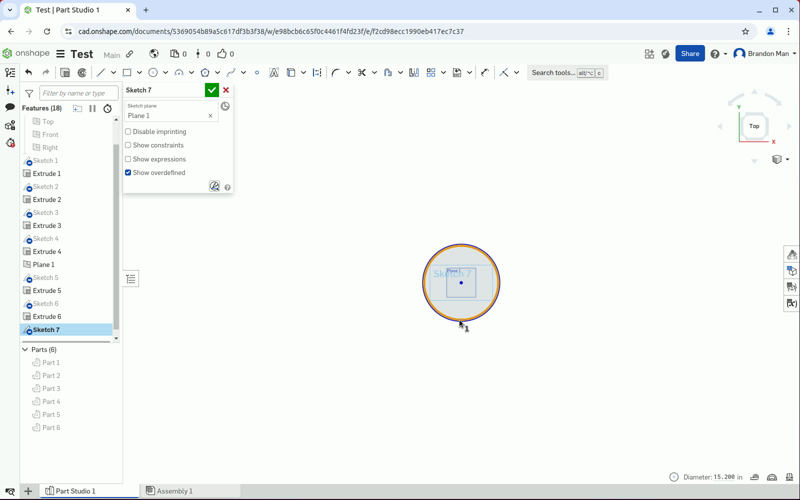
mouse_move(73, 352)
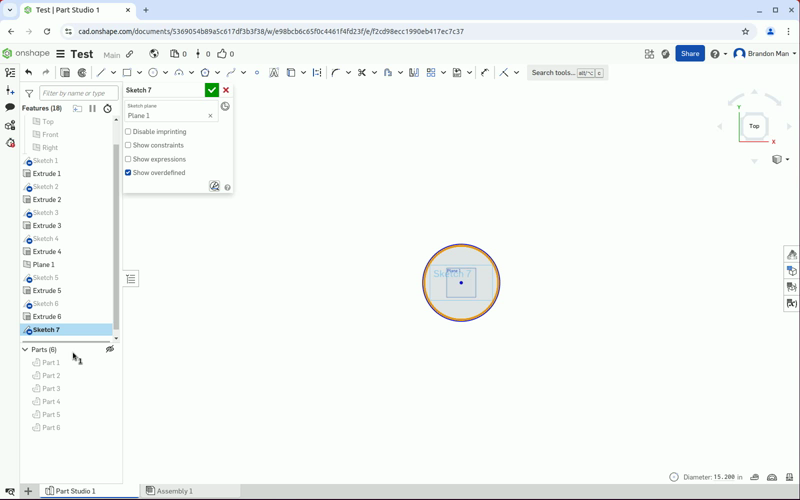
key(shift+y)
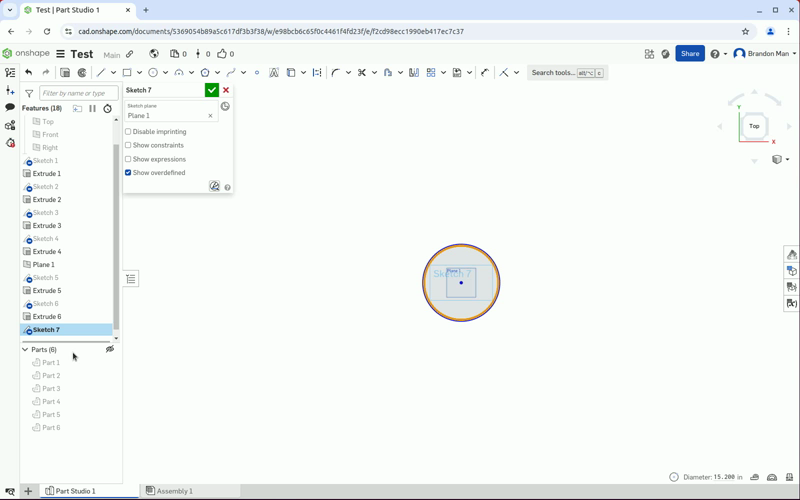
key(shift+e)
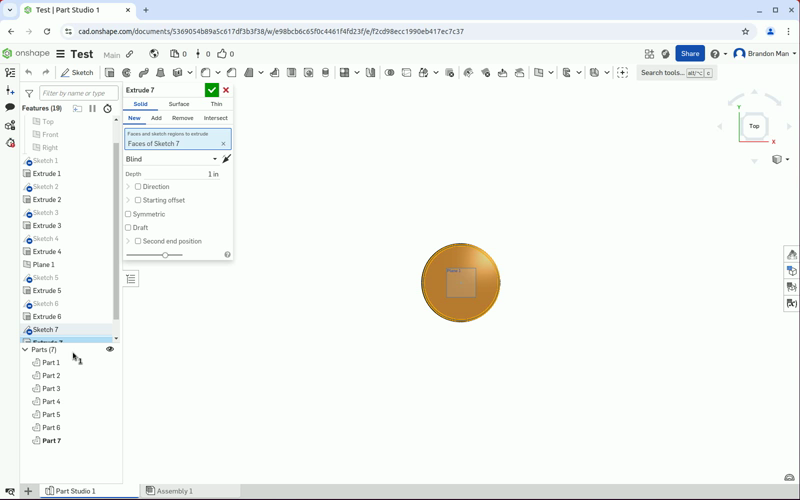
mouse_move(143, 106)
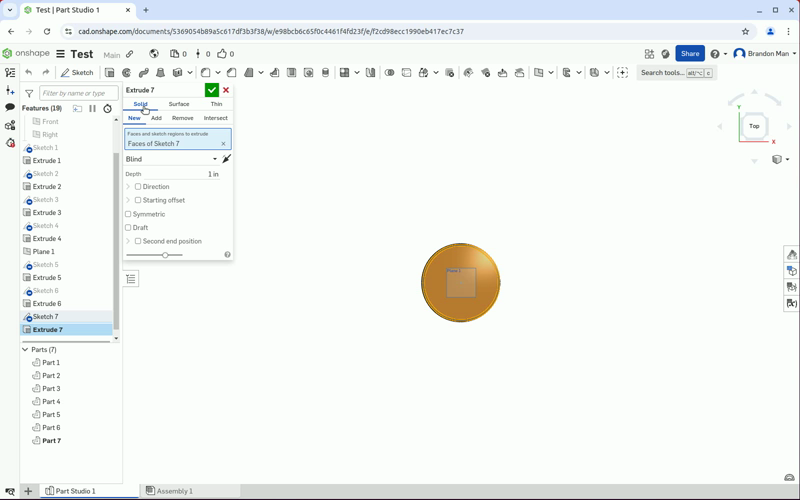
click(143, 106)
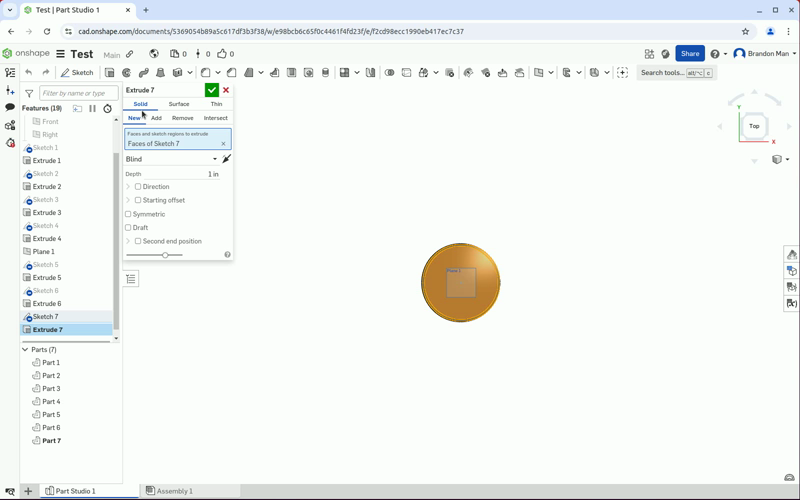
mouse_move(137, 120)
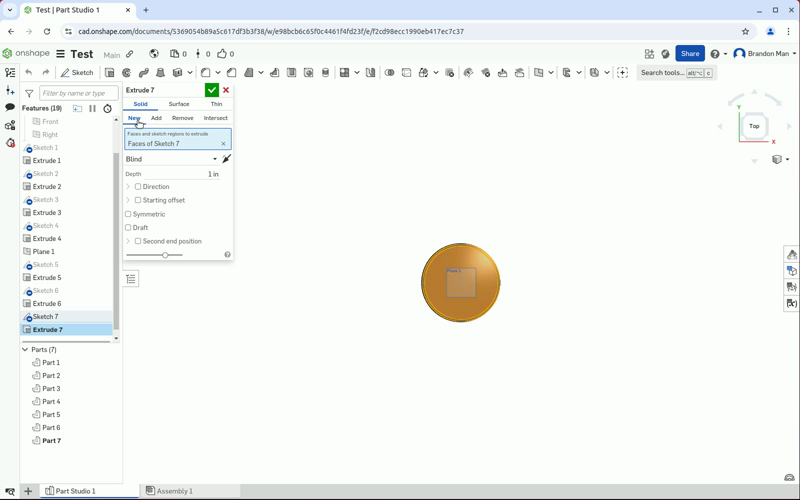
click(137, 120)
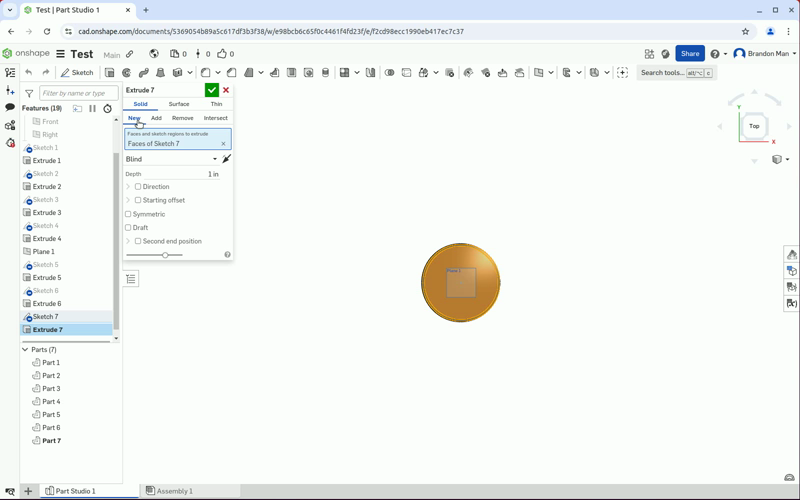
key(tab, 4)
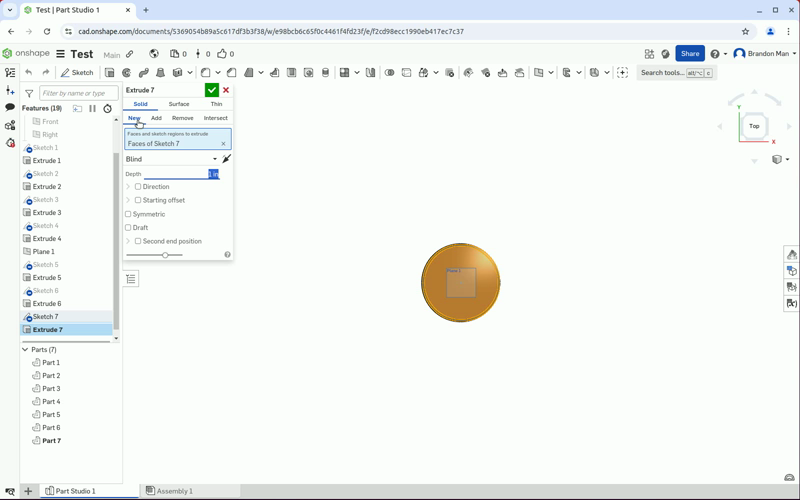
text(-0.241)
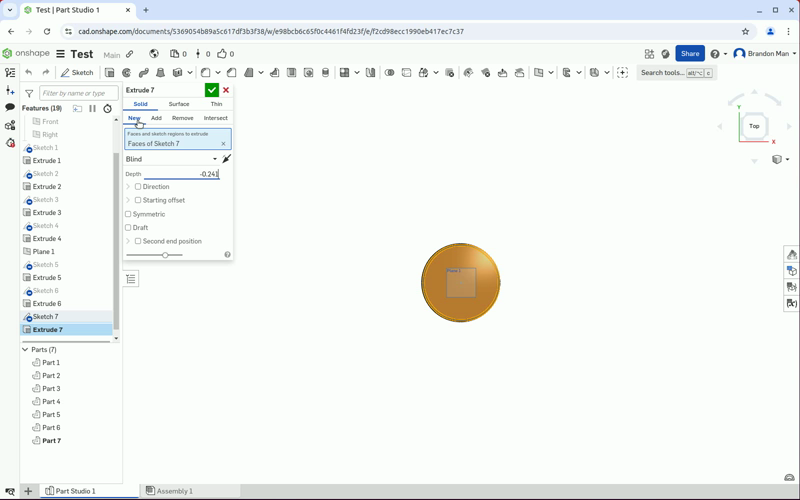
key(enter)
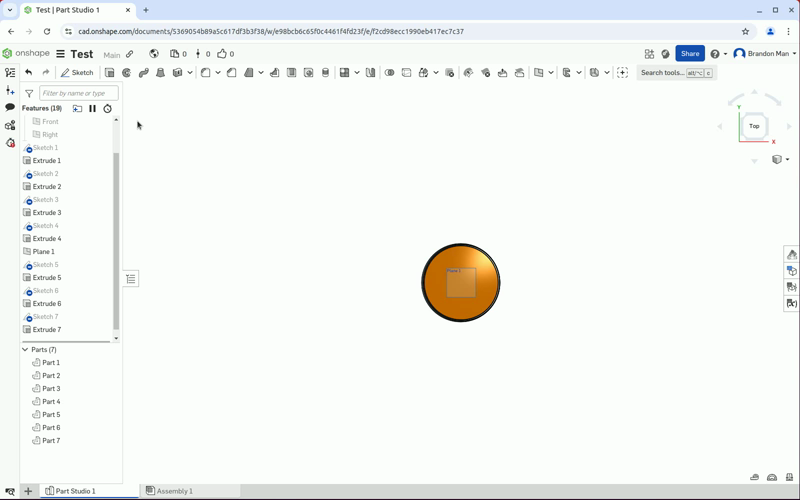
key(shift+h)
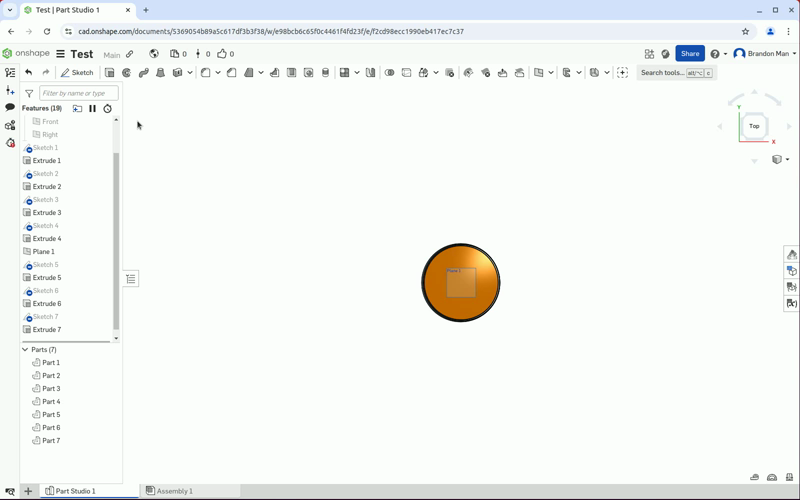
key(shift+h)
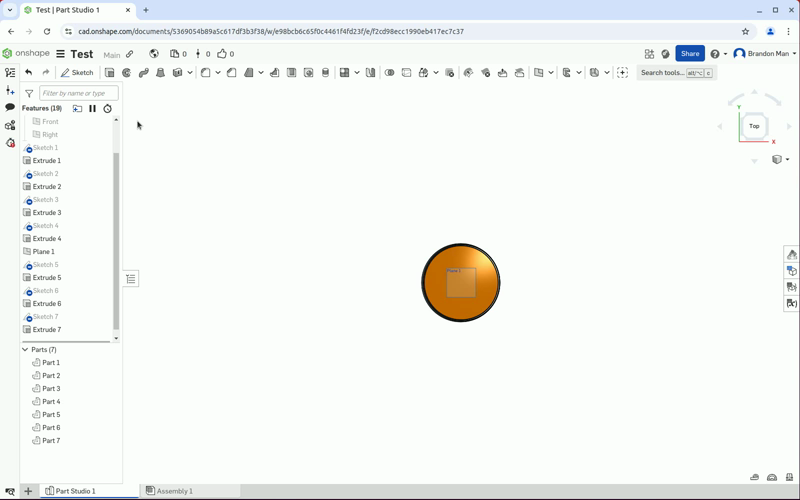
key(shift+7)
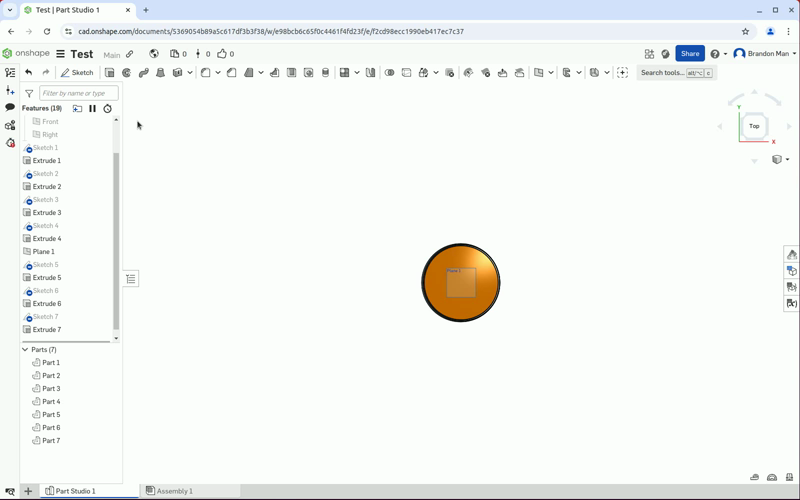
key(up, 3)
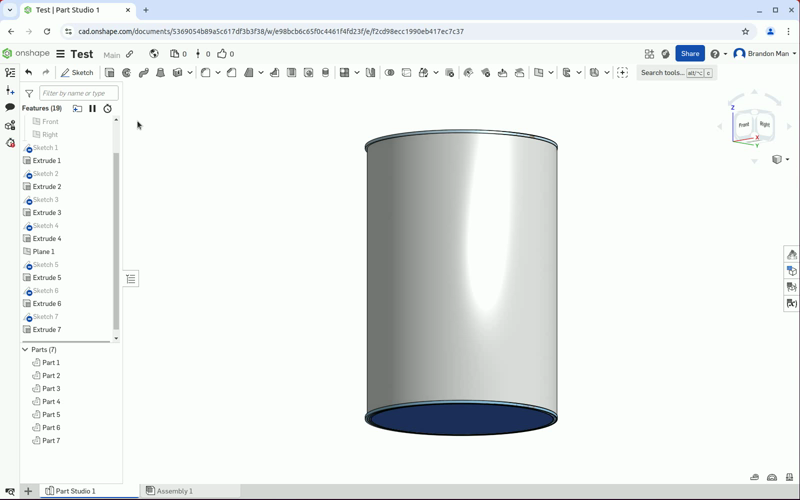
key(left, 3)
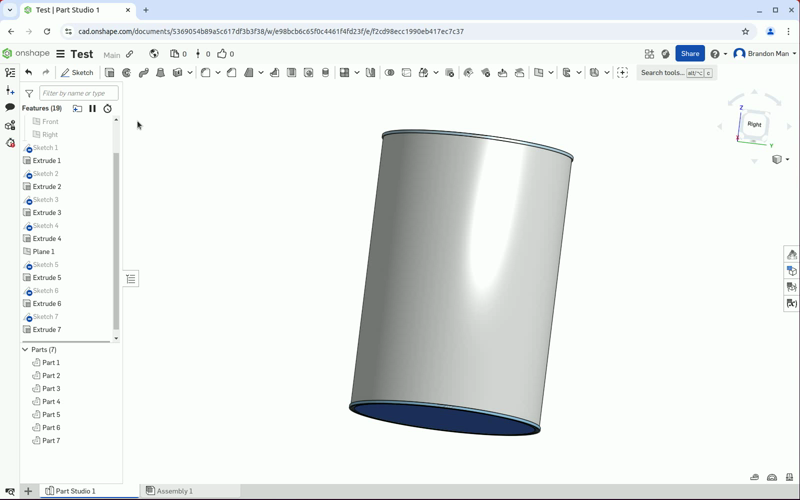
key(right, 3)
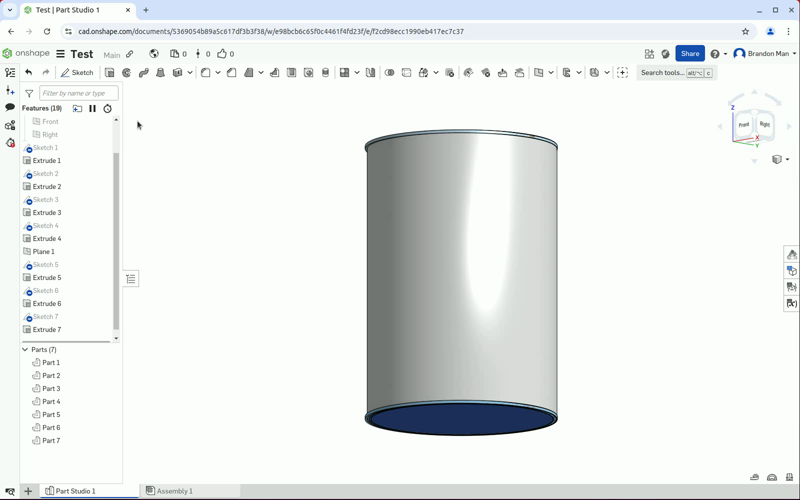
key(down, 3)
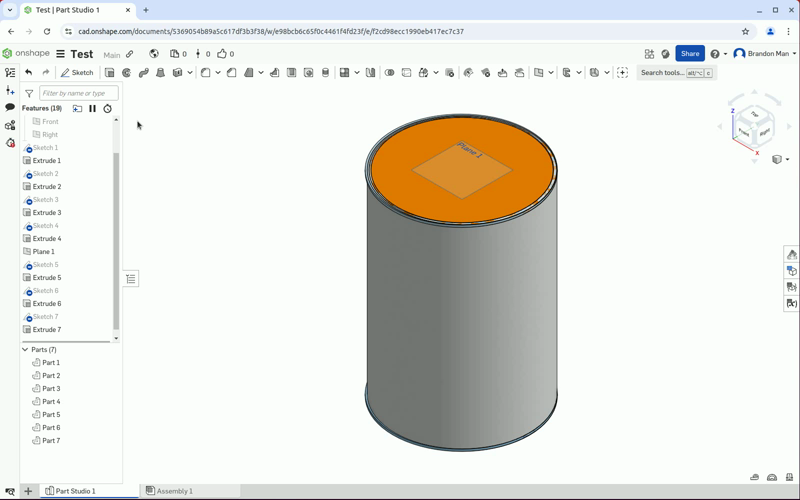
mouse_move(69, 150)
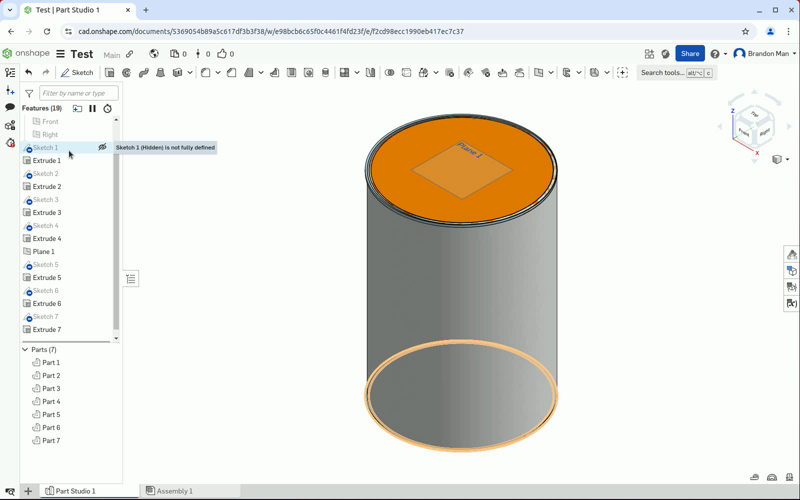
click(69, 150)